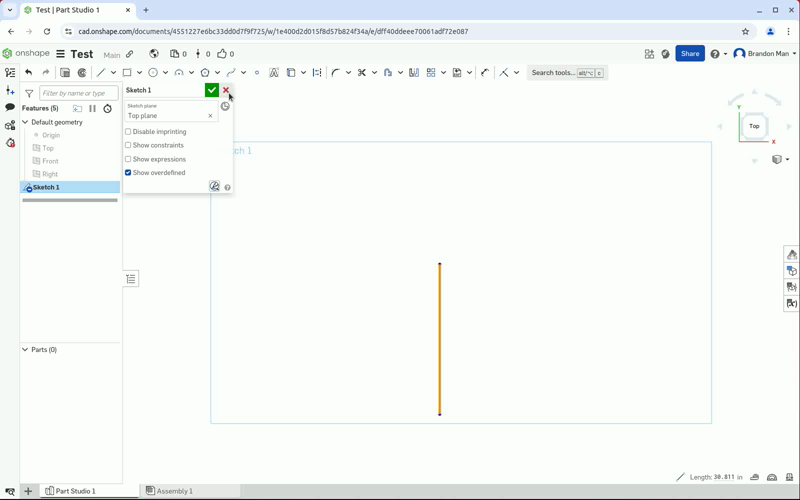
key(shift+h)
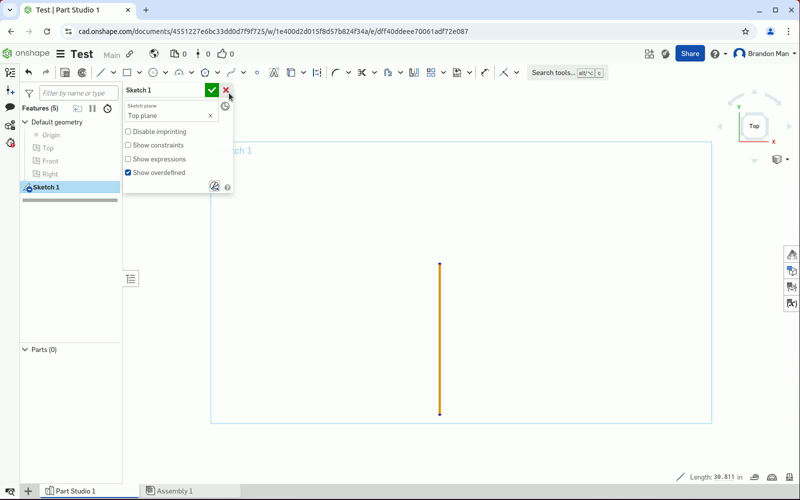
key(shift+s)
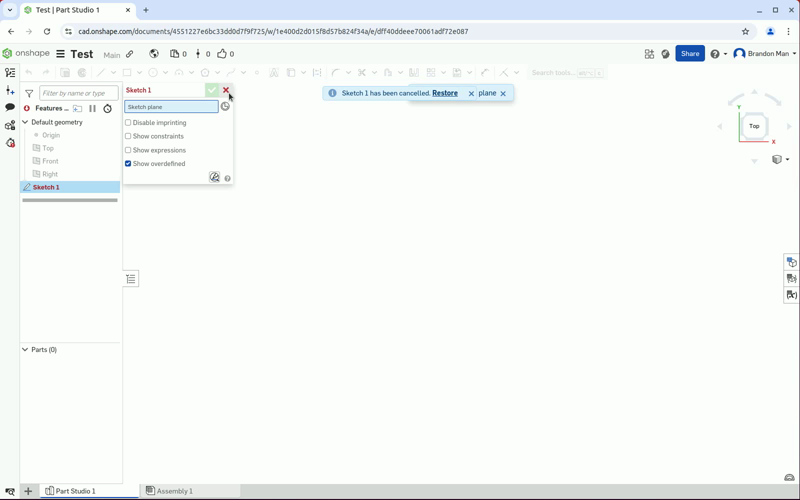
mouse_move(73, 150)
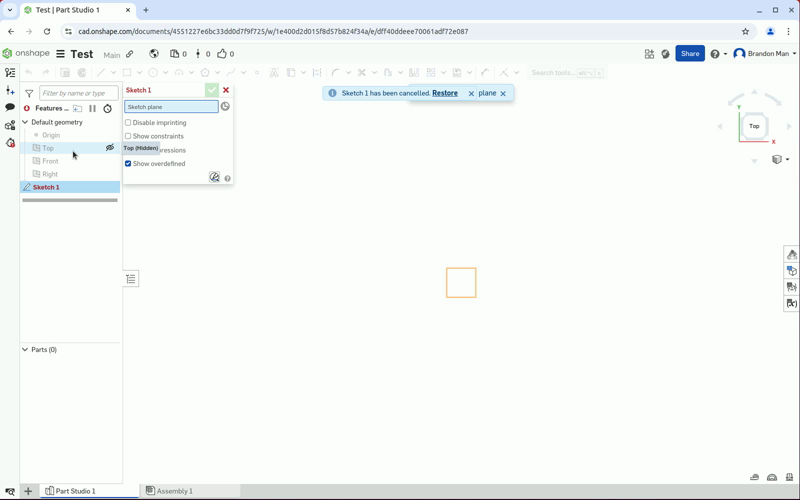
click(73, 150)
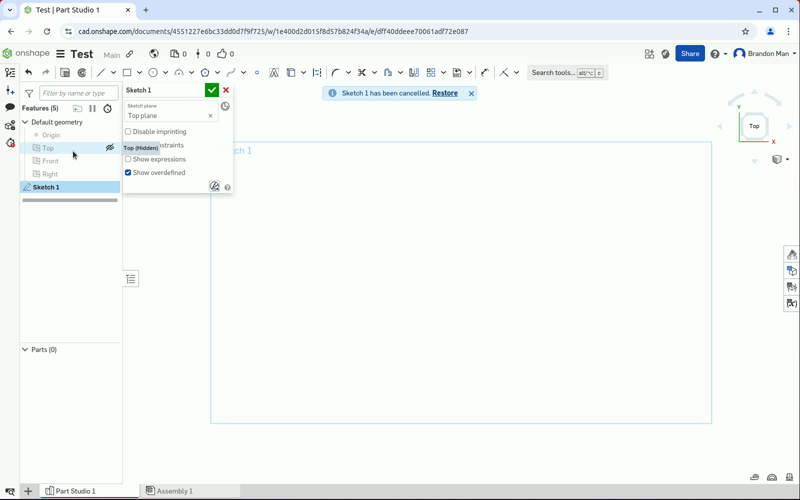
mouse_move(73, 352)
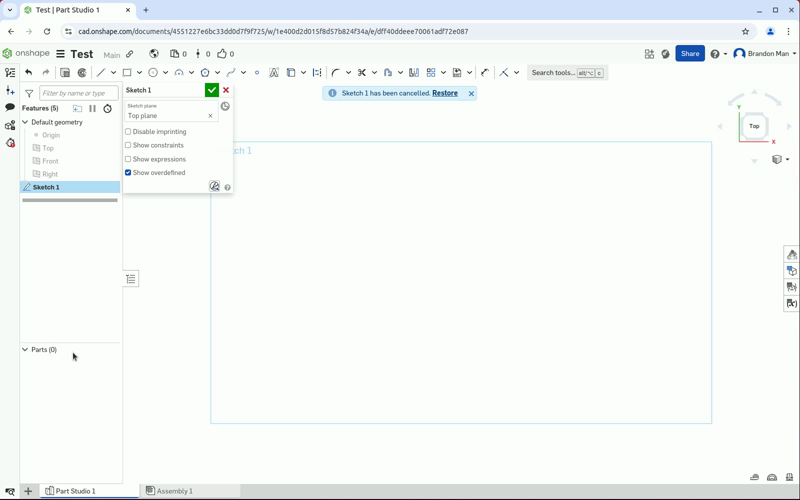
key(y)
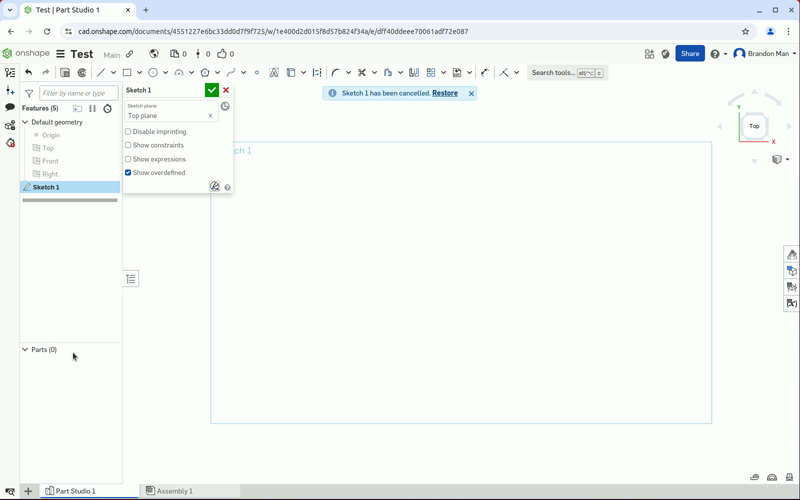
key(l)
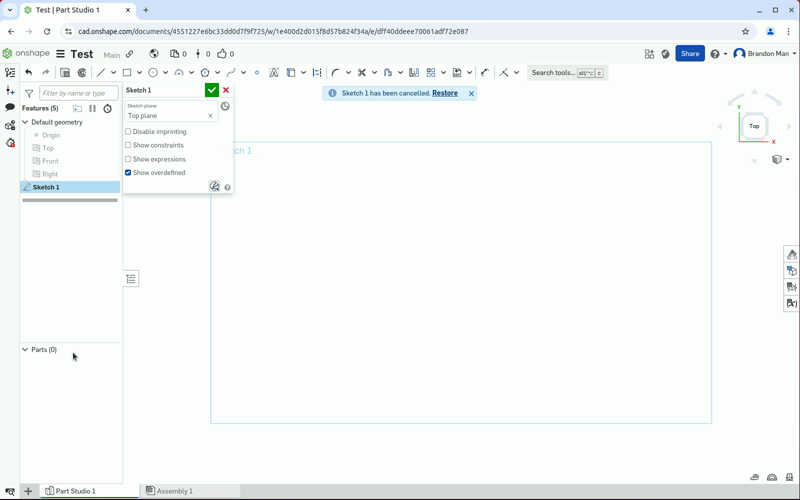
key_down(shift)
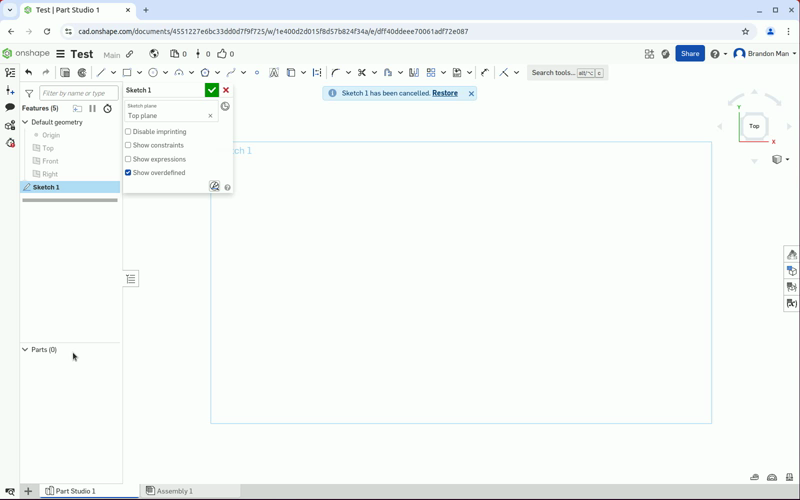
mouse_move(420, 282)
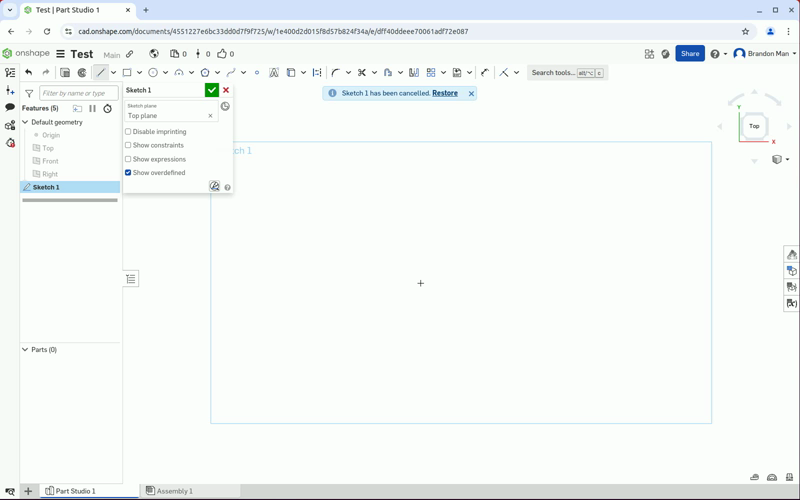
click(420, 282)
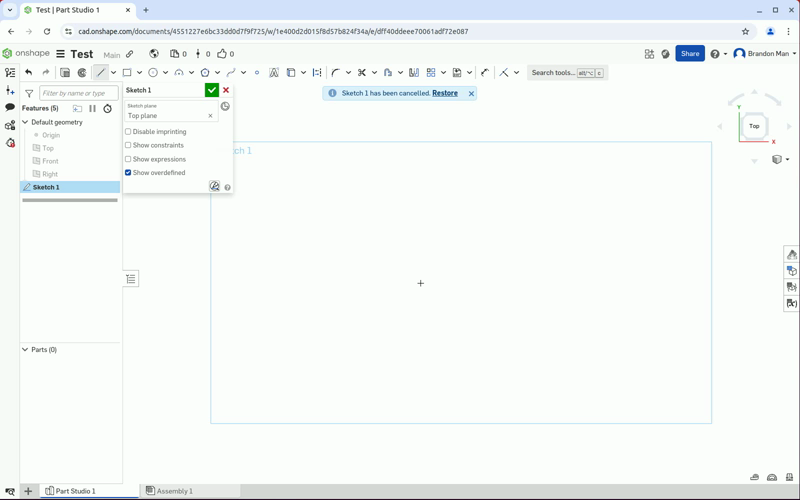
key_up(shift)
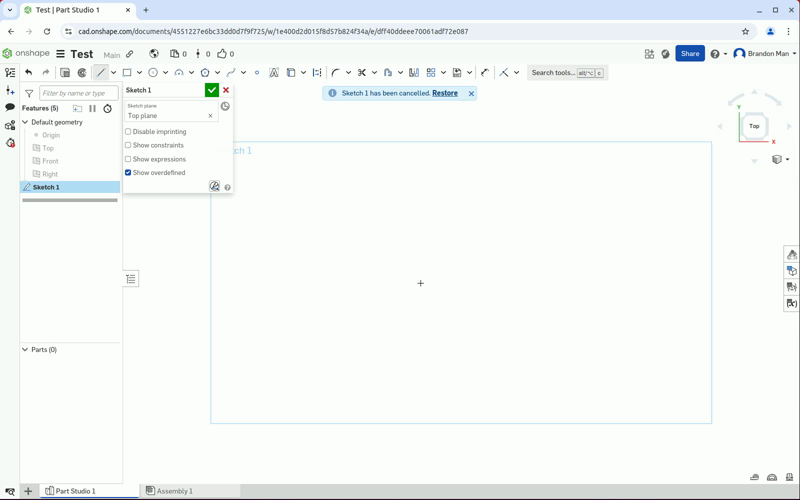
key_down(shift)
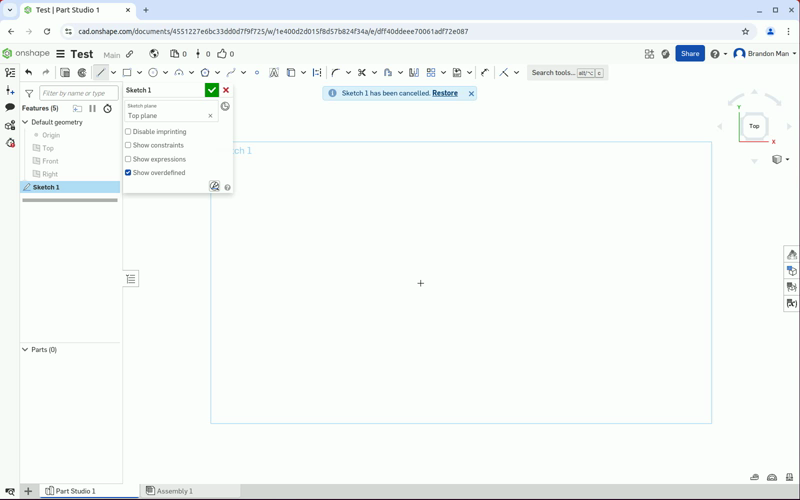
mouse_move(450, 282)
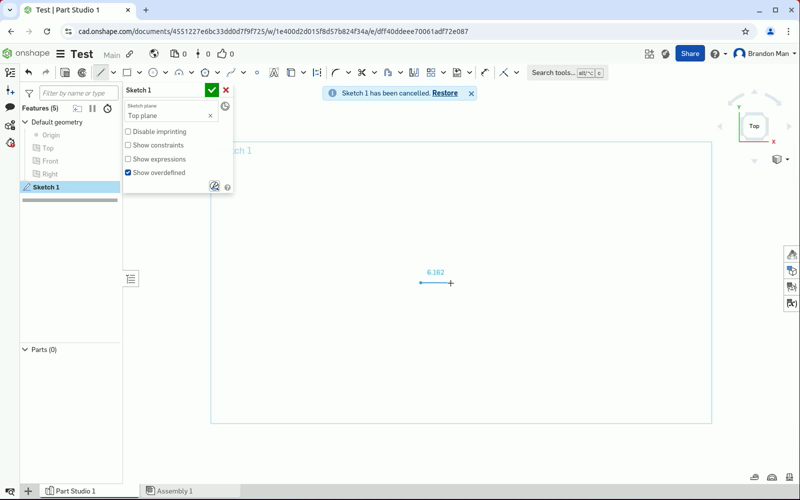
mouse_move(424, 300)
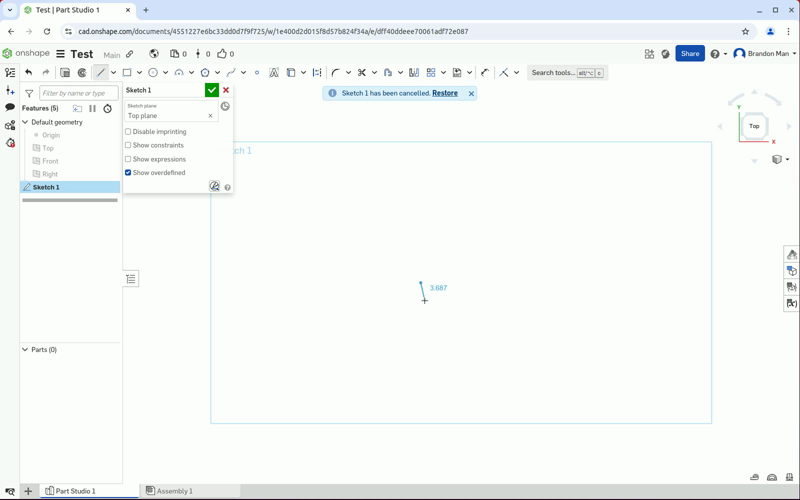
click(424, 300)
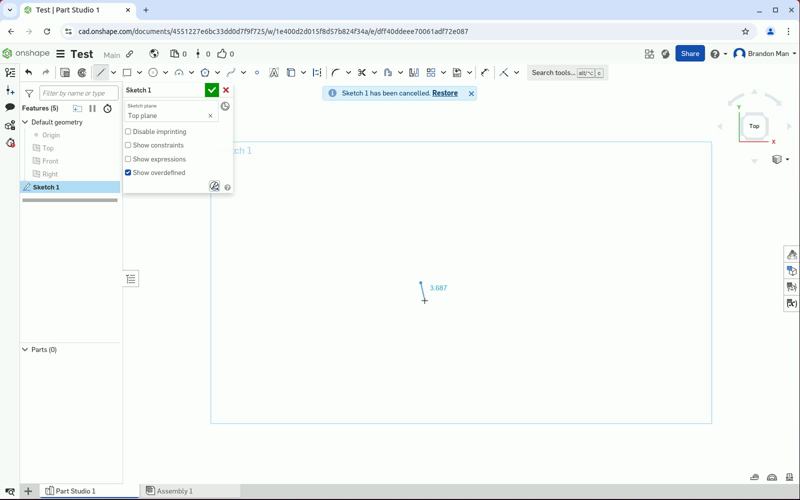
key_up(shift)
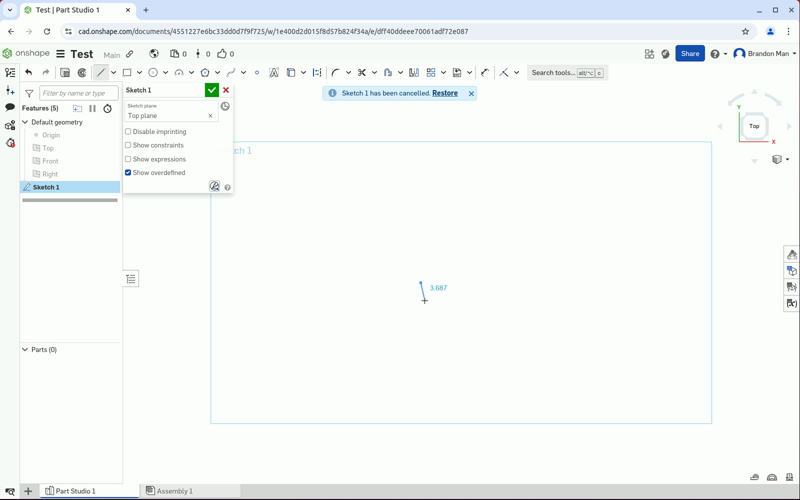
key(esc)
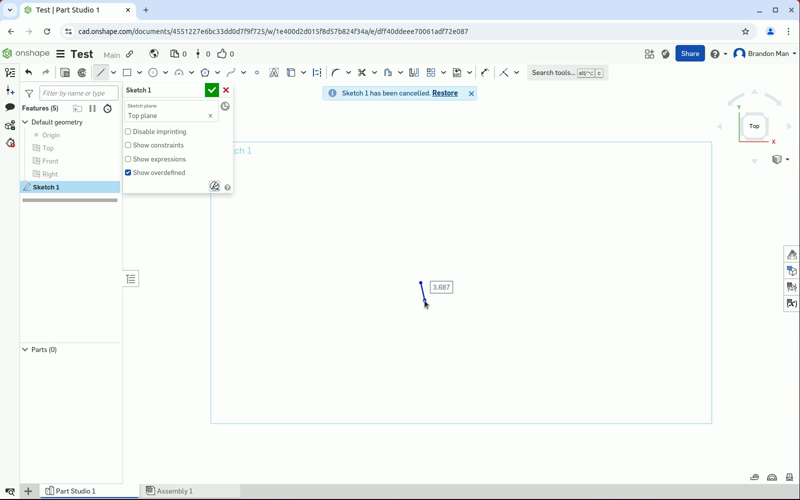
key(a)
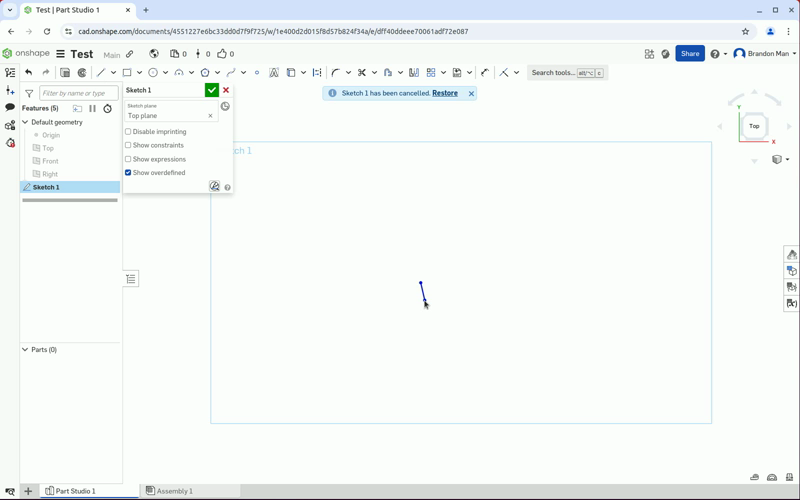
mouse_move(424, 300)
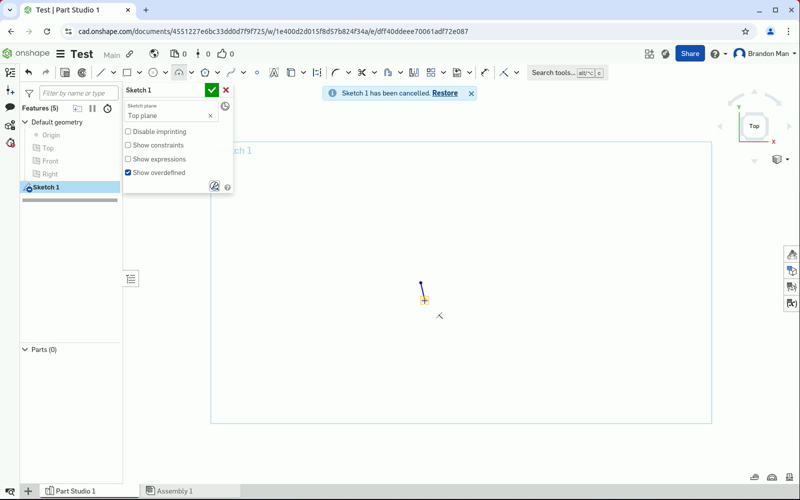
click(424, 300)
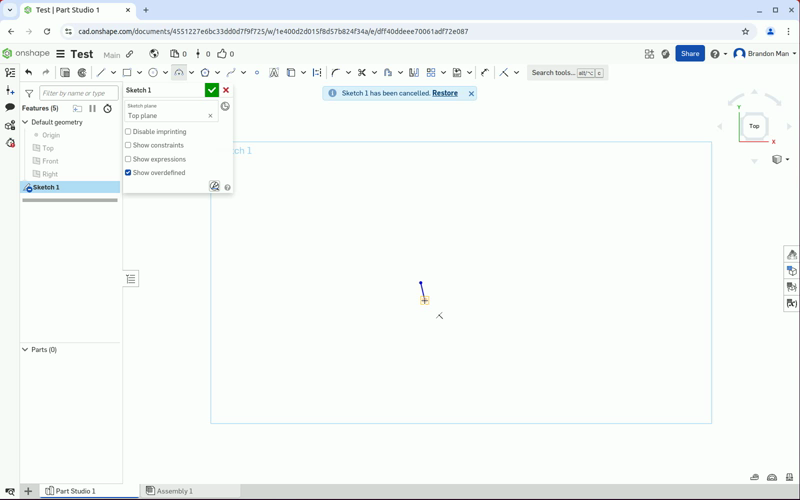
key_down(shift)
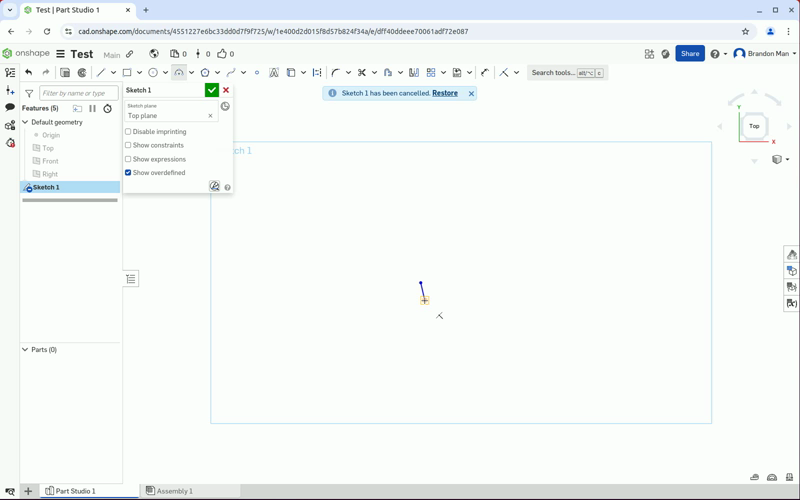
mouse_move(461, 323)
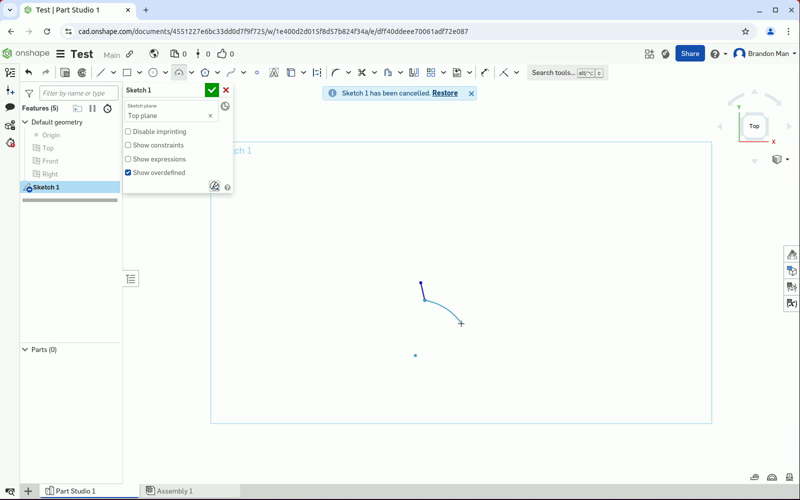
click(461, 323)
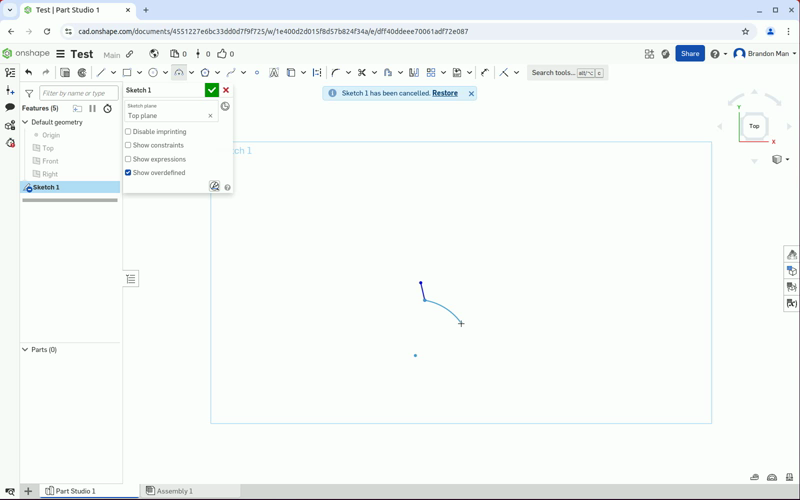
mouse_move(439, 317)
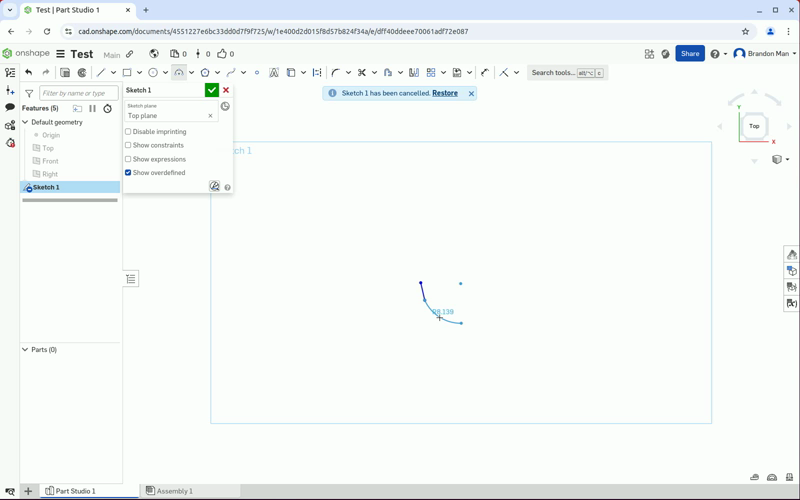
click(439, 317)
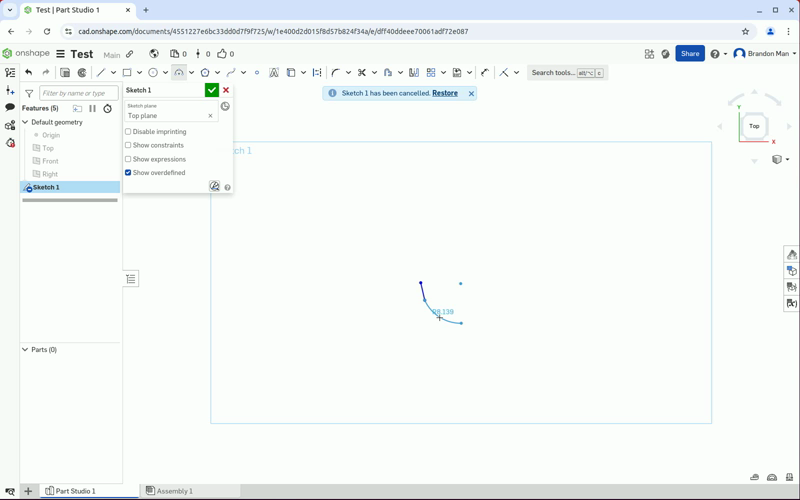
key_up(shift)
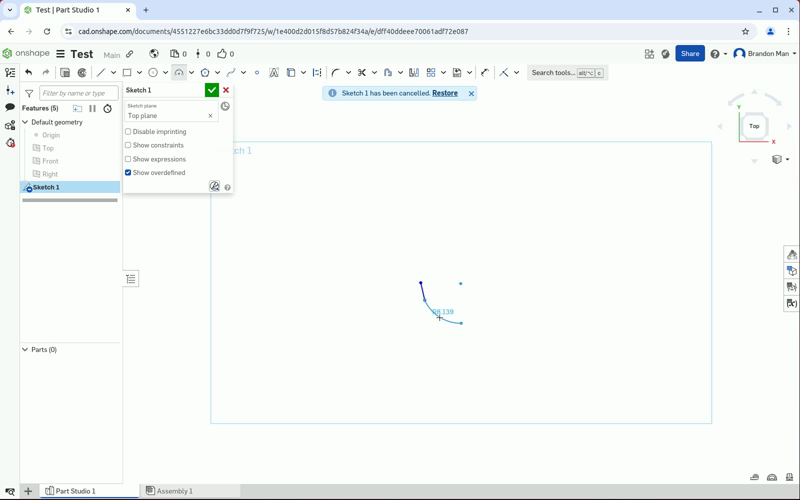
key(esc)
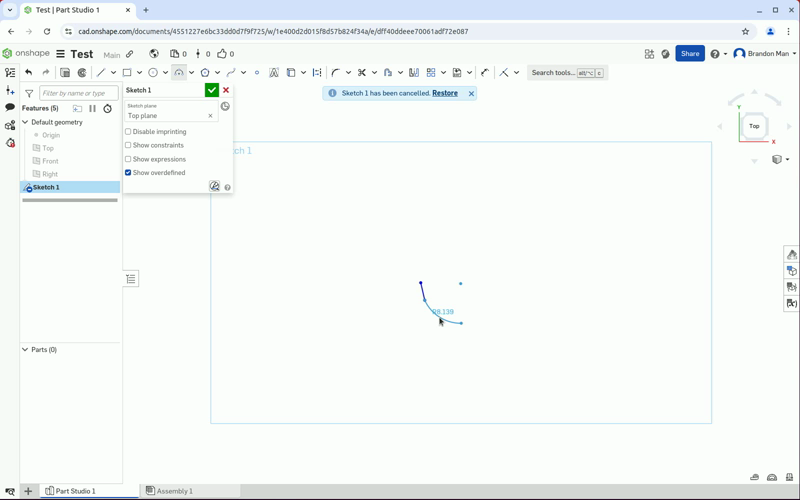
key(l)
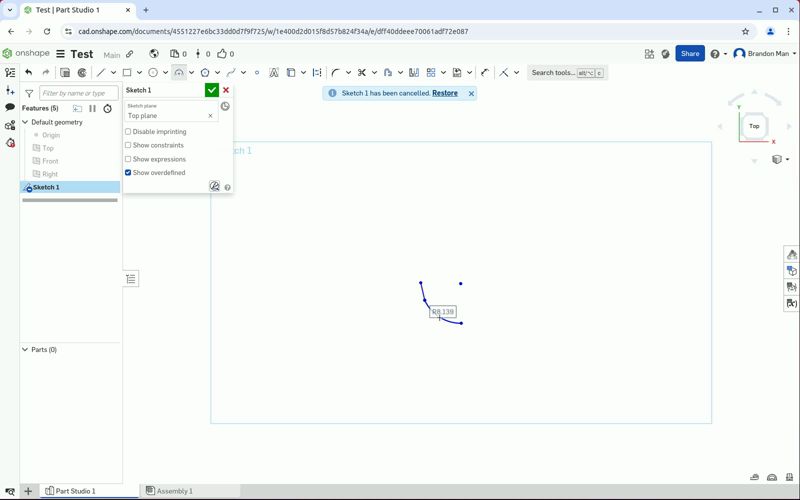
mouse_move(461, 323)
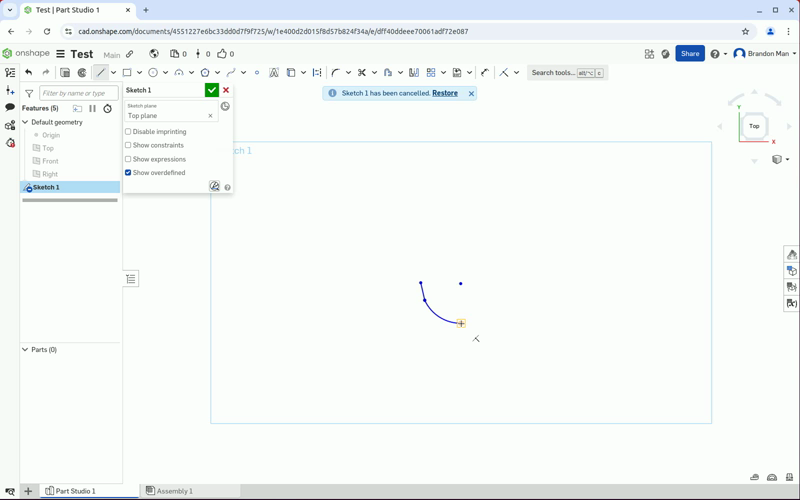
click(461, 323)
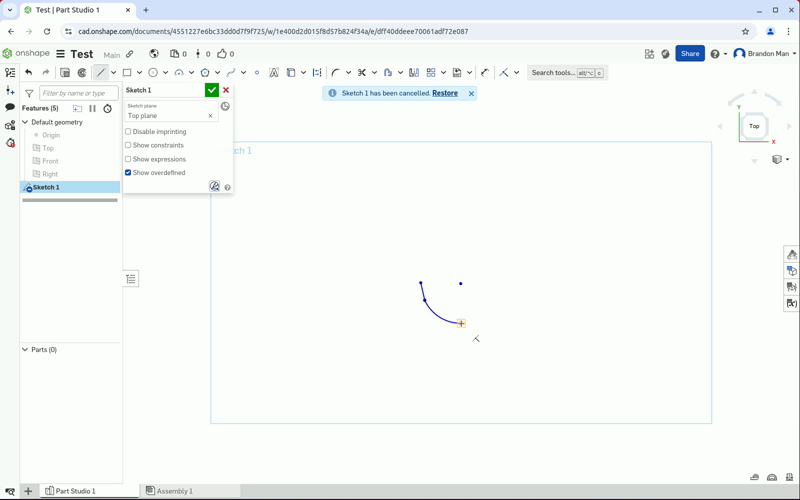
key_down(shift)
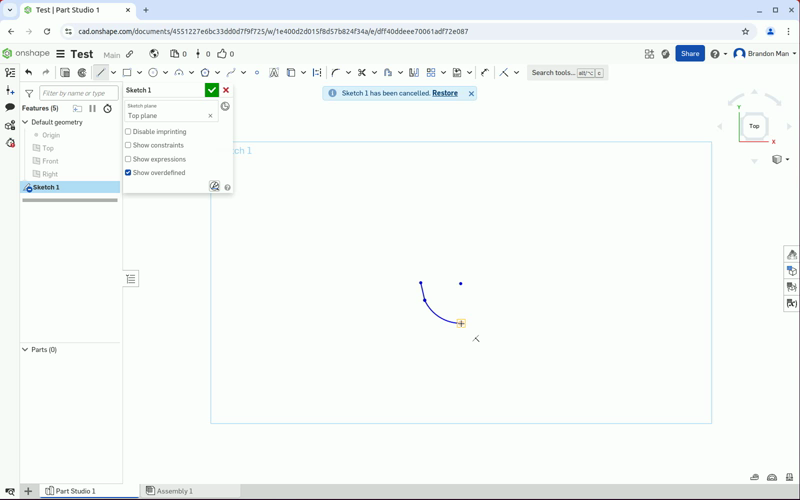
mouse_move(491, 323)
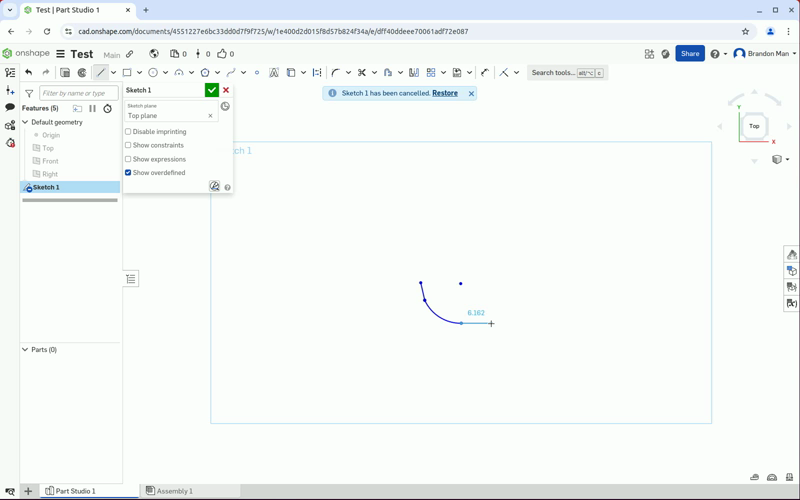
mouse_move(461, 273)
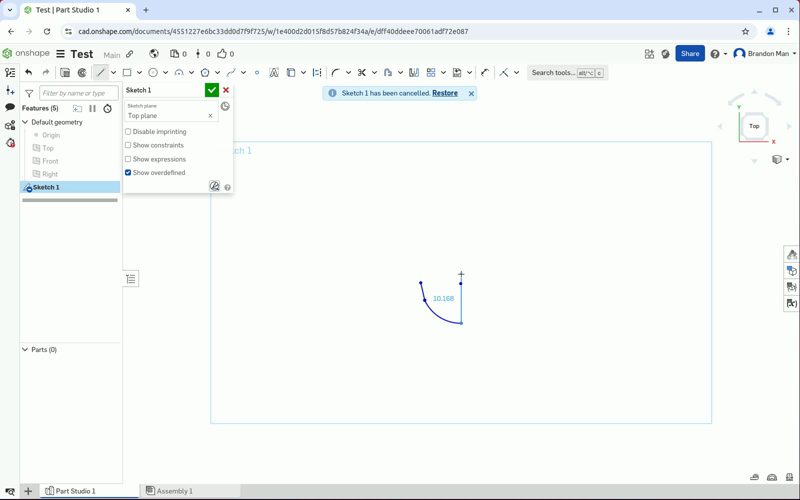
click(461, 273)
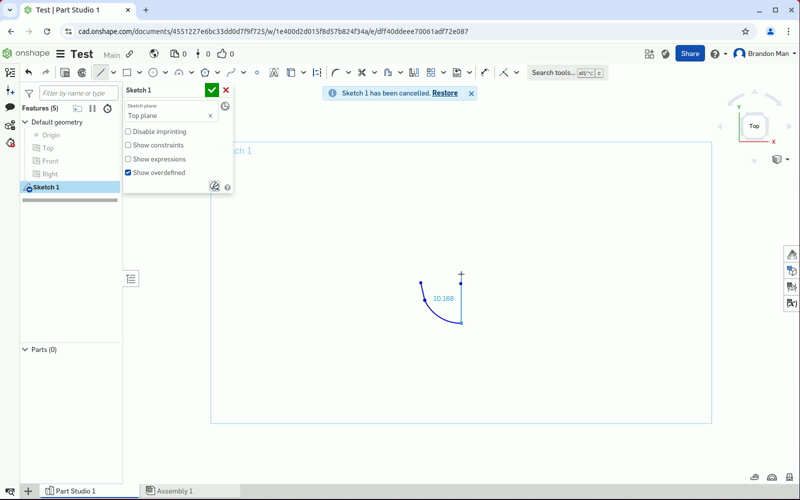
key_up(shift)
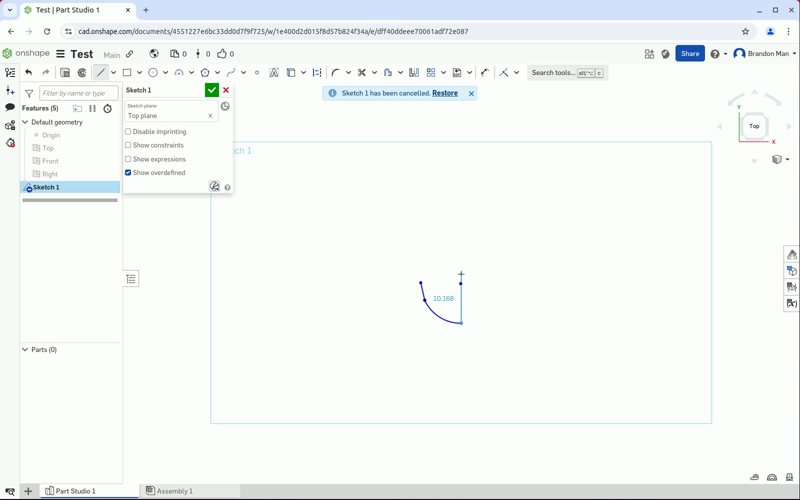
key(esc)
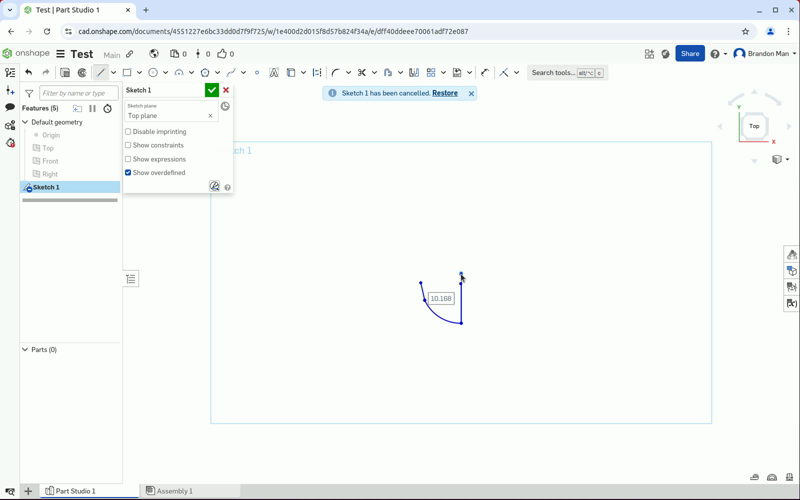
key(a)
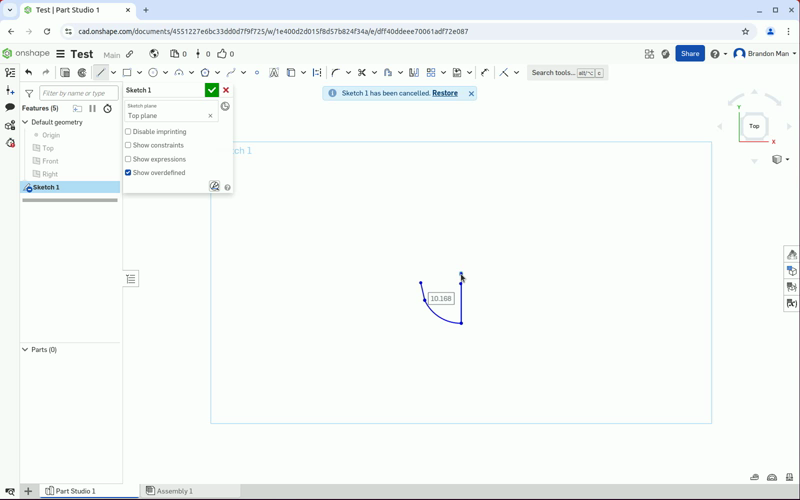
mouse_move(461, 273)
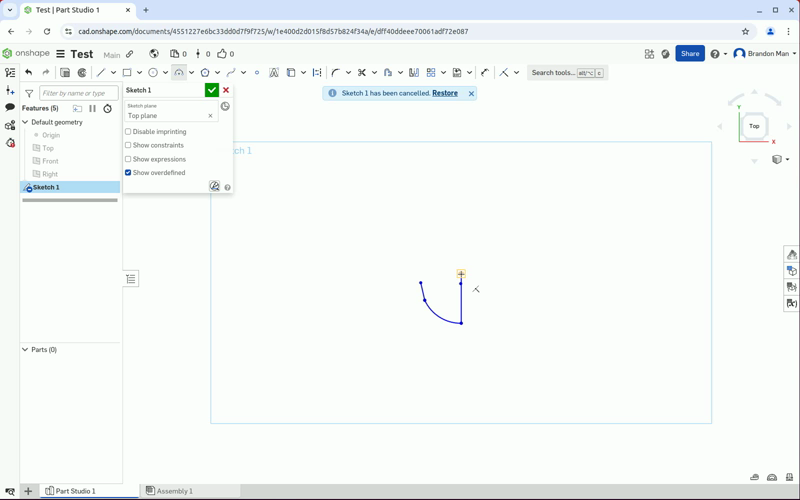
click(461, 273)
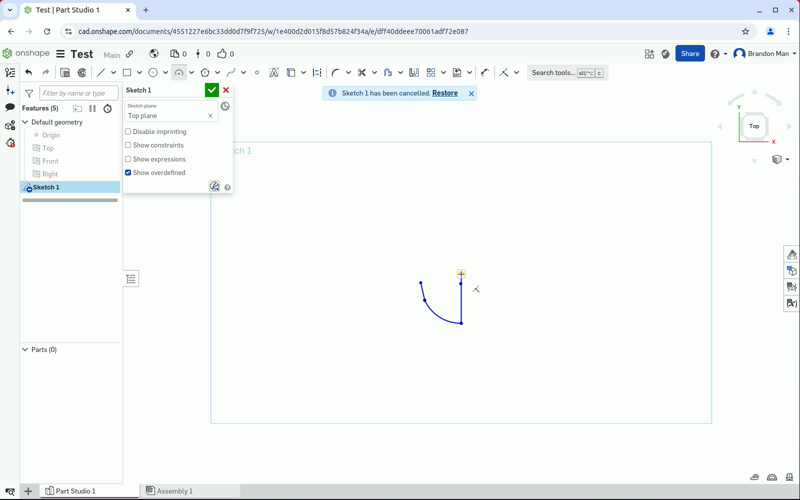
key_down(shift)
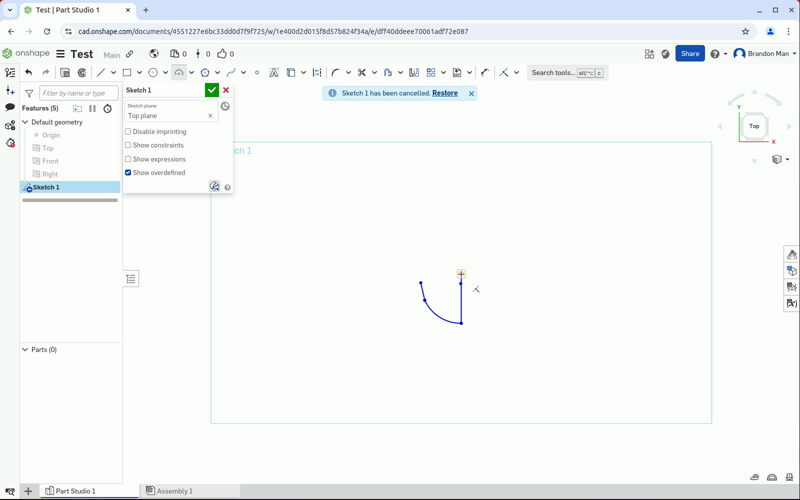
mouse_move(461, 252)
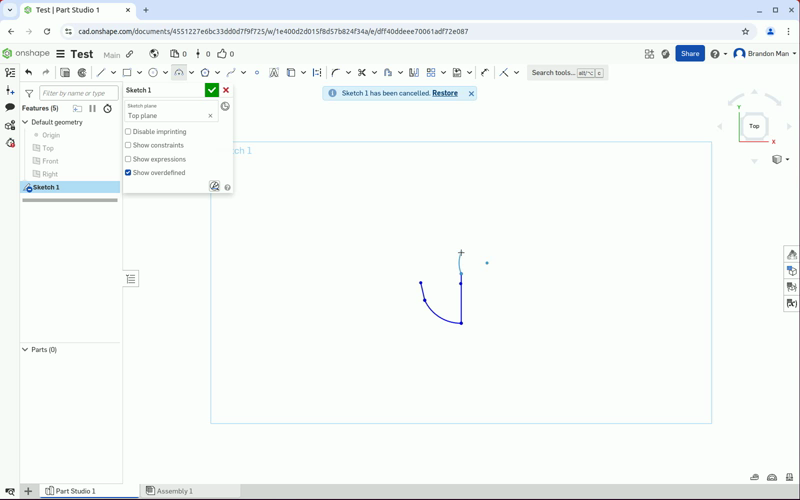
click(461, 252)
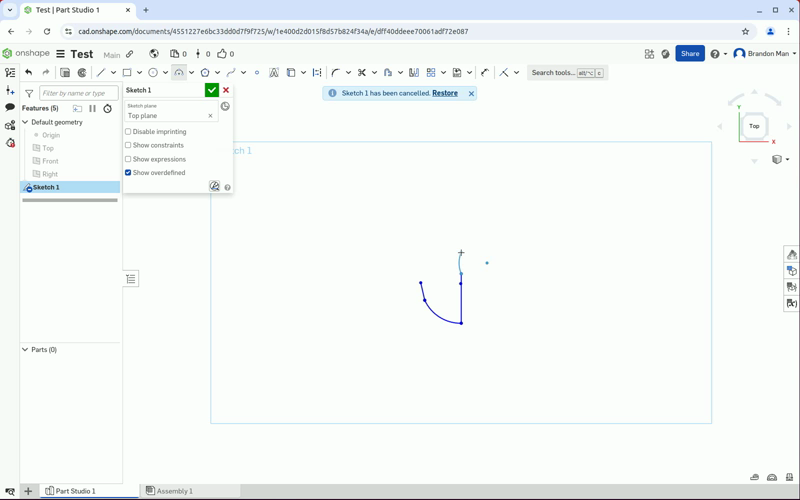
mouse_move(450, 262)
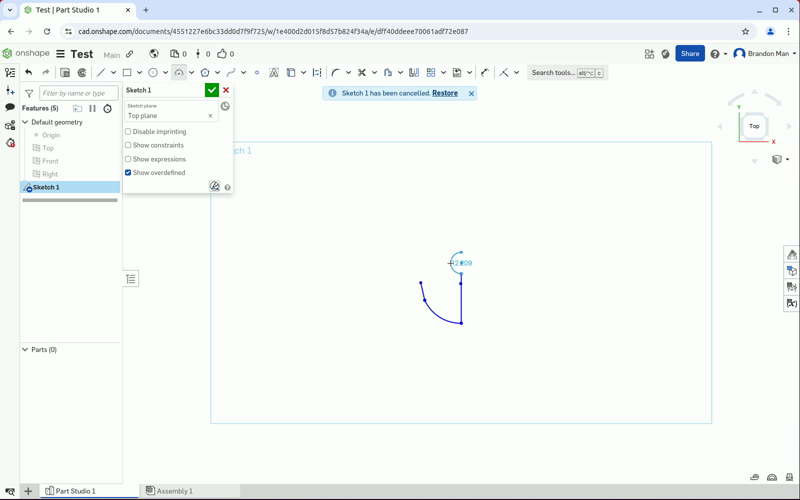
click(450, 262)
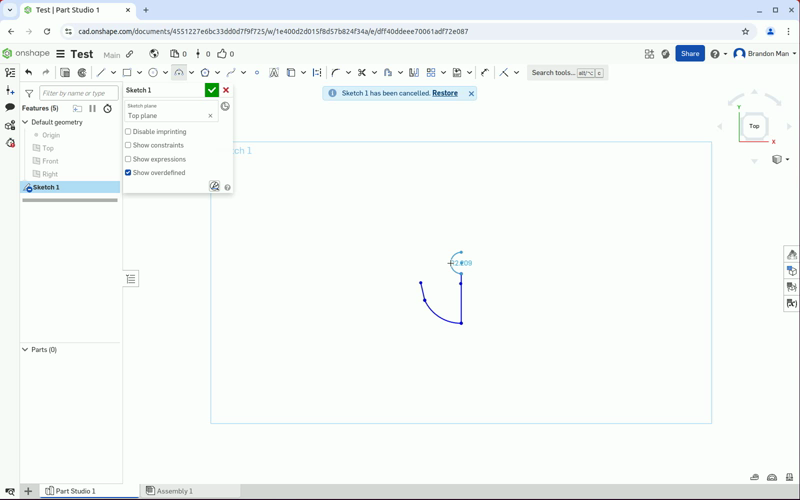
key_up(shift)
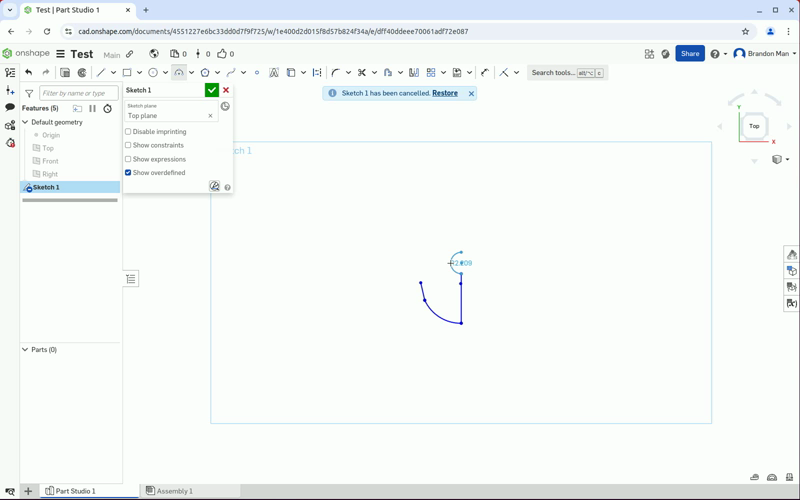
key(esc)
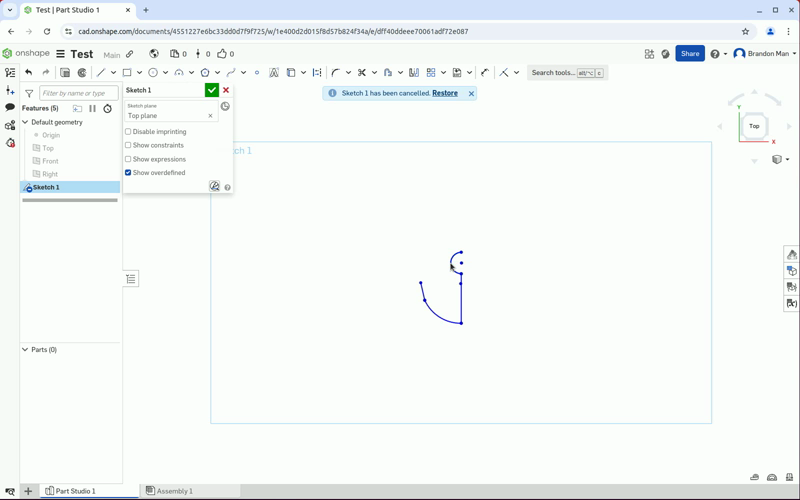
key(l)
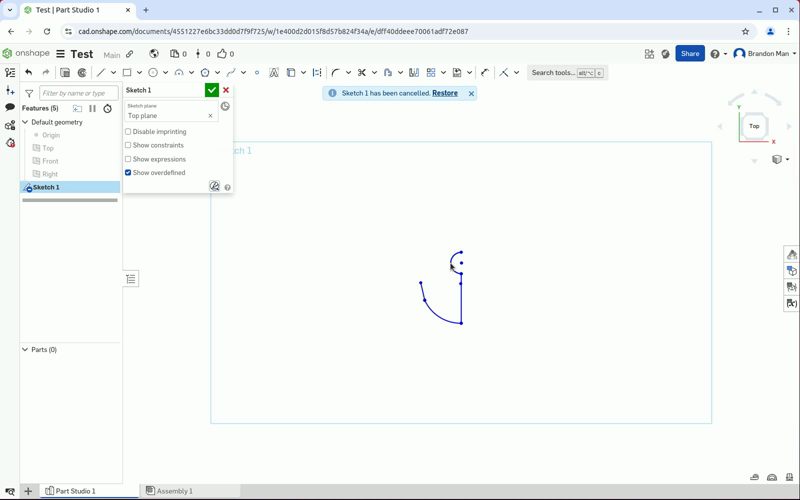
mouse_move(461, 252)
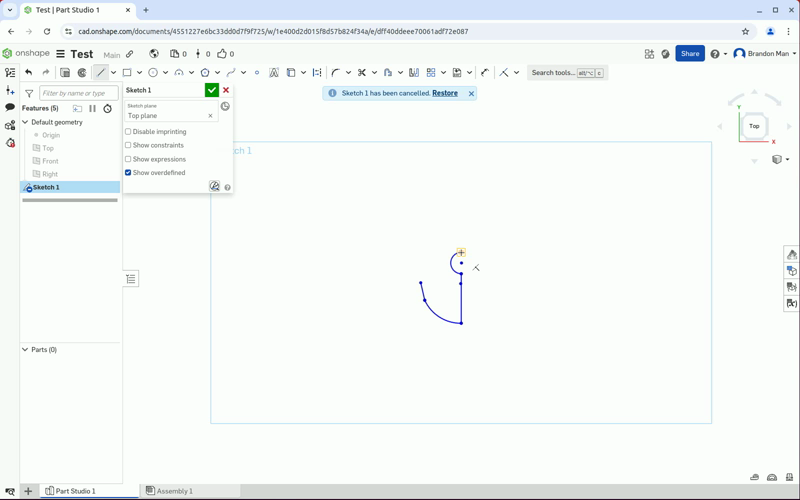
click(461, 252)
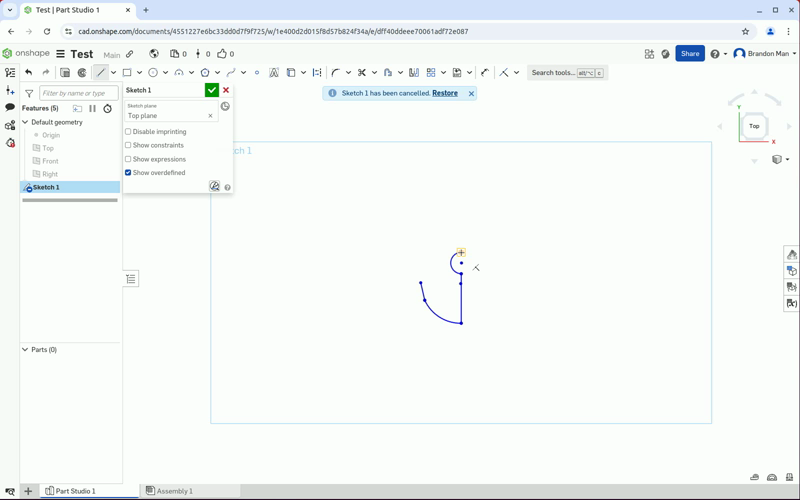
key_down(shift)
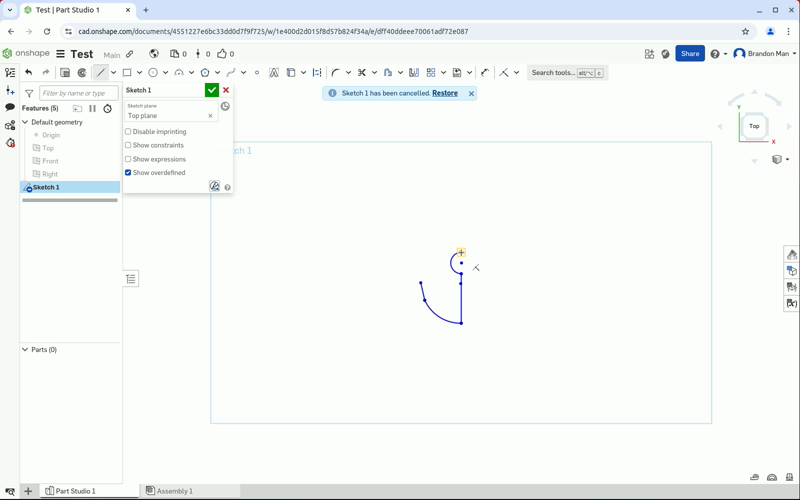
mouse_move(491, 252)
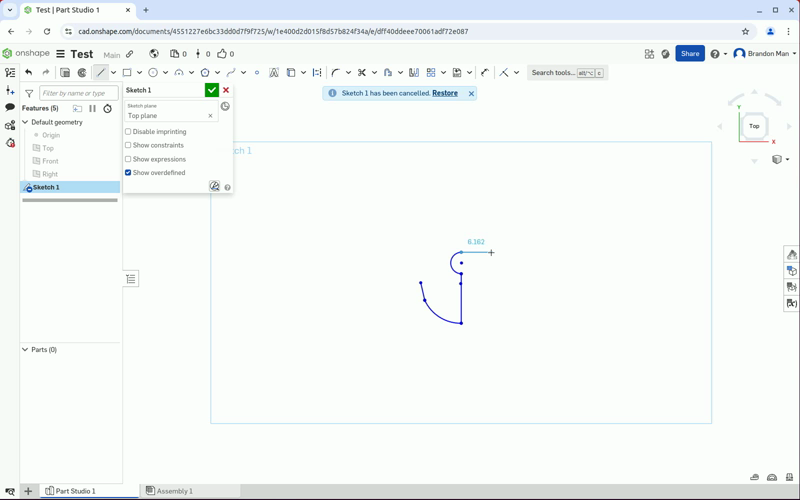
mouse_move(461, 242)
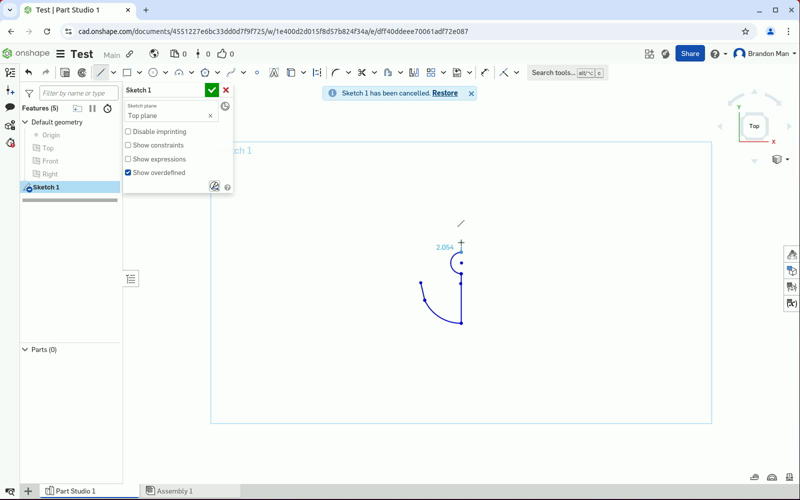
click(461, 242)
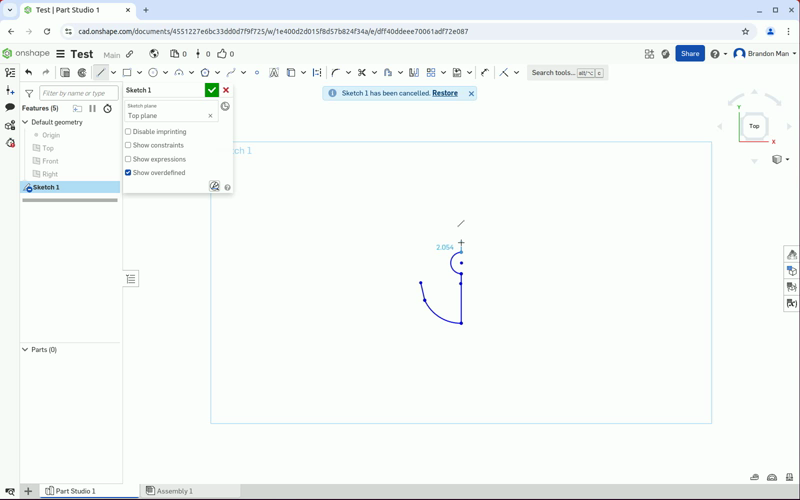
key_up(shift)
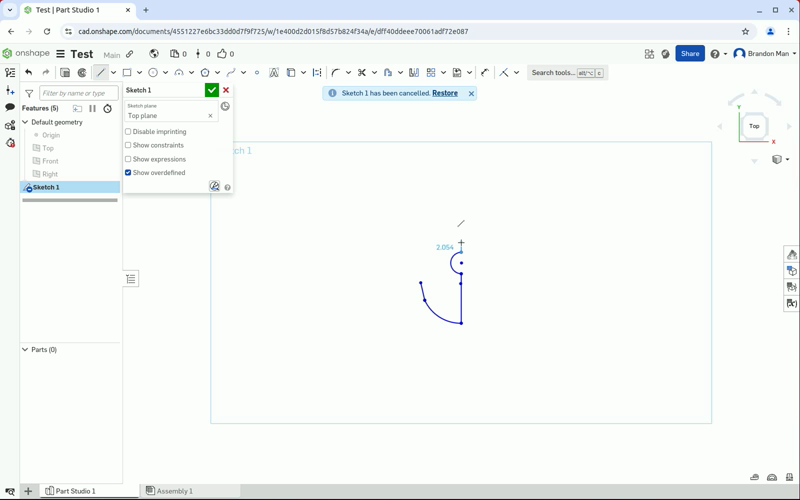
key(esc)
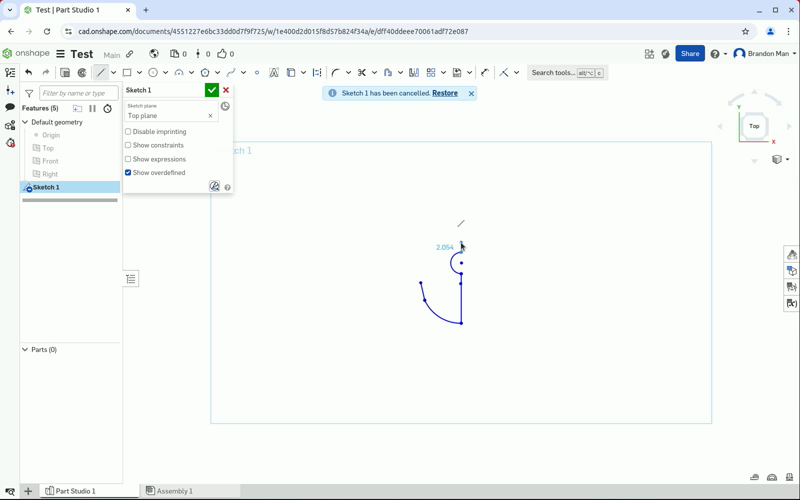
key(a)
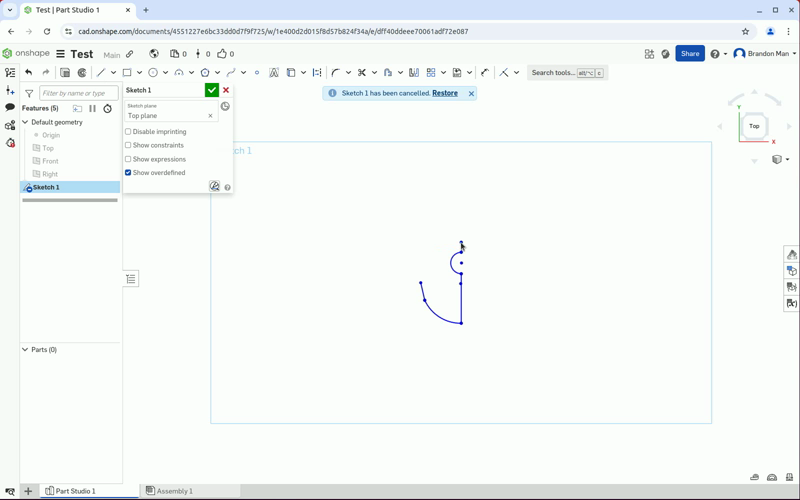
mouse_move(461, 242)
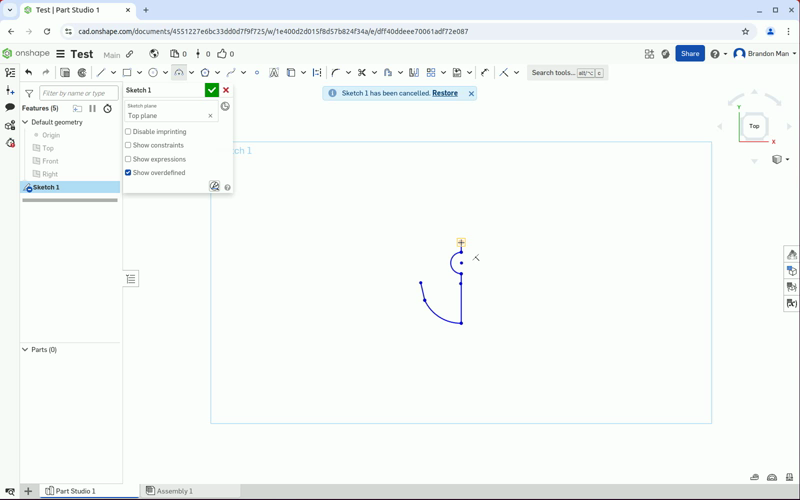
click(461, 242)
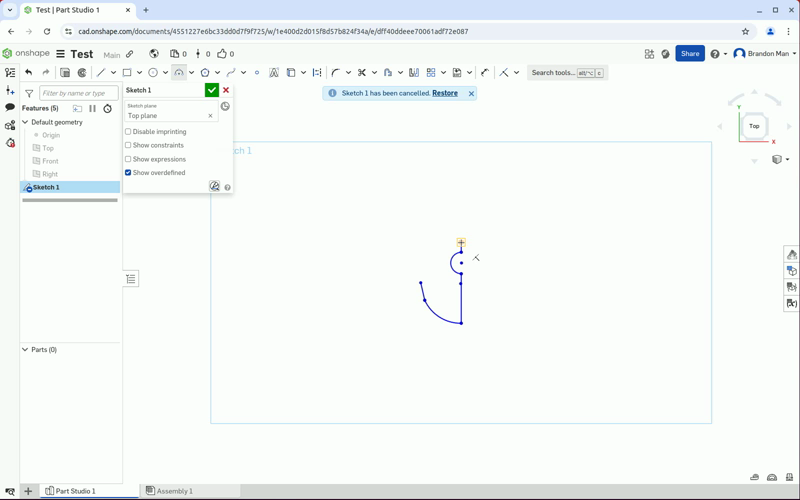
mouse_move(420, 282)
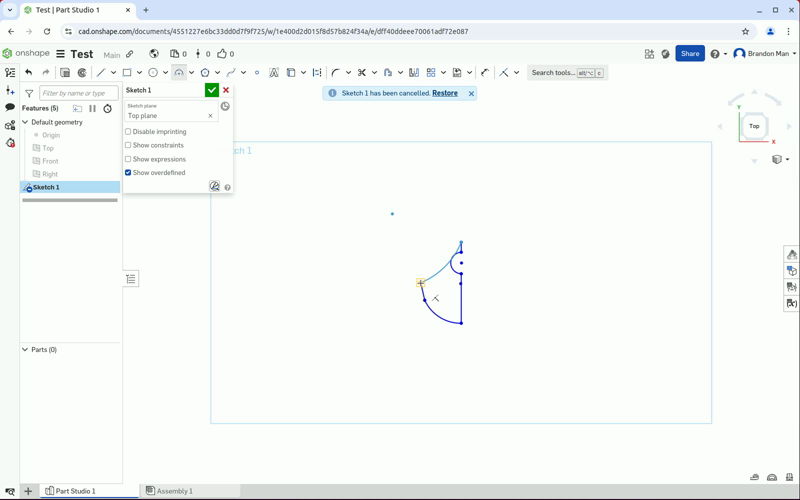
click(420, 282)
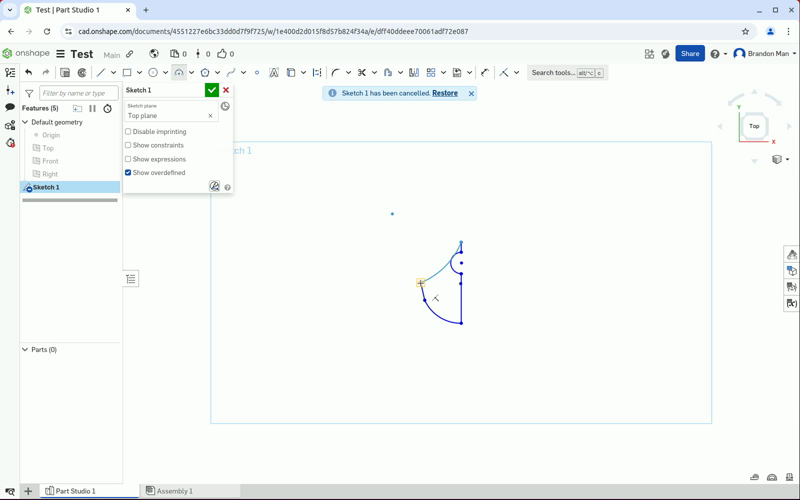
key_down(shift)
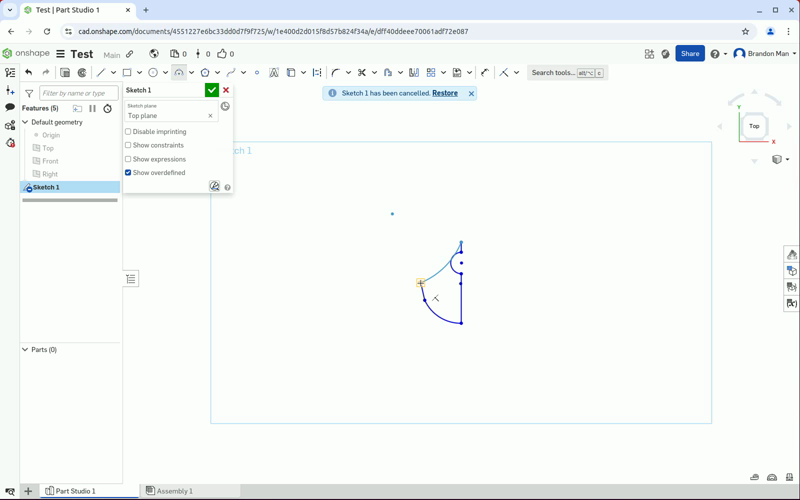
mouse_move(432, 254)
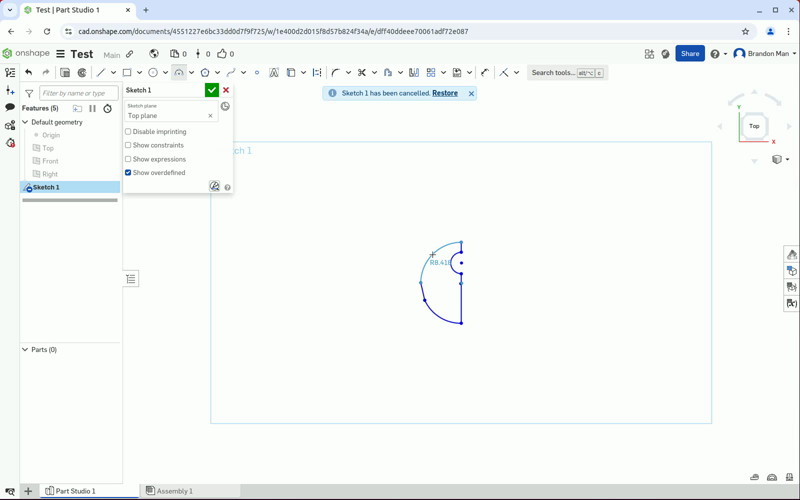
click(432, 254)
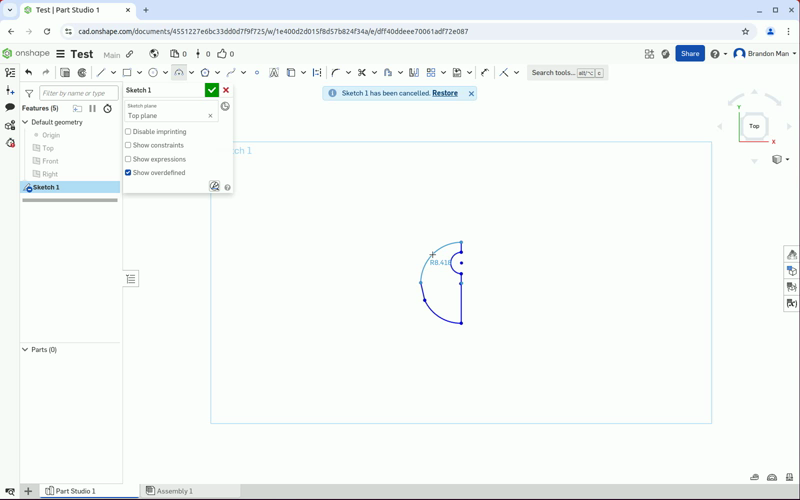
key_up(shift)
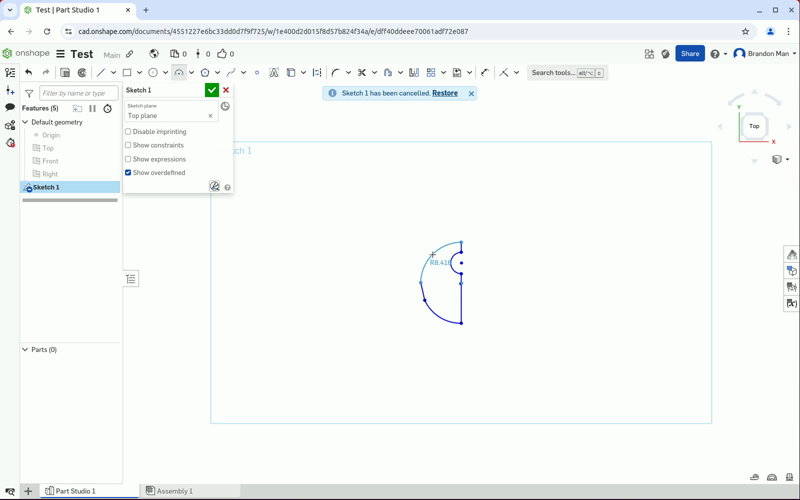
key(esc)
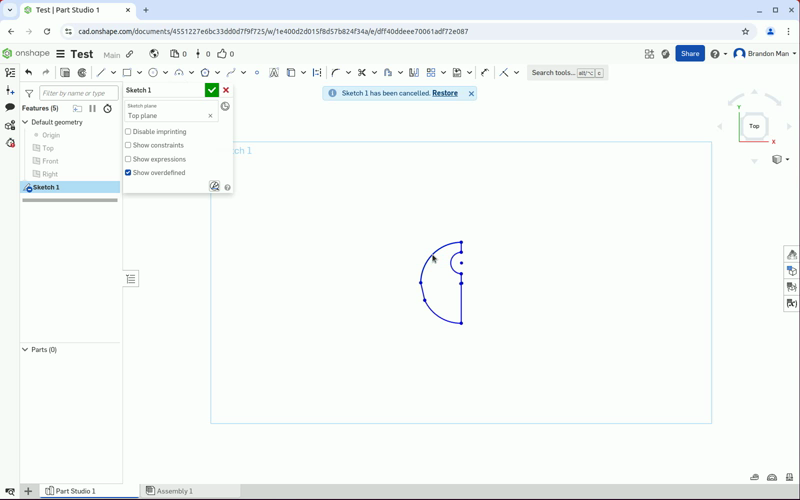
key(c)
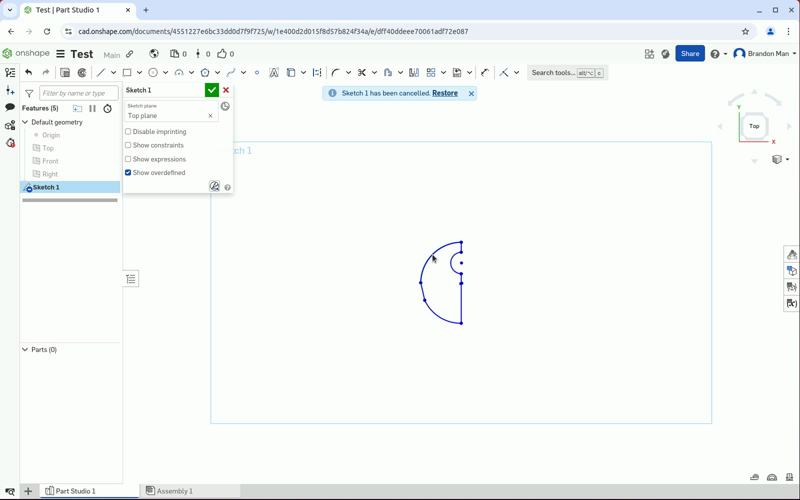
key_down(shift)
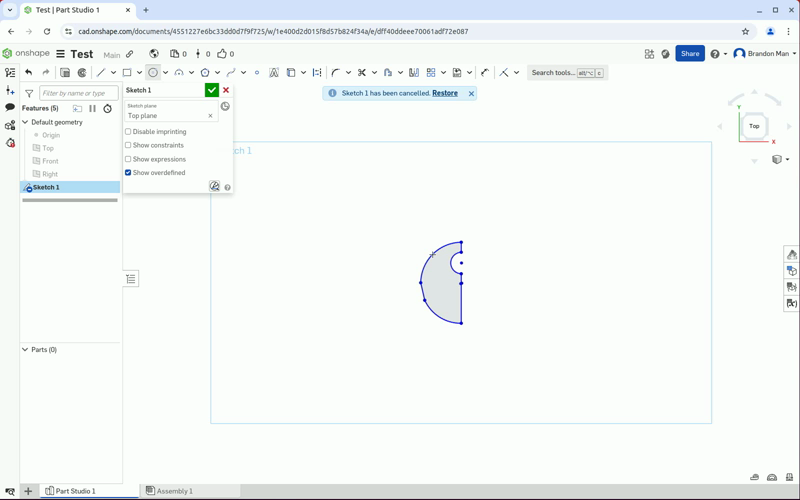
mouse_move(440, 276)
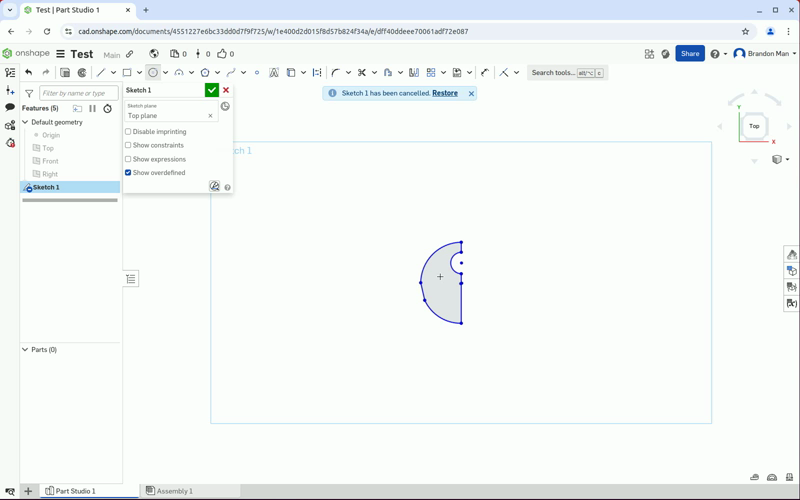
click(440, 276)
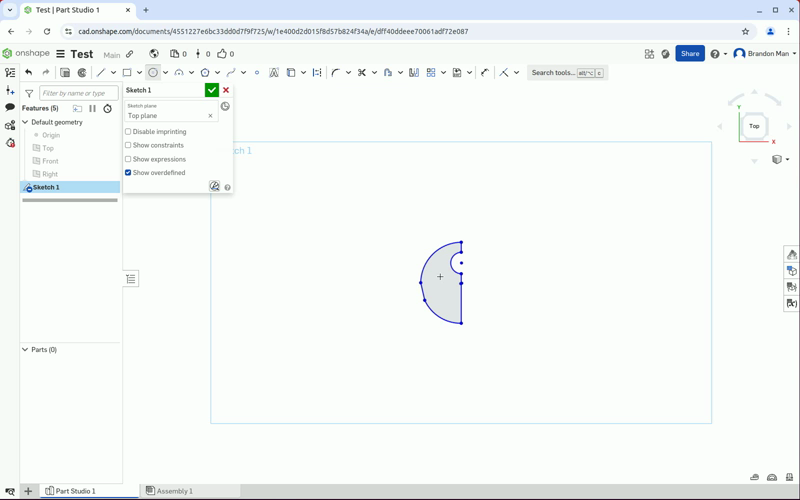
key_up(shift)
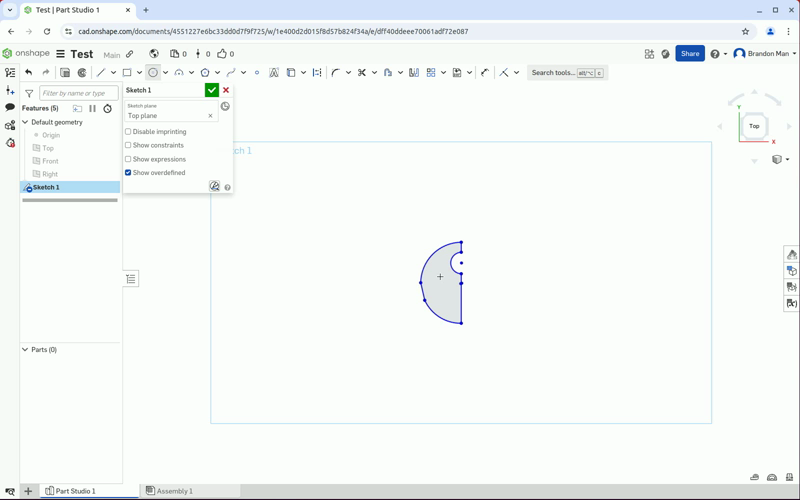
mouse_move(450, 276)
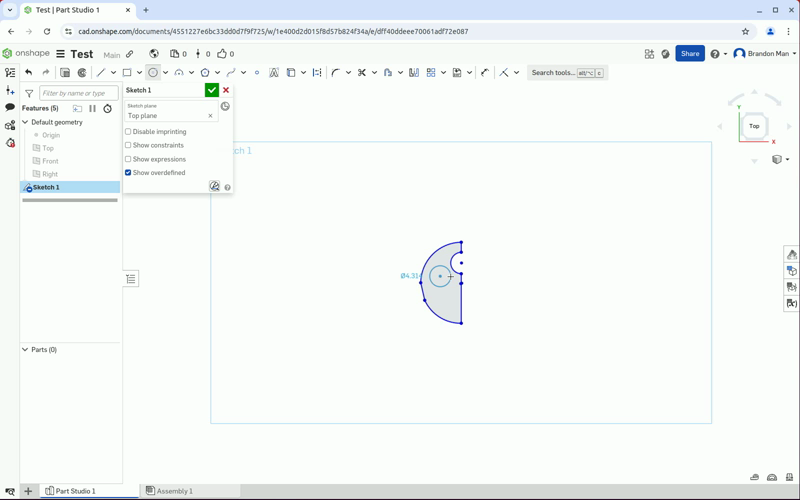
click(450, 276)
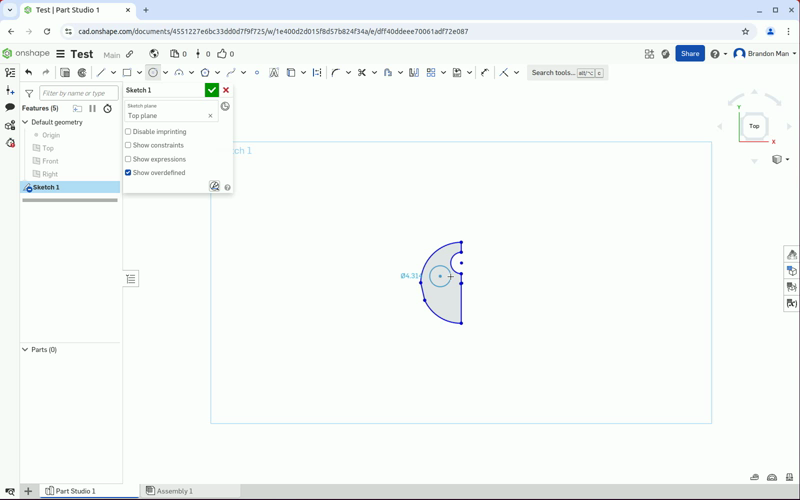
key(esc)
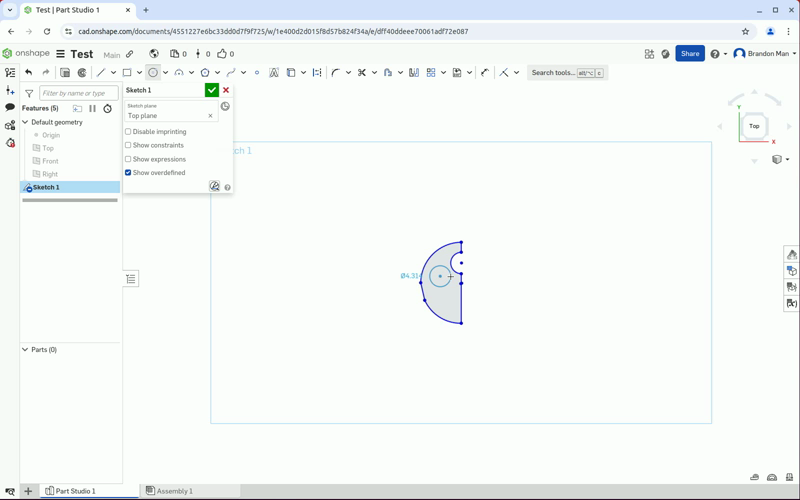
key(c)
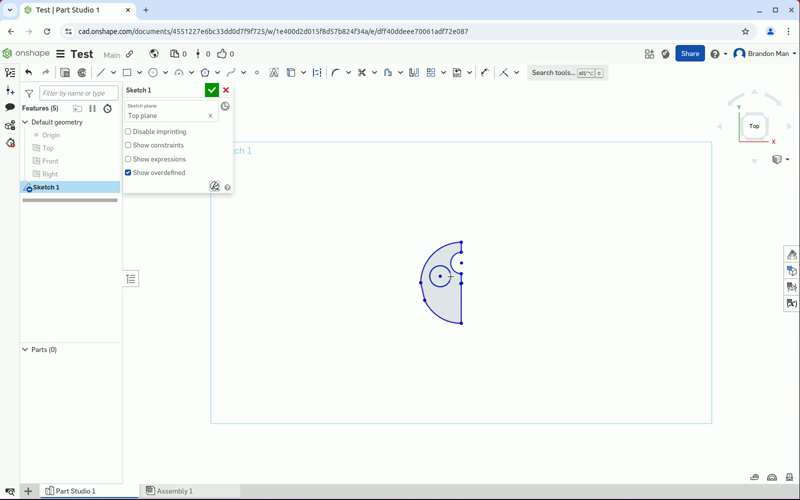
key_down(shift)
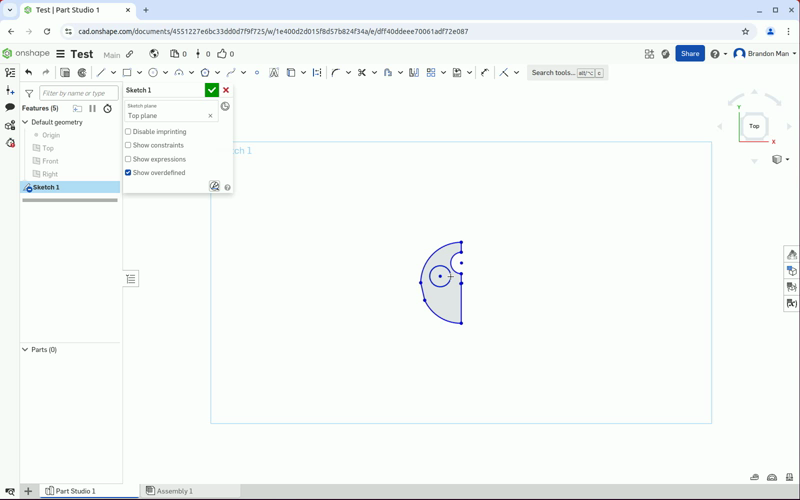
mouse_move(447, 303)
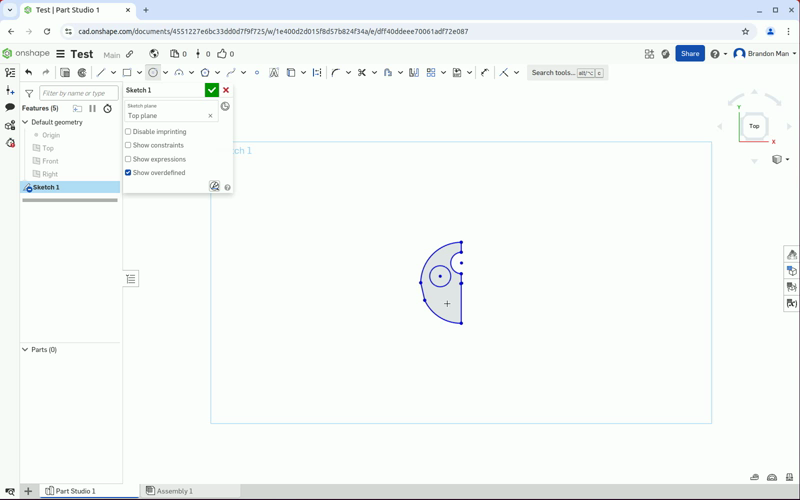
click(447, 303)
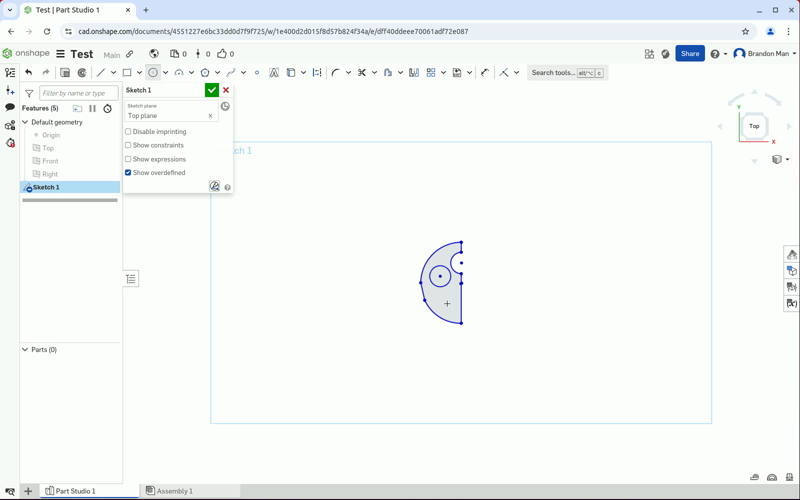
key_up(shift)
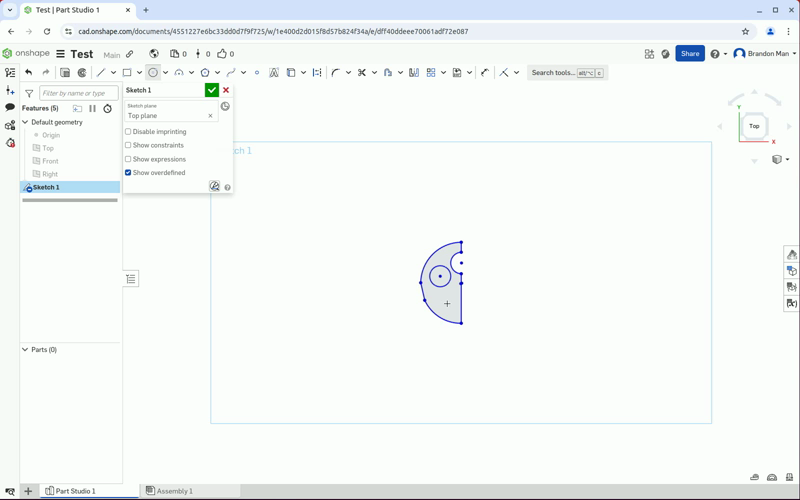
mouse_move(457, 303)
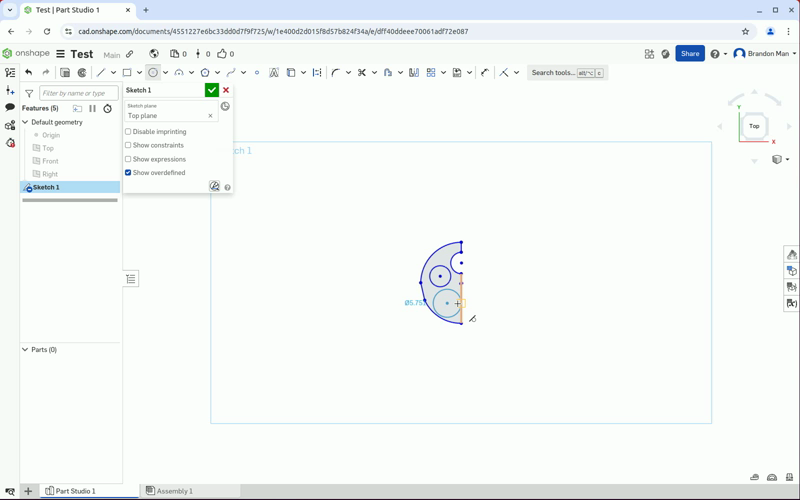
click(457, 303)
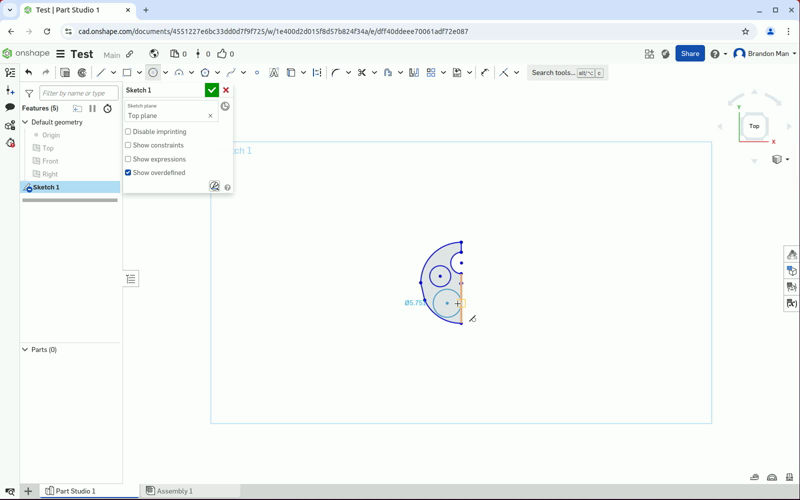
key(esc)
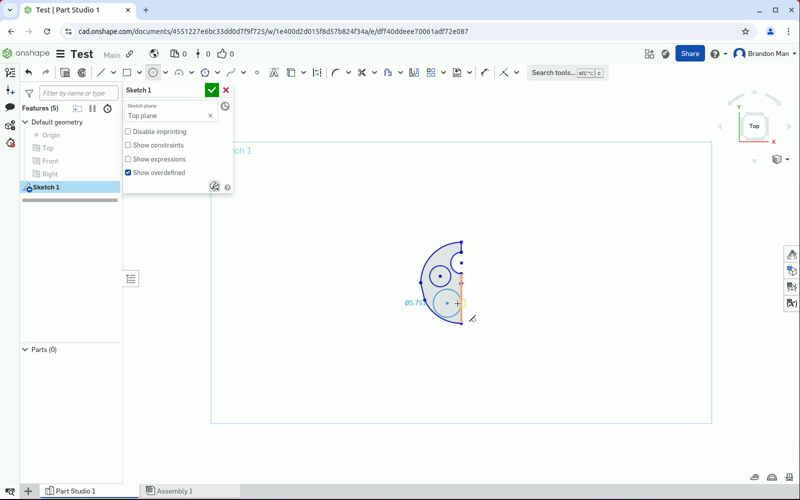
mouse_move(453, 268)
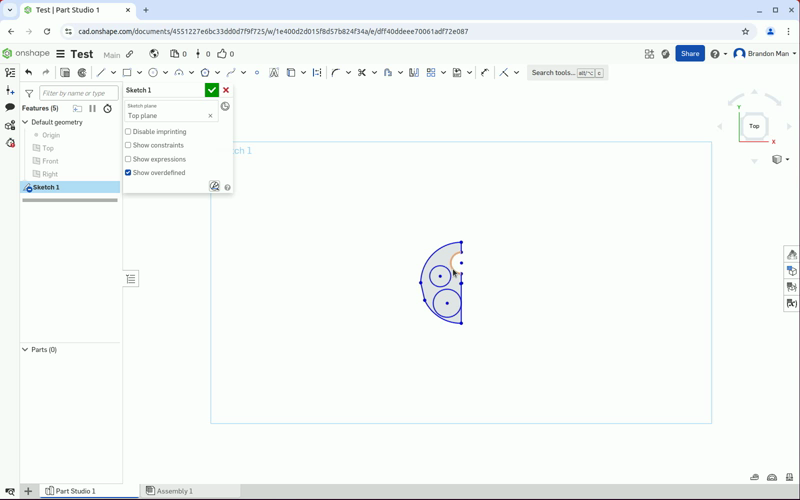
click(453, 268)
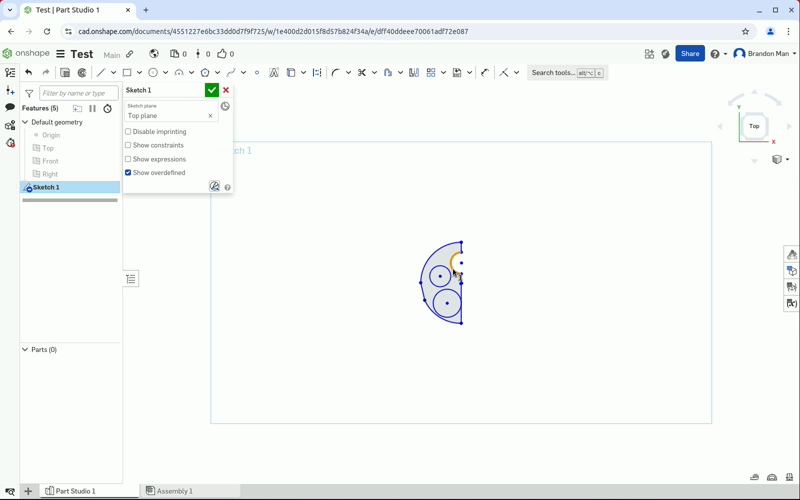
mouse_move(73, 352)
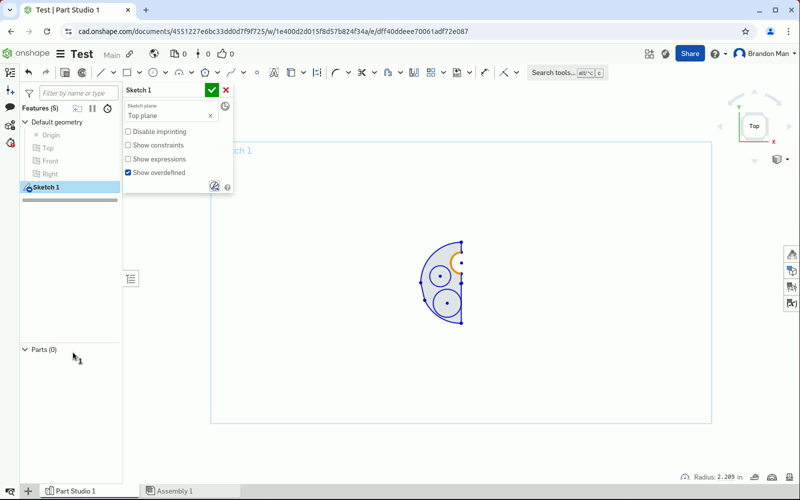
key(shift+y)
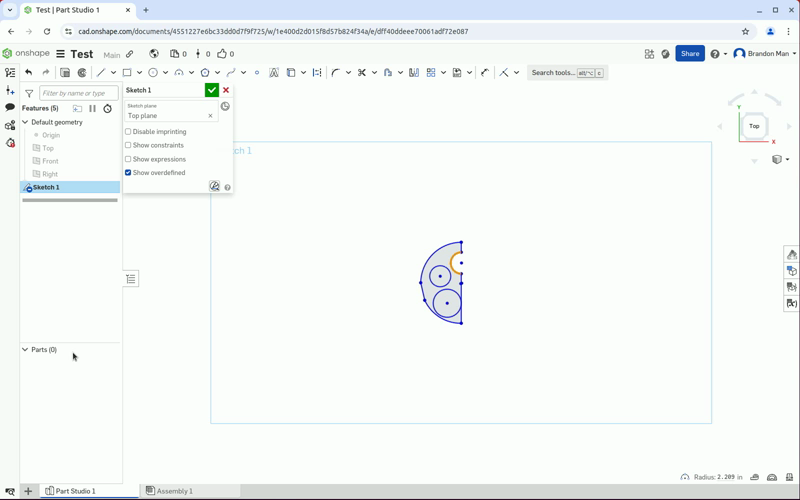
key(shift+e)
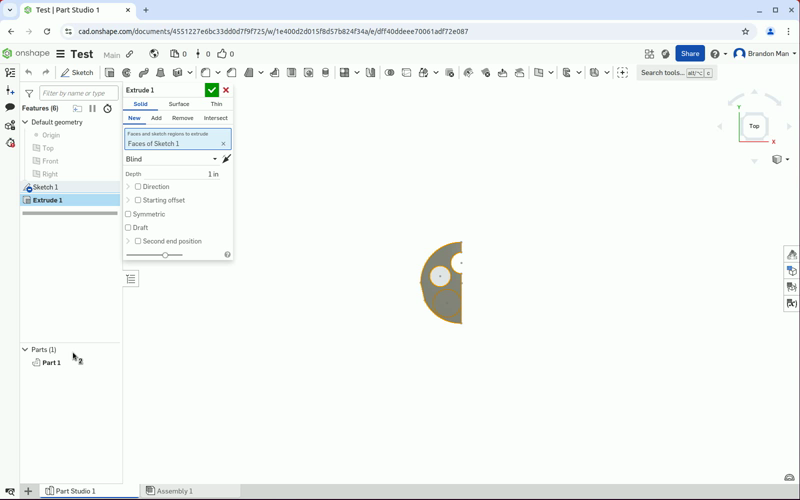
mouse_move(143, 106)
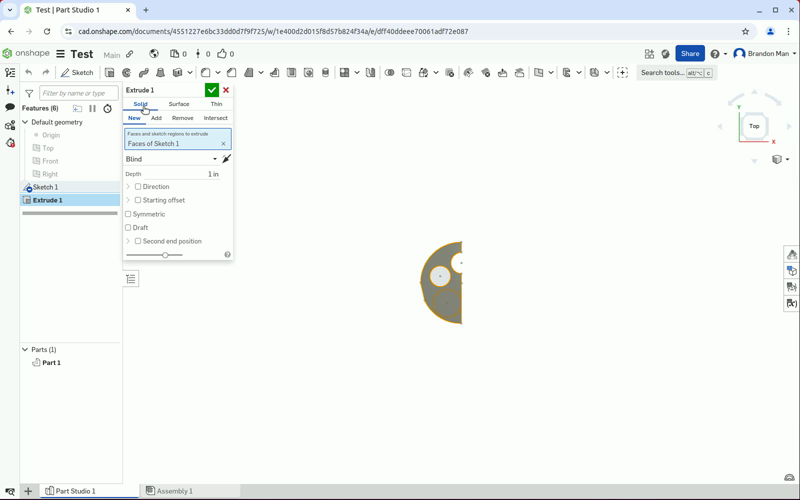
click(143, 106)
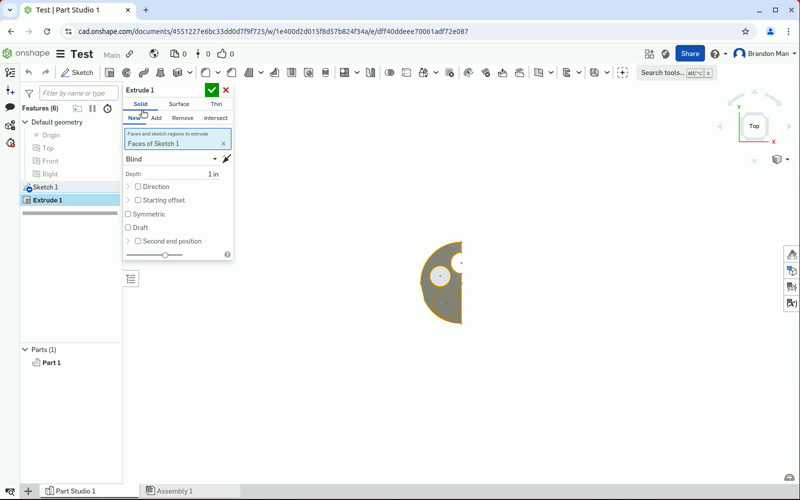
mouse_move(137, 120)
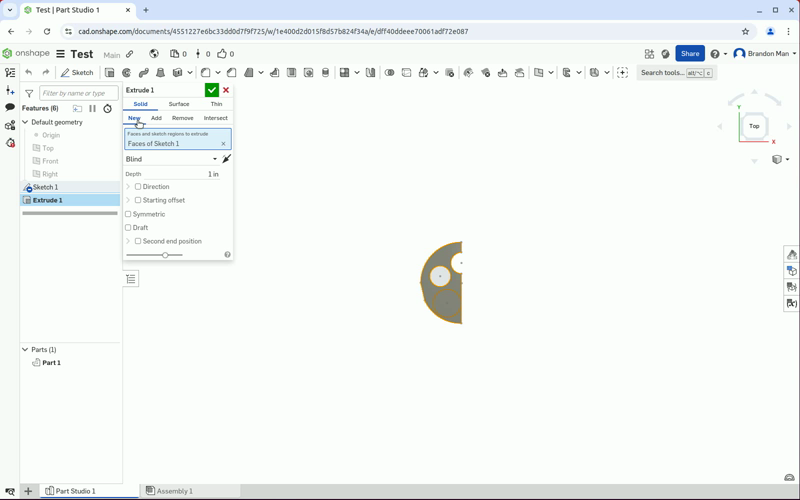
click(137, 120)
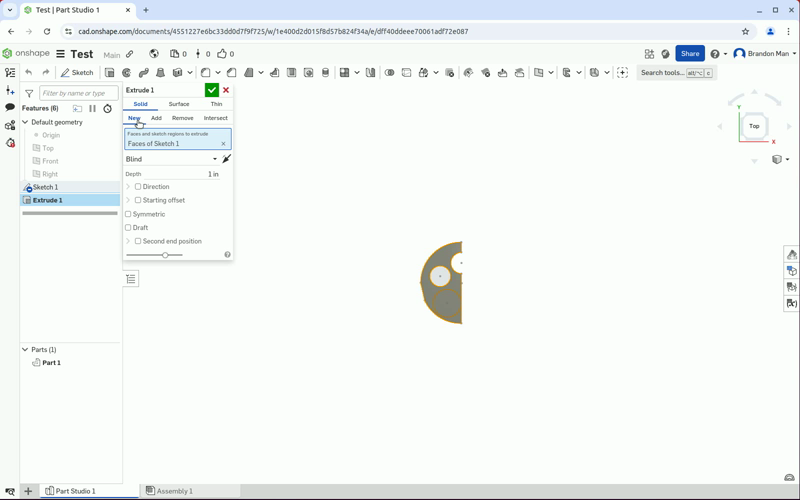
key(tab, 4)
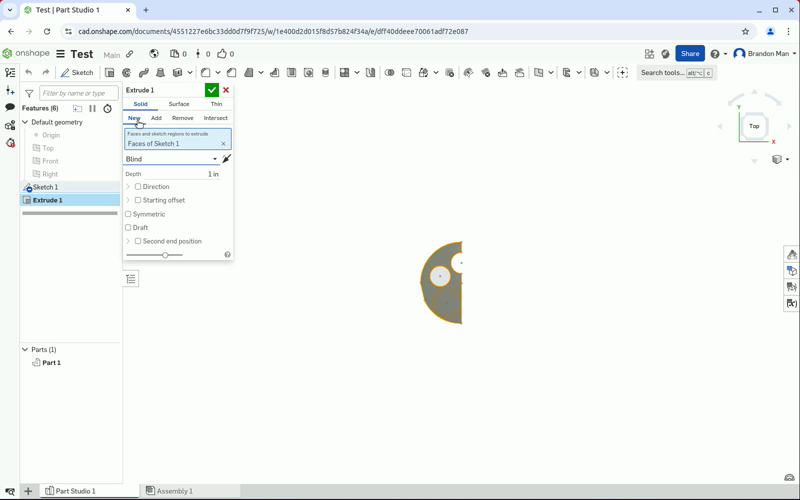
text(1.204)
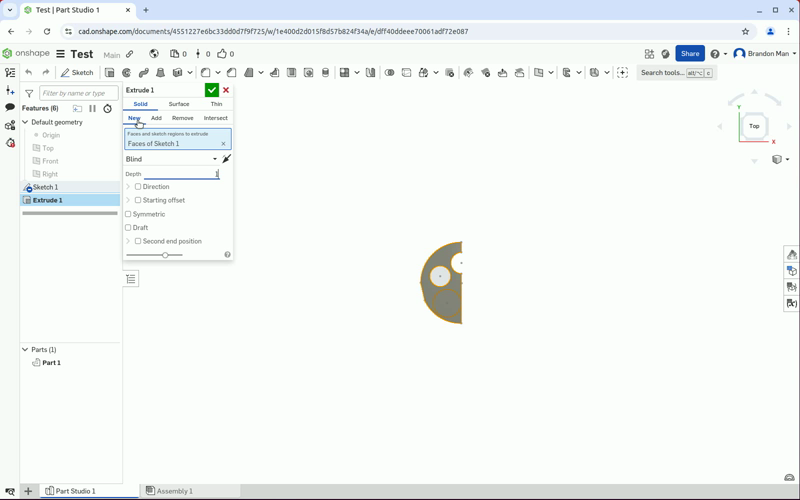
key(enter)
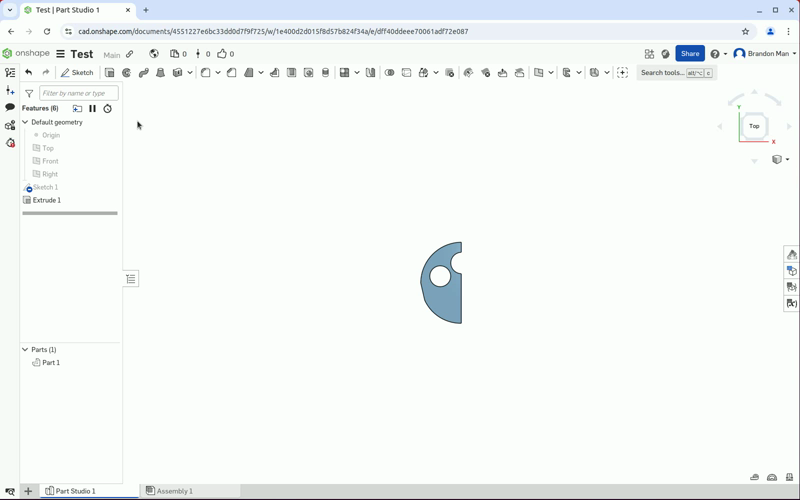
key(shift+h)
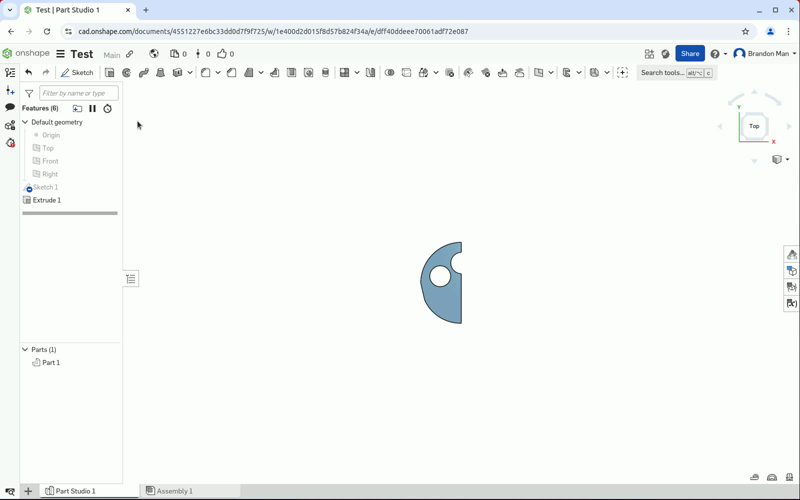
key(shift+h)
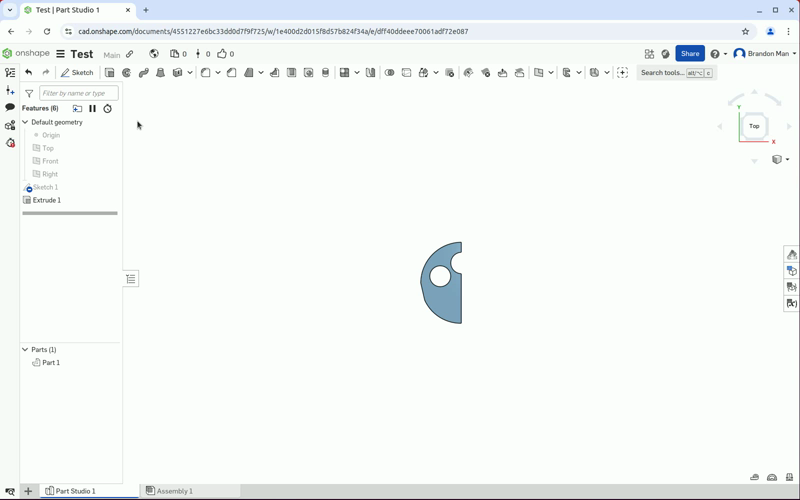
mouse_move(73, 189)
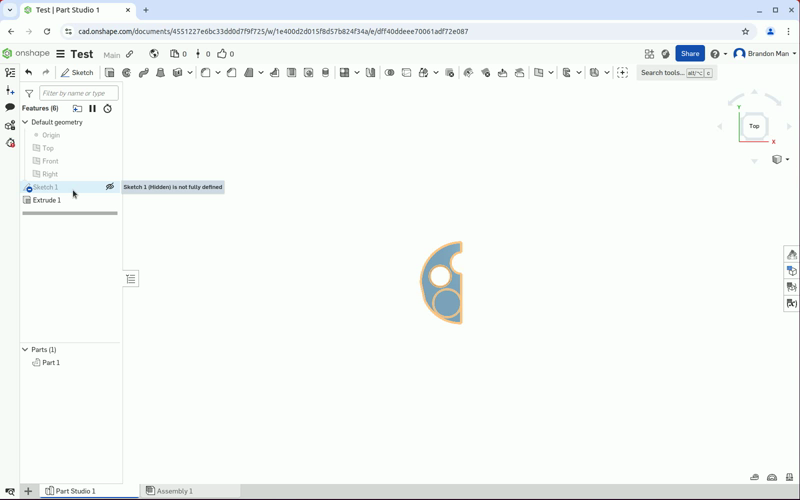
click(73, 189)
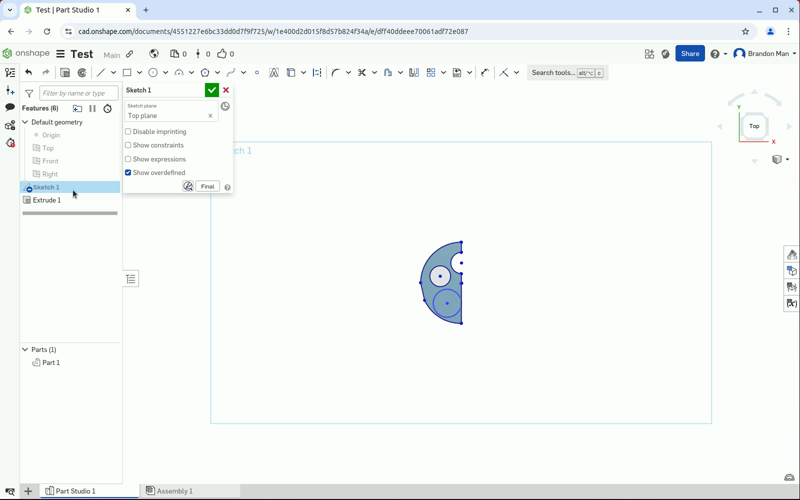
mouse_move(229, 92)
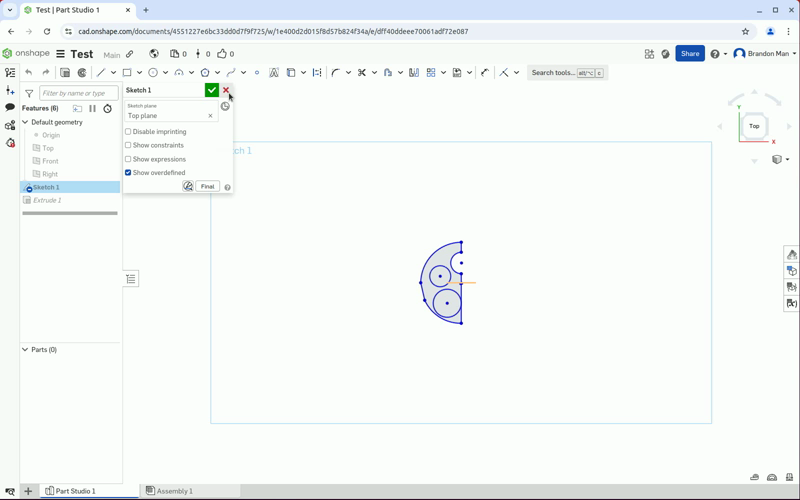
click(229, 92)
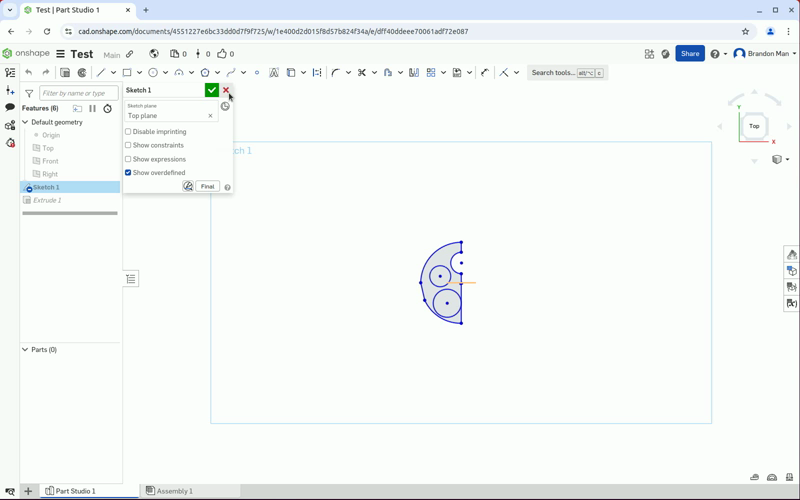
key(shift+s)
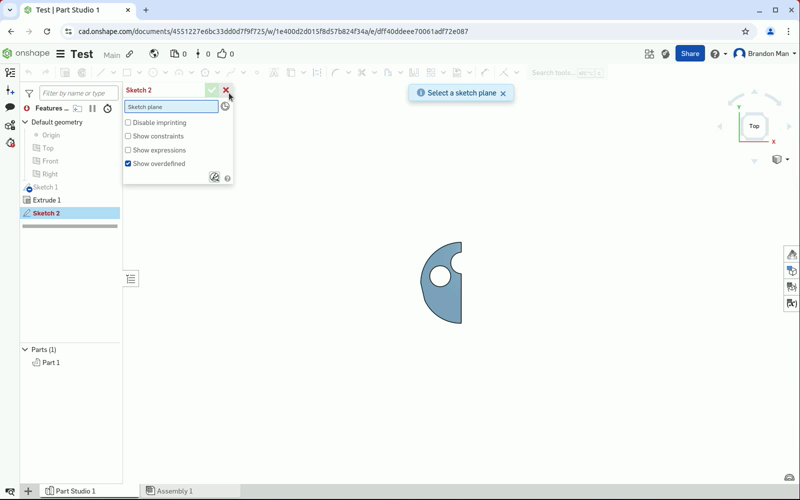
mouse_move(73, 150)
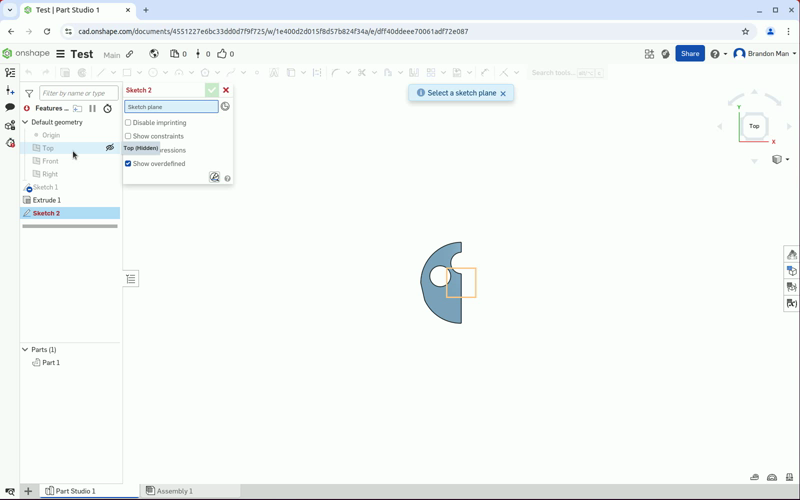
click(73, 150)
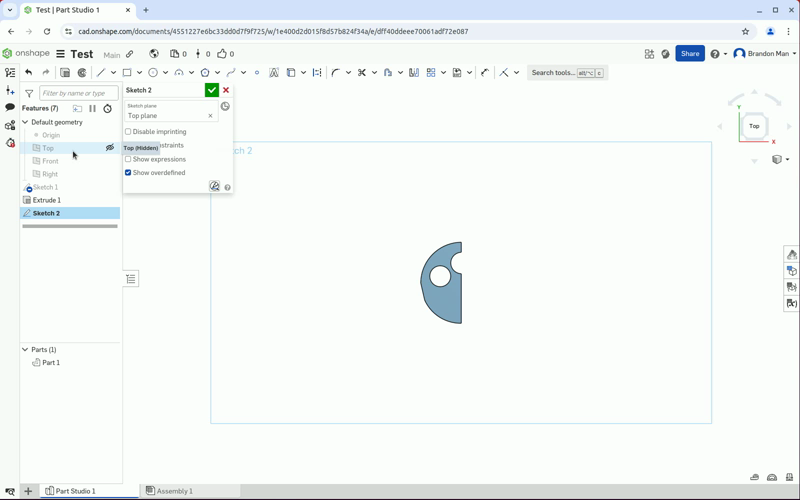
mouse_move(73, 352)
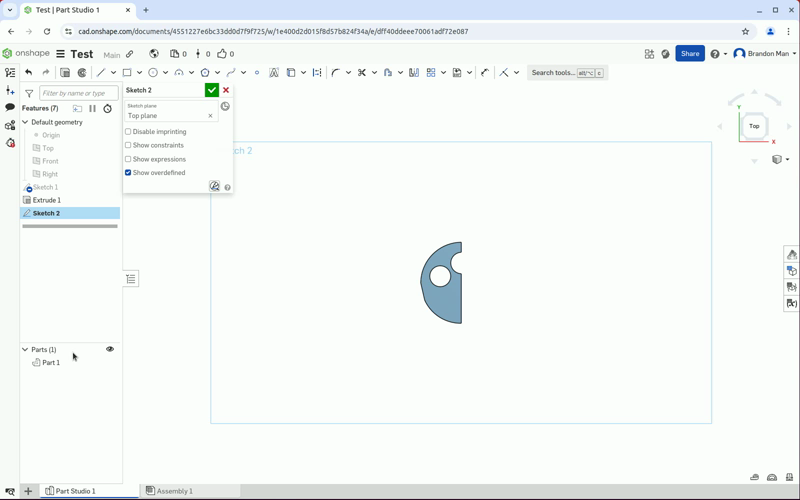
key(y)
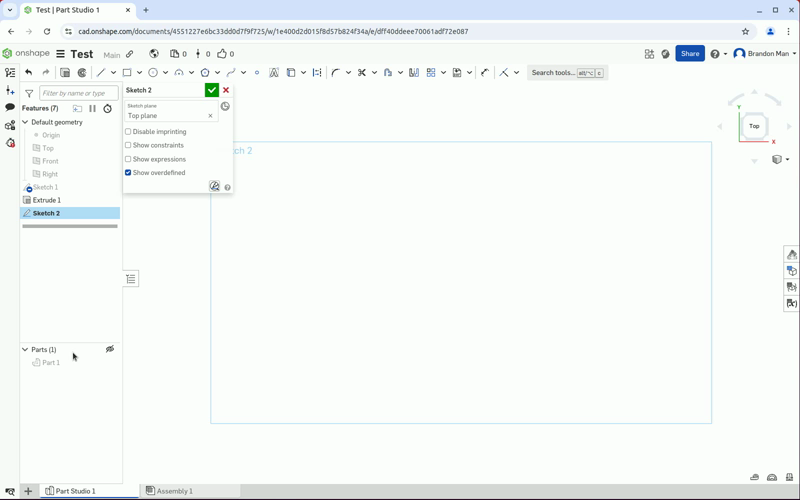
key(a)
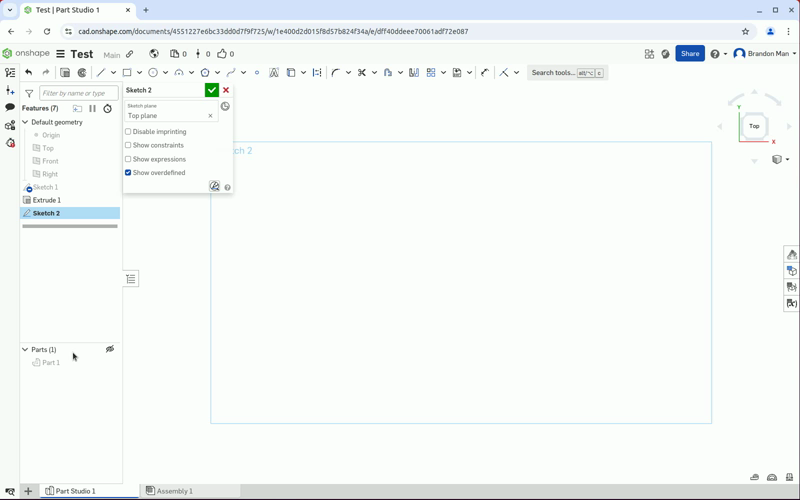
key_down(shift)
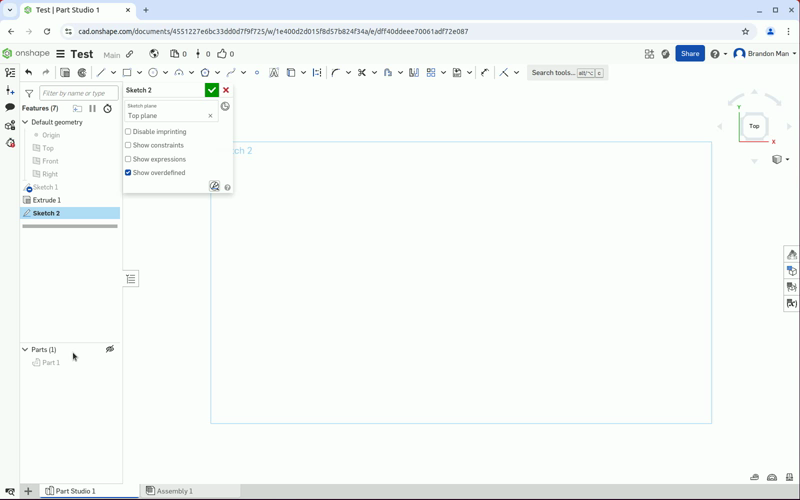
mouse_move(460, 322)
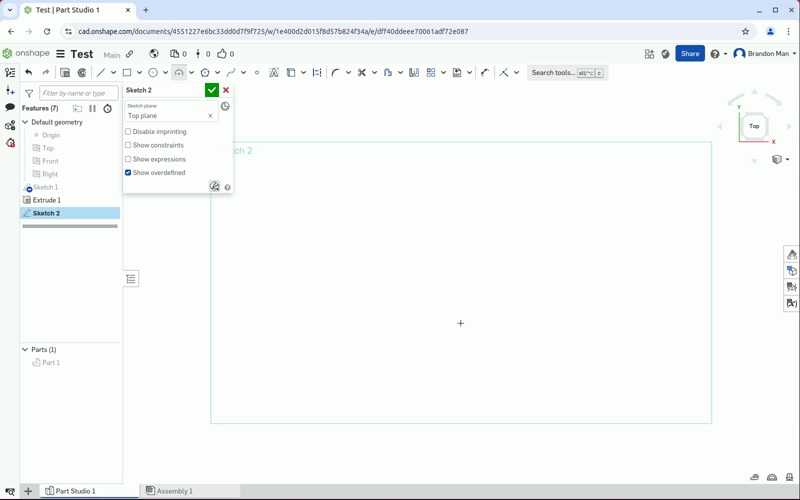
click(460, 322)
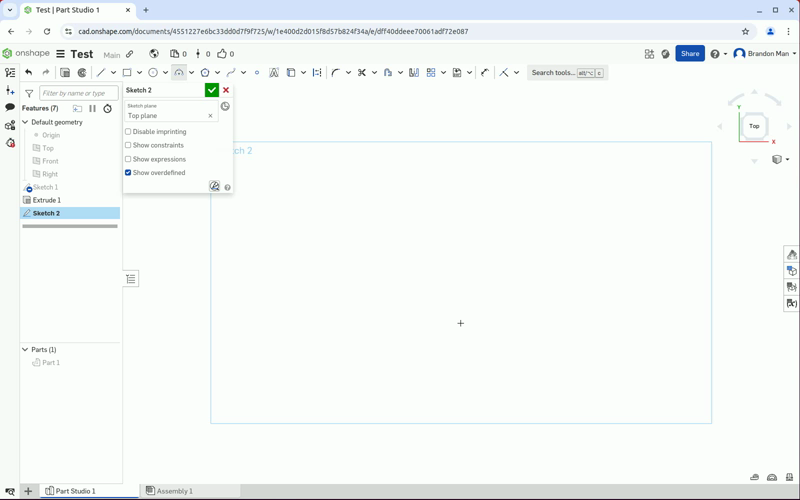
key_up(shift)
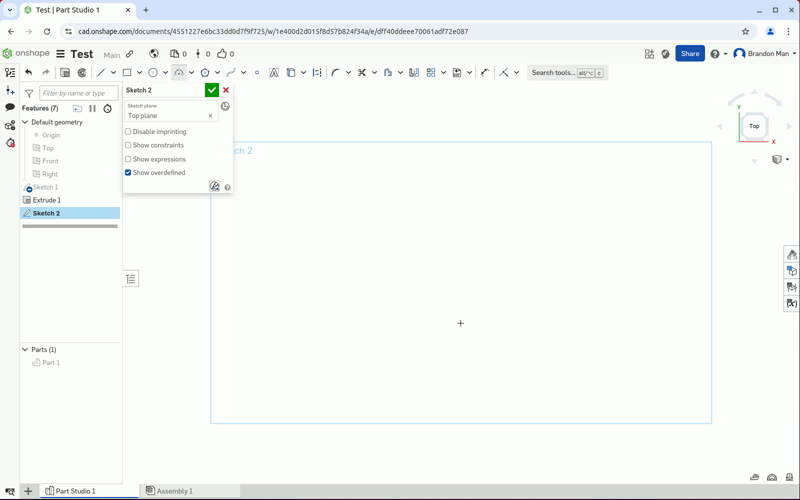
key_down(shift)
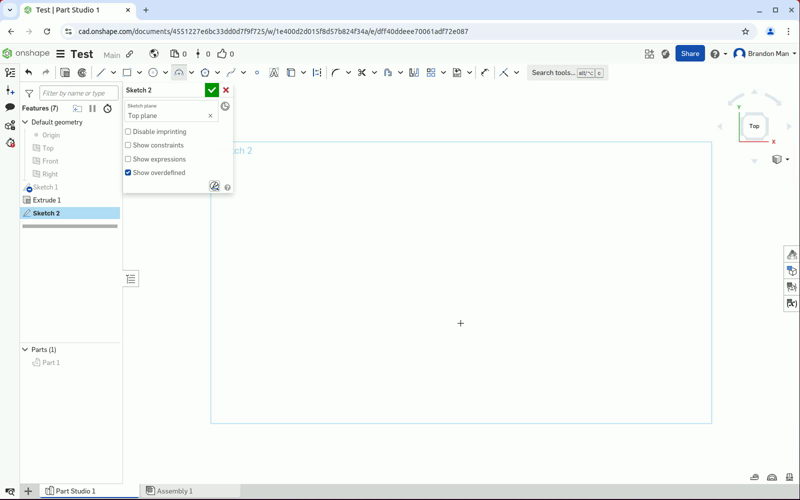
mouse_move(497, 300)
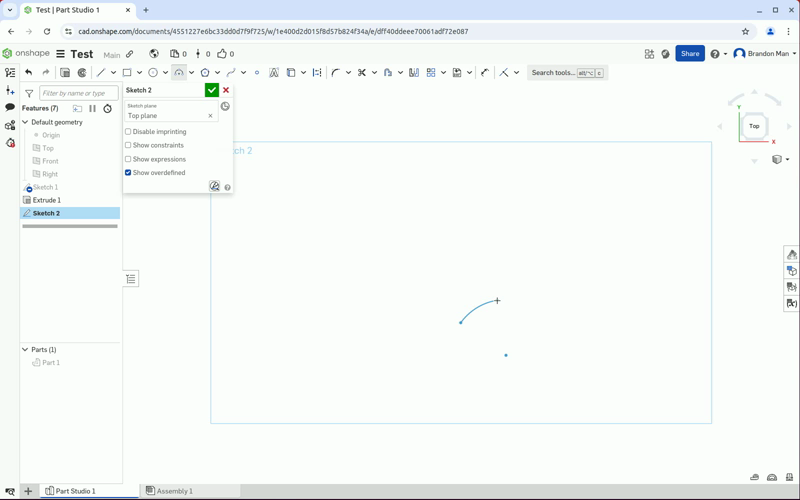
click(497, 300)
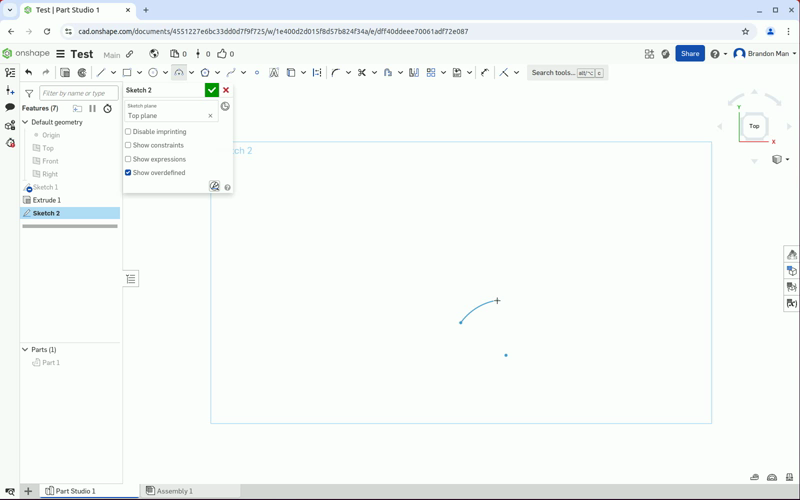
mouse_move(482, 316)
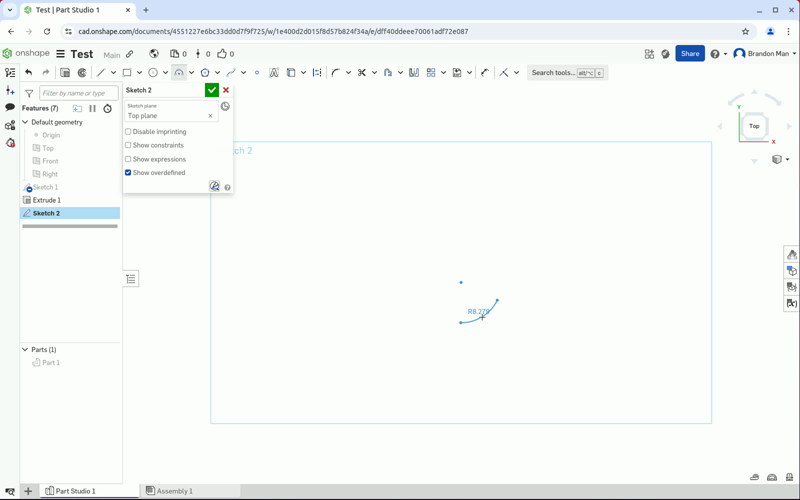
click(482, 316)
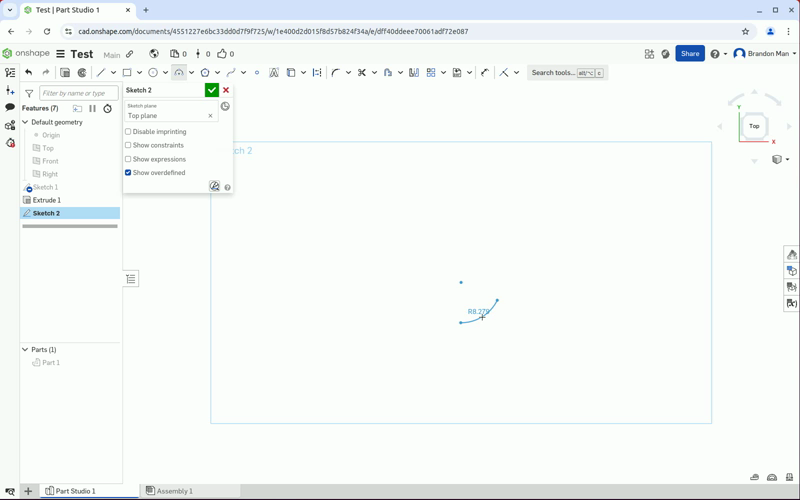
key_up(shift)
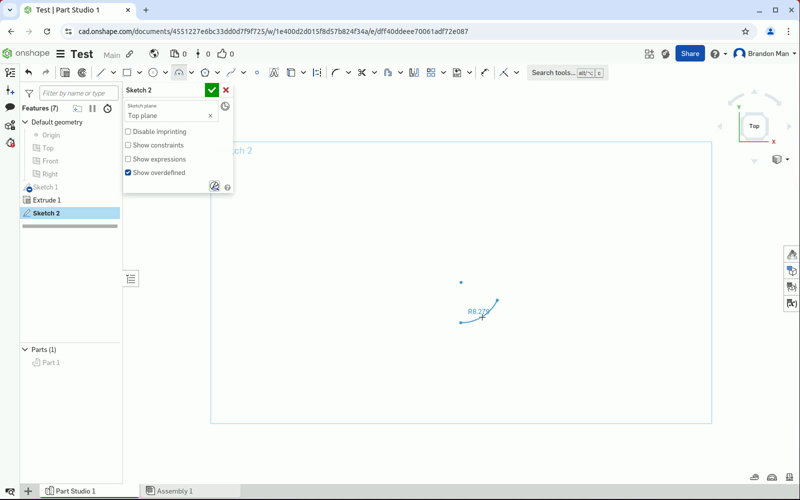
key(esc)
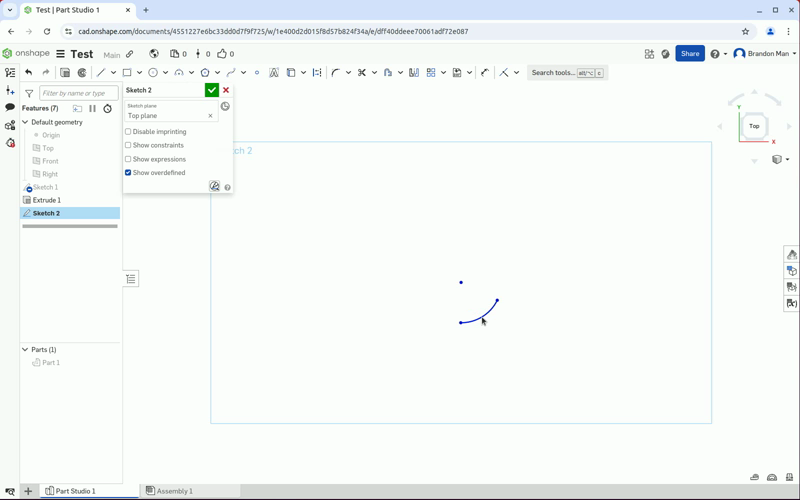
key(l)
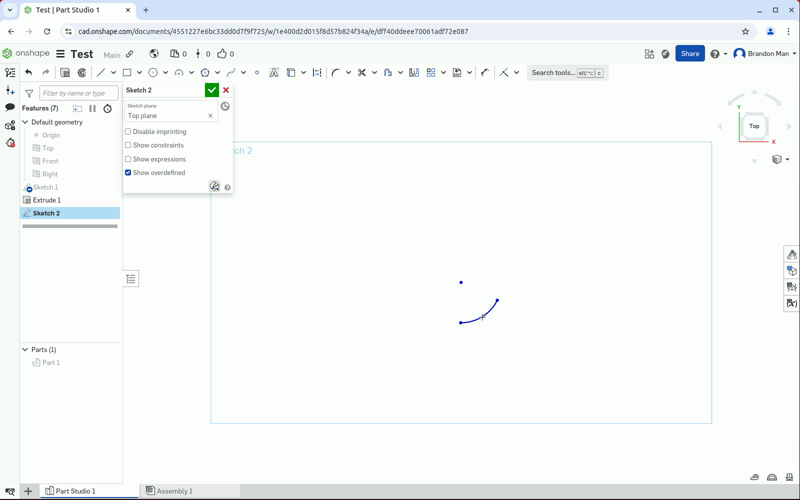
mouse_move(497, 300)
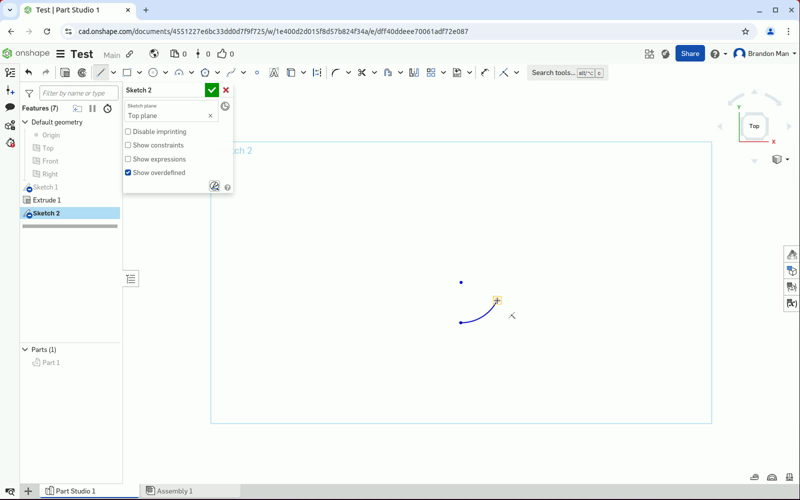
click(497, 300)
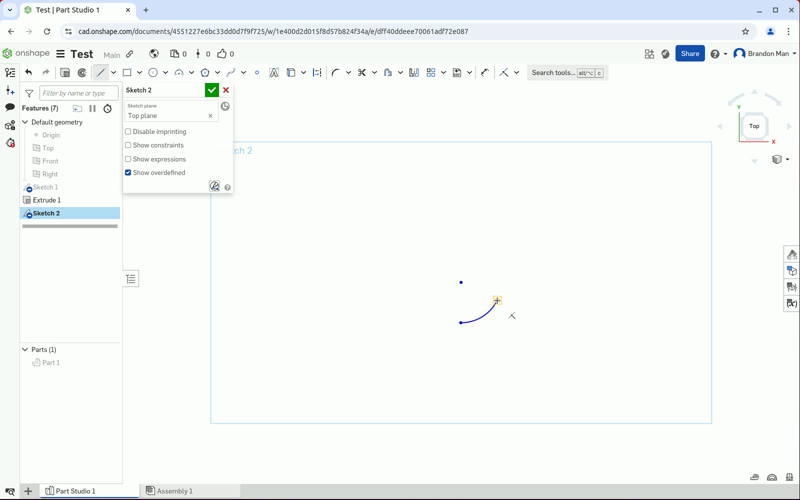
key_down(shift)
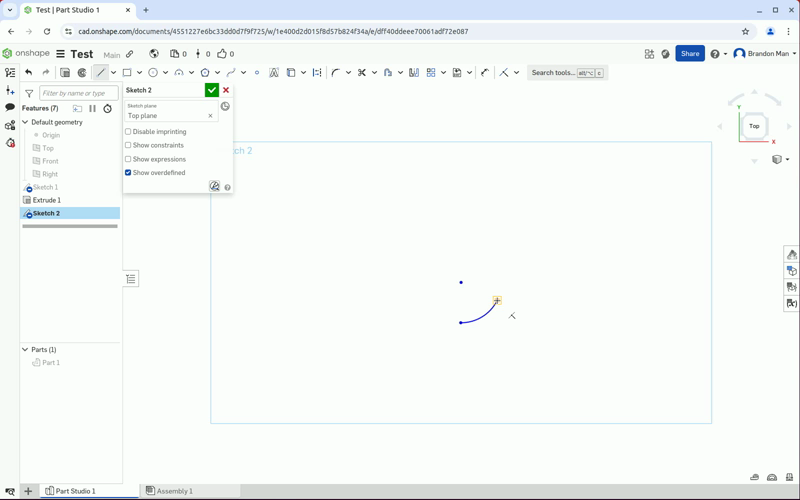
mouse_move(527, 300)
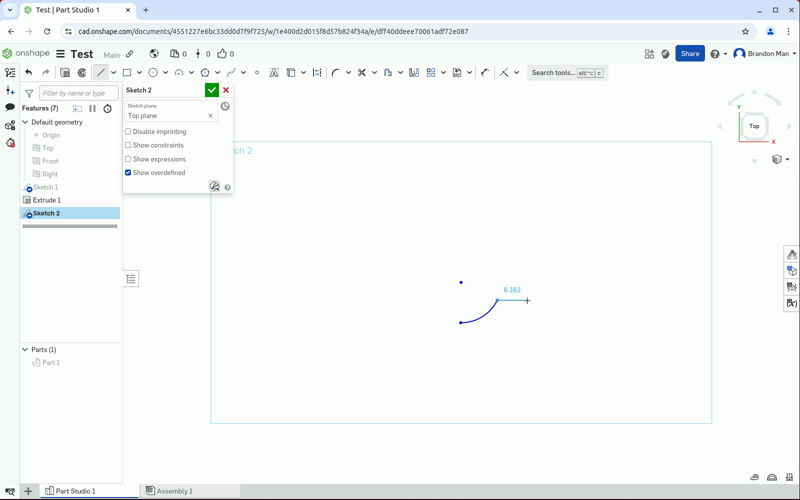
mouse_move(501, 282)
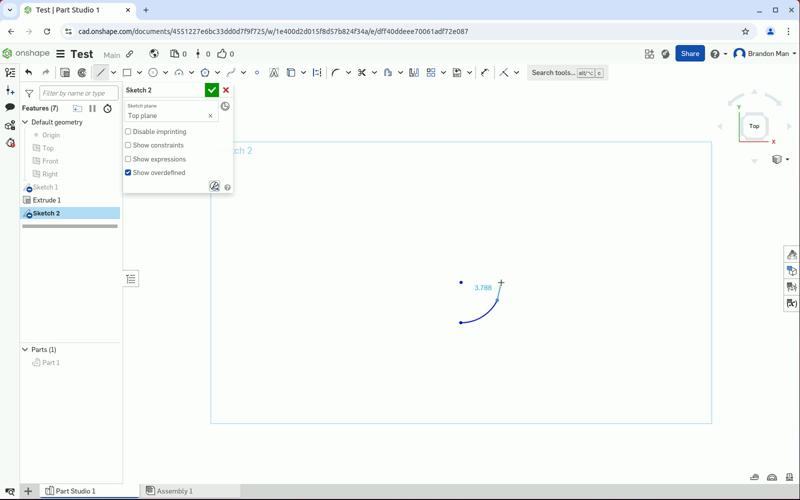
click(501, 282)
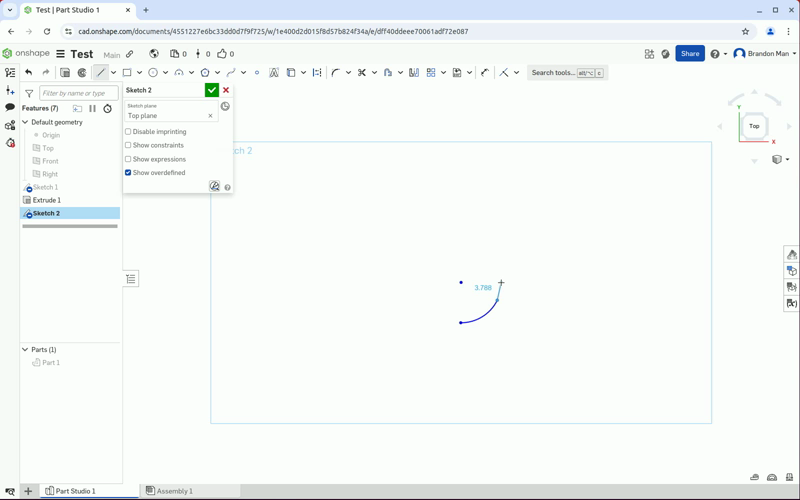
key_up(shift)
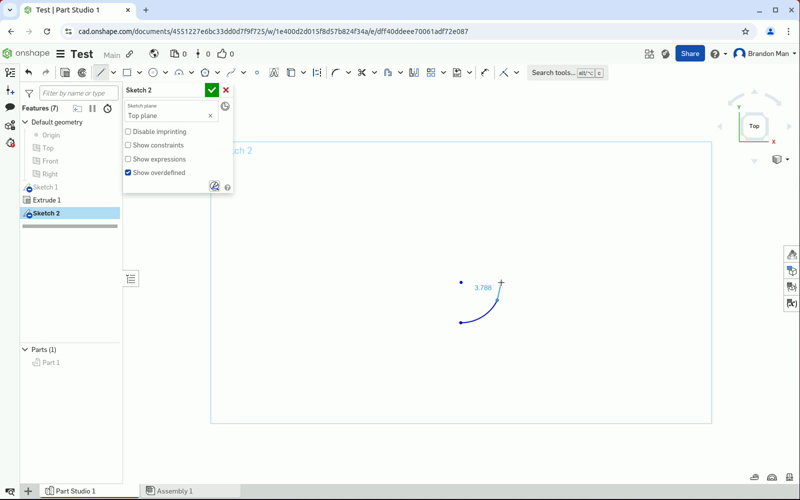
key(esc)
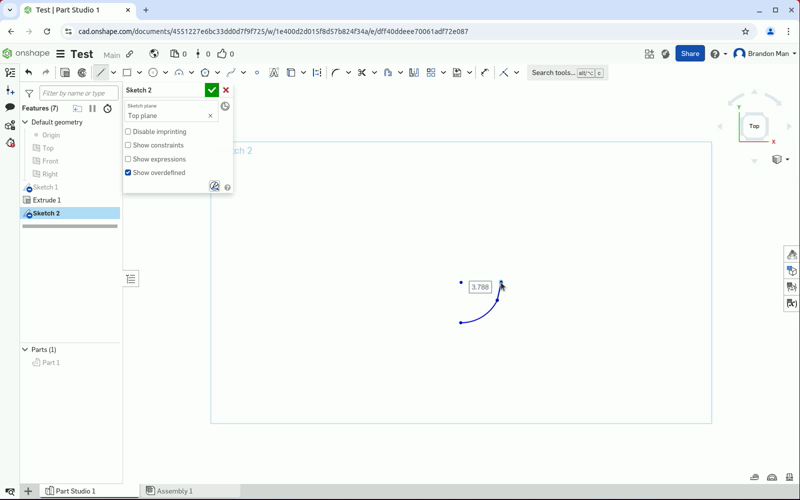
key(a)
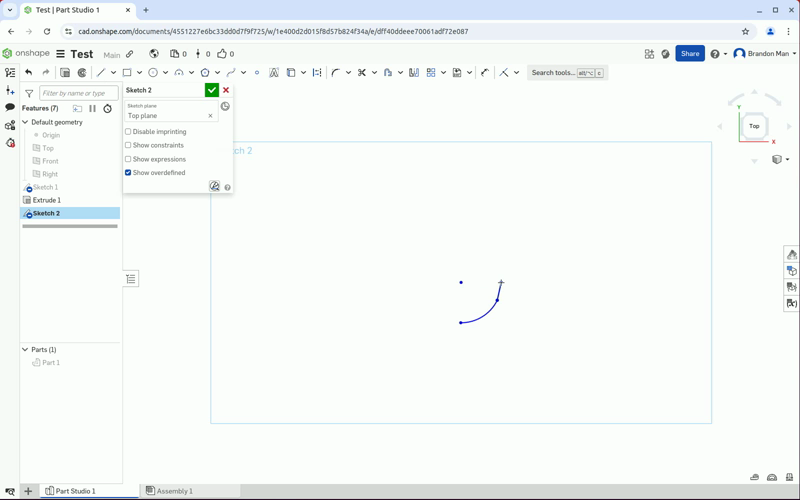
mouse_move(501, 282)
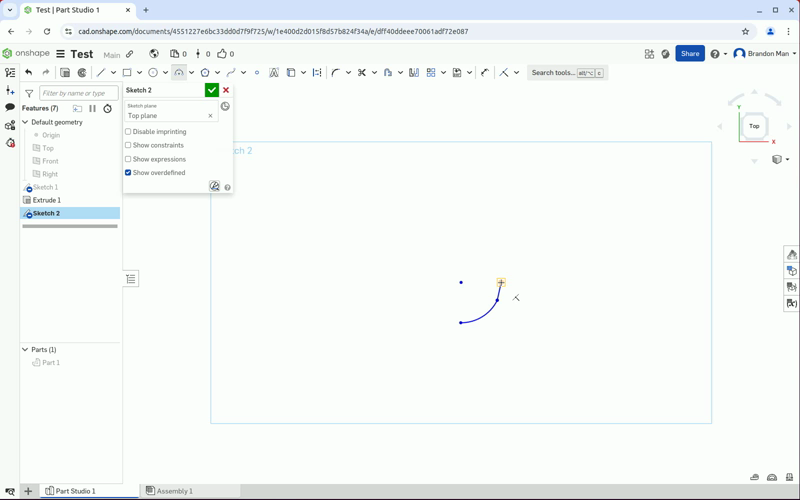
click(501, 282)
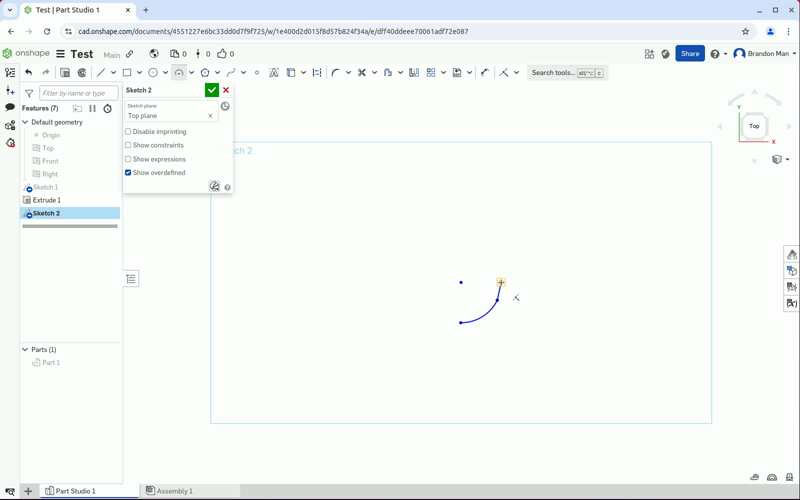
key_down(shift)
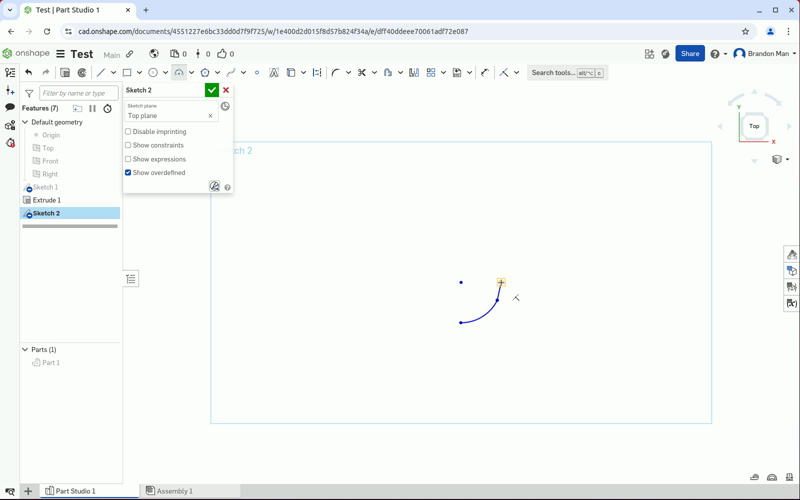
mouse_move(460, 242)
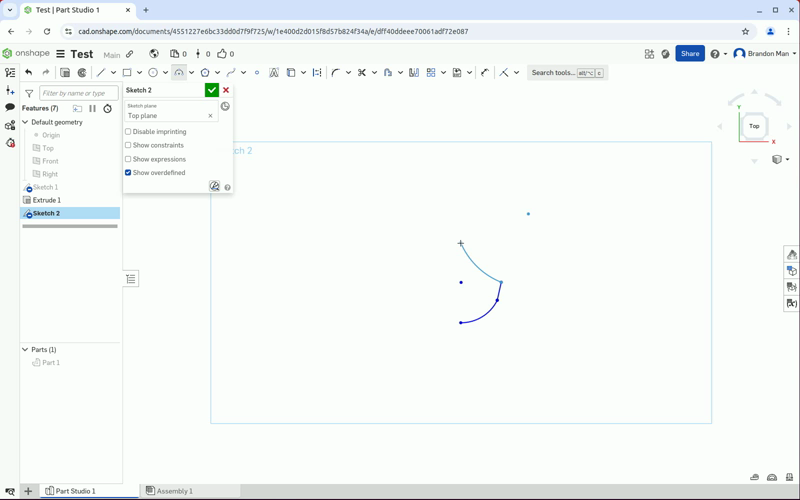
click(460, 242)
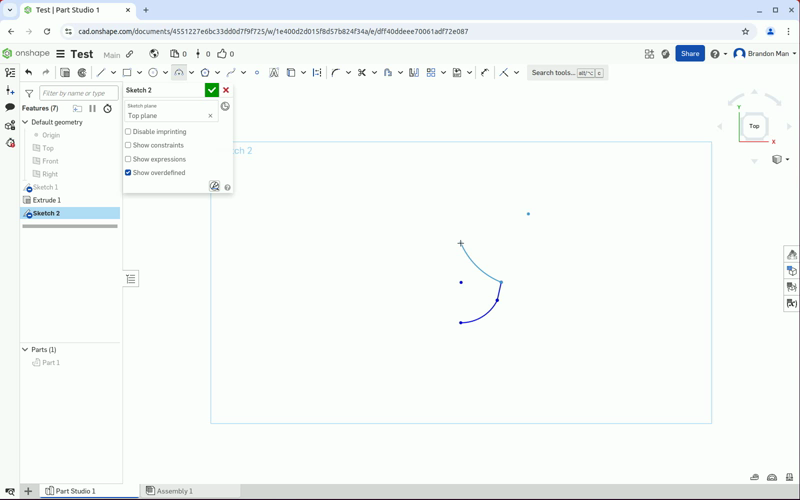
mouse_move(489, 254)
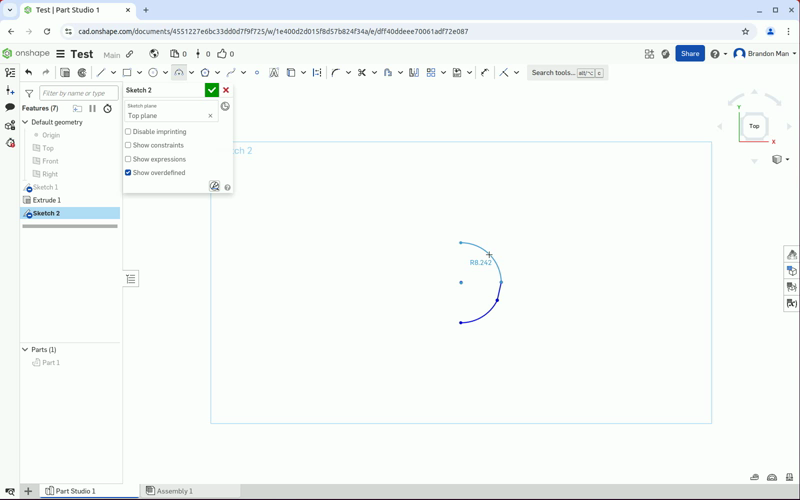
click(489, 254)
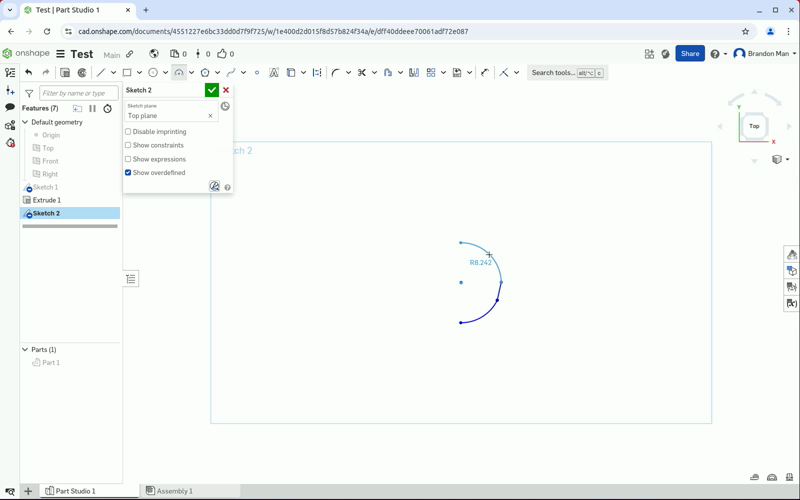
key_up(shift)
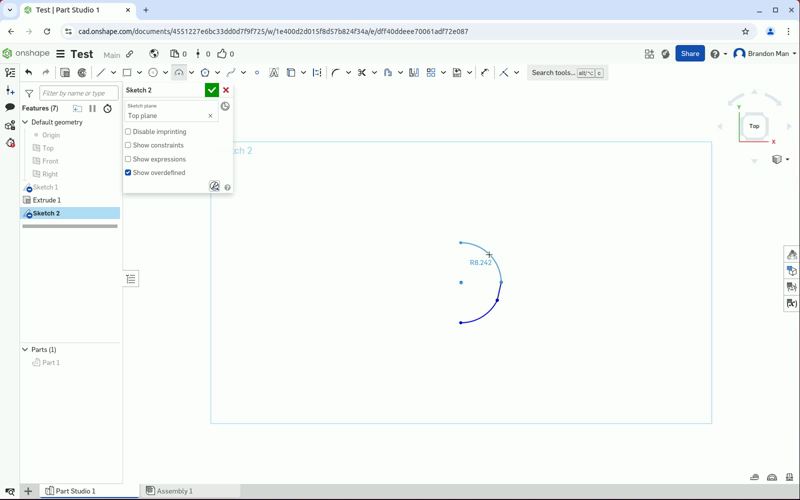
key(esc)
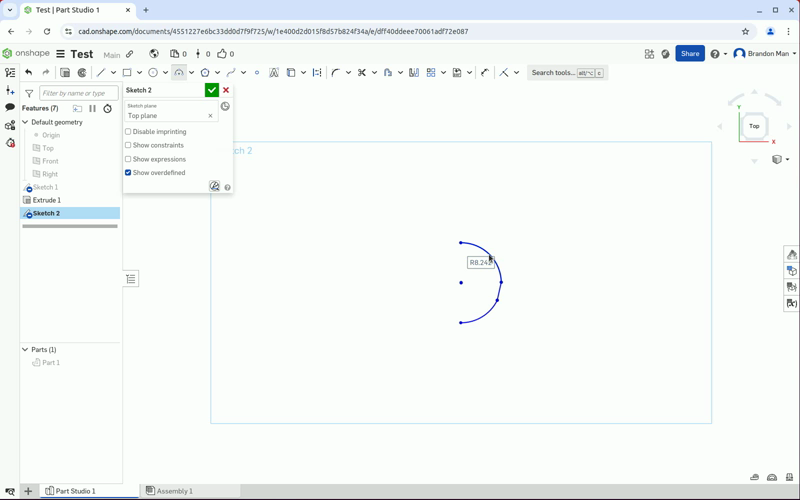
key(l)
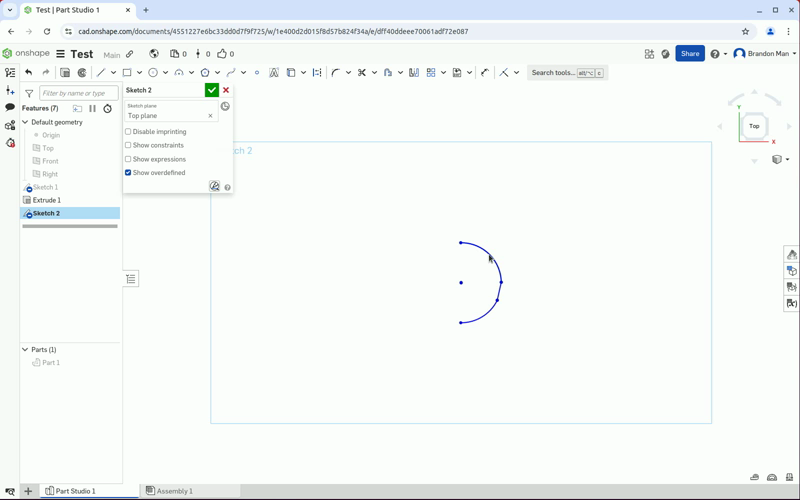
mouse_move(460, 242)
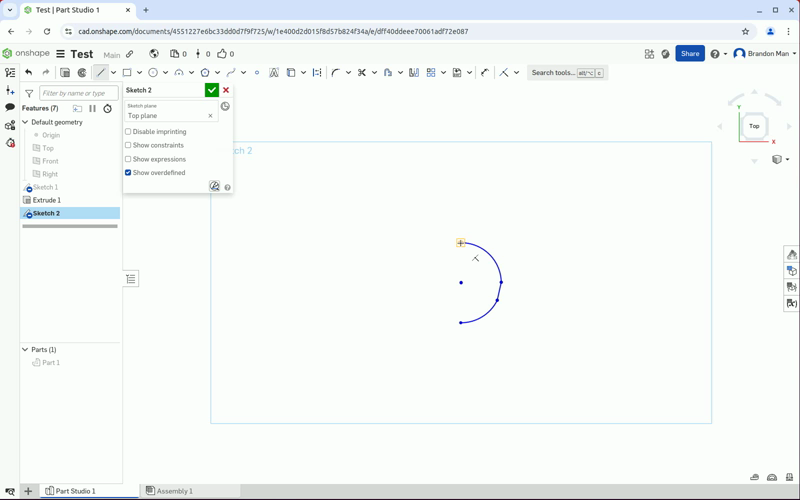
click(460, 242)
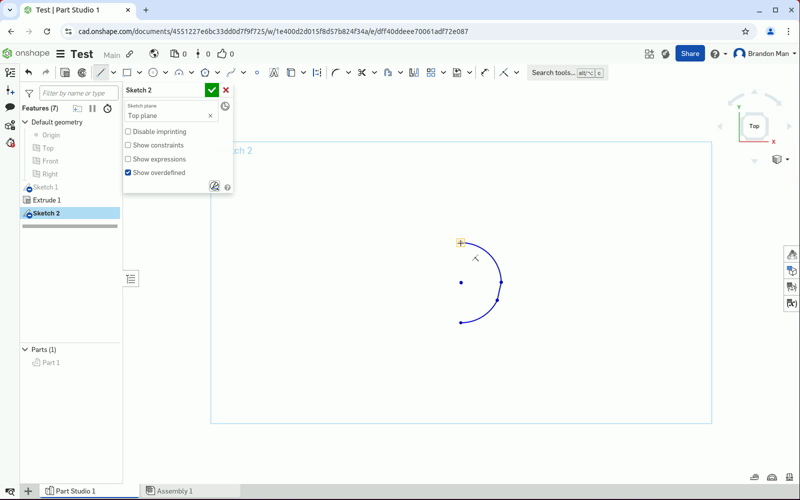
key_down(shift)
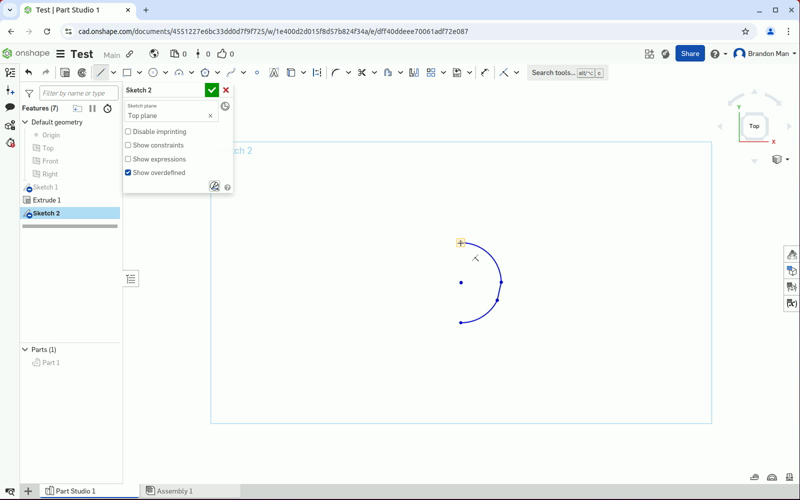
mouse_move(490, 242)
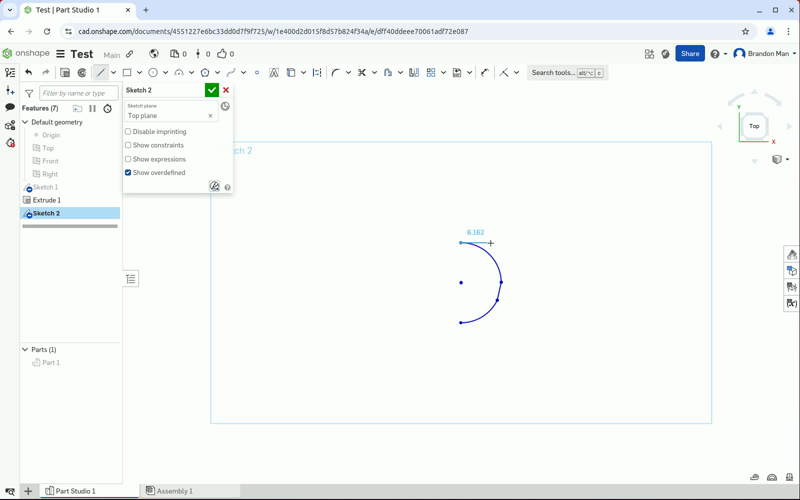
mouse_move(460, 252)
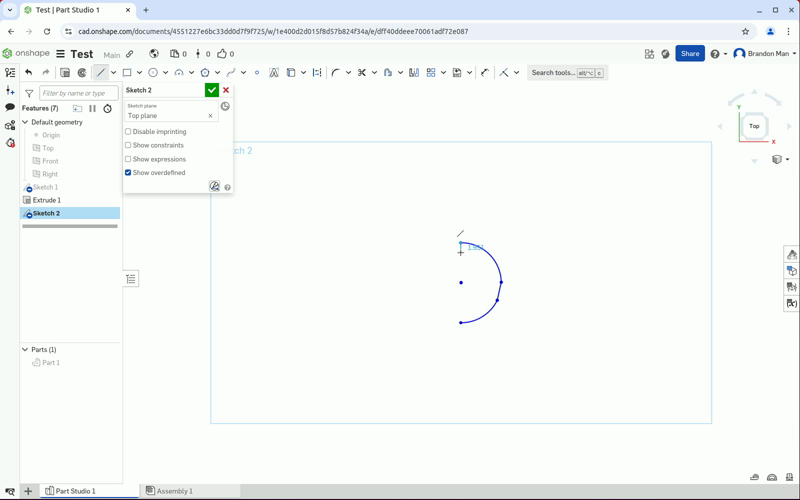
click(460, 252)
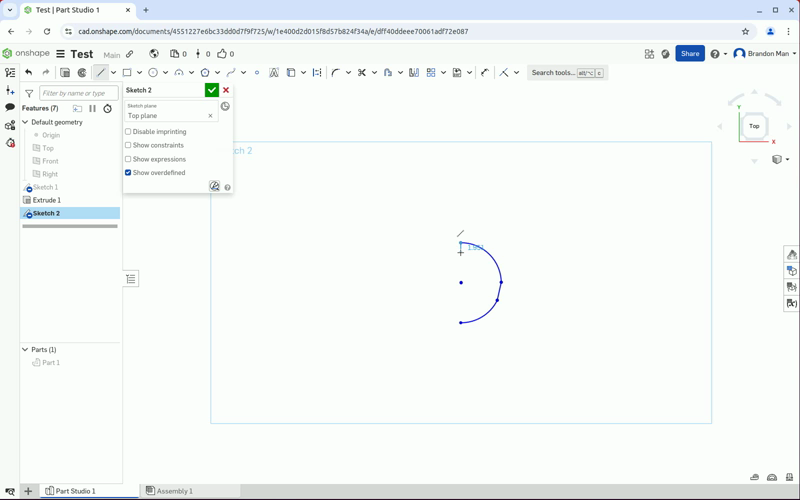
key_up(shift)
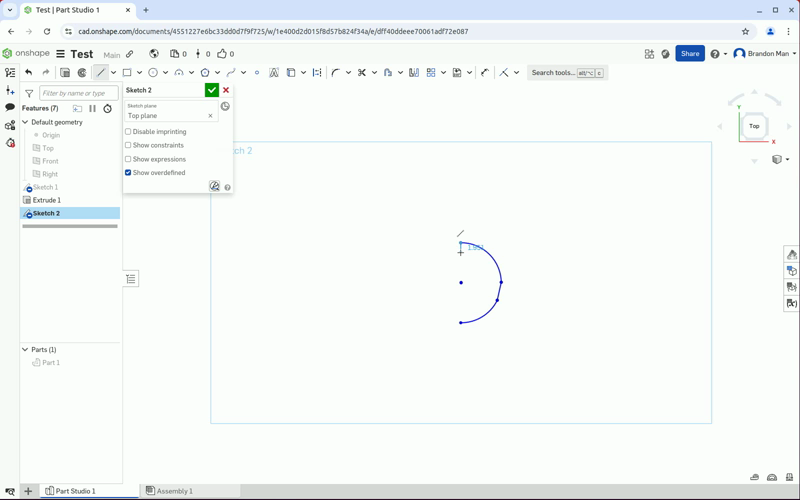
key(esc)
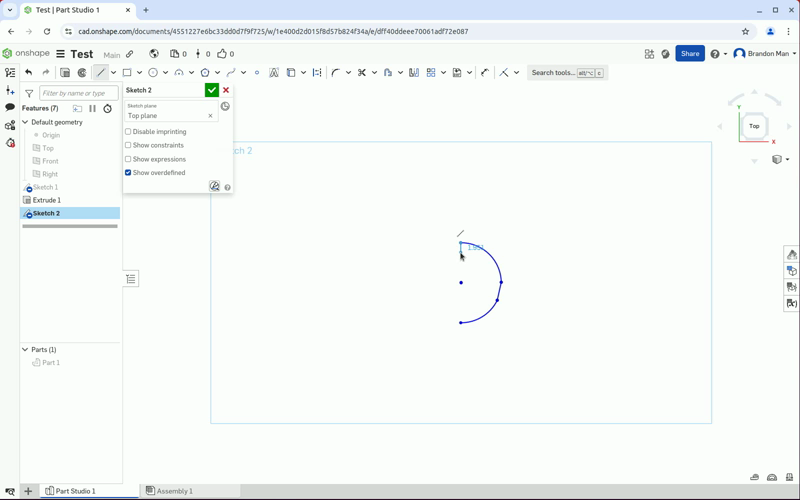
key(a)
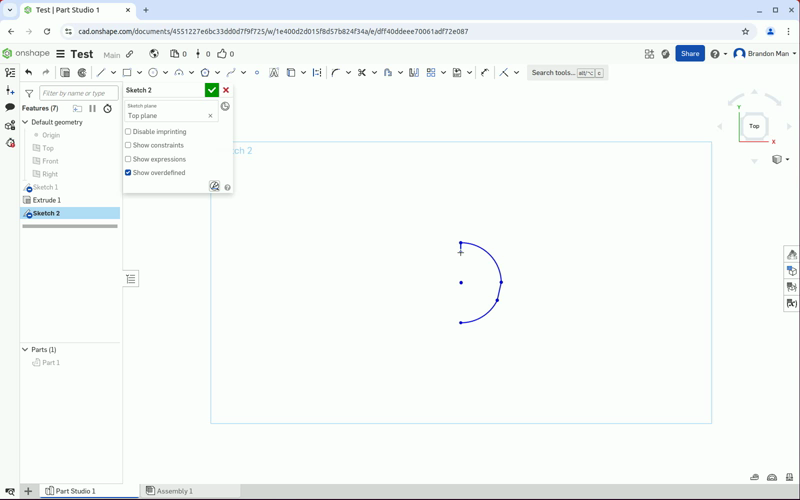
mouse_move(460, 252)
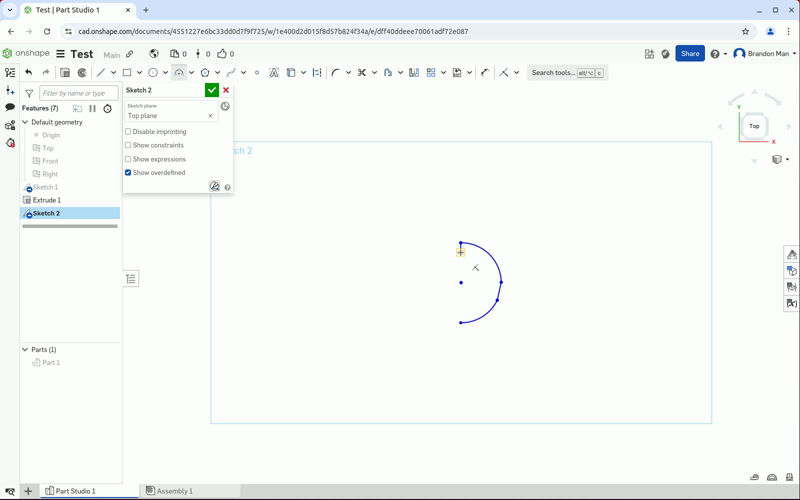
click(460, 252)
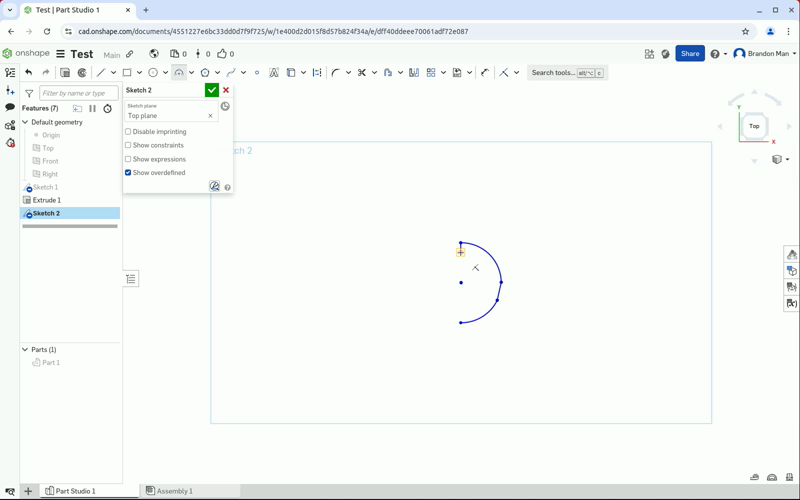
key_down(shift)
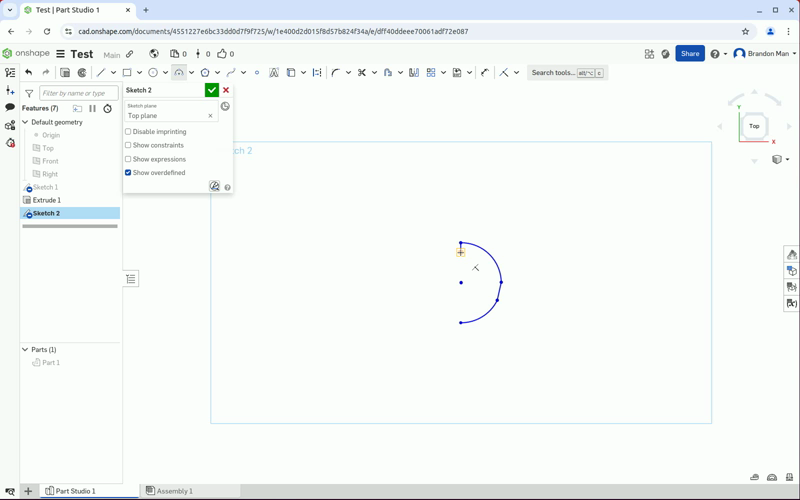
mouse_move(460, 273)
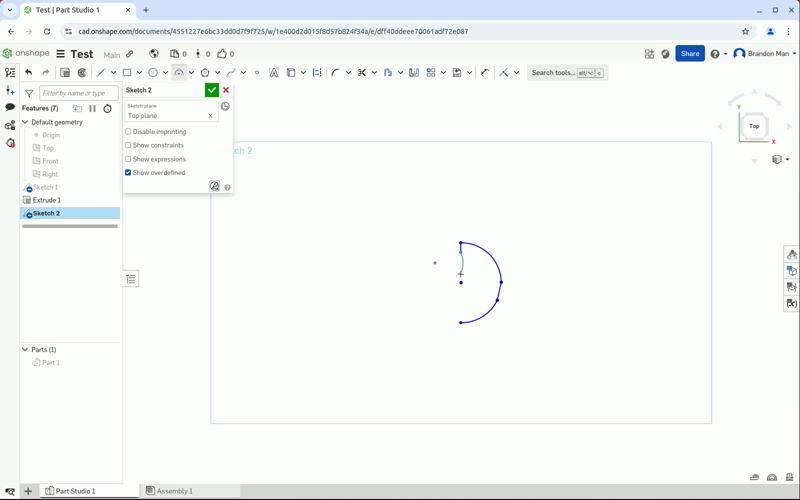
click(460, 273)
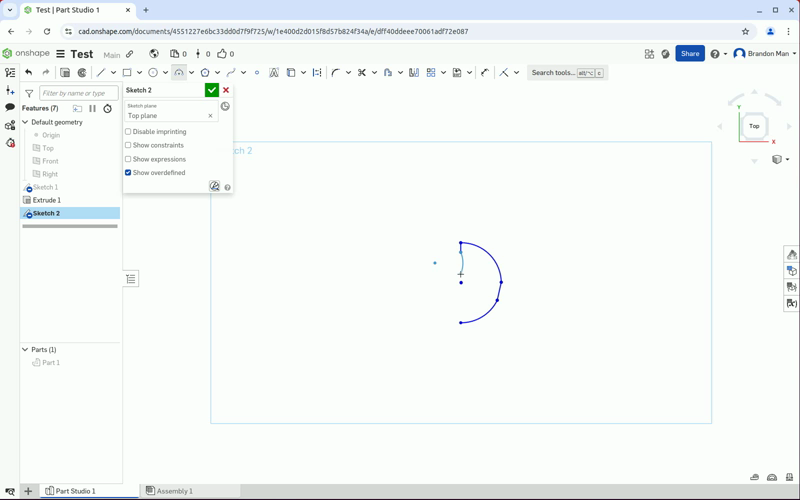
mouse_move(450, 263)
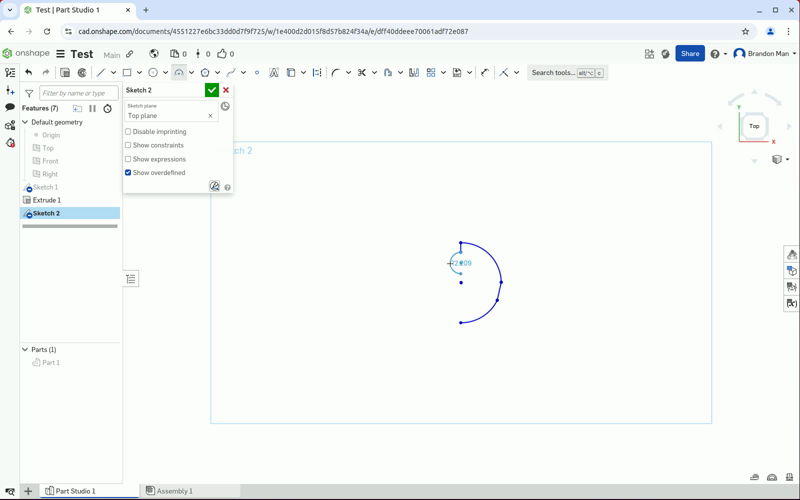
click(450, 263)
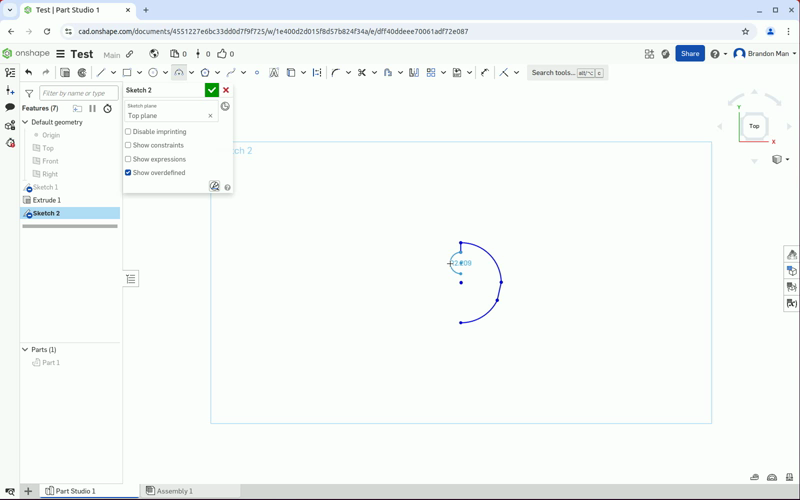
key_up(shift)
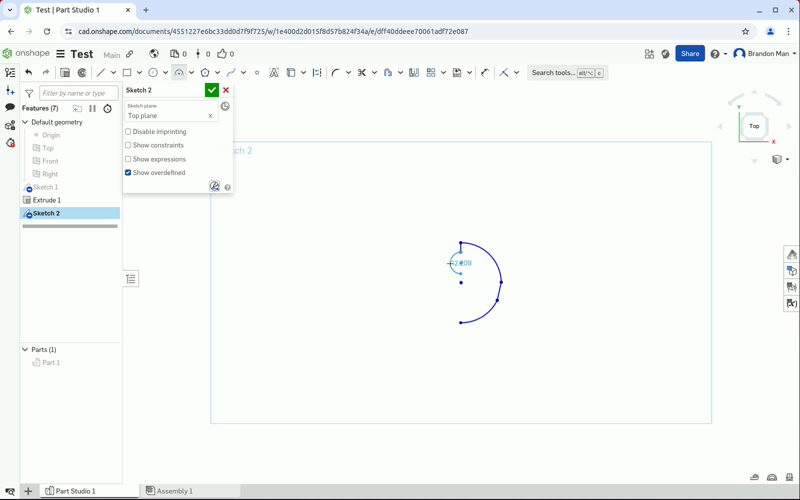
key(esc)
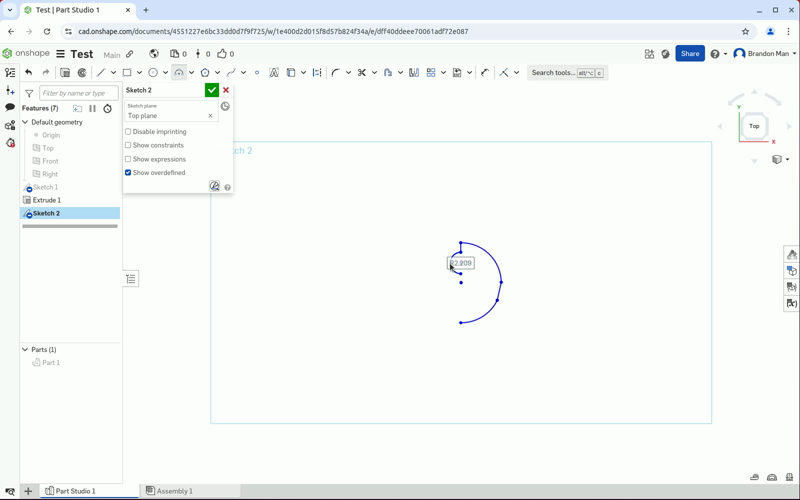
key(l)
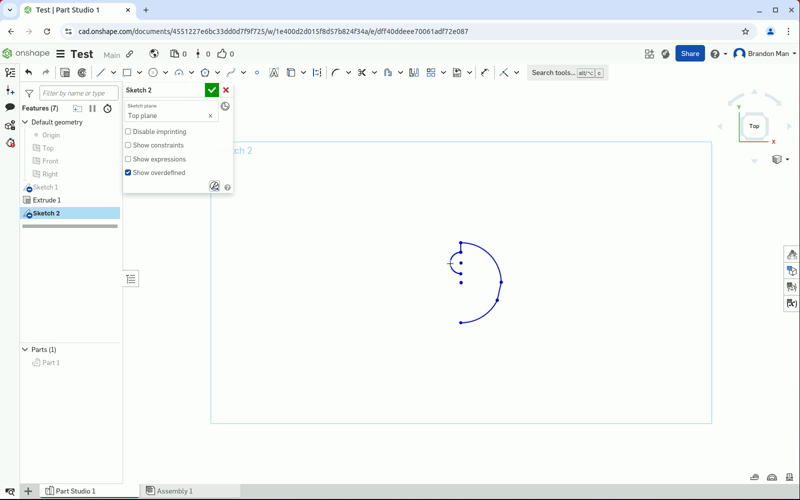
mouse_move(460, 273)
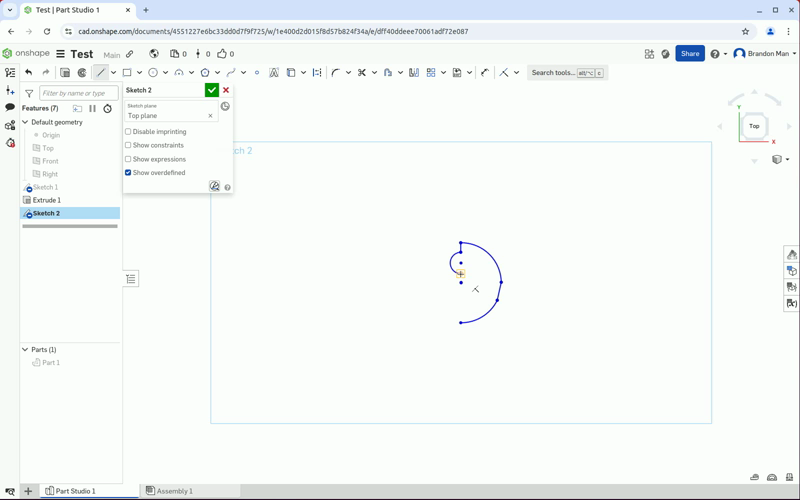
click(460, 273)
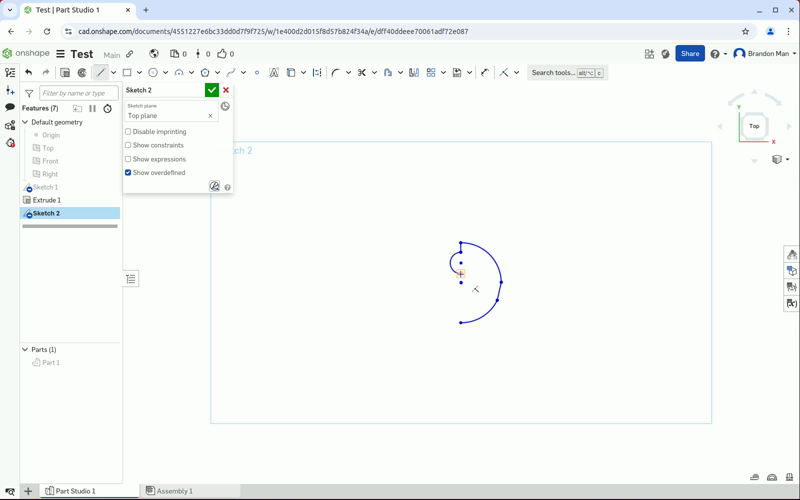
mouse_move(490, 273)
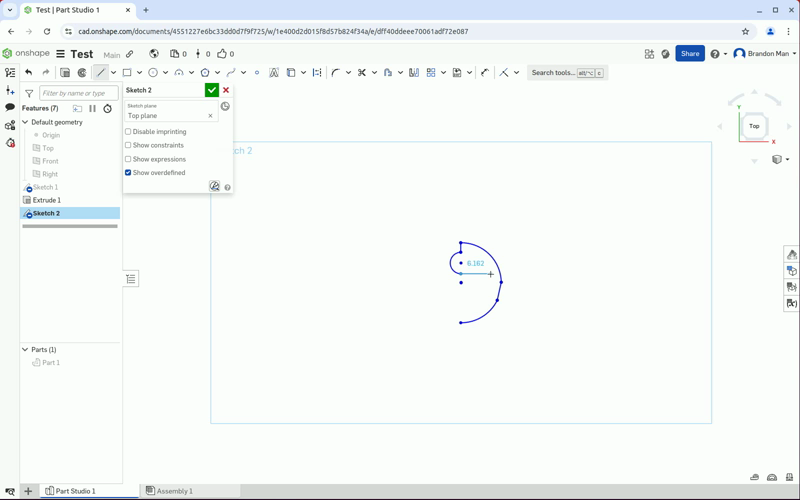
key_down(shift)
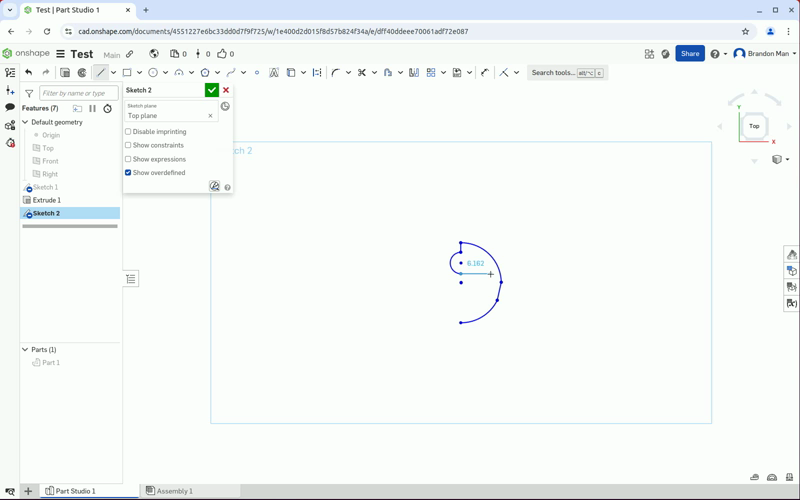
mouse_move(460, 322)
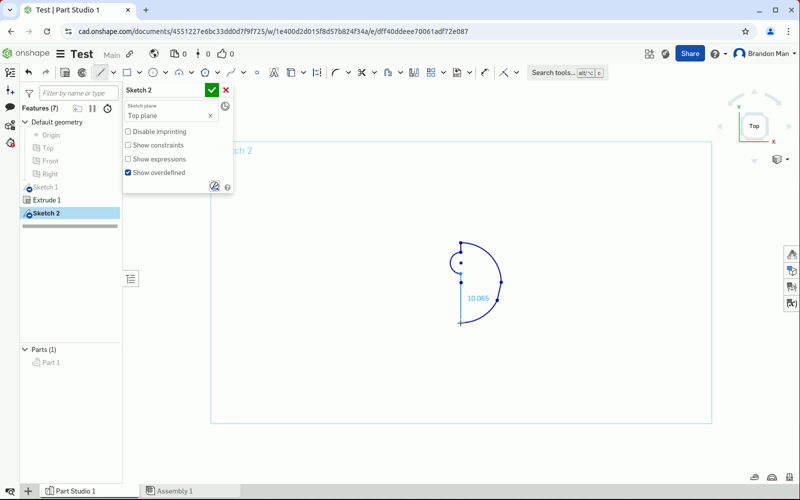
key_up(shift)
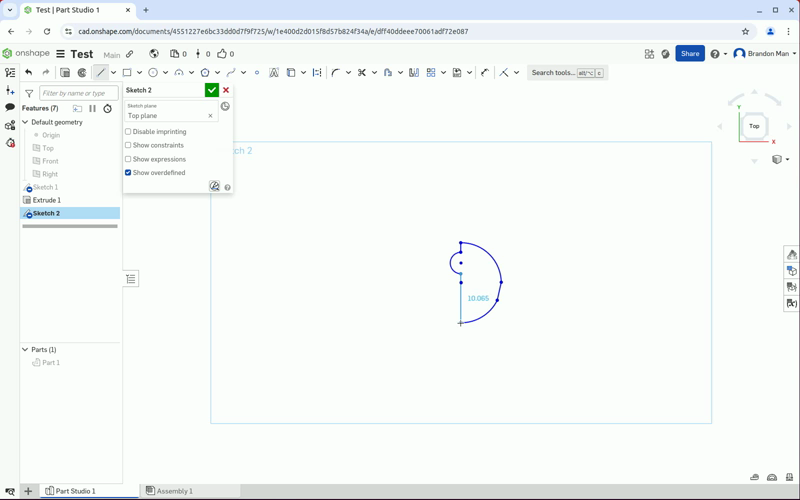
click(460, 322)
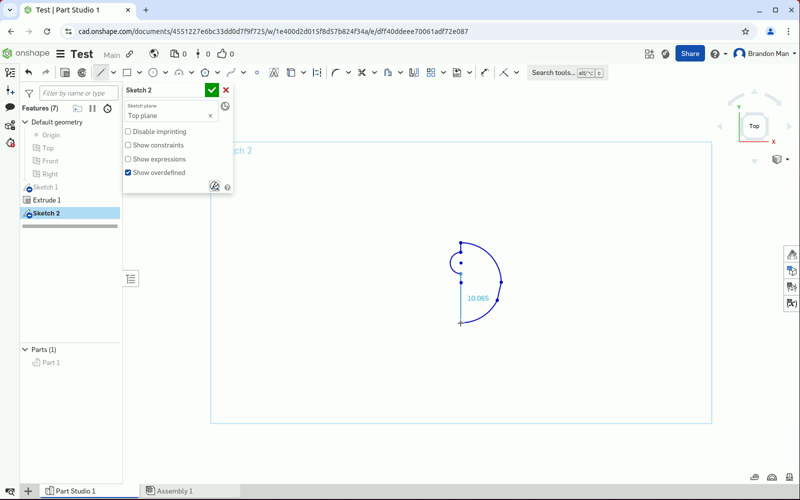
key(esc)
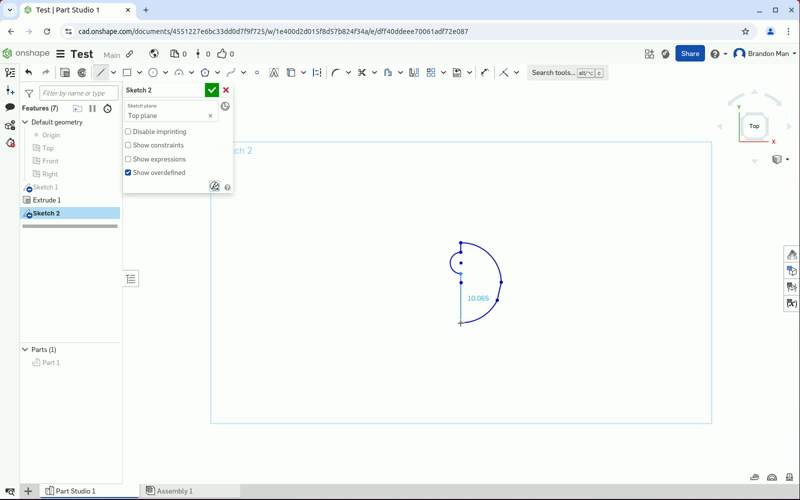
key(c)
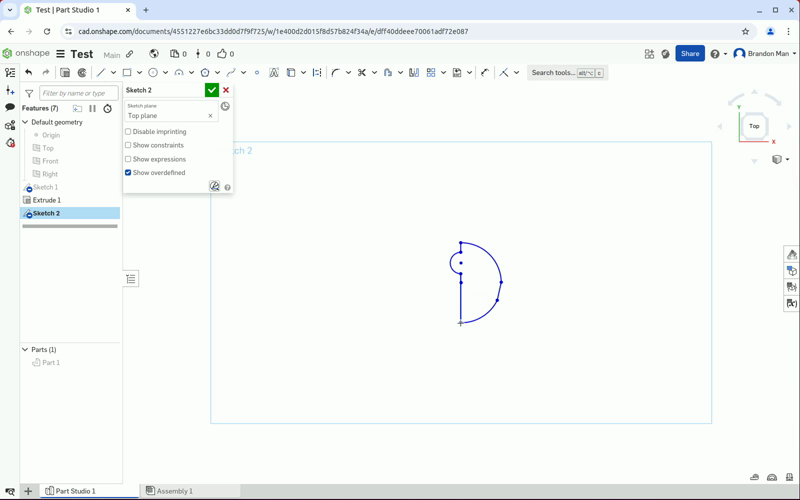
key_down(shift)
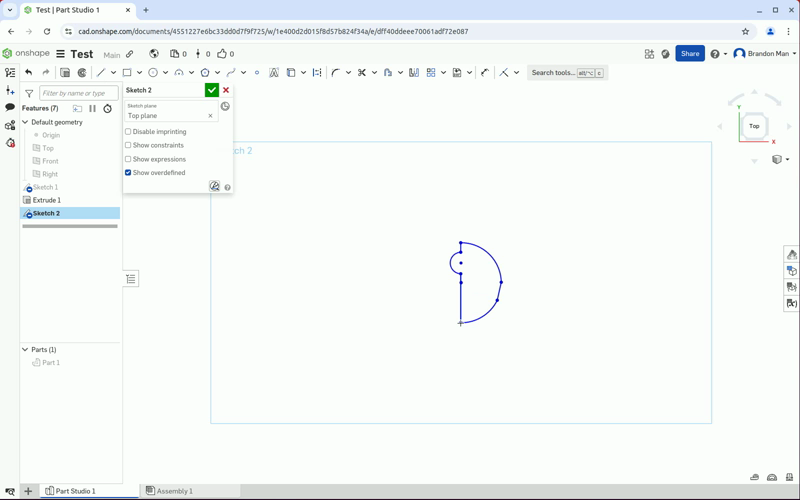
mouse_move(475, 302)
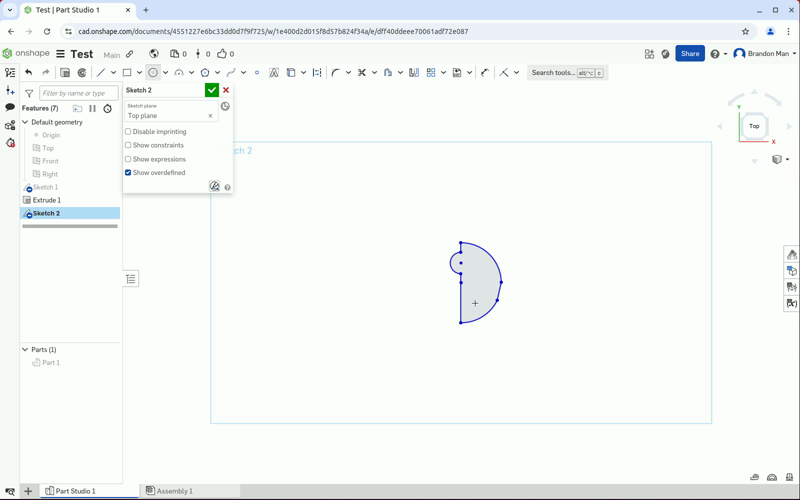
click(475, 302)
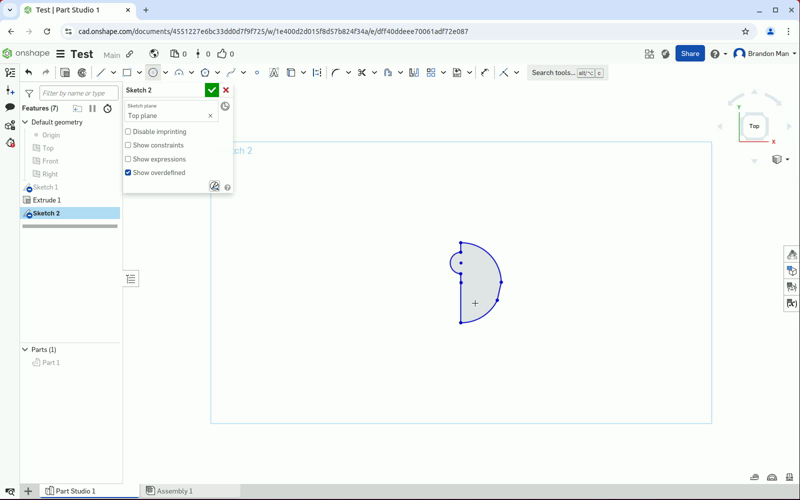
key_up(shift)
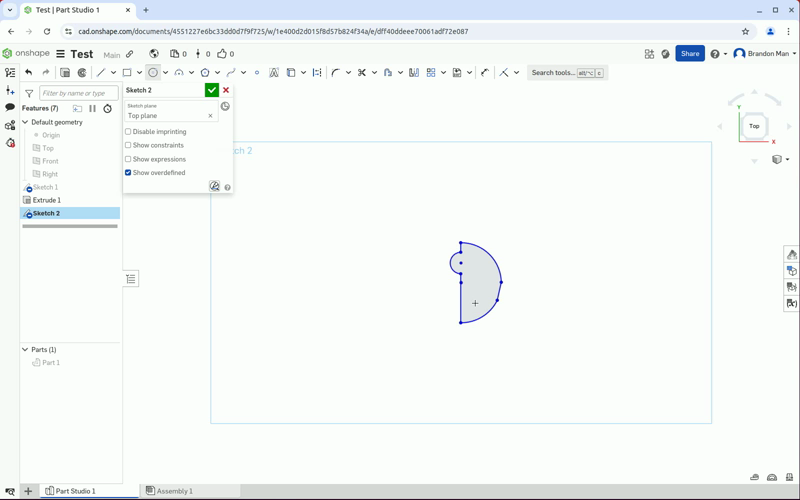
mouse_move(486, 302)
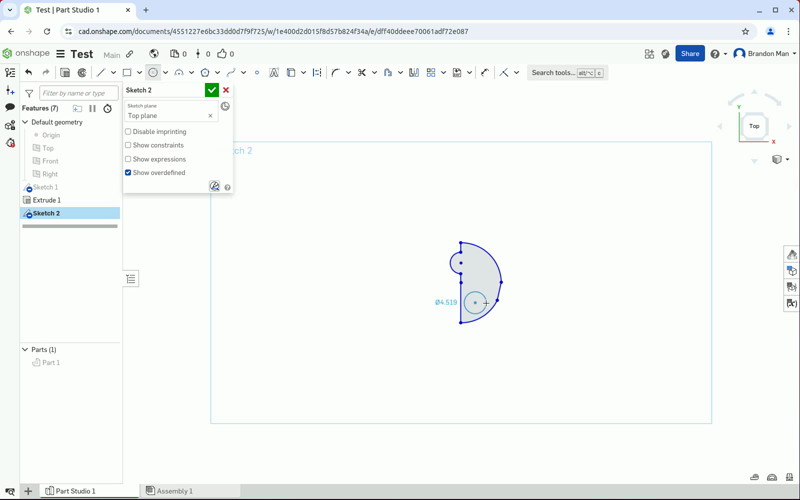
click(486, 302)
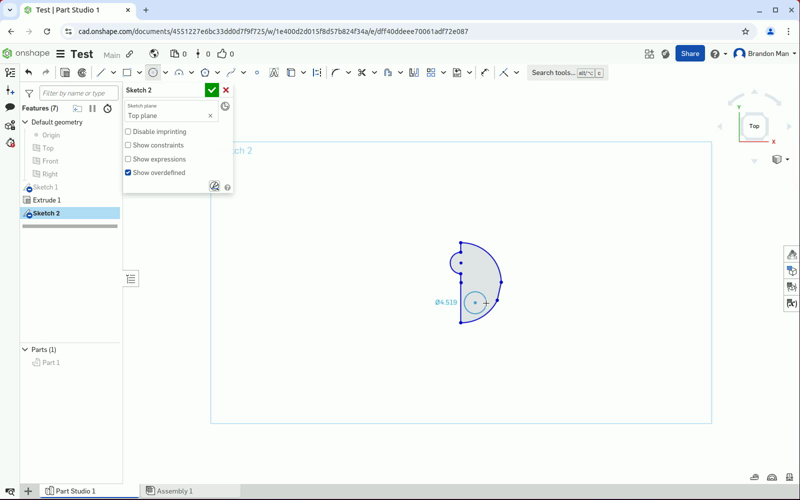
key(esc)
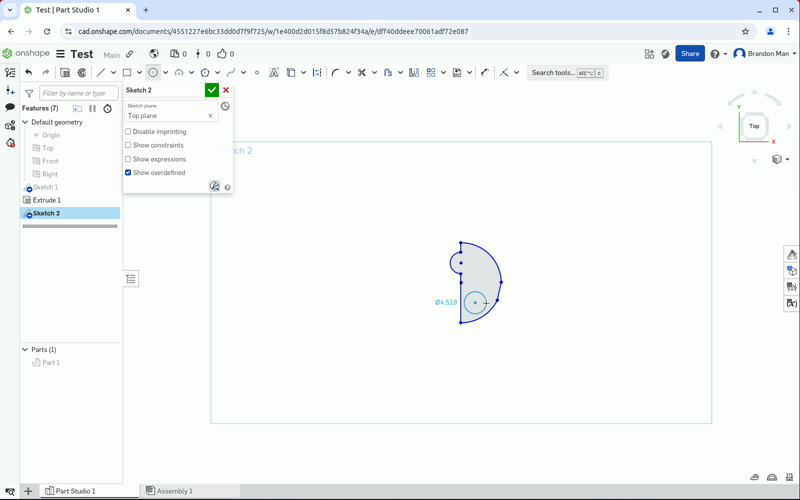
key(c)
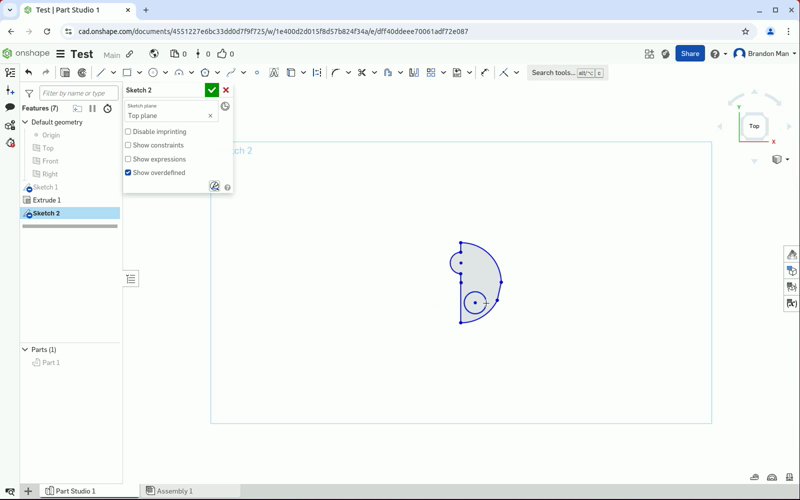
key_down(shift)
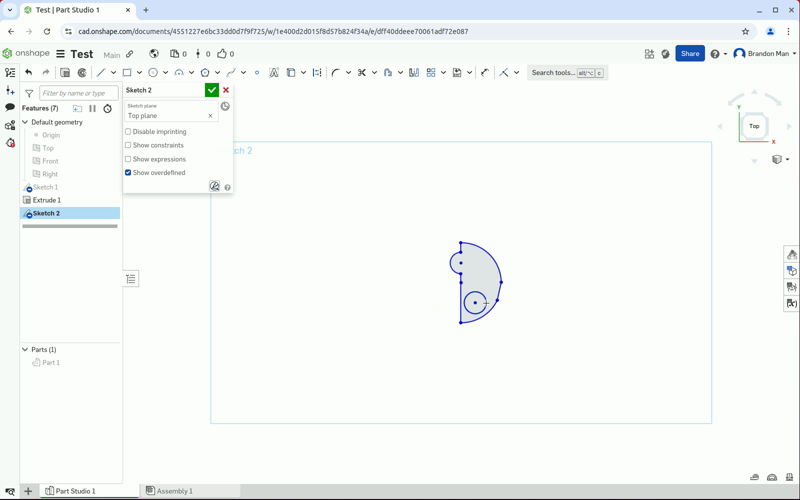
mouse_move(481, 276)
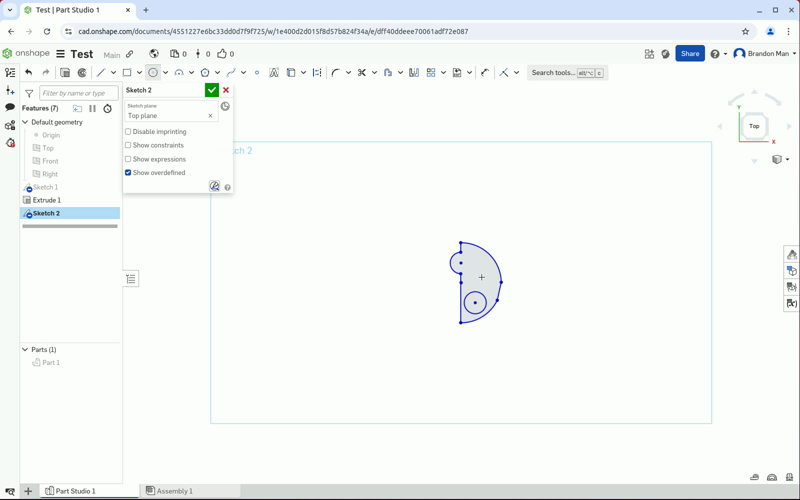
click(481, 276)
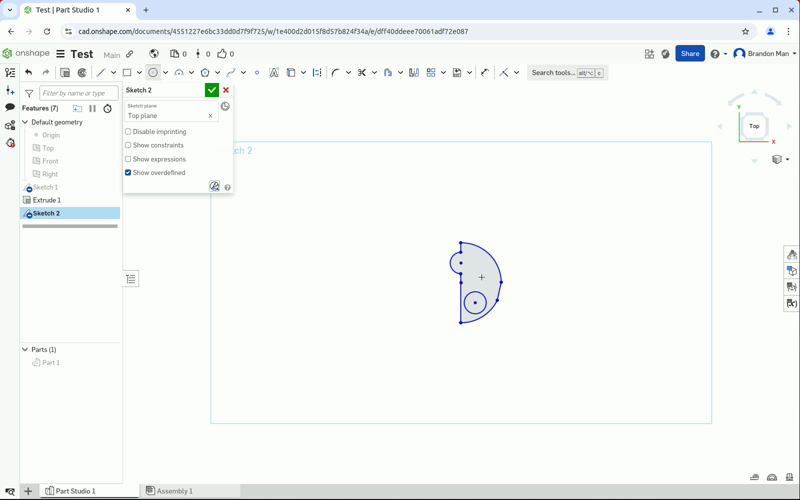
key_up(shift)
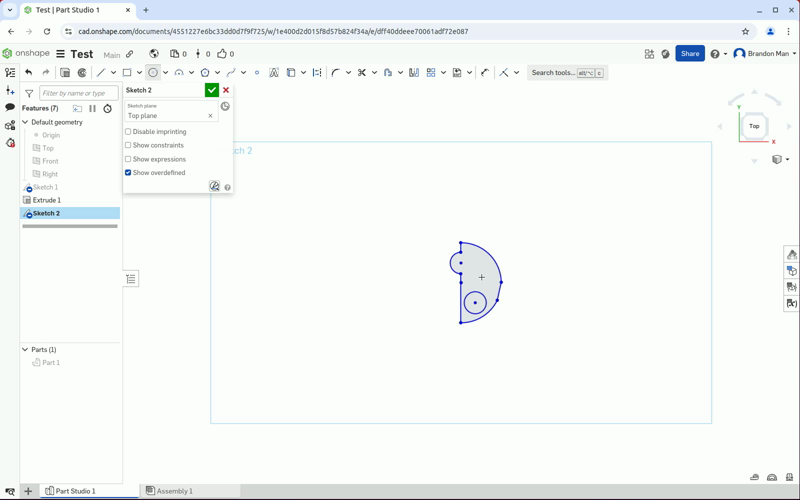
mouse_move(492, 276)
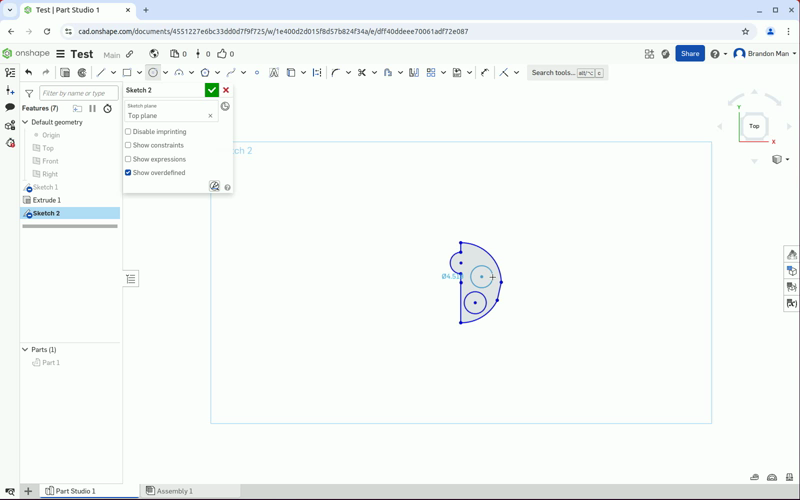
click(492, 276)
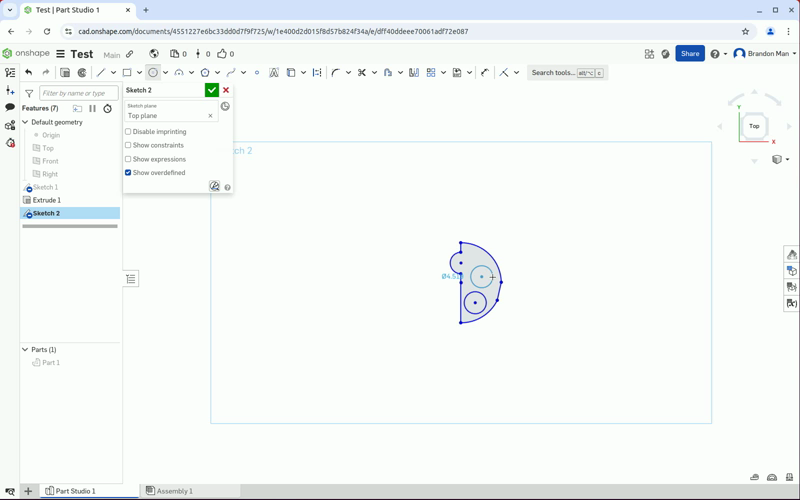
key(esc)
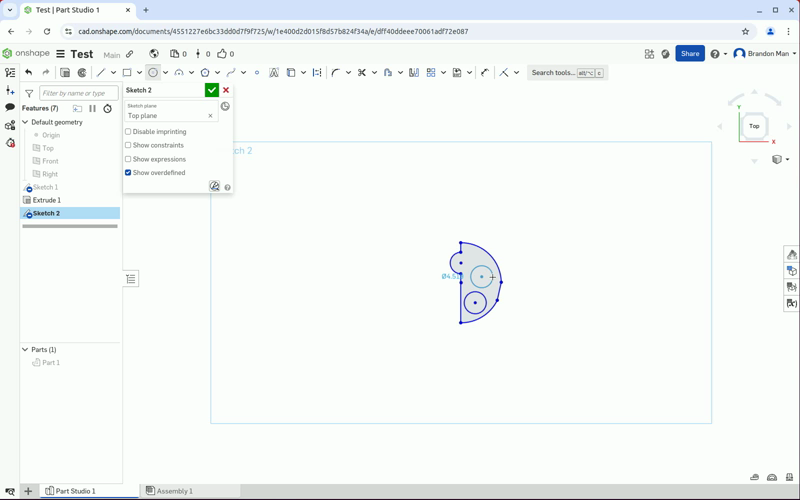
mouse_move(462, 307)
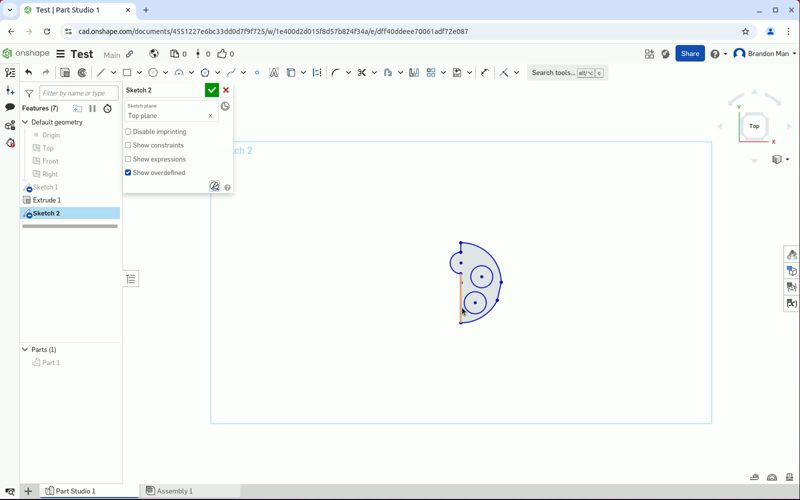
click(462, 307)
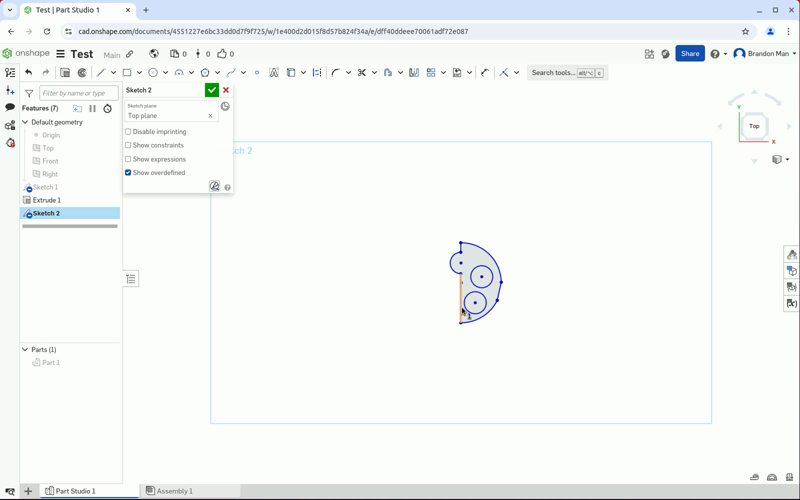
mouse_move(73, 352)
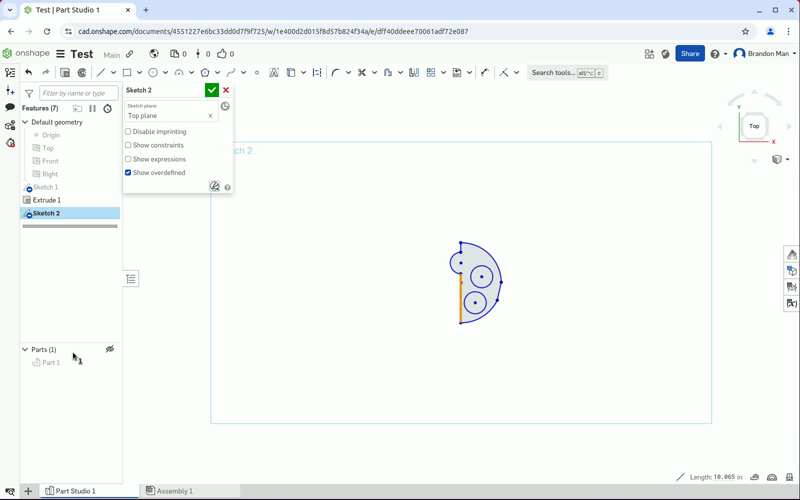
key(shift+y)
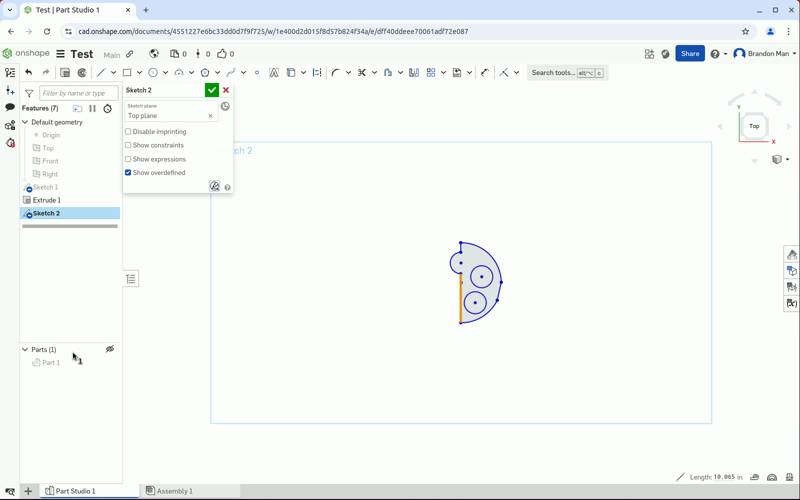
key(shift+e)
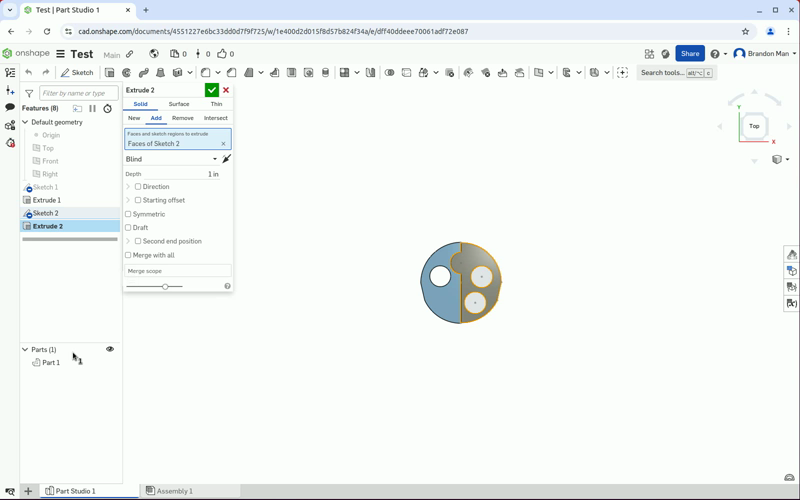
mouse_move(143, 106)
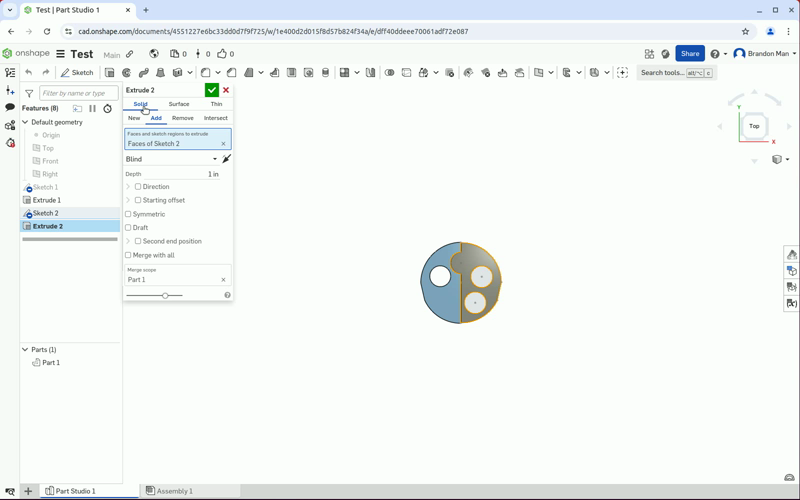
click(143, 106)
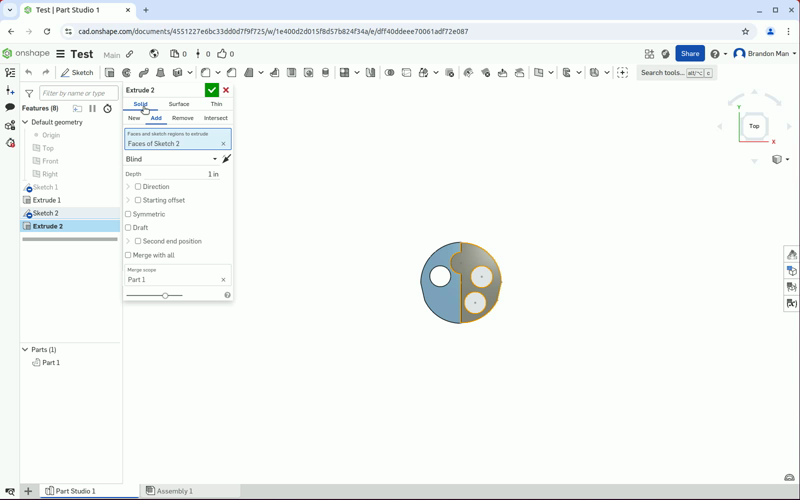
mouse_move(137, 120)
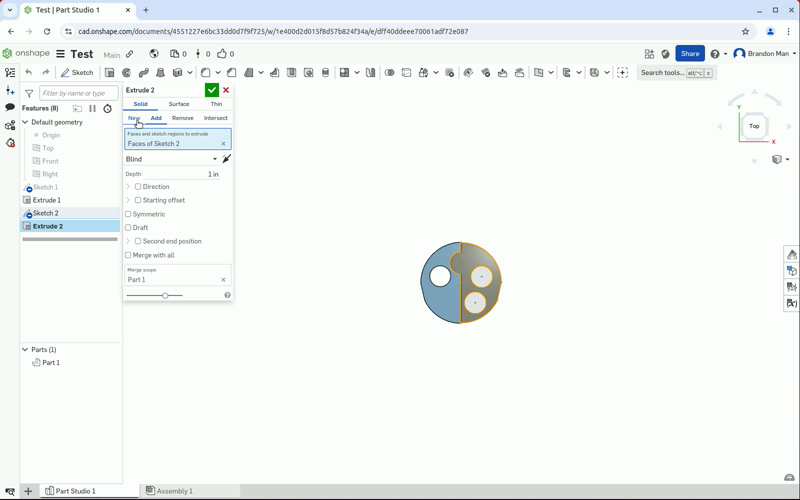
click(137, 120)
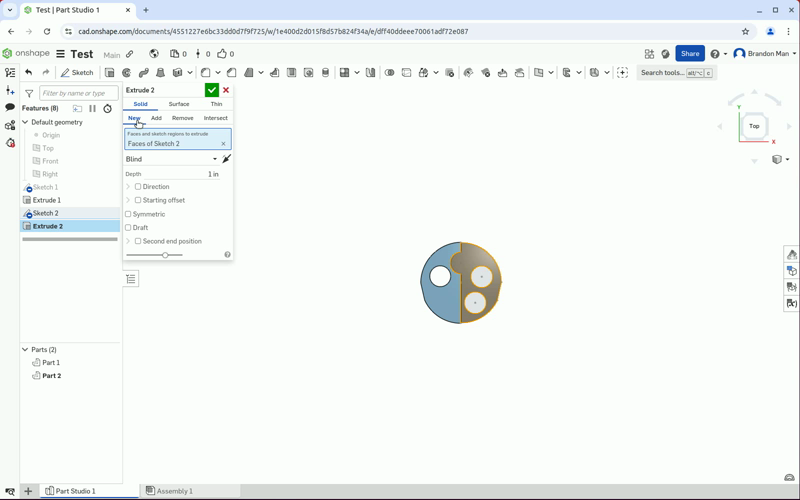
key(tab, 4)
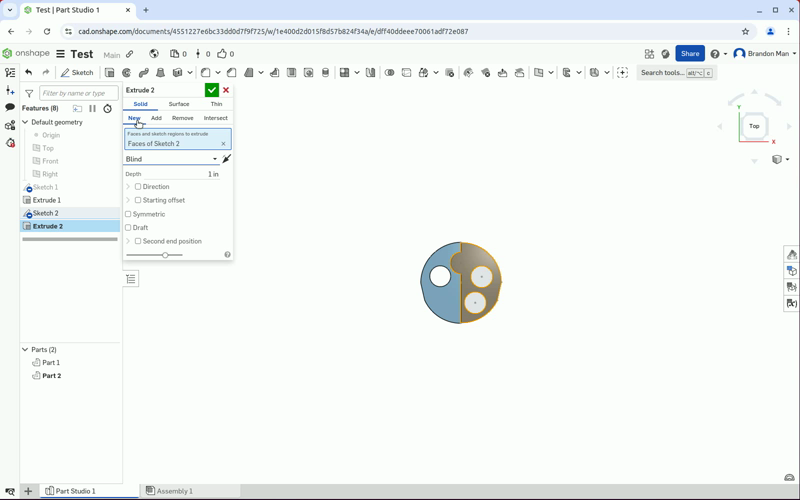
text(1.204)
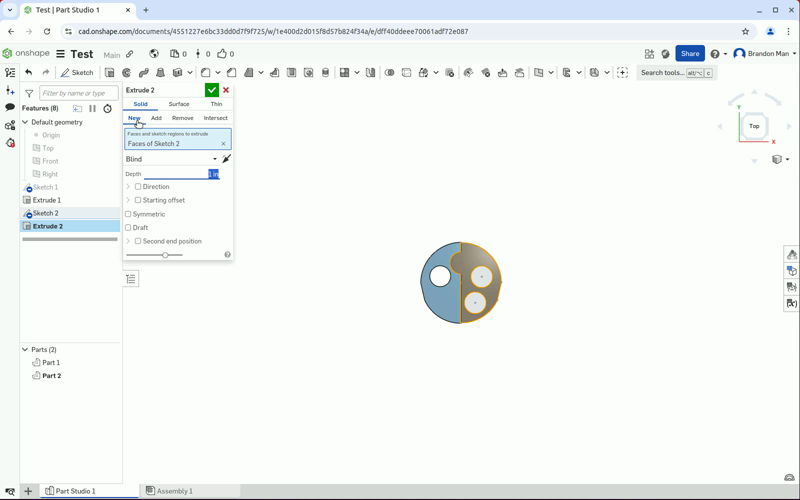
key(enter)
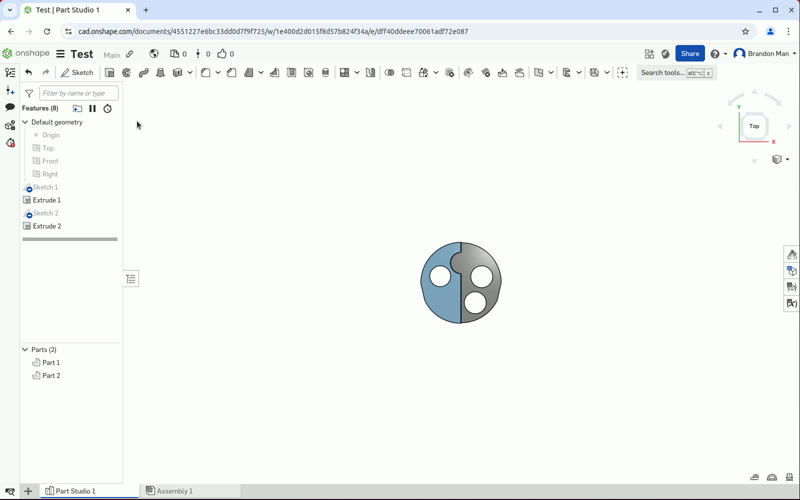
key(shift+h)
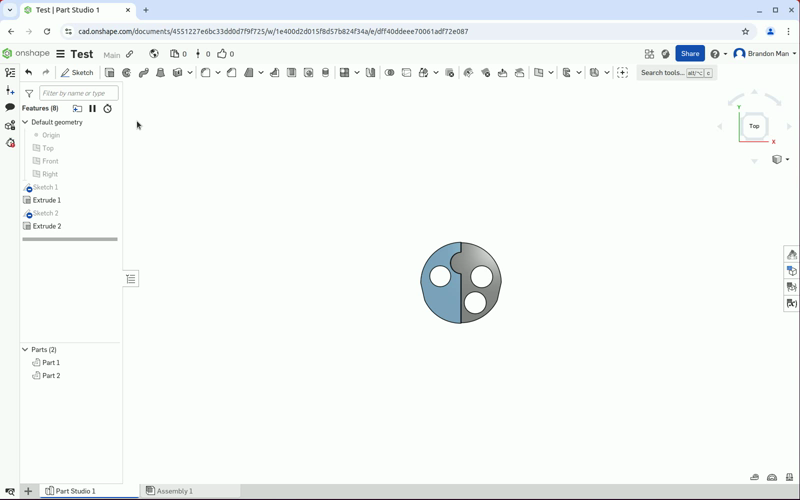
key(shift+h)
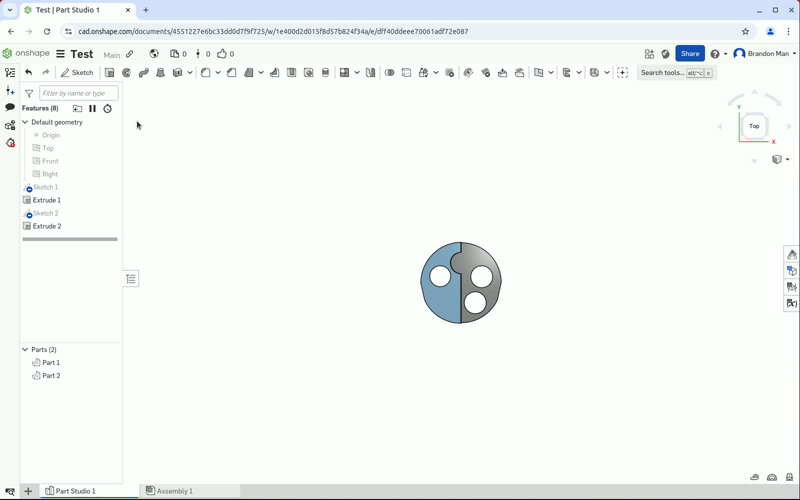
mouse_move(73, 189)
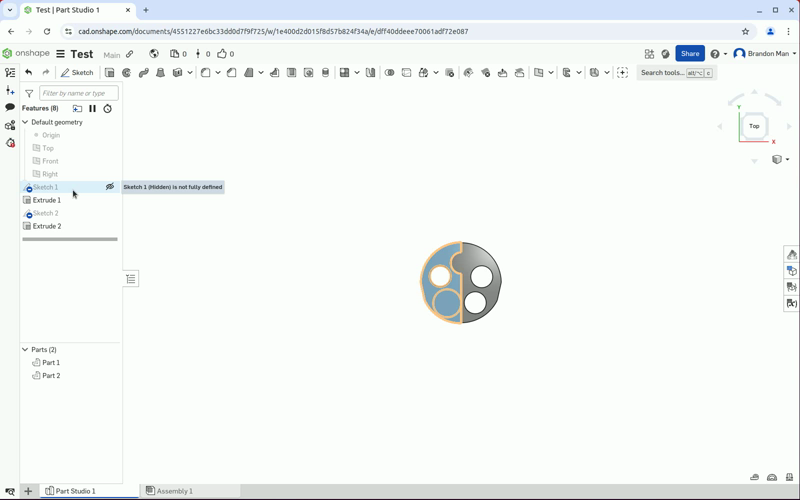
click(73, 189)
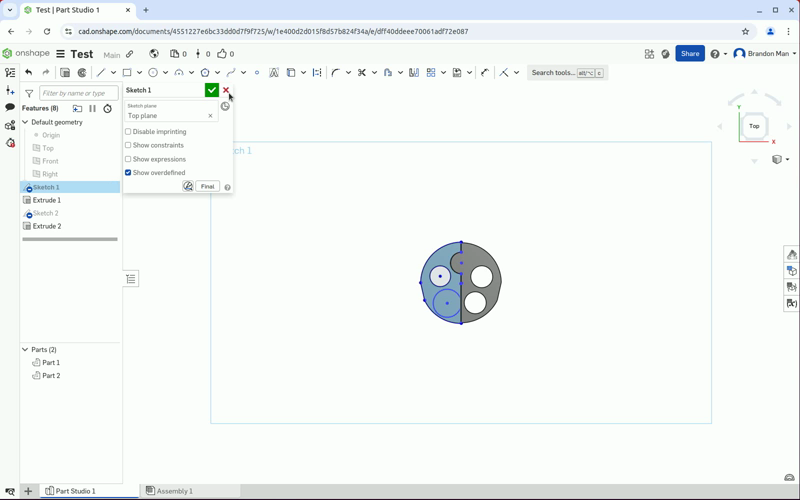
mouse_move(229, 92)
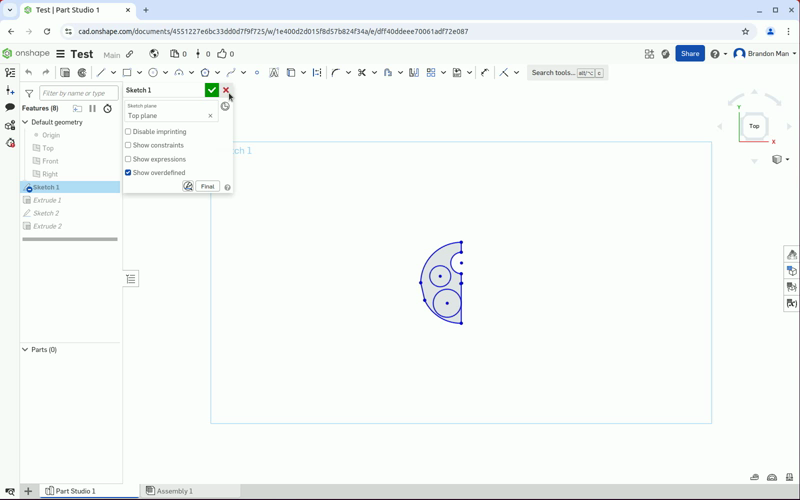
click(229, 92)
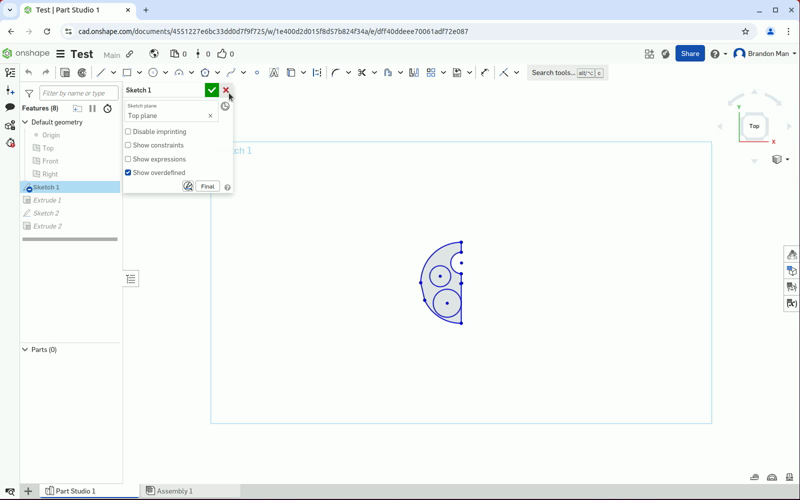
key(shift+s)
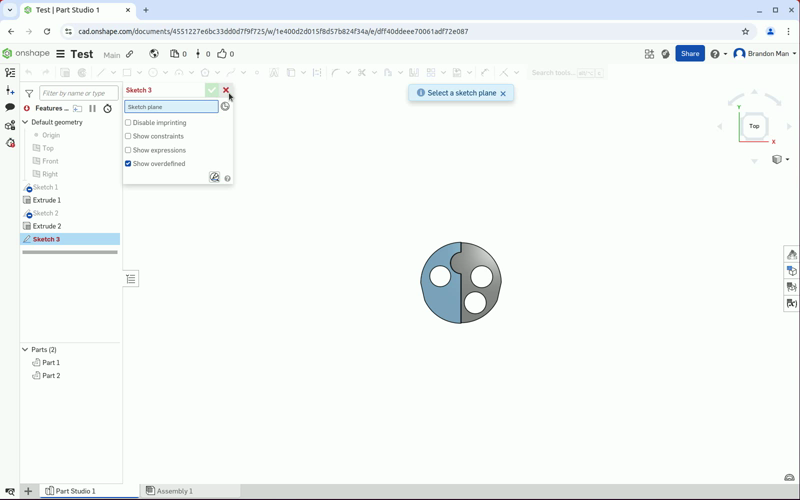
mouse_move(73, 150)
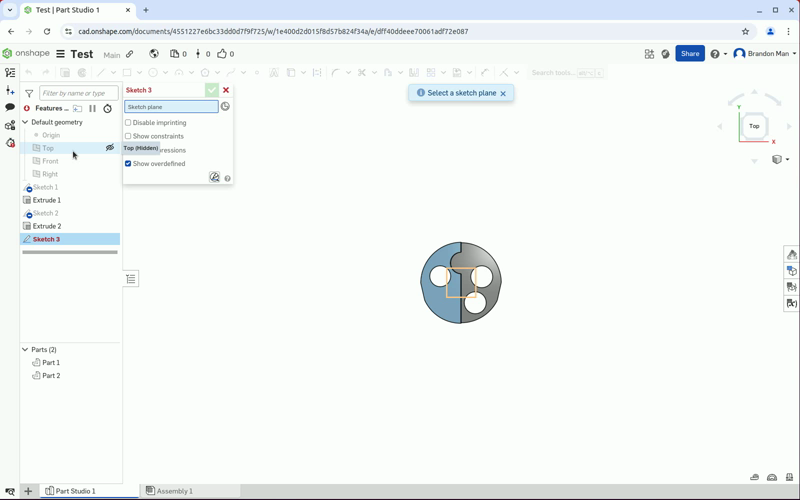
click(73, 150)
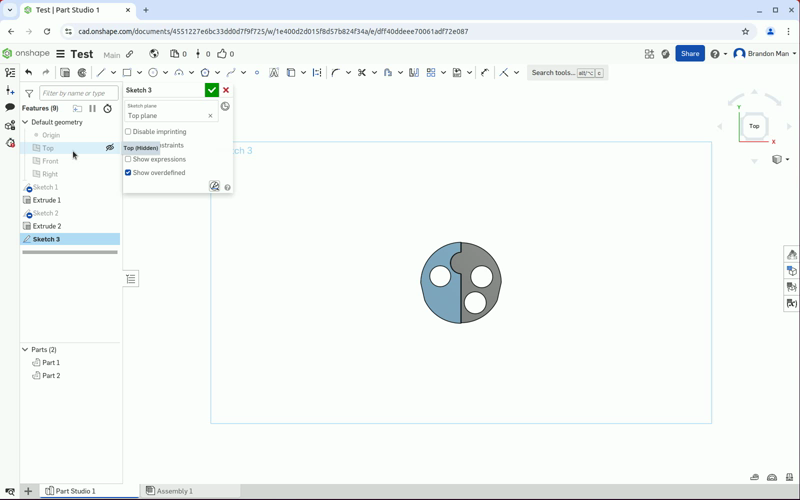
mouse_move(73, 352)
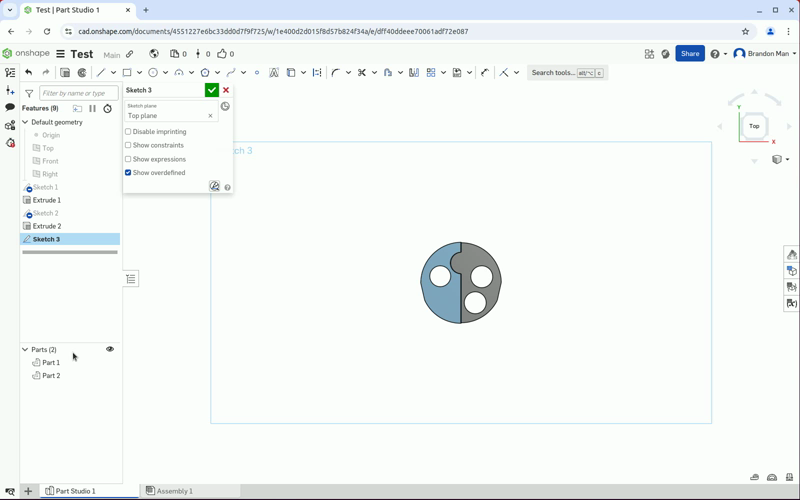
key(y)
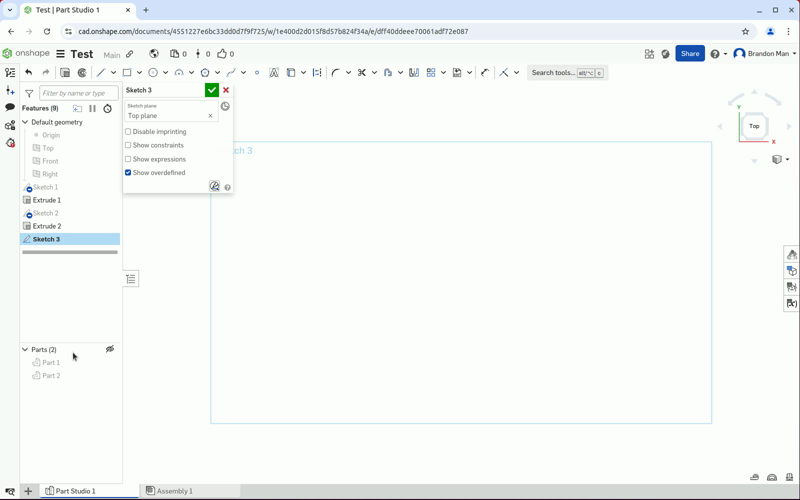
key(l)
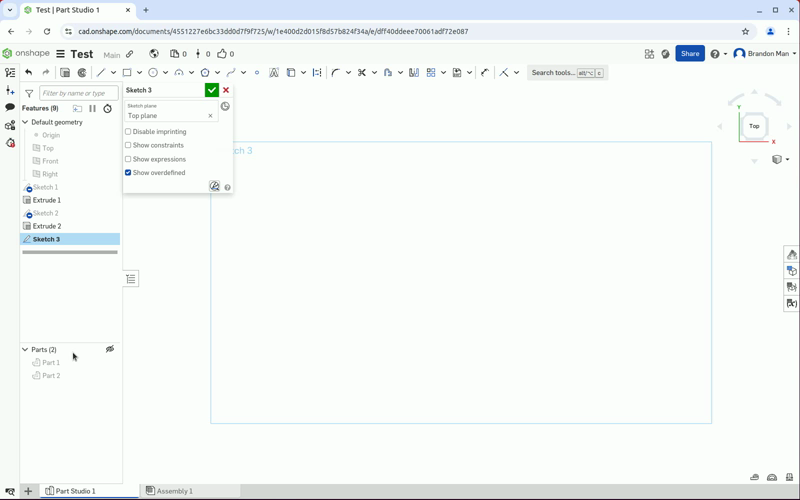
key_down(shift)
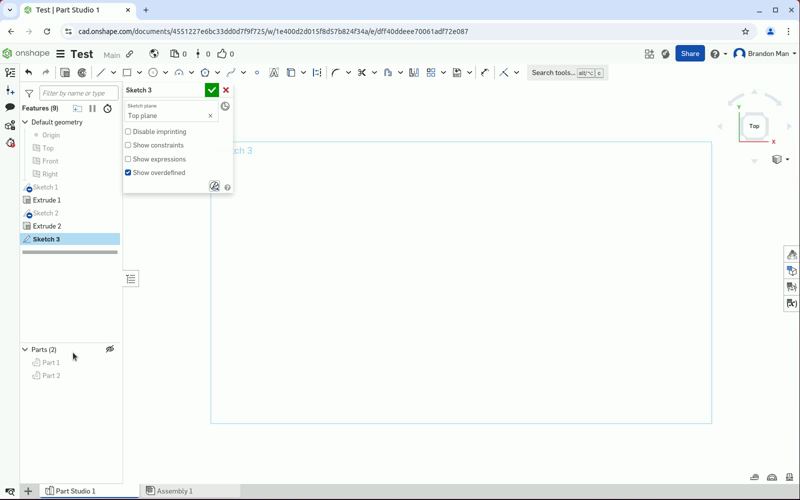
mouse_move(425, 300)
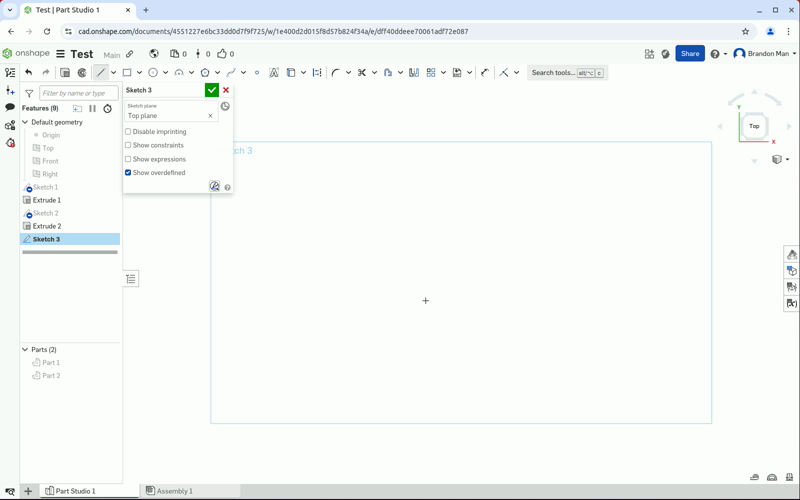
click(425, 300)
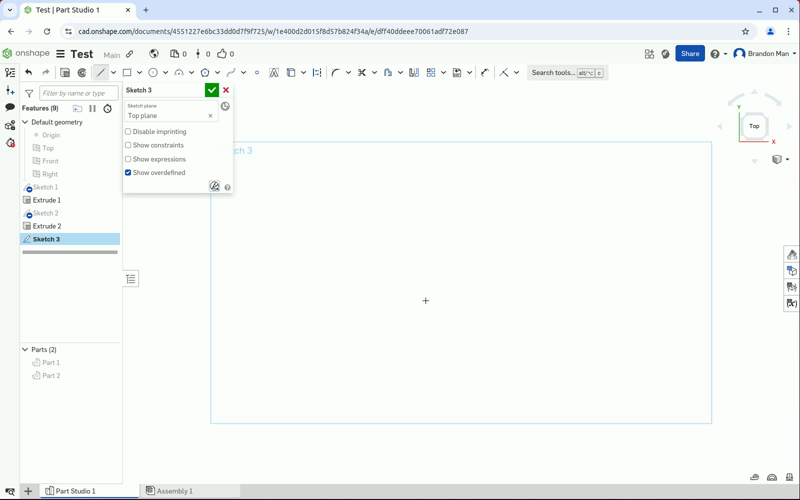
key_up(shift)
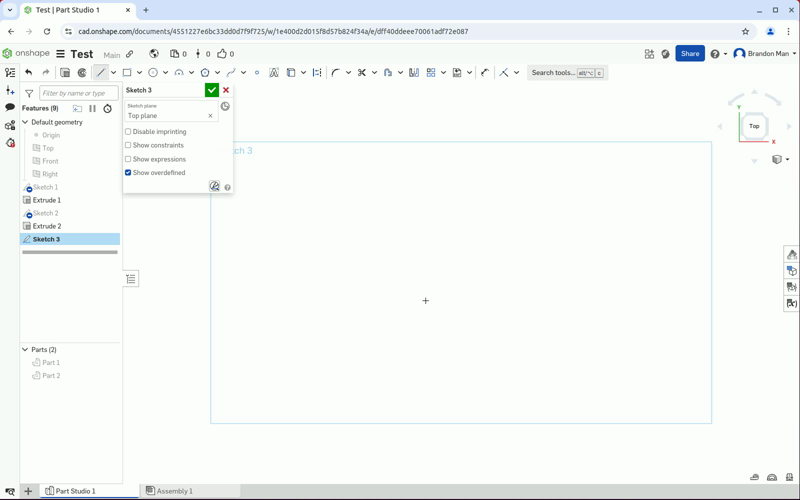
key_down(shift)
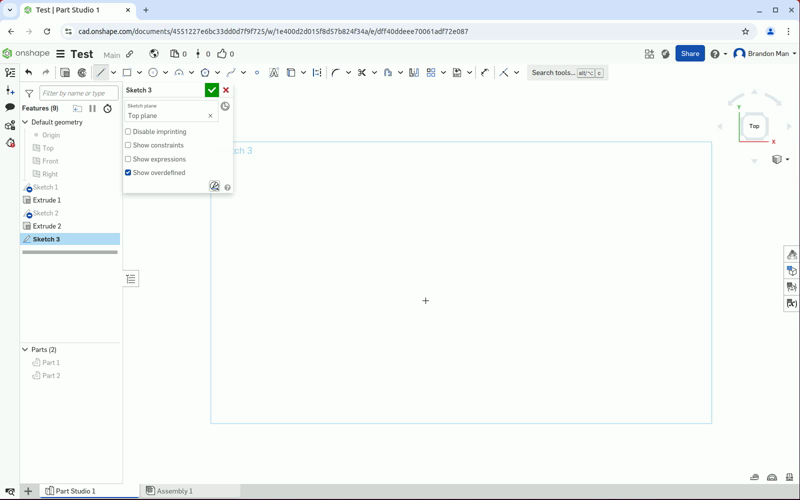
mouse_move(443, 381)
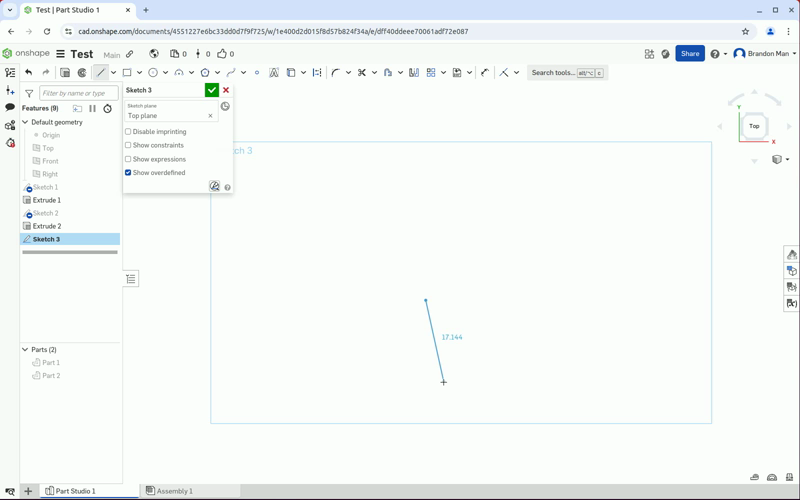
click(443, 381)
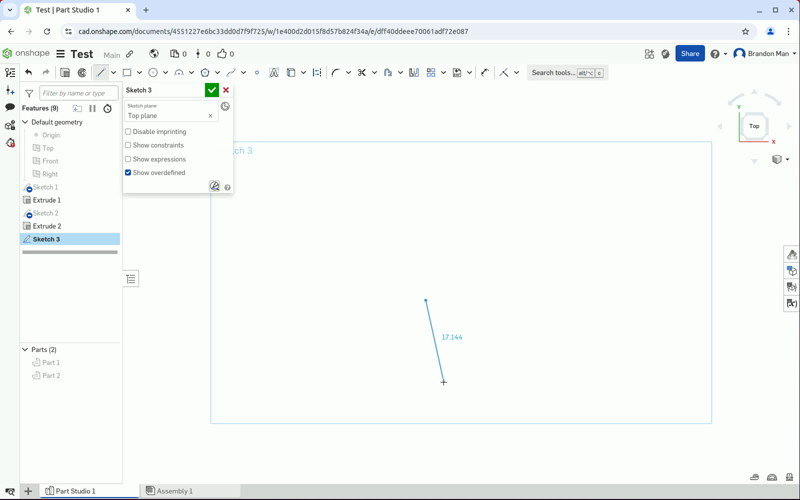
key_up(shift)
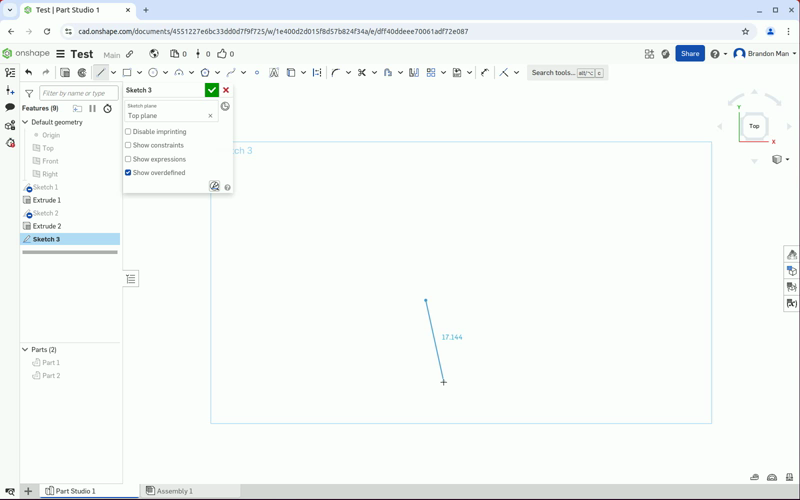
key(esc)
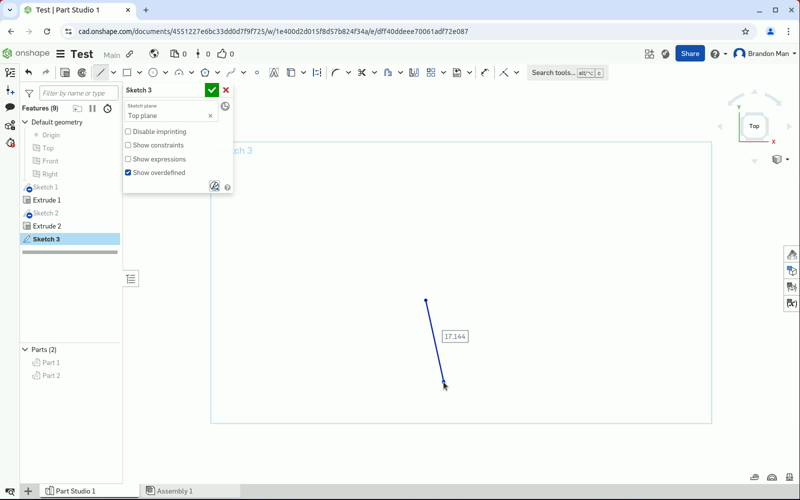
key(a)
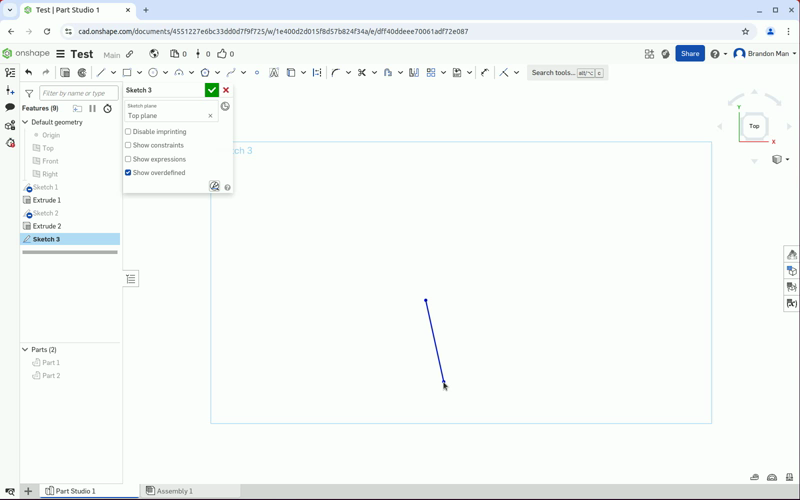
mouse_move(443, 381)
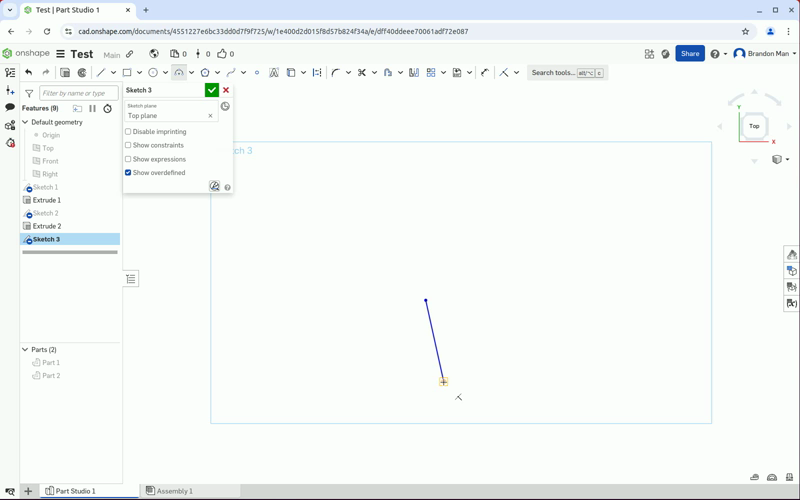
click(443, 381)
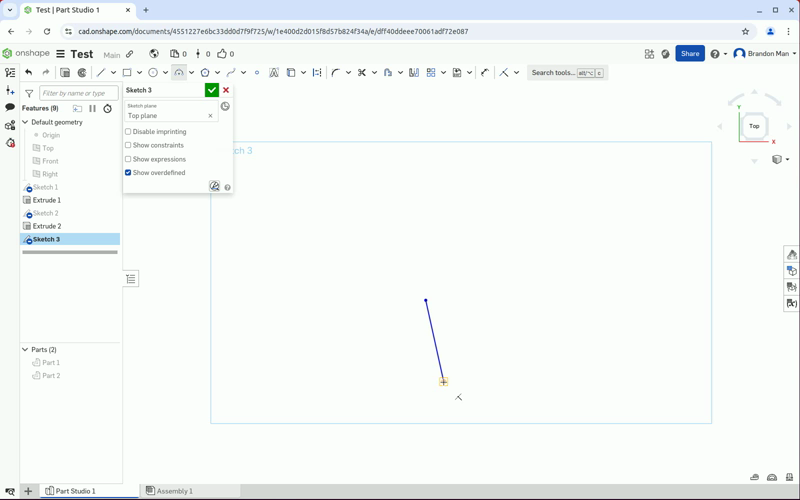
key_down(shift)
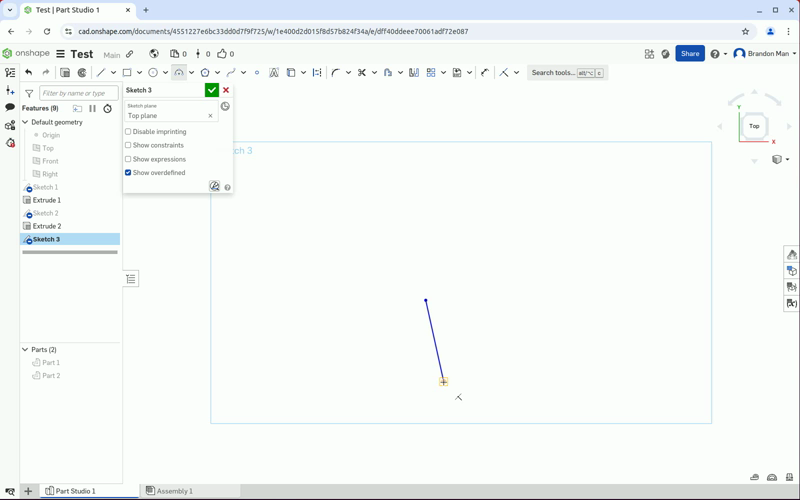
mouse_move(478, 381)
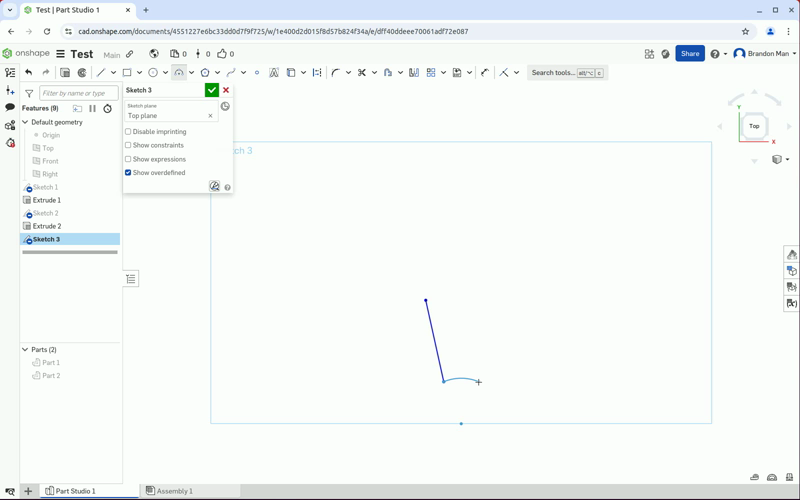
click(478, 381)
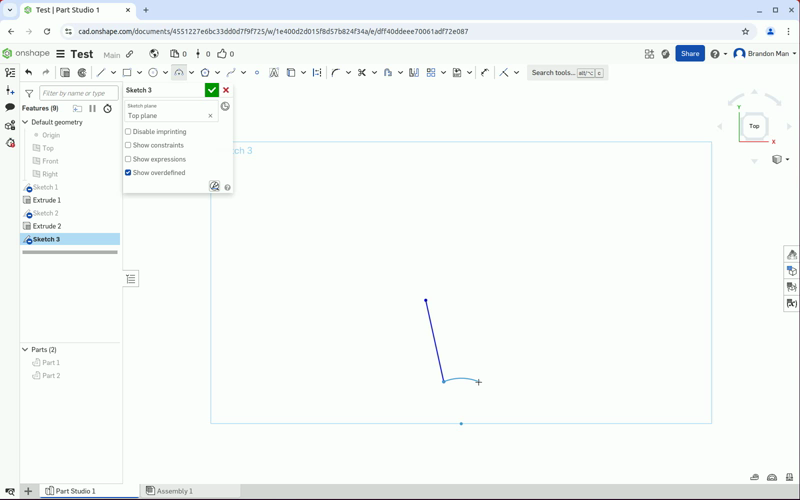
mouse_move(461, 395)
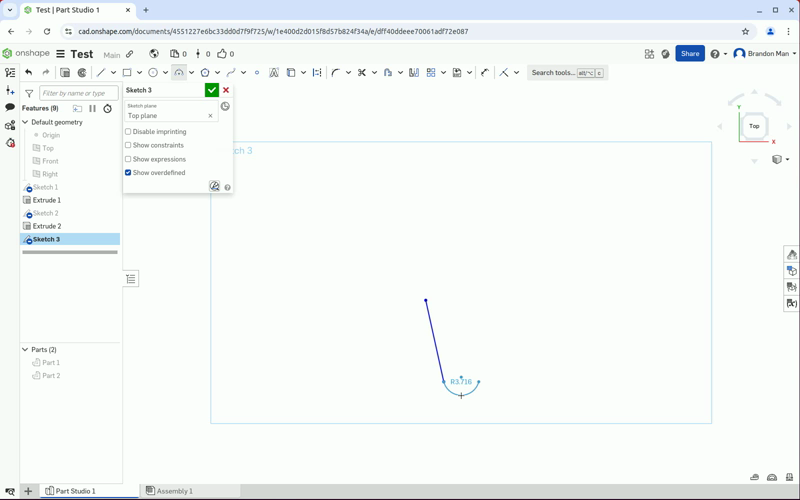
click(461, 395)
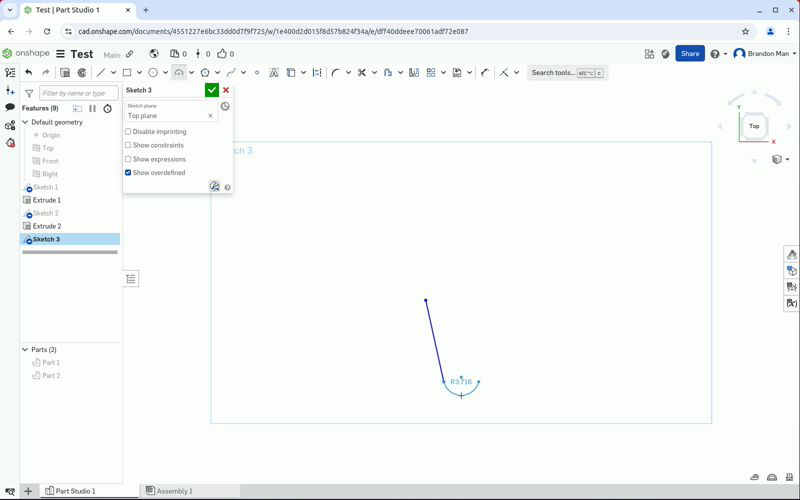
key_up(shift)
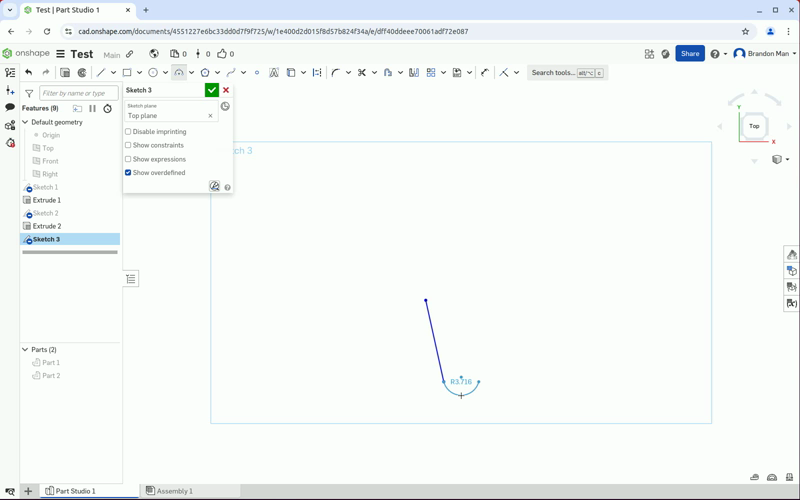
key(esc)
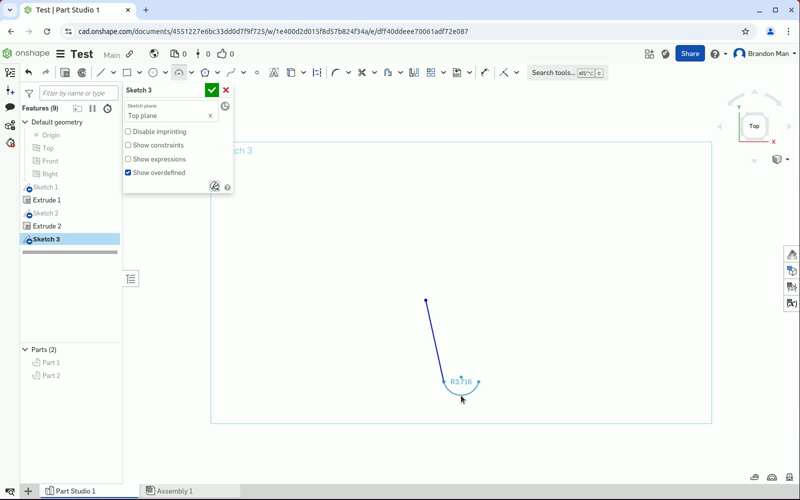
key(l)
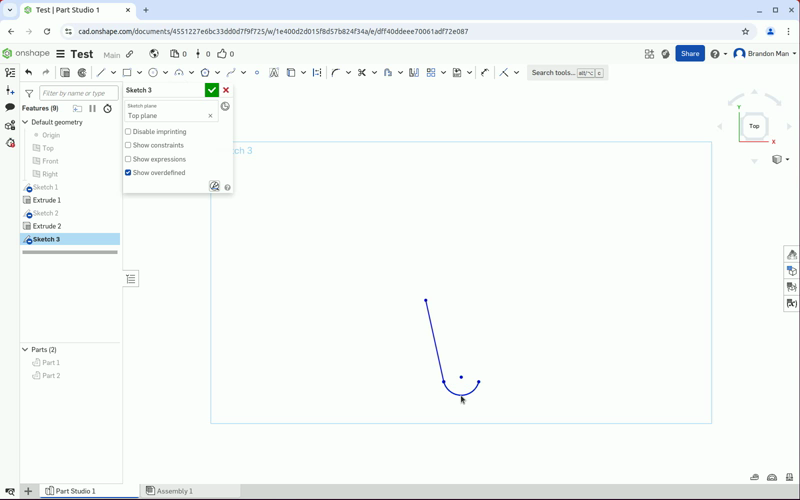
mouse_move(478, 381)
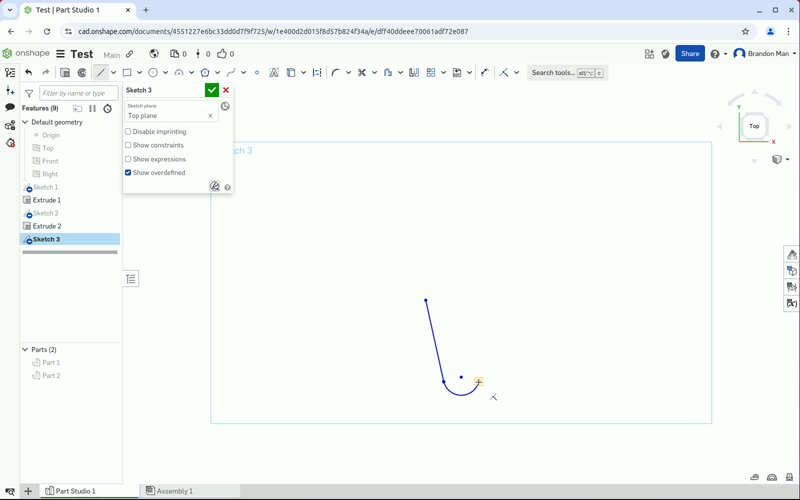
click(478, 381)
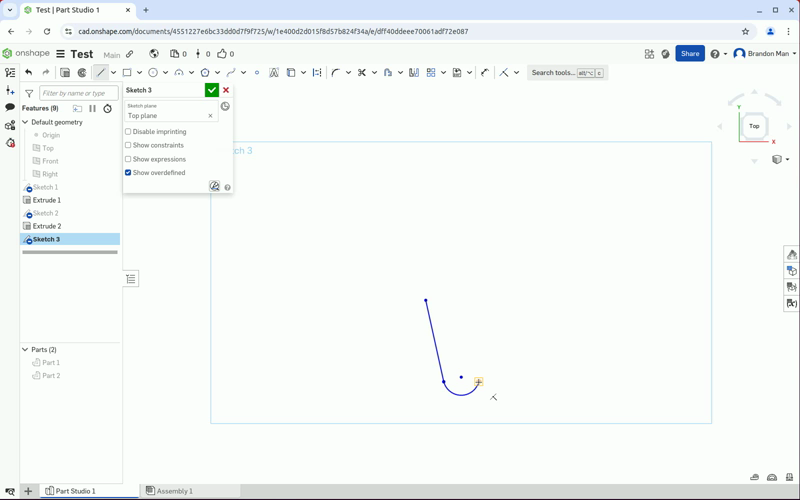
key_down(shift)
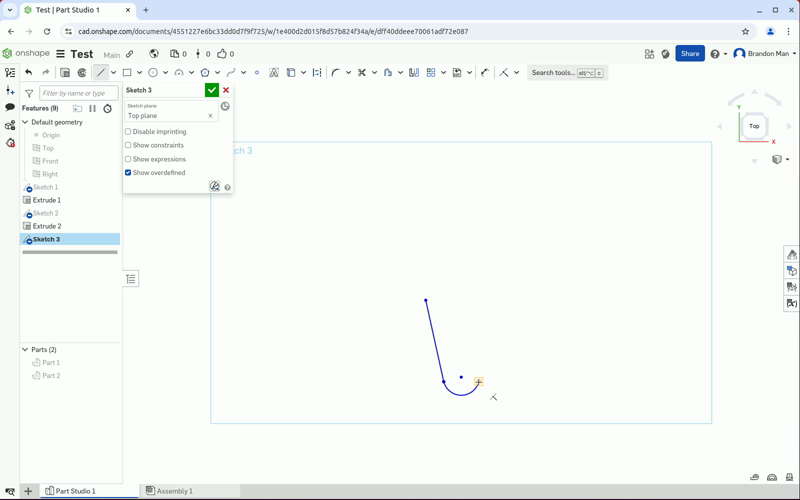
mouse_move(496, 300)
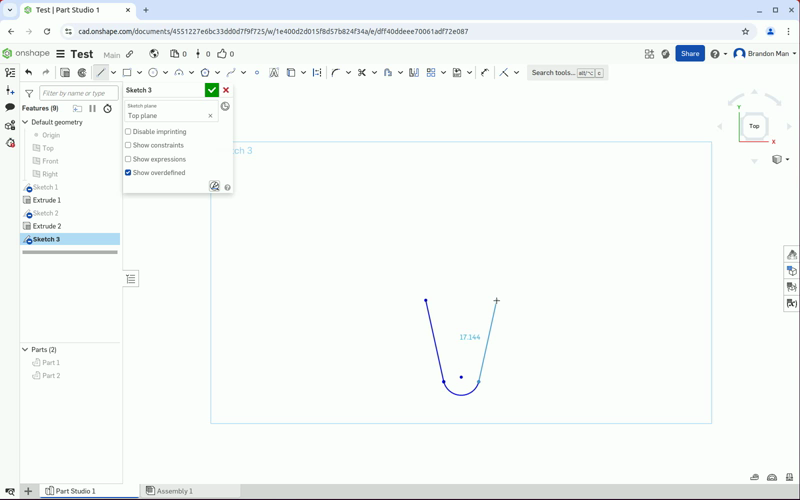
click(496, 300)
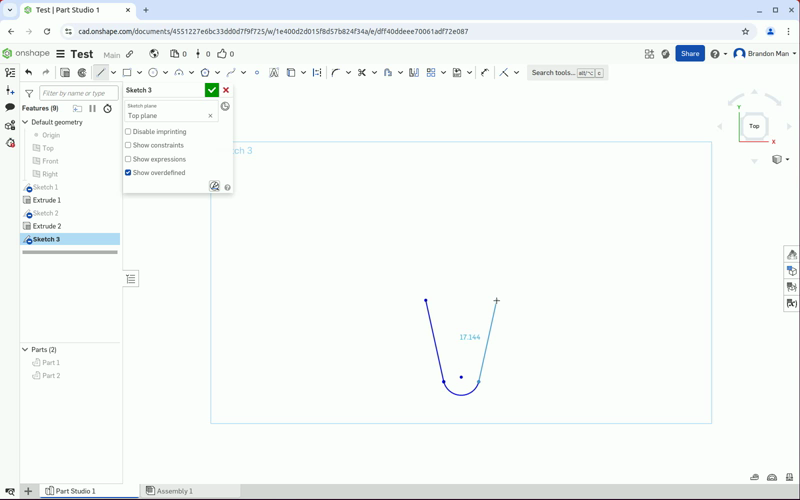
key_up(shift)
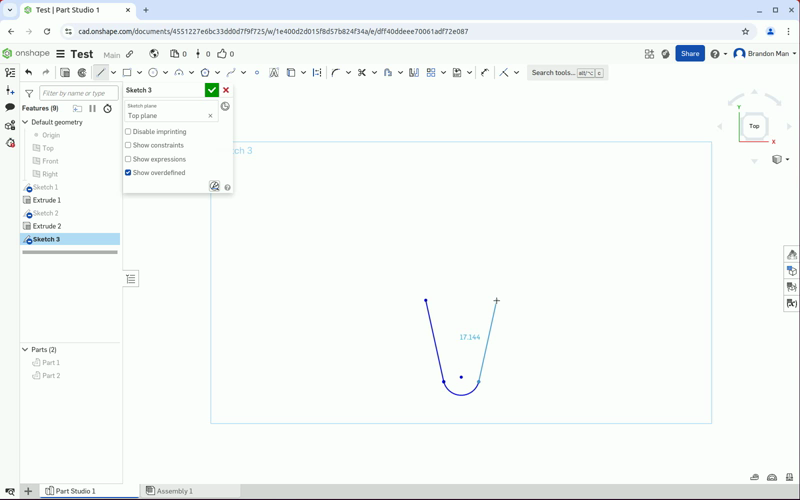
key(esc)
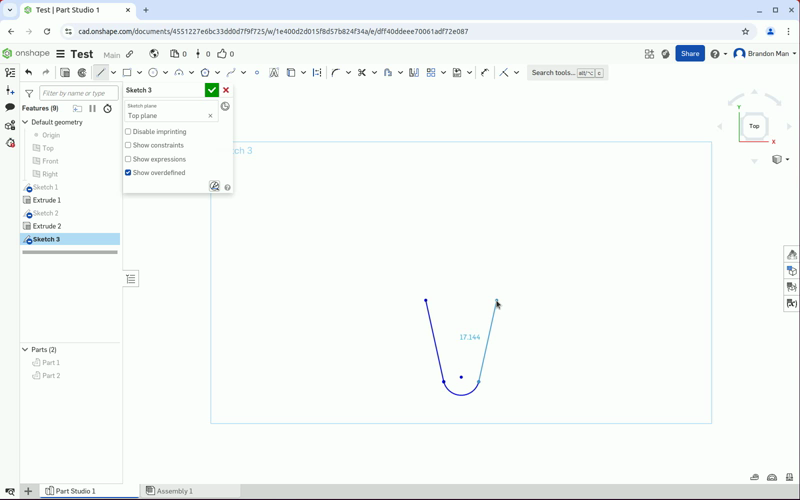
key(a)
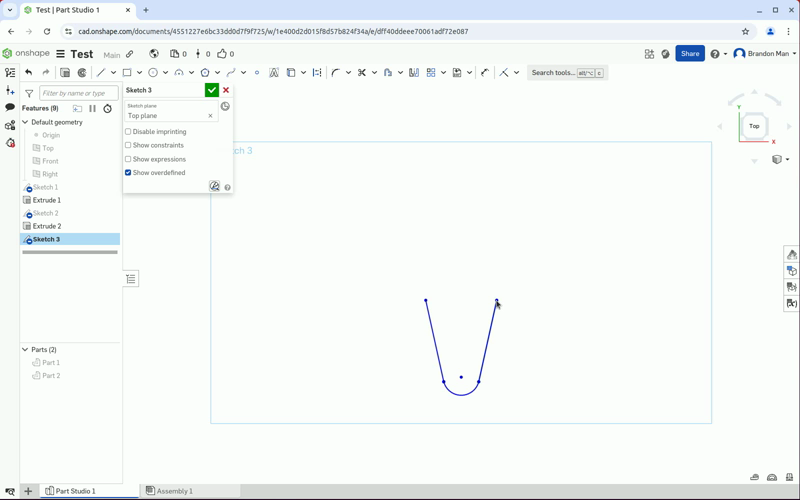
mouse_move(496, 300)
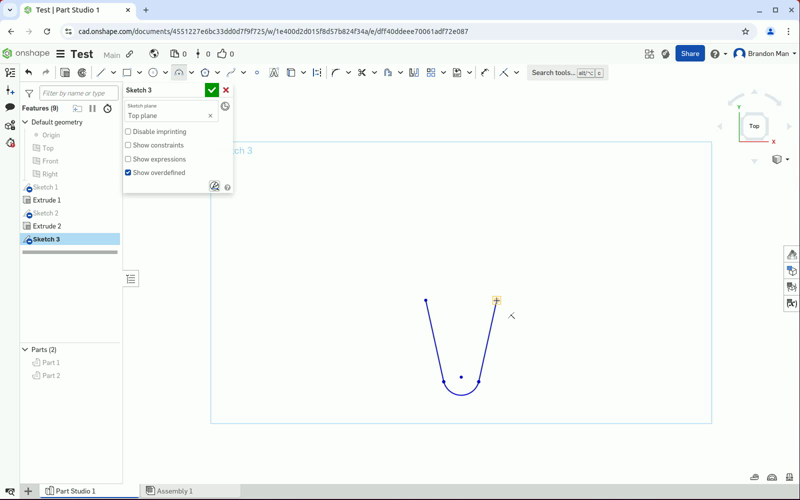
click(496, 300)
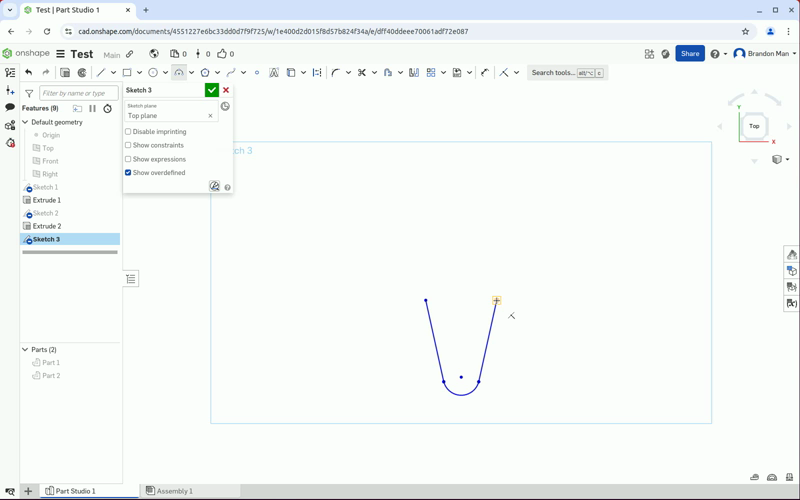
mouse_move(425, 300)
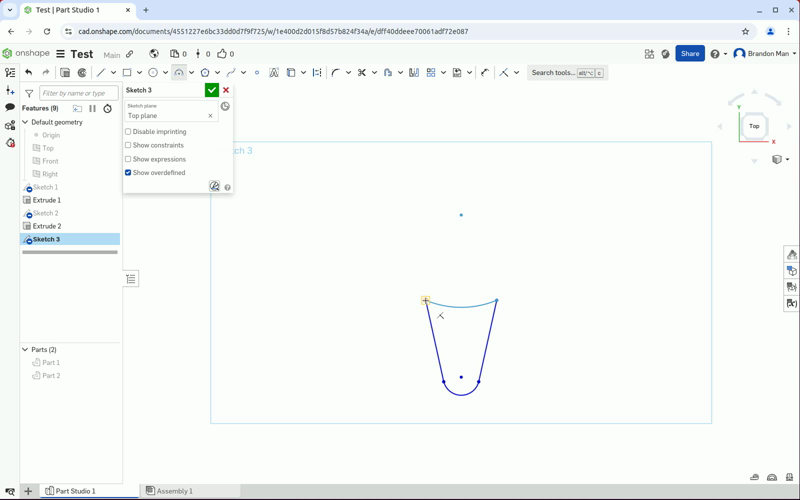
click(425, 300)
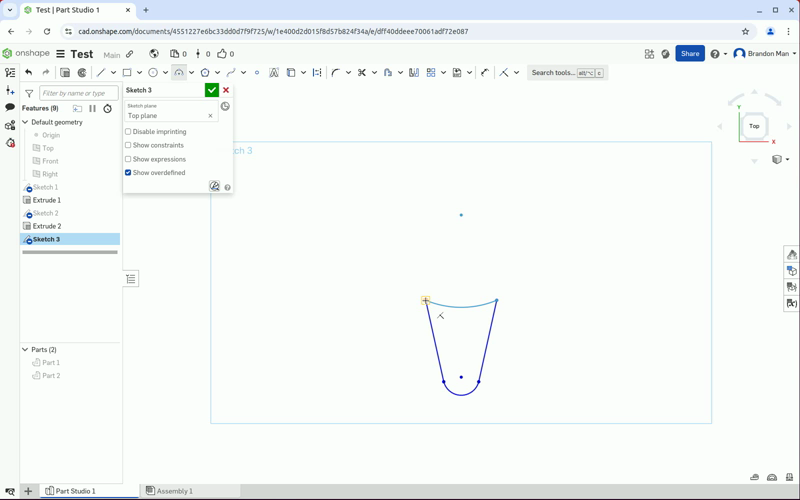
key_down(shift)
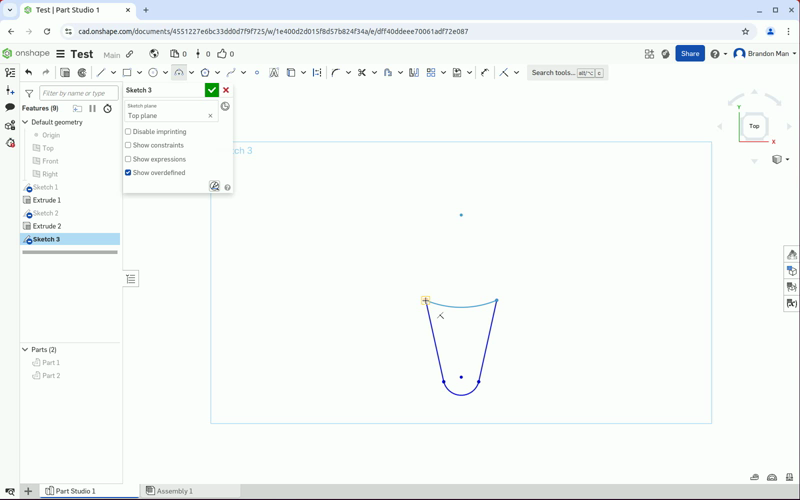
mouse_move(461, 323)
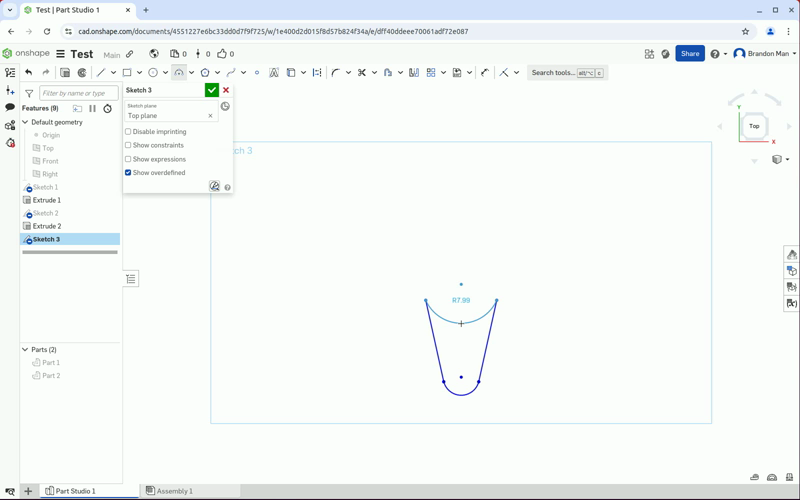
click(461, 323)
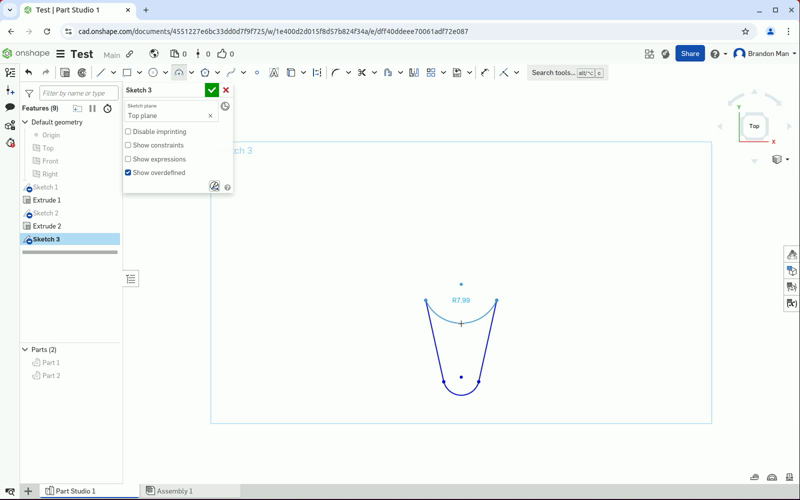
key_up(shift)
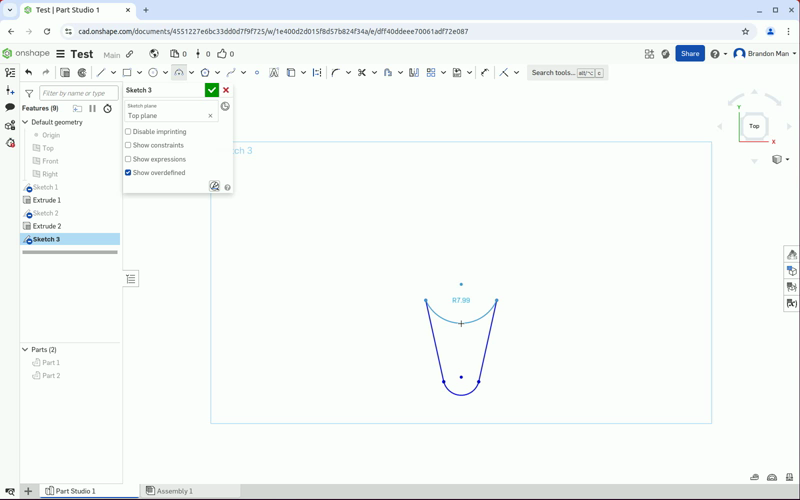
key(esc)
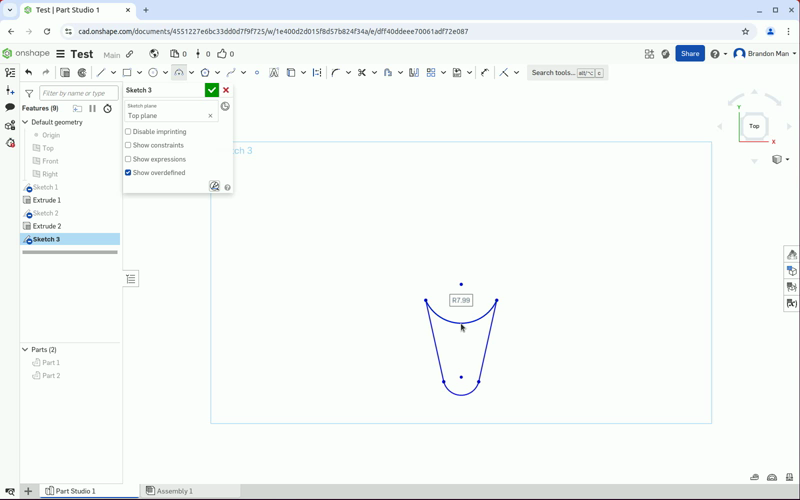
mouse_move(454, 346)
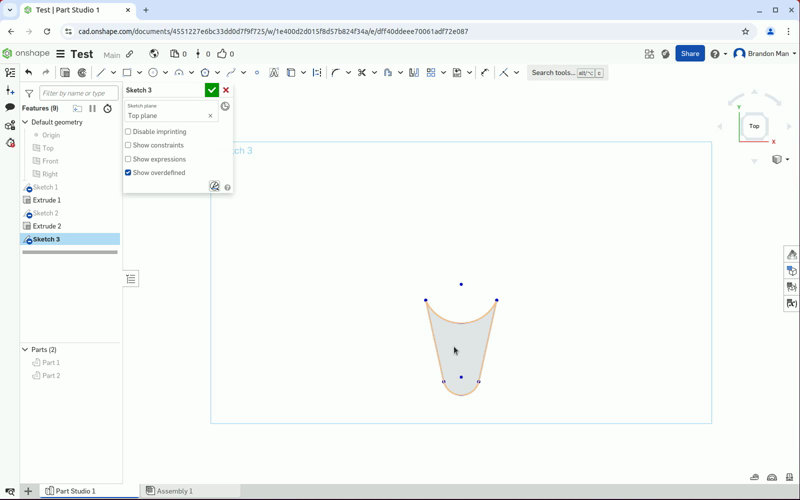
click(454, 346)
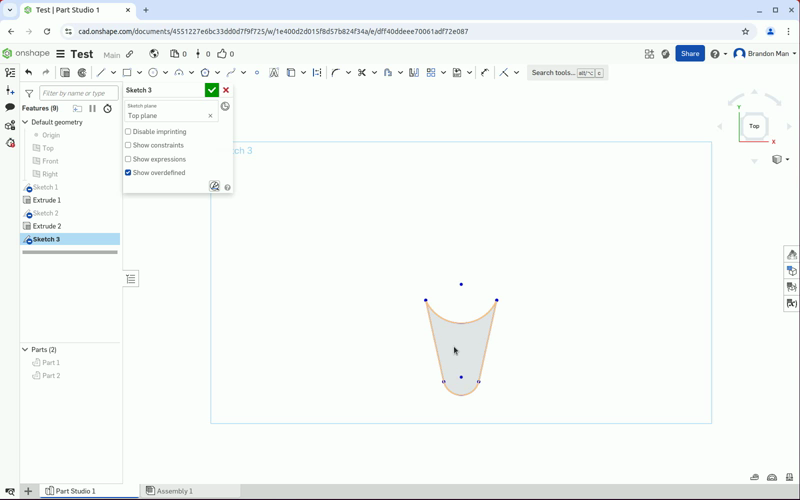
mouse_move(73, 352)
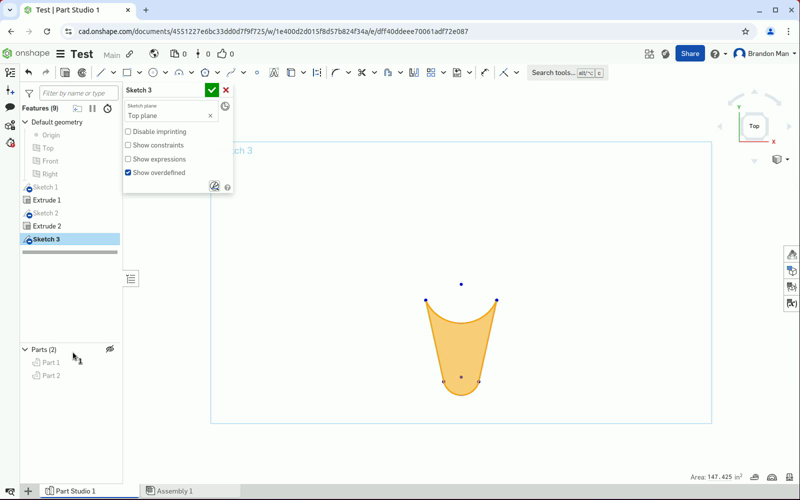
key(shift+y)
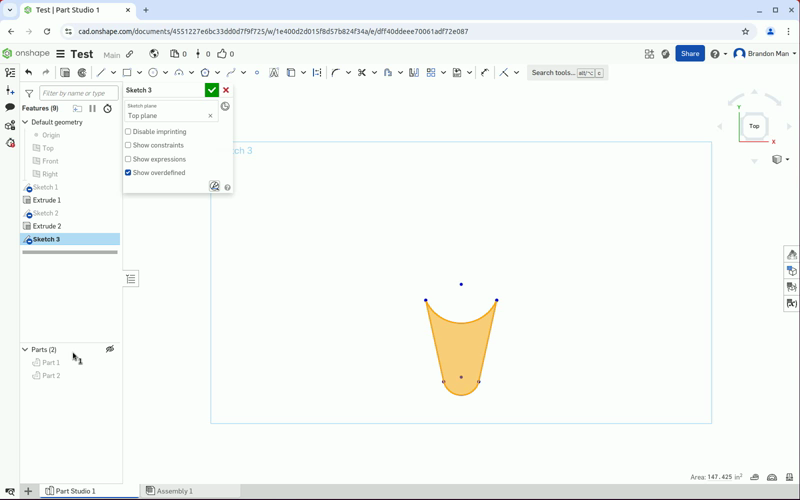
key(shift+e)
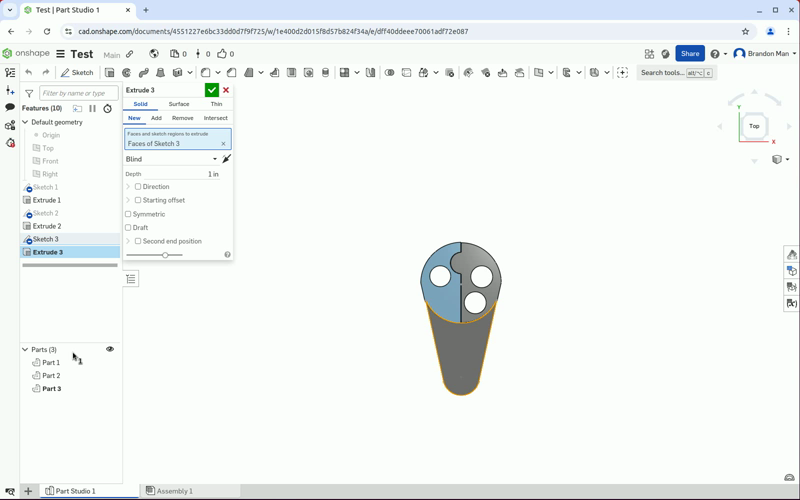
mouse_move(143, 106)
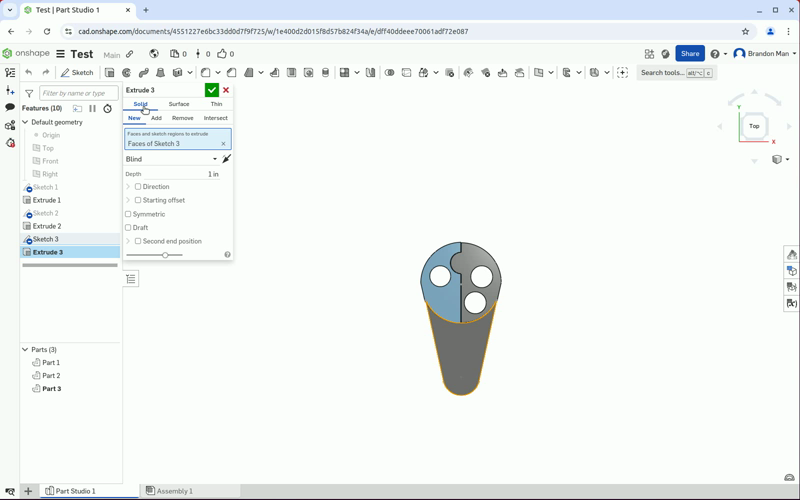
click(143, 106)
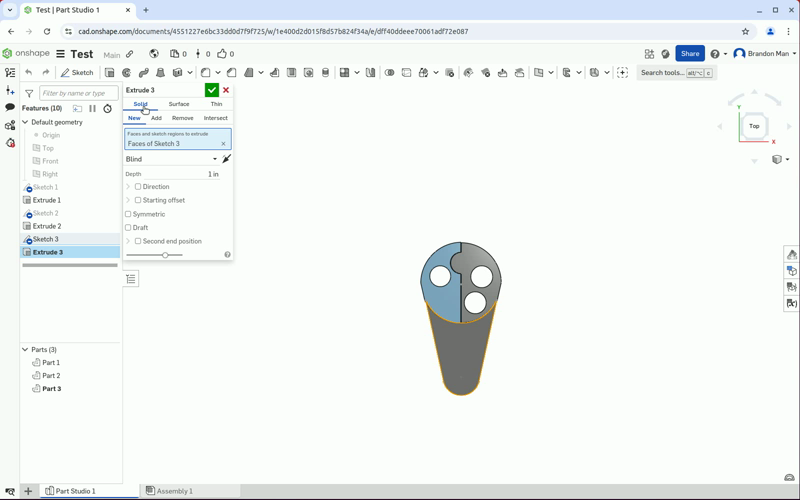
mouse_move(137, 120)
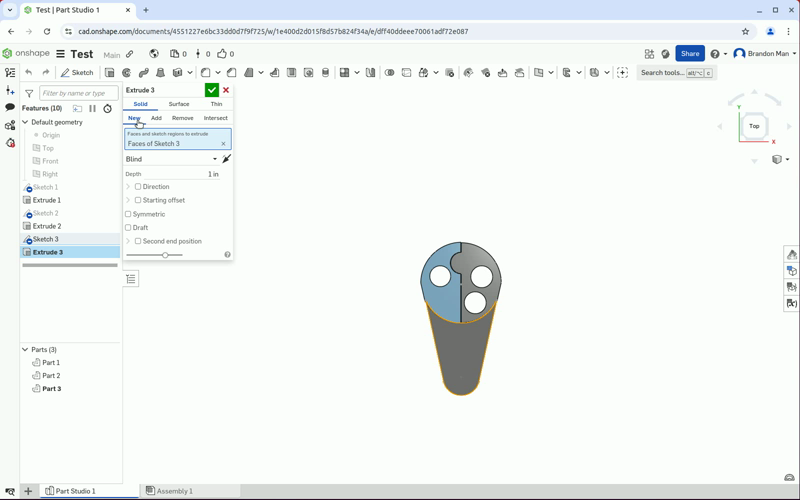
click(137, 120)
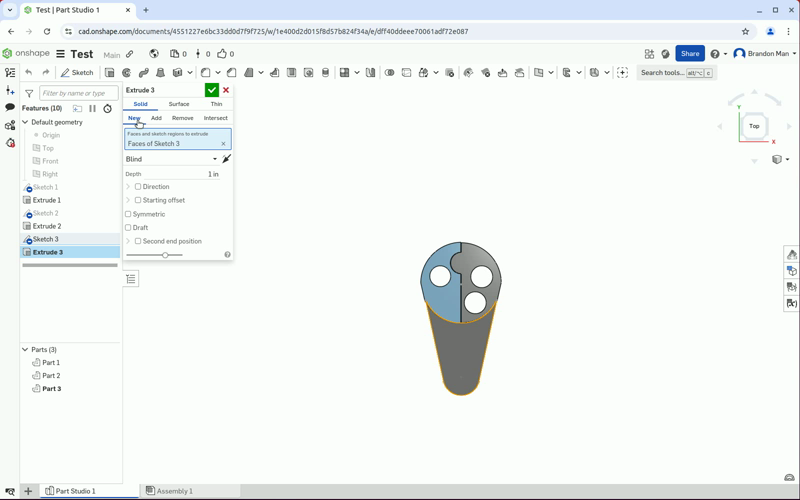
key(tab, 4)
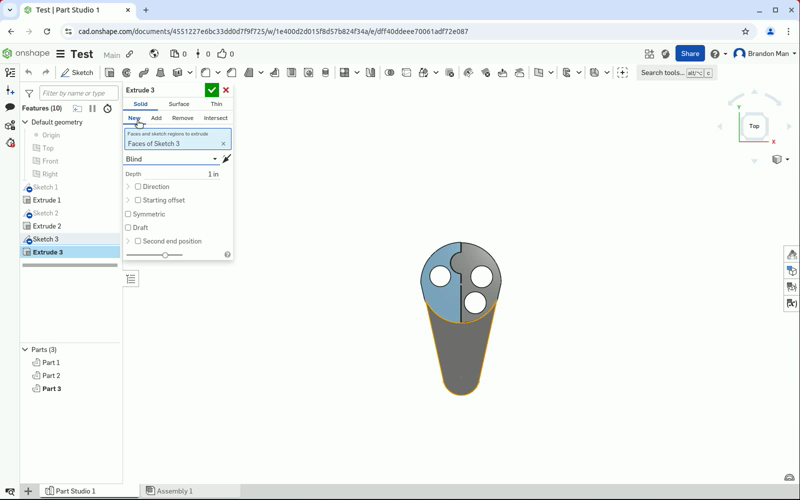
text(1.204)
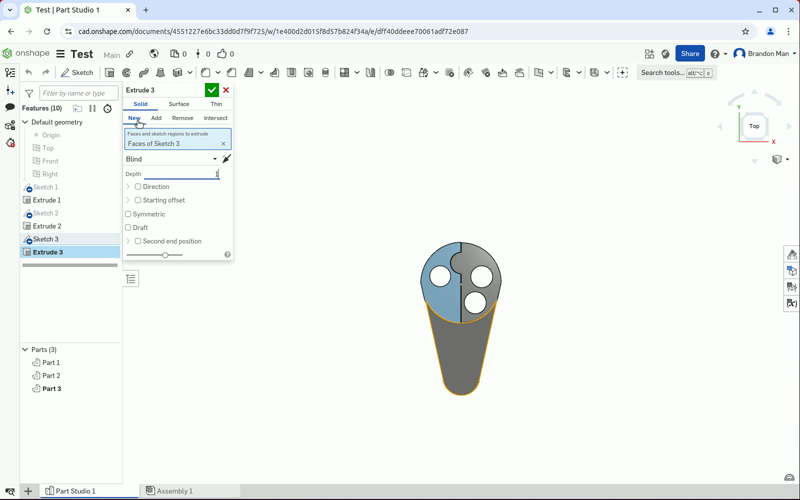
key(enter)
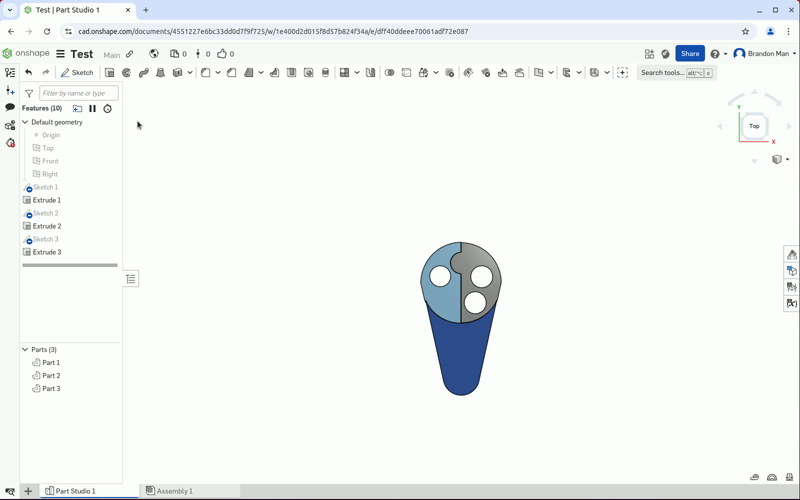
key(shift+h)
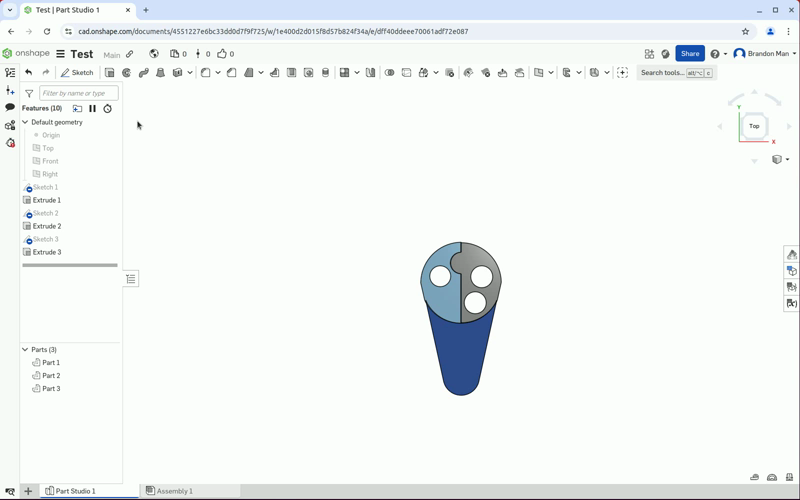
key(shift+h)
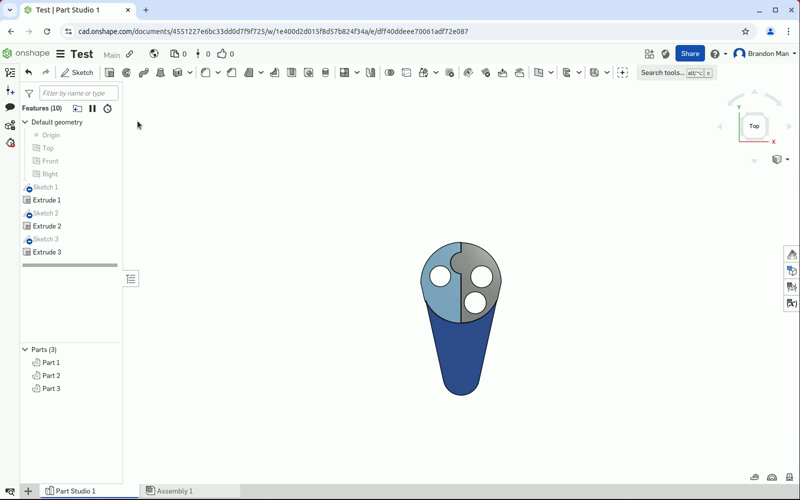
mouse_move(73, 189)
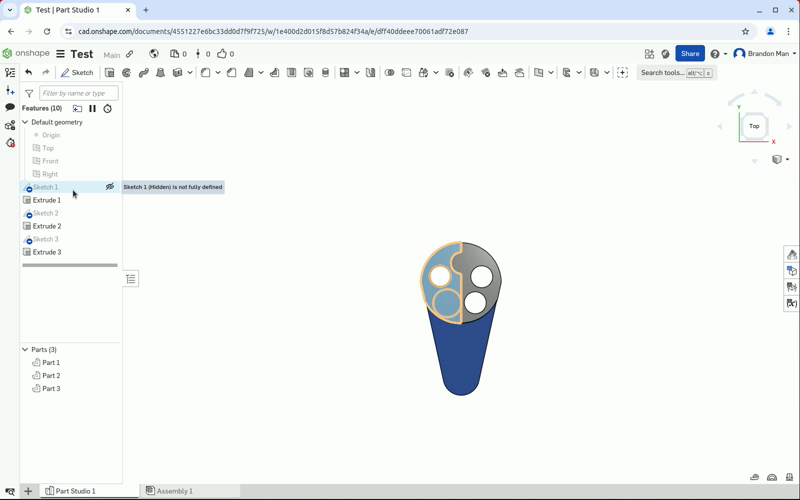
click(73, 189)
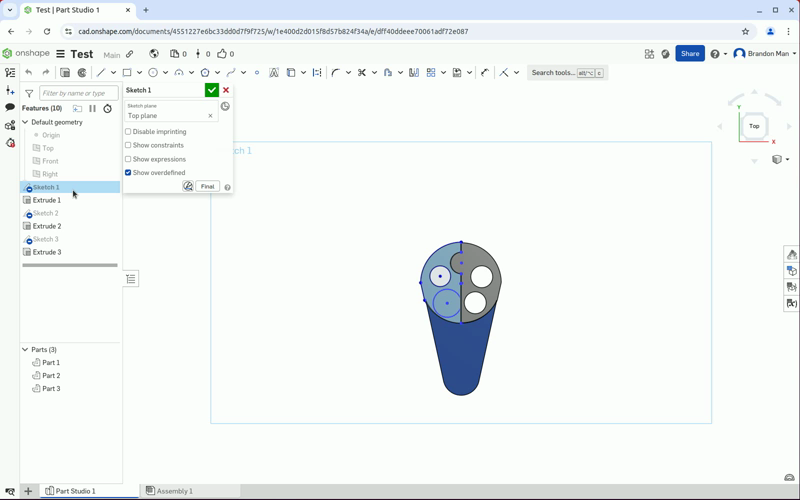
mouse_move(229, 92)
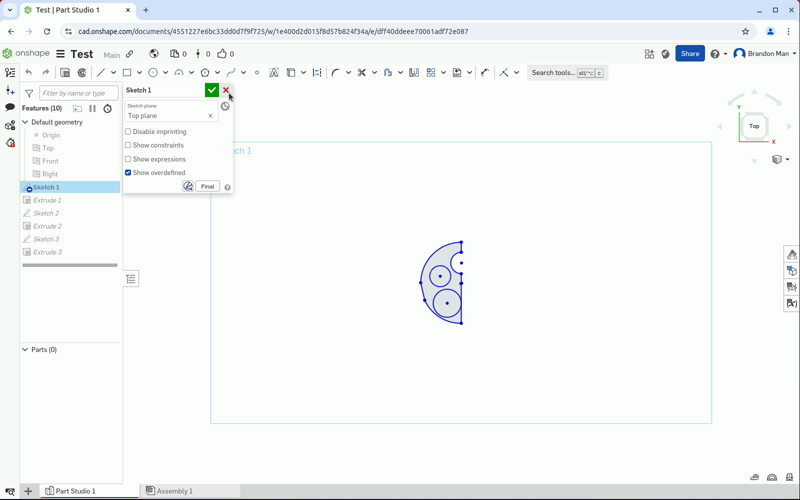
click(229, 92)
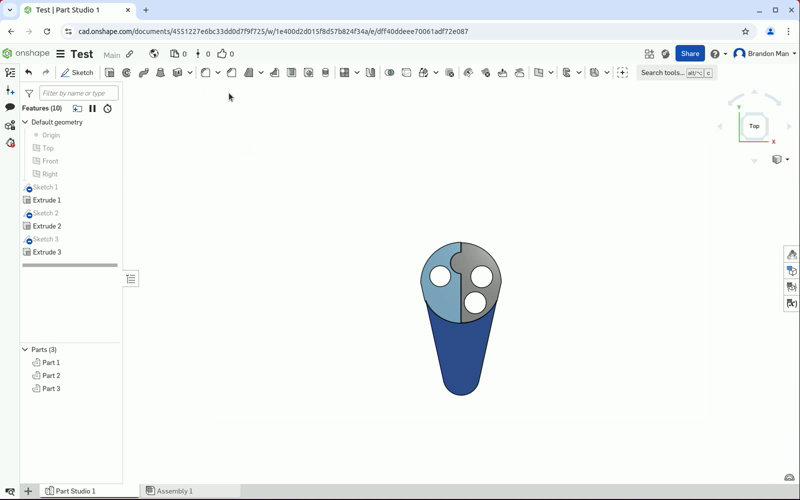
mouse_move(541, 75)
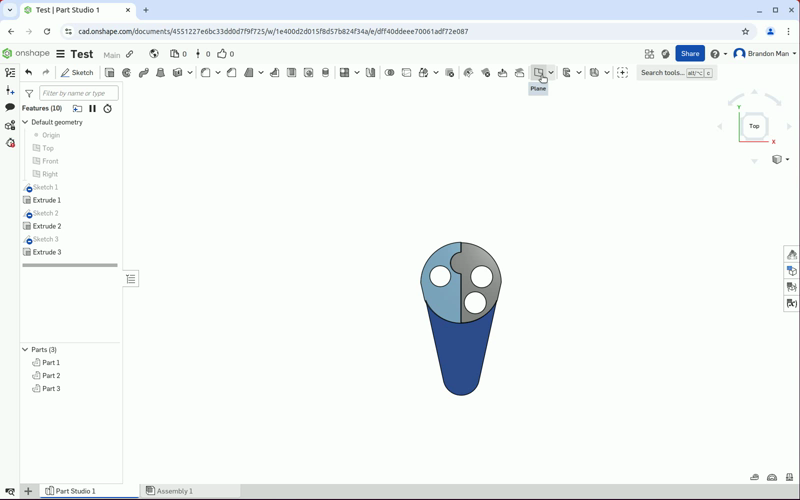
click(541, 75)
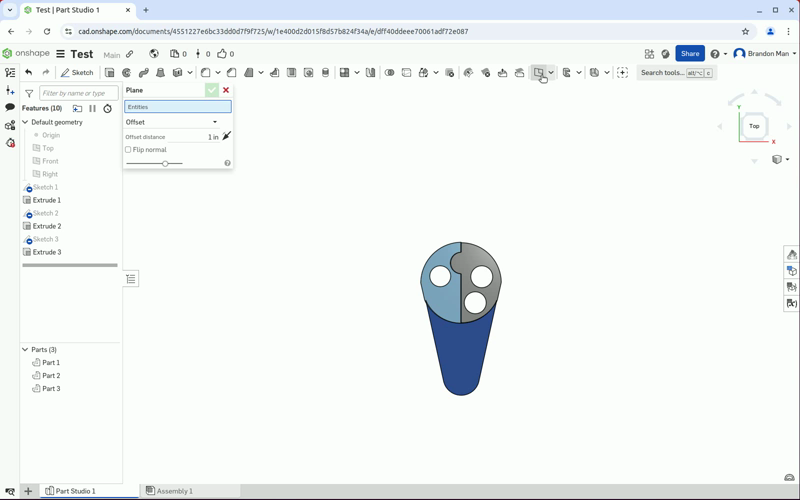
mouse_move(73, 150)
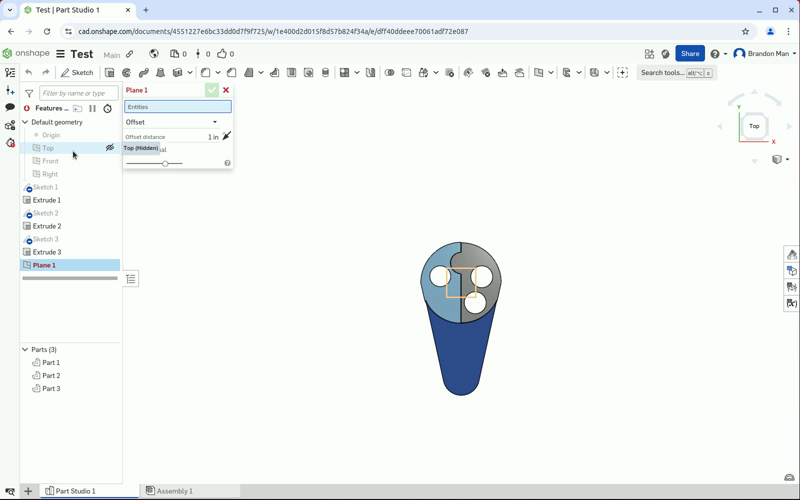
click(73, 150)
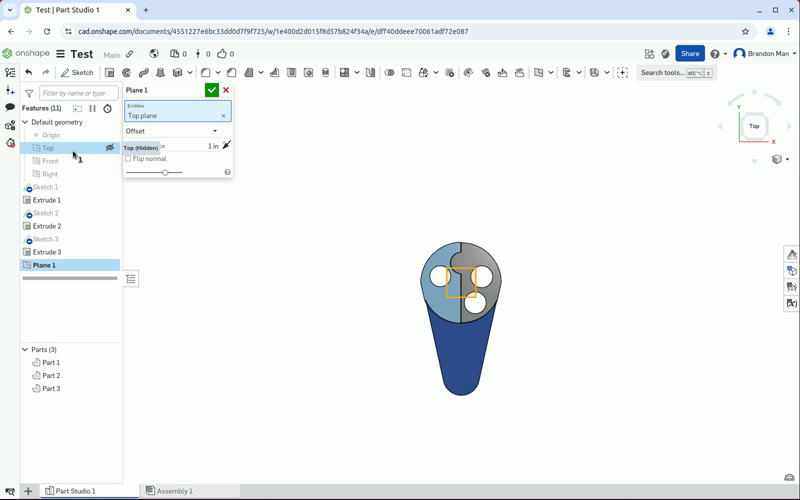
key(tab, 2)
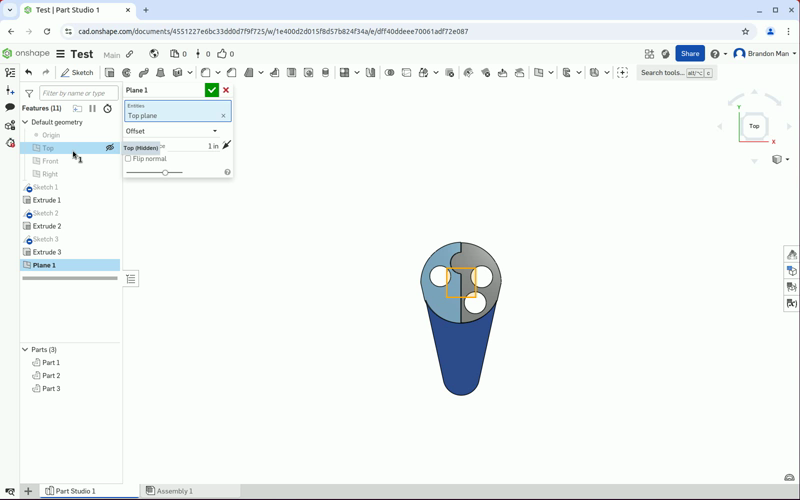
text(1.202)
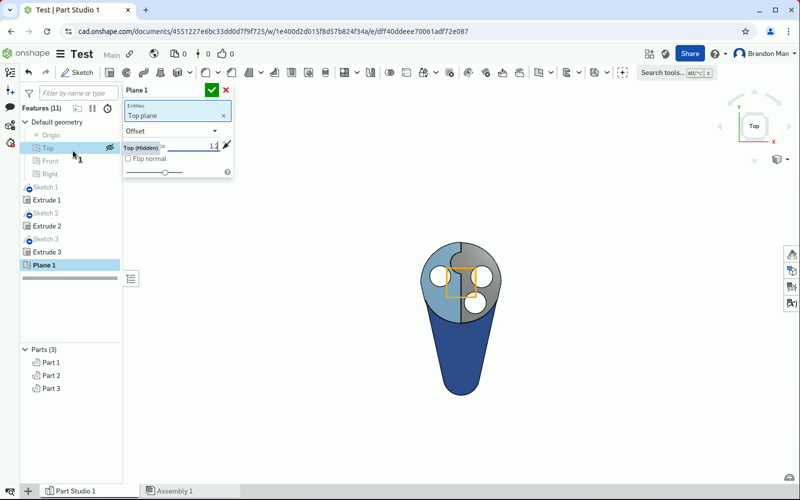
key(enter, 2)
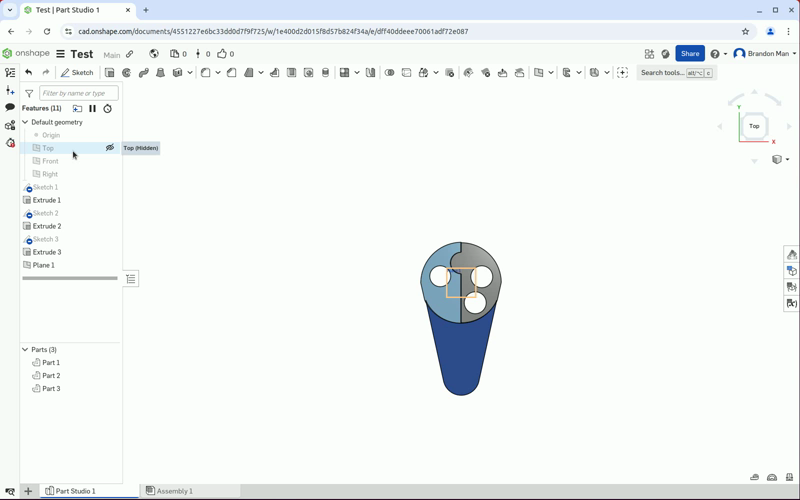
key(shift+s)
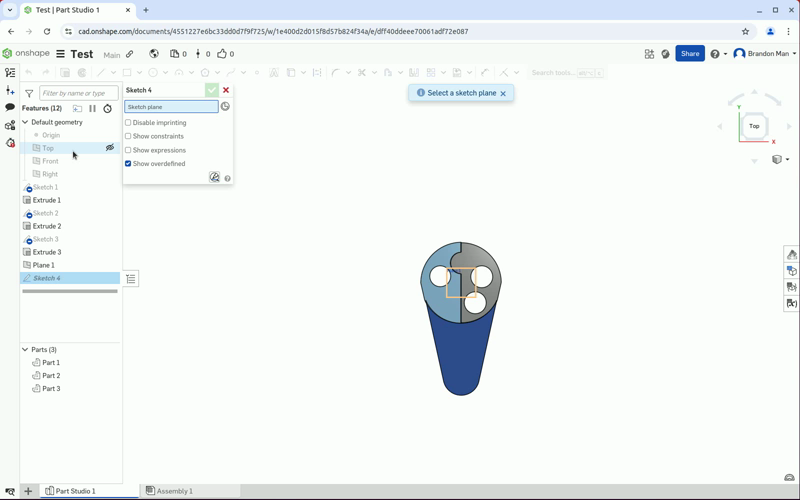
mouse_move(73, 267)
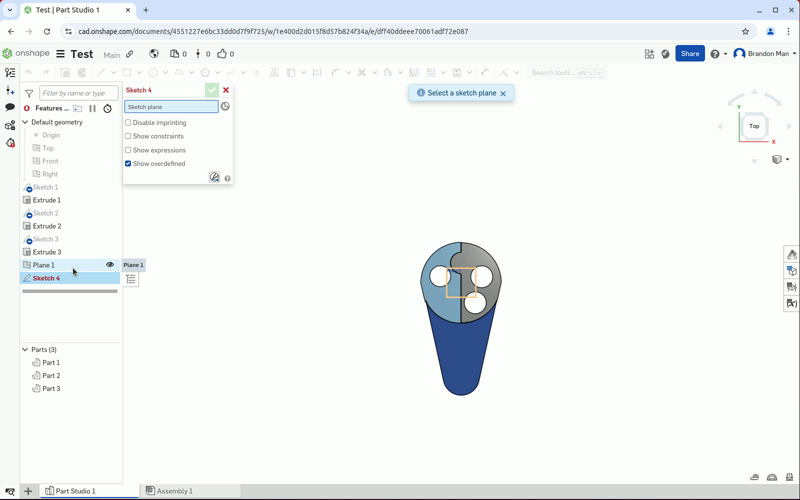
click(73, 267)
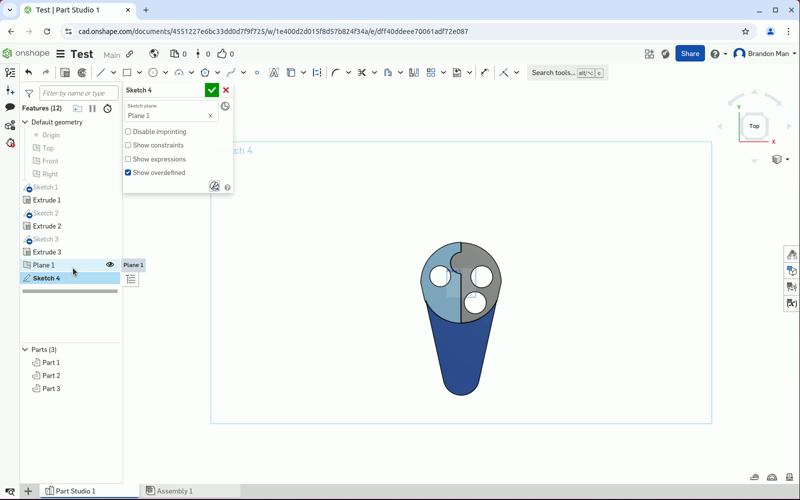
mouse_move(73, 352)
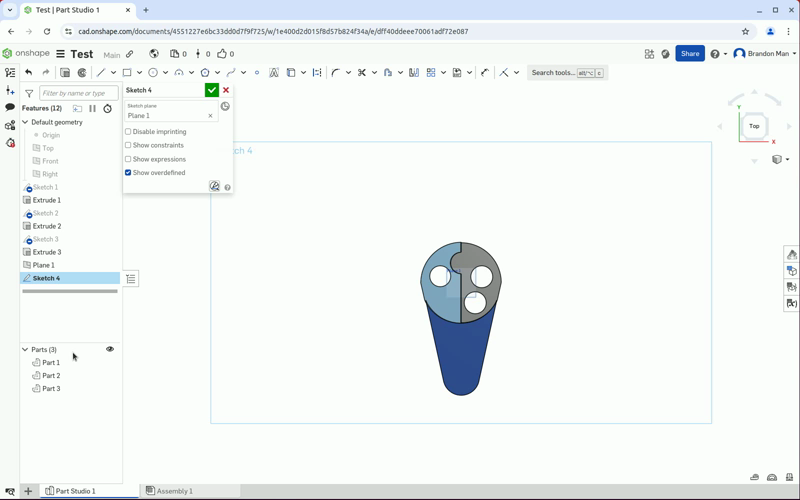
key(y)
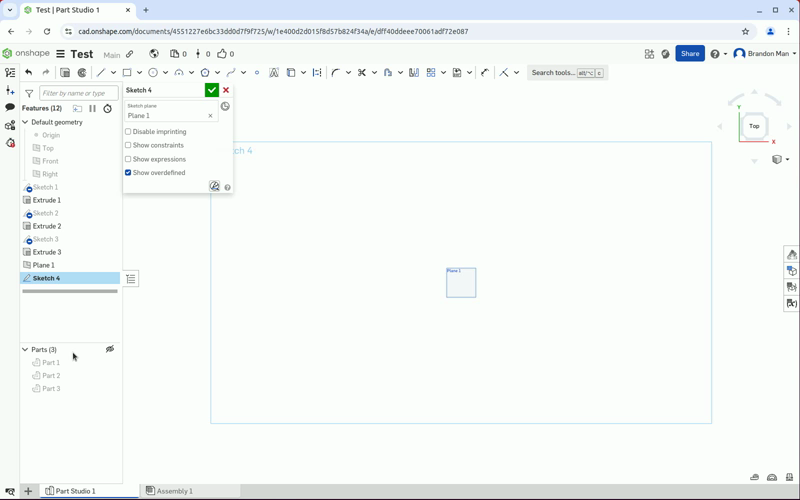
key(c)
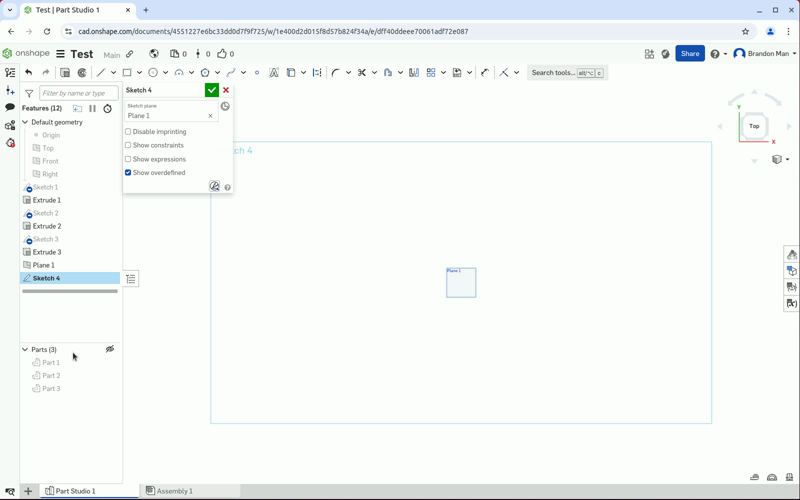
key_down(shift)
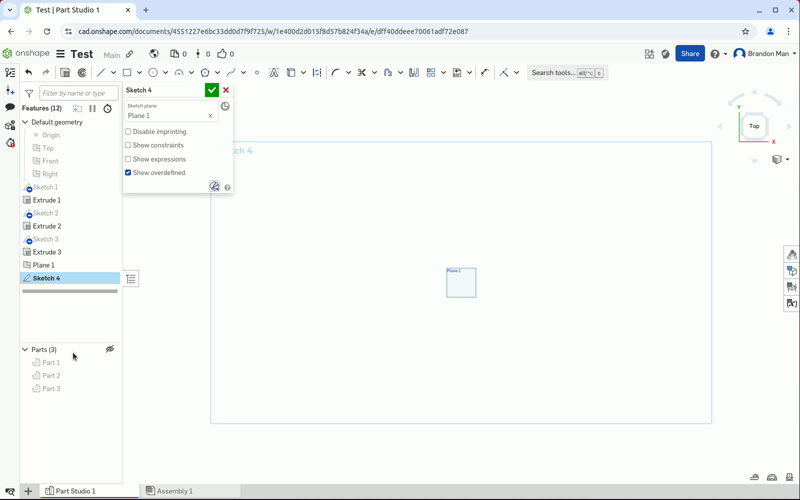
mouse_move(460, 378)
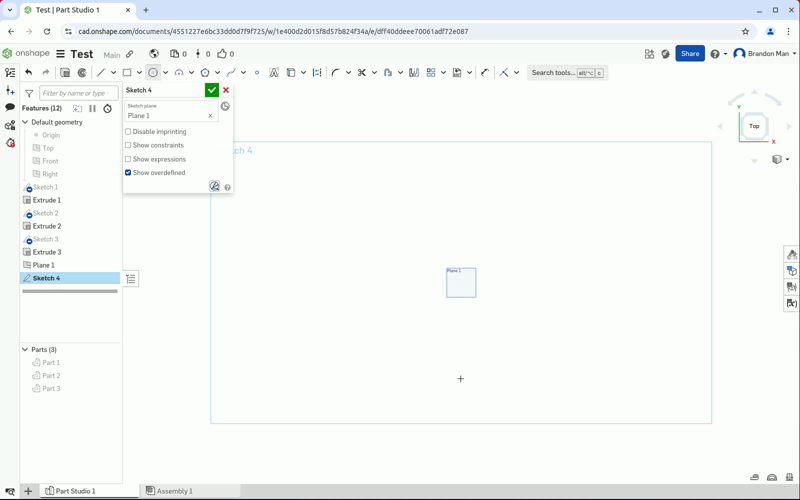
click(460, 378)
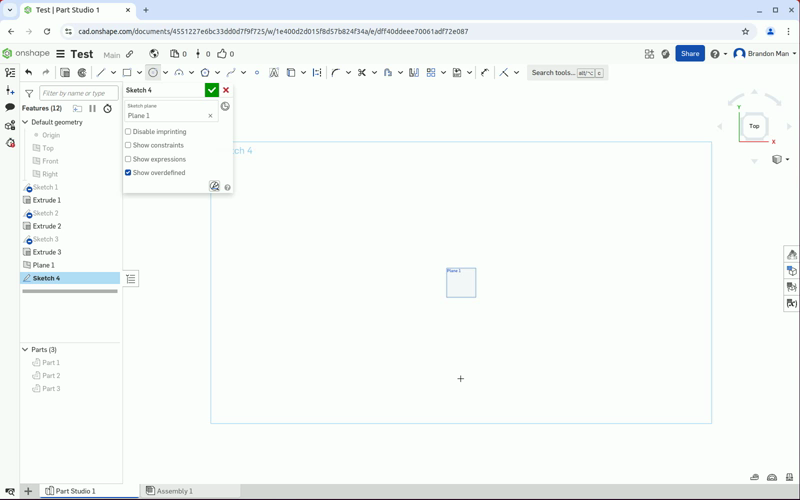
key_up(shift)
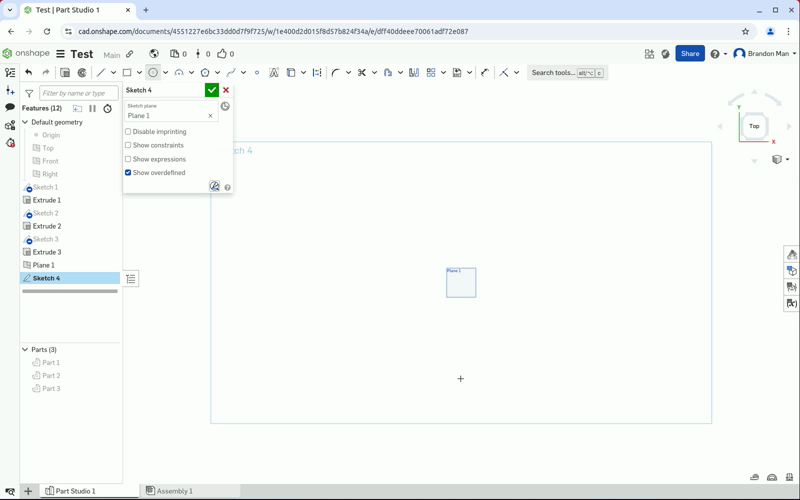
mouse_move(466, 378)
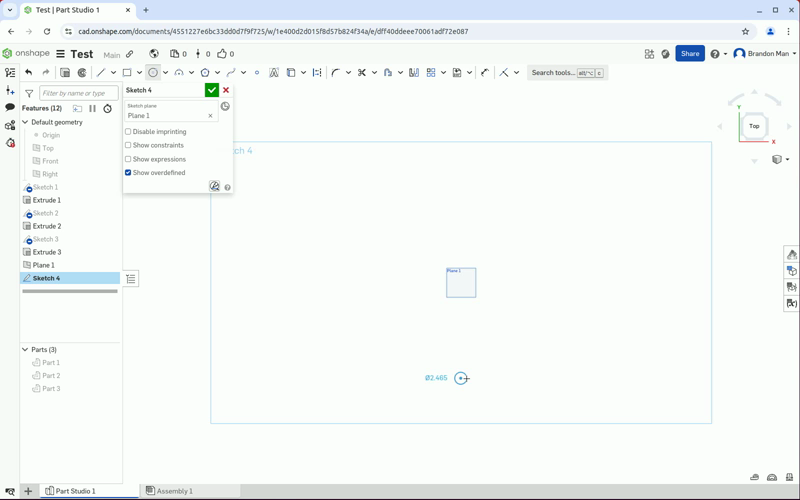
click(466, 378)
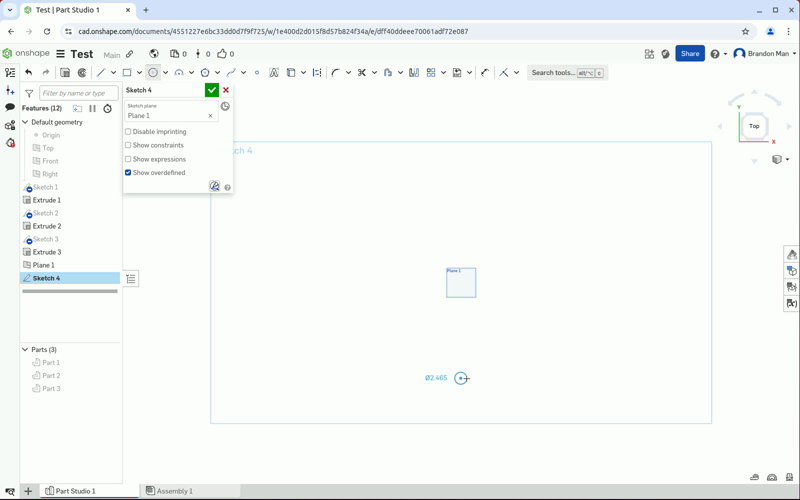
key(esc)
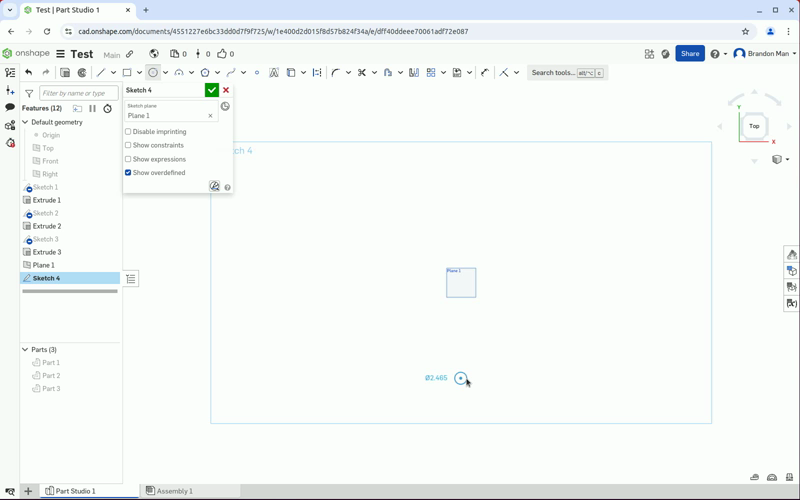
mouse_move(465, 376)
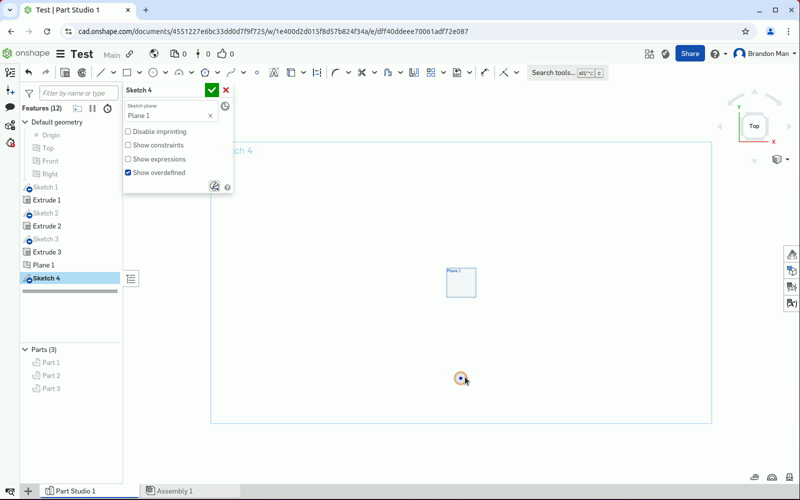
scroll(6)
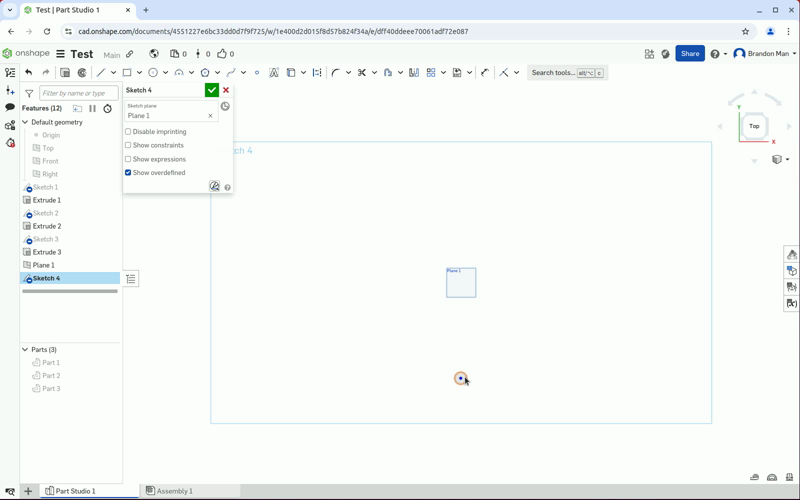
scroll(6)
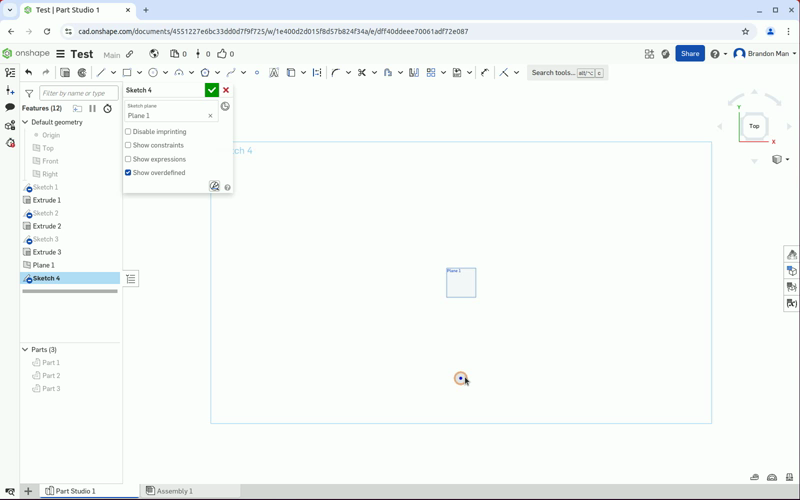
scroll(6)
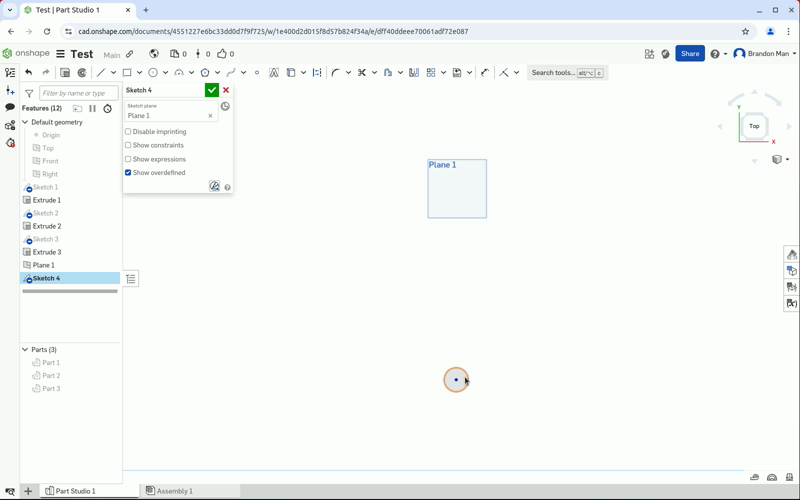
scroll(6)
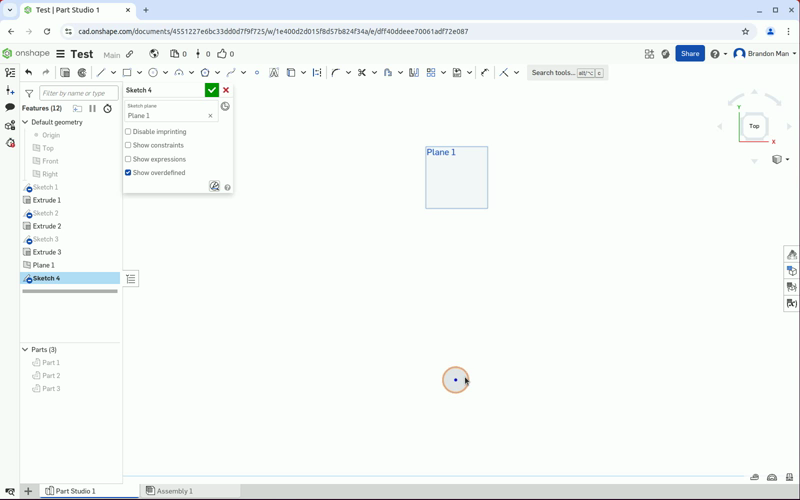
scroll(6)
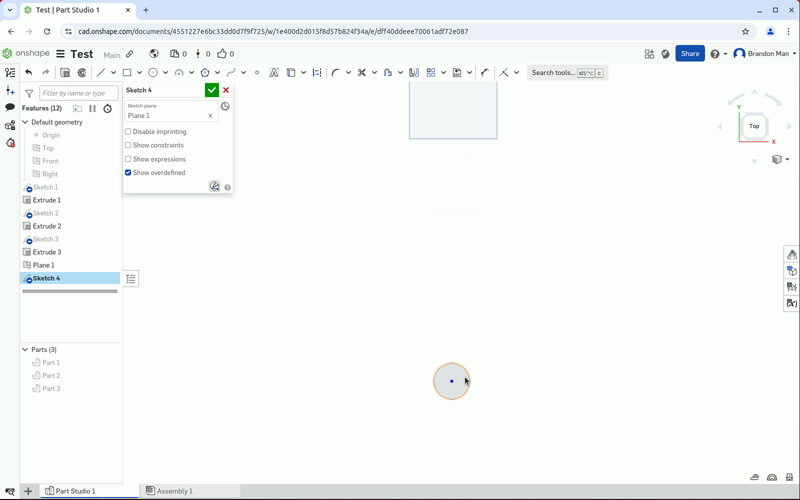
scroll(6)
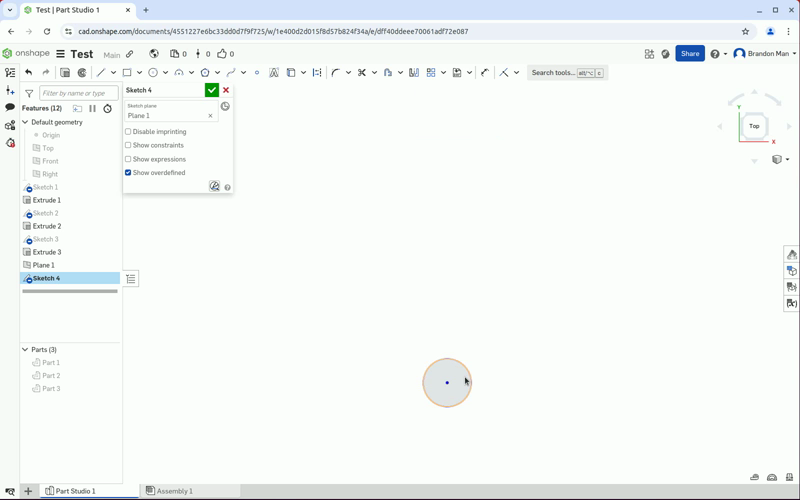
scroll(6)
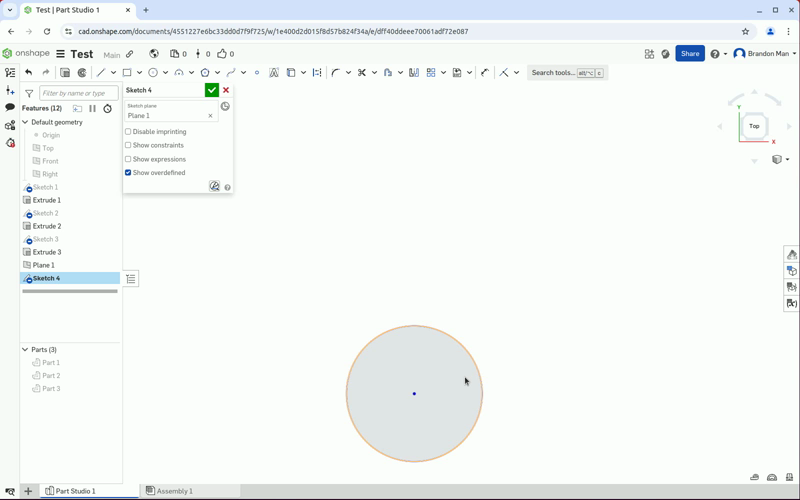
click(465, 376)
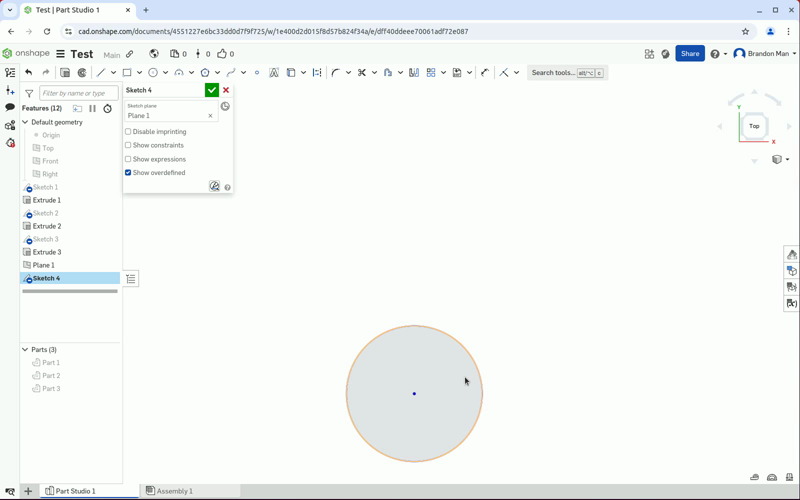
scroll(-6)
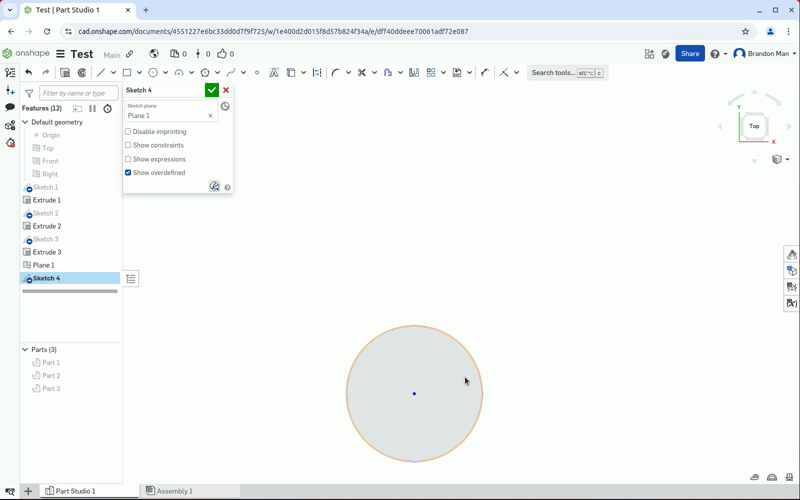
scroll(-6)
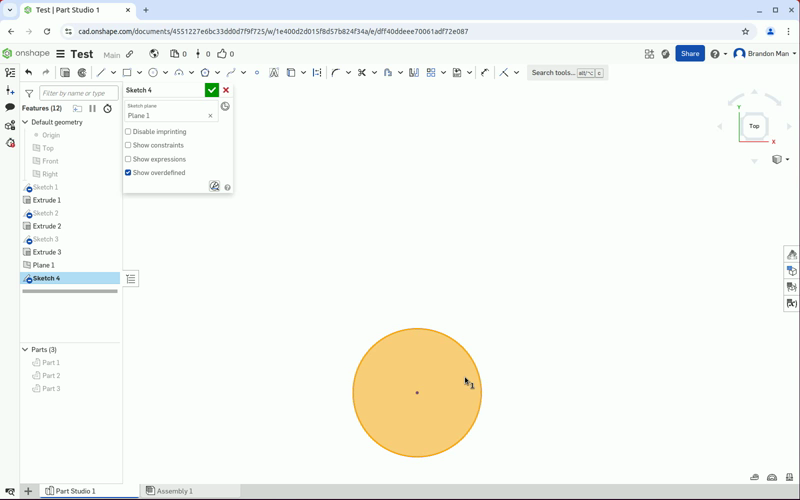
scroll(-6)
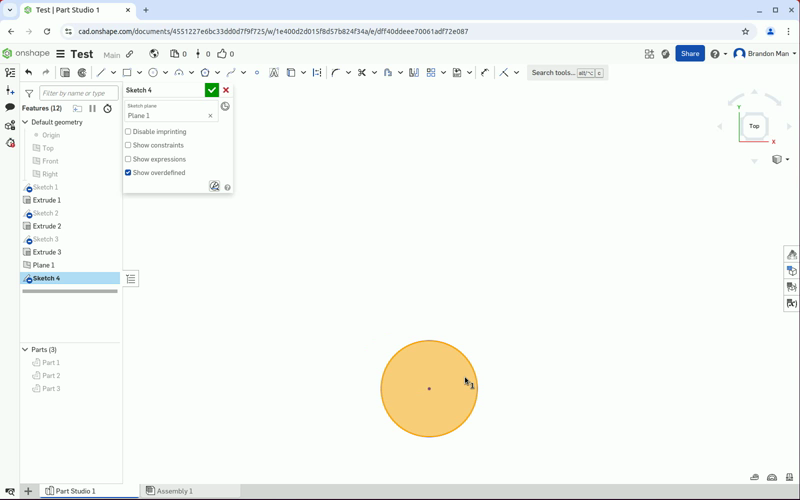
scroll(-6)
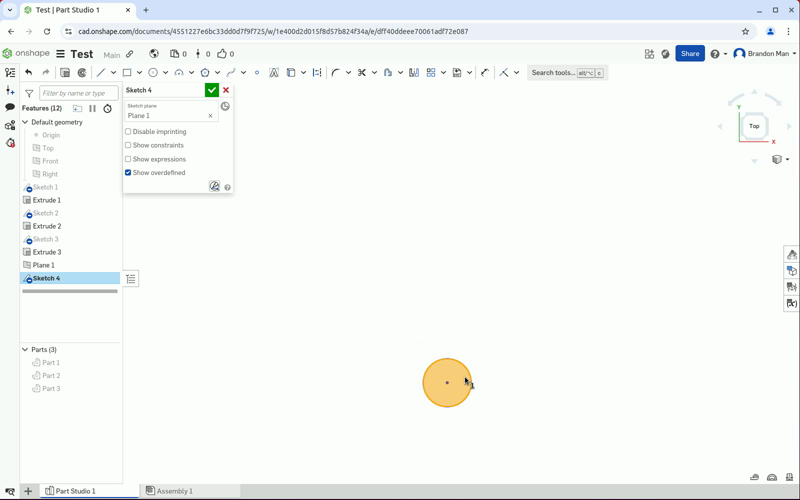
scroll(-6)
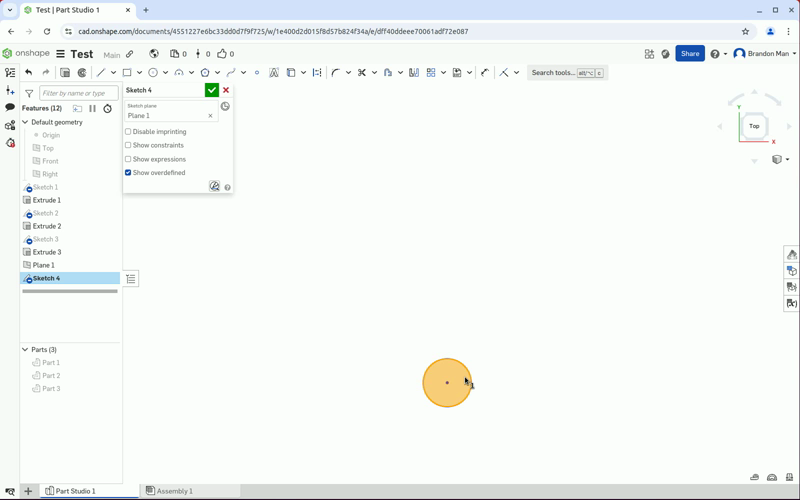
scroll(-6)
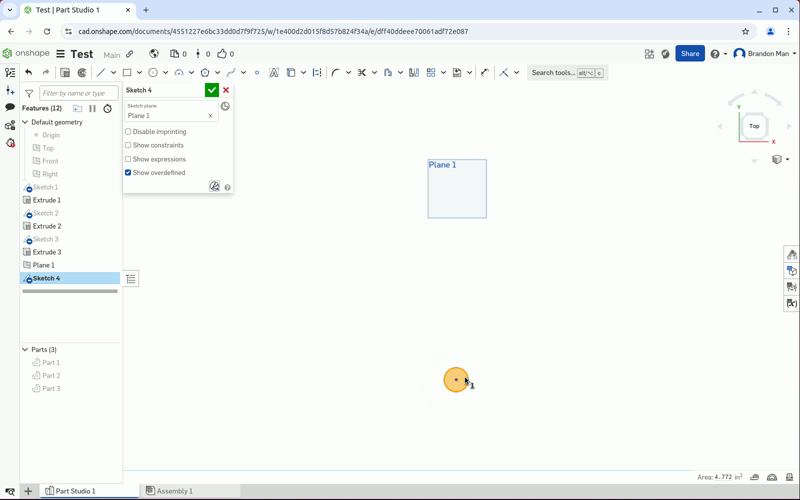
scroll(-6)
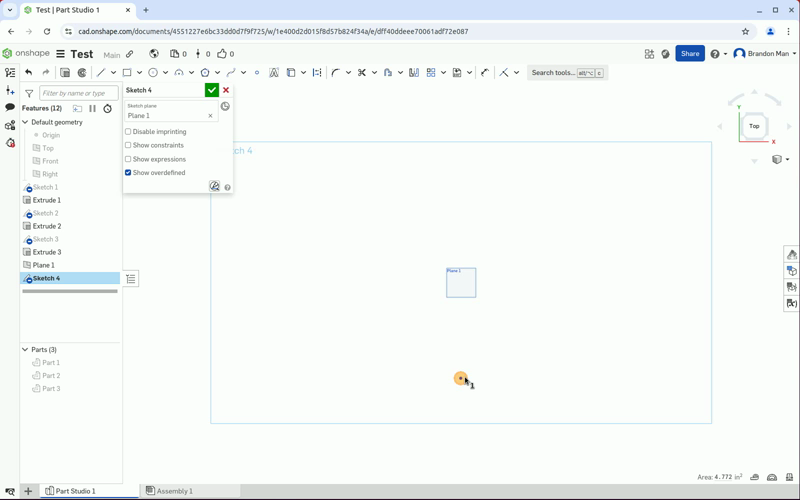
mouse_move(73, 352)
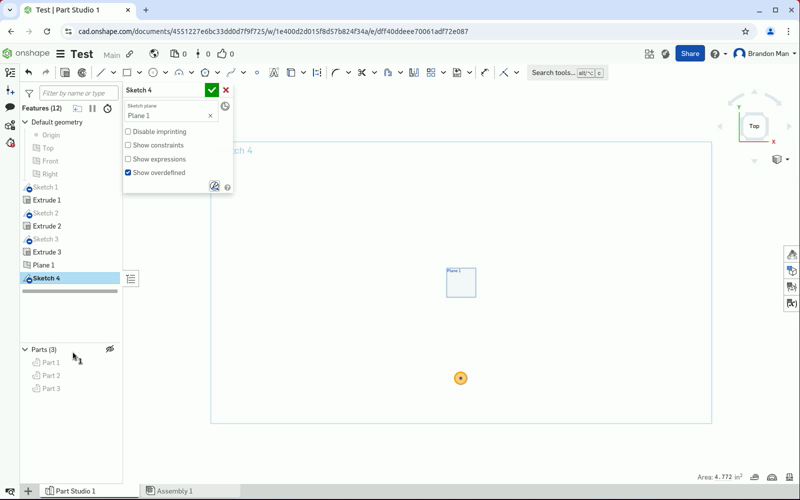
key(shift+y)
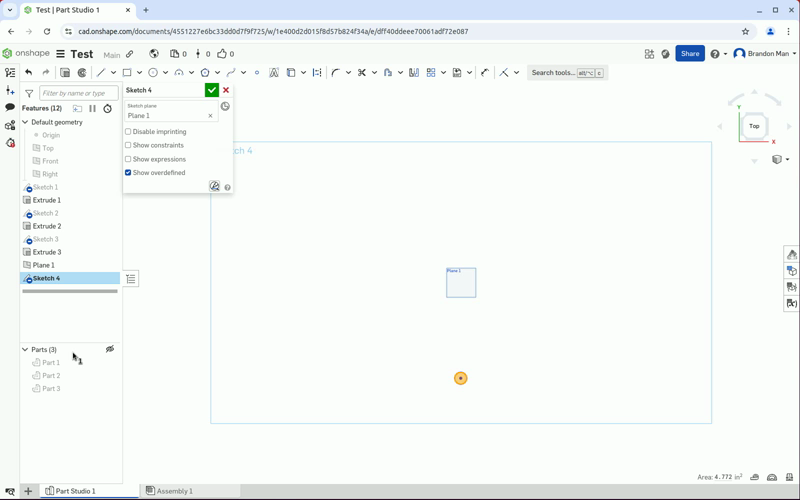
key(shift+e)
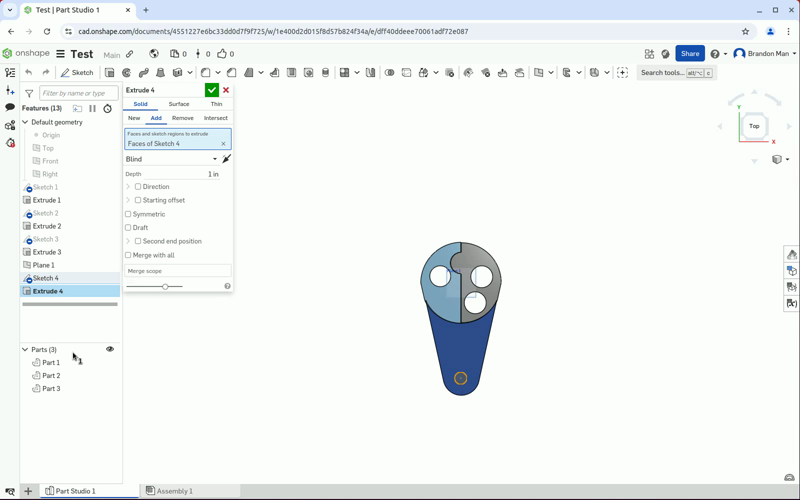
mouse_move(143, 106)
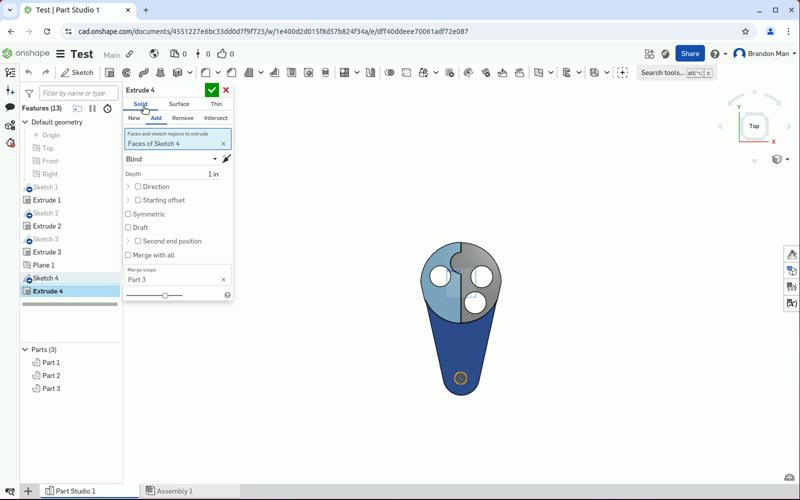
click(143, 106)
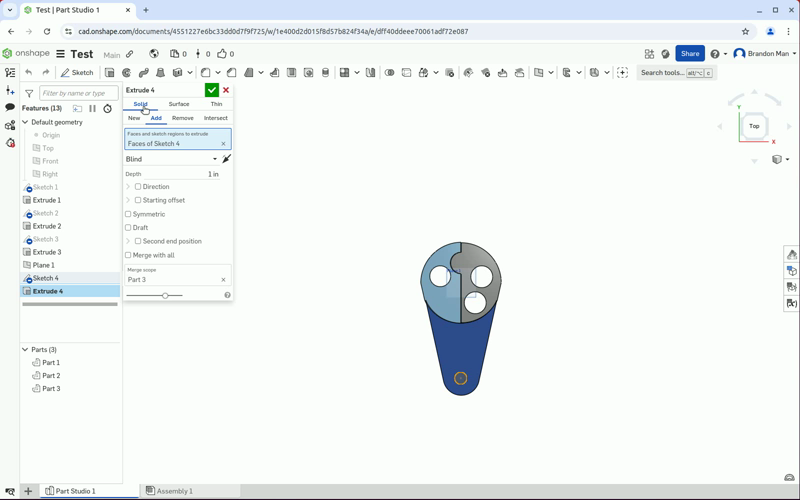
mouse_move(137, 120)
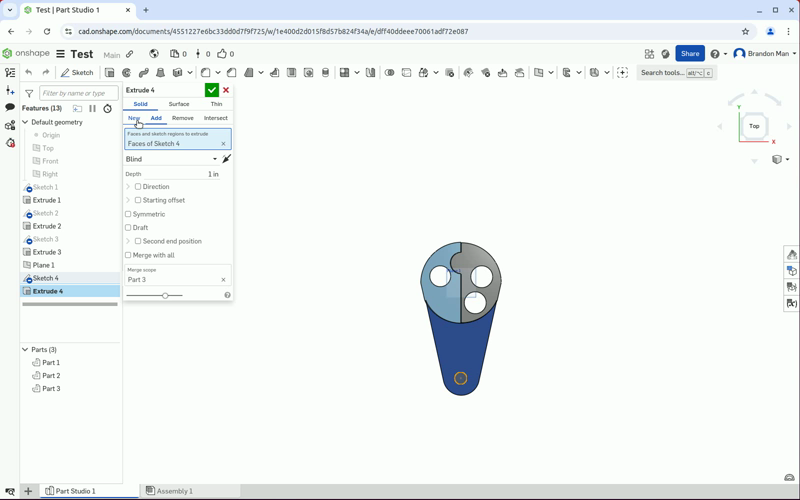
click(137, 120)
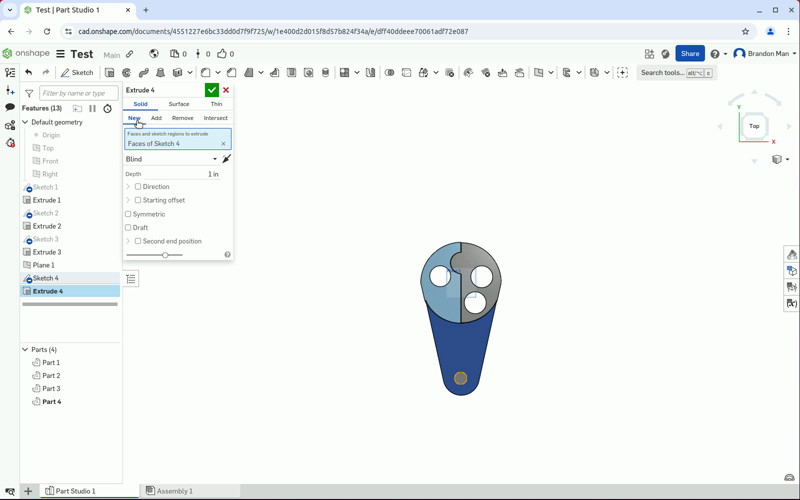
key(tab, 4)
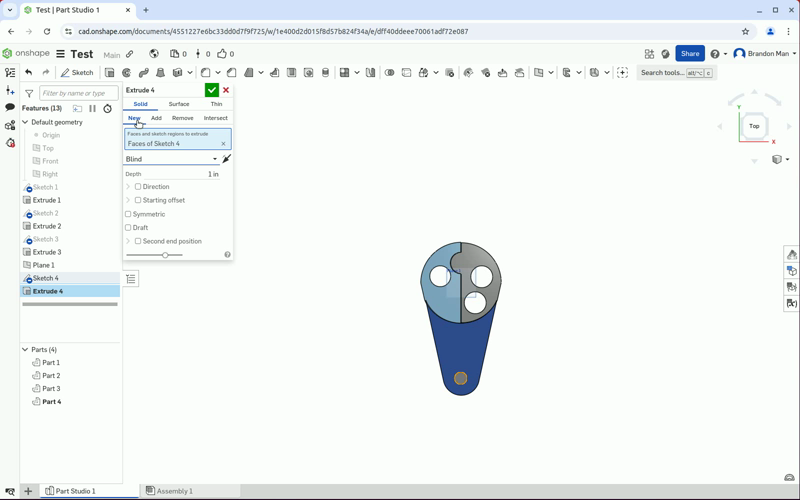
text(0.963)
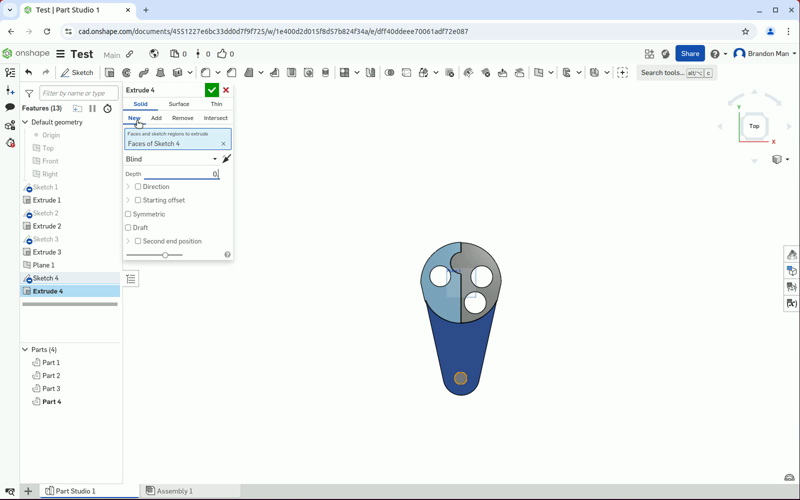
key(enter)
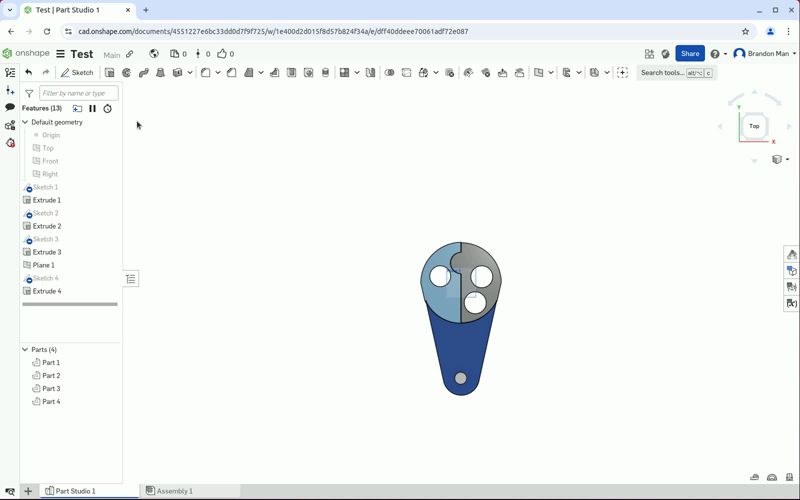
key(shift+h)
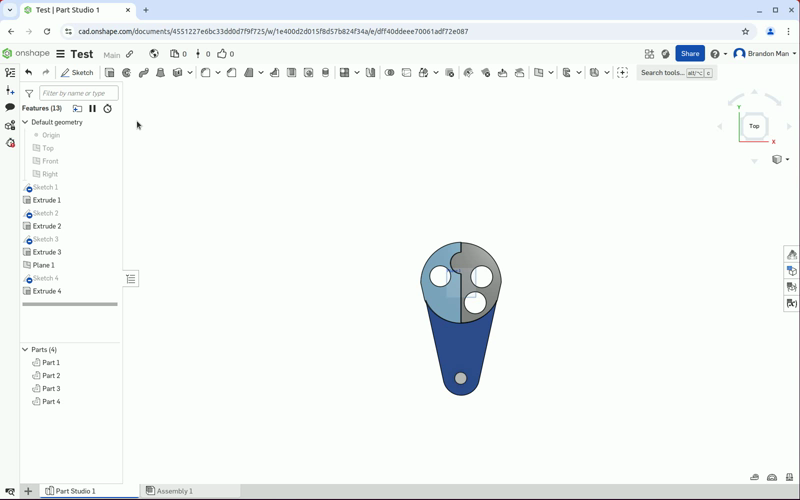
key(shift+h)
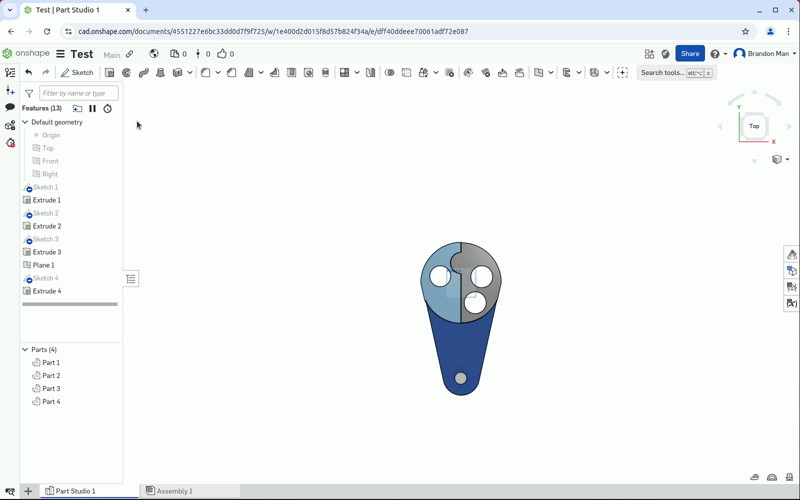
mouse_move(73, 189)
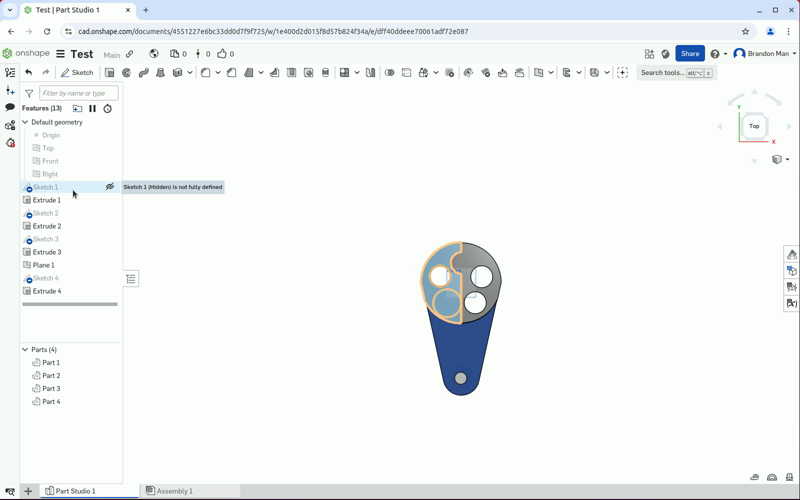
click(73, 189)
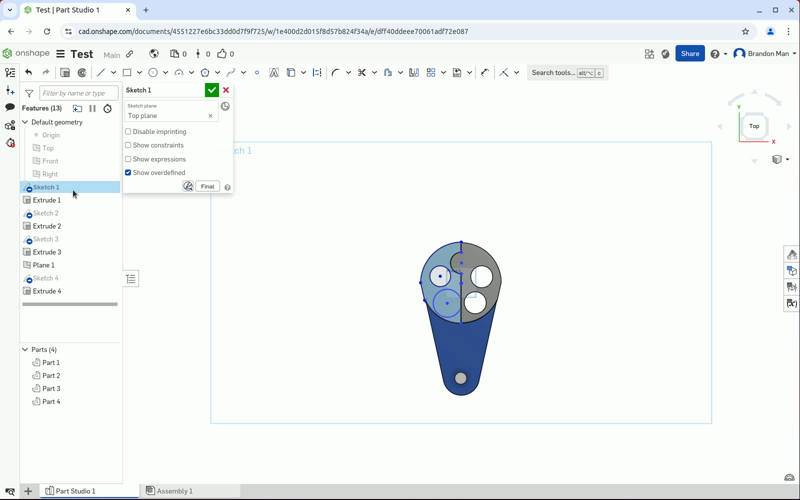
mouse_move(229, 92)
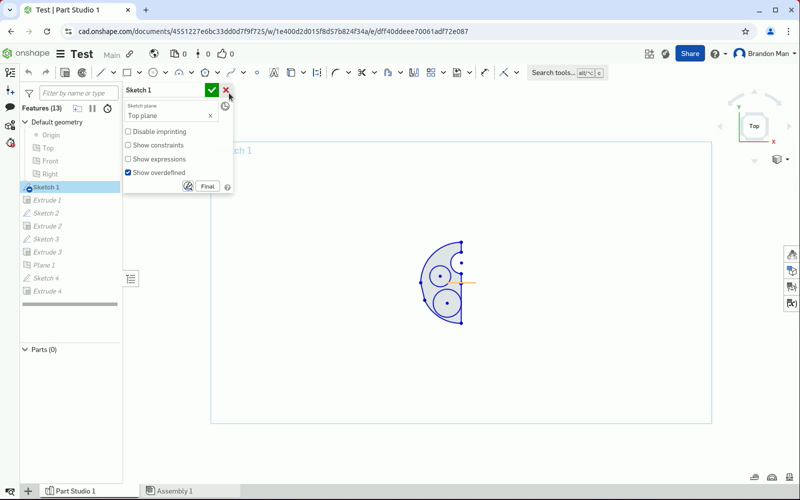
click(229, 92)
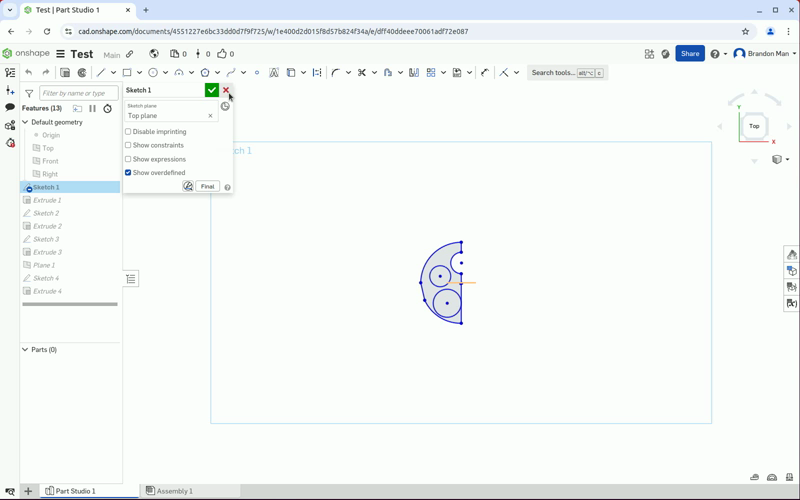
key(shift+s)
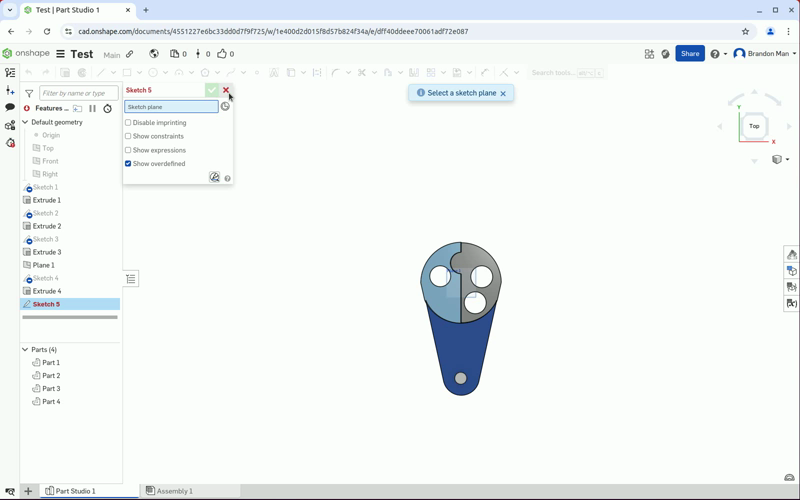
mouse_move(73, 267)
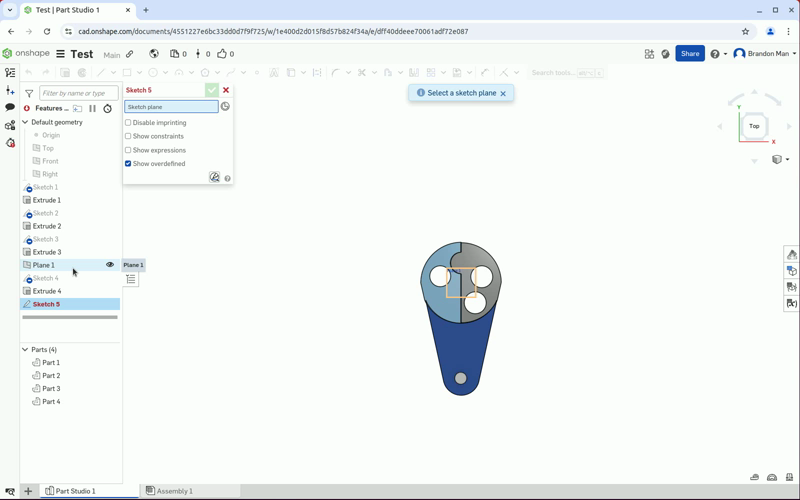
click(73, 267)
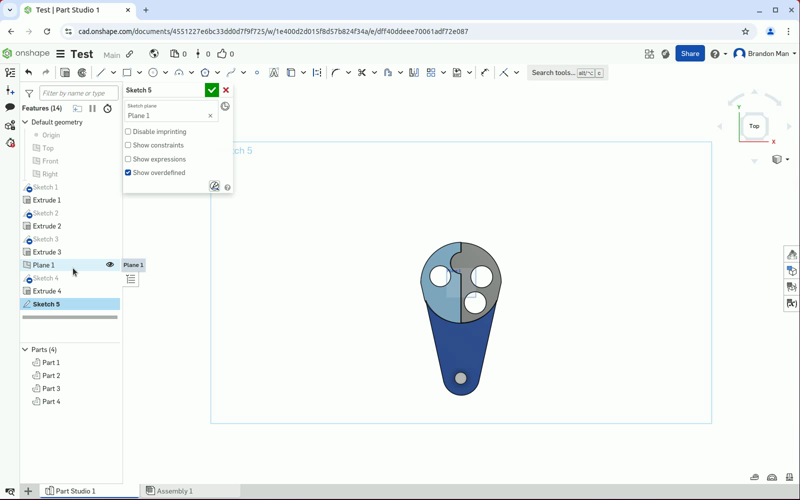
mouse_move(73, 352)
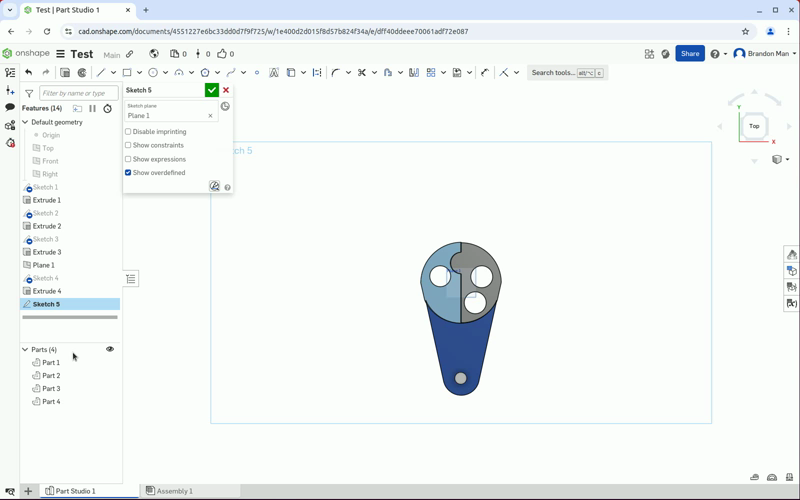
key(y)
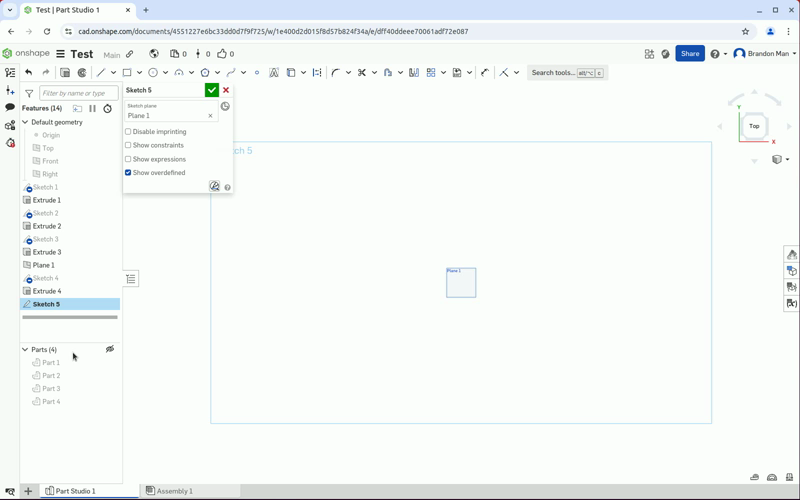
key(a)
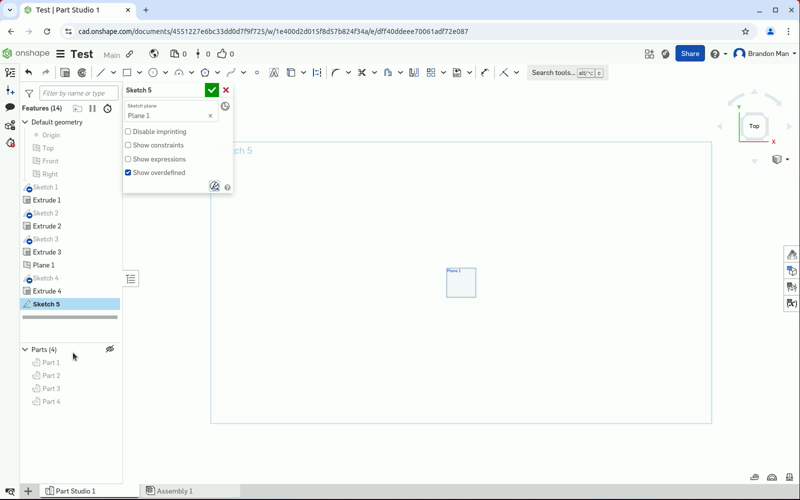
key_down(shift)
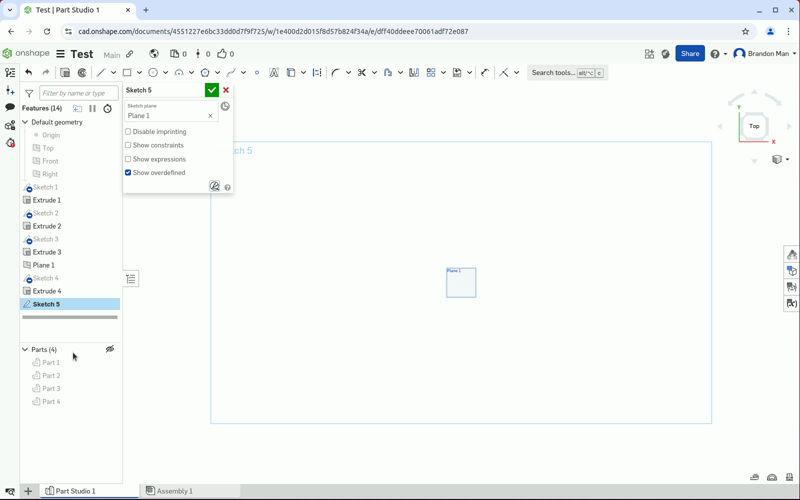
mouse_move(454, 378)
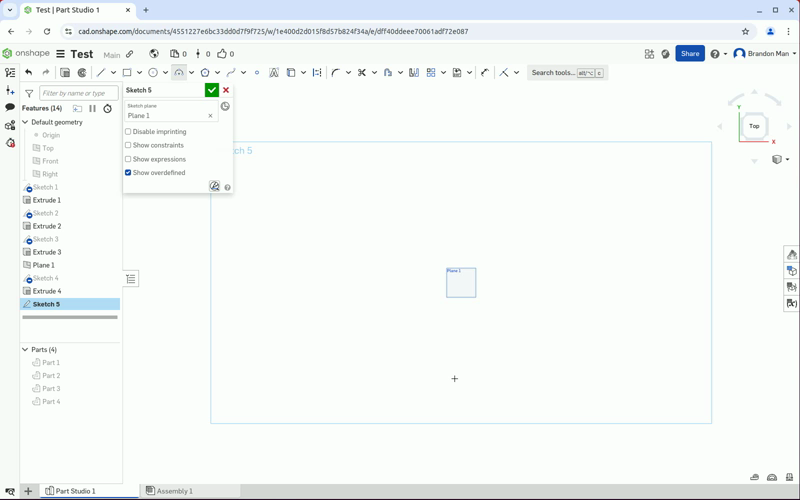
click(454, 378)
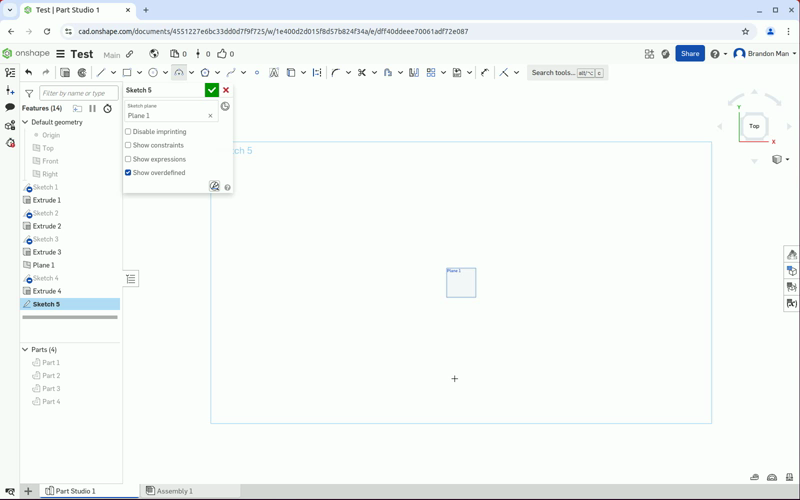
key_up(shift)
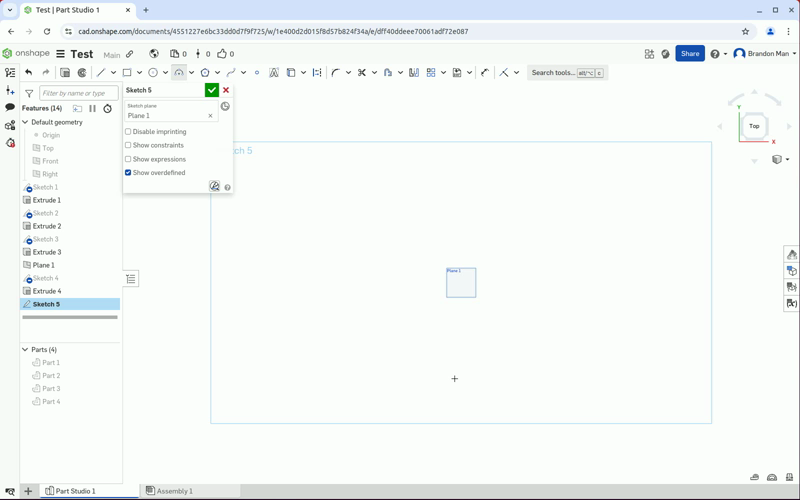
key_down(shift)
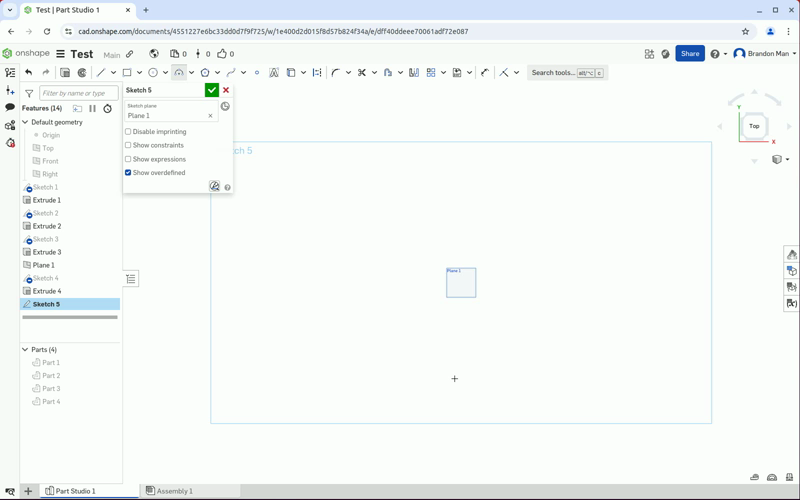
mouse_move(465, 378)
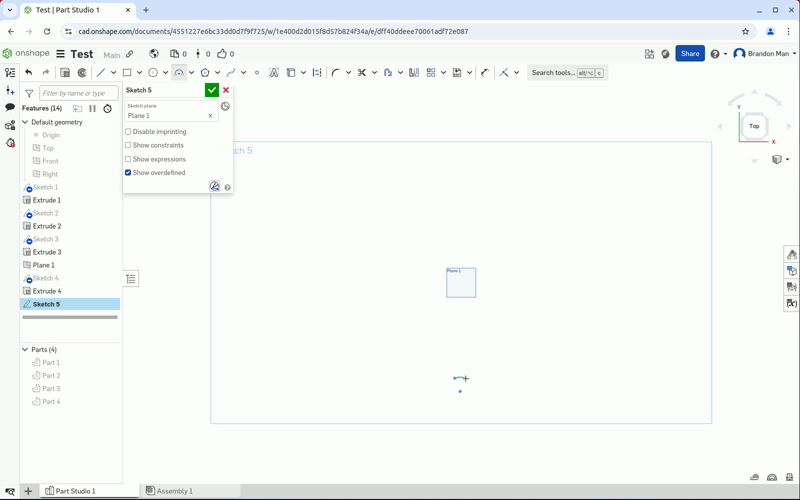
click(465, 378)
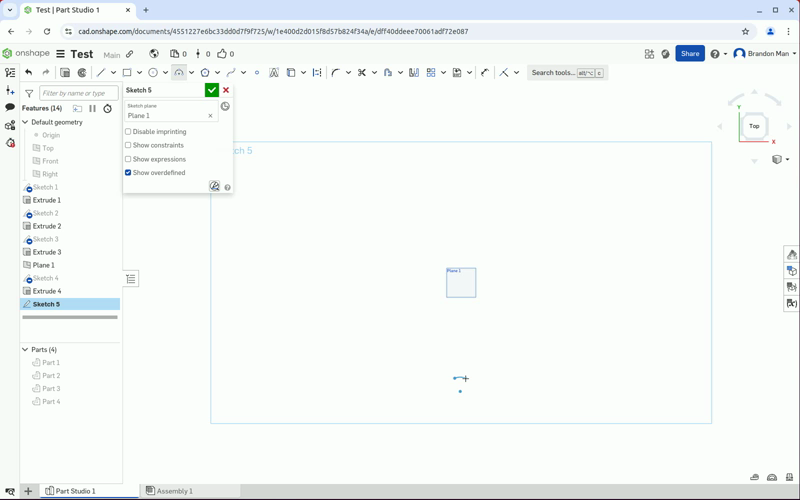
mouse_move(460, 372)
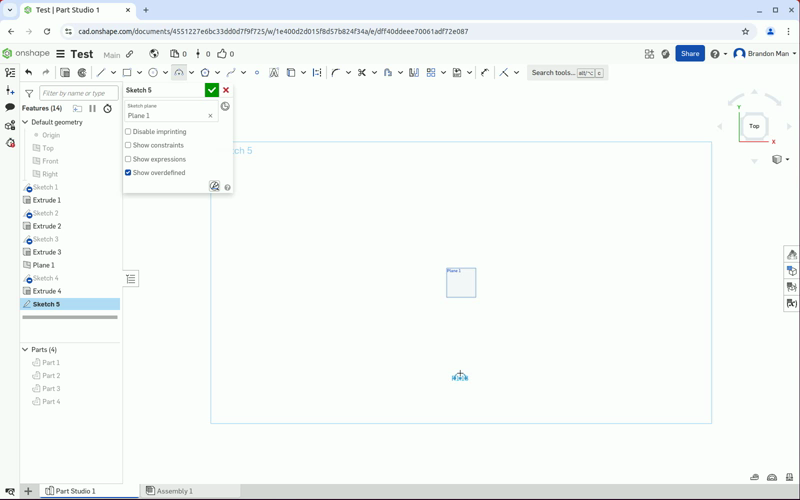
click(460, 372)
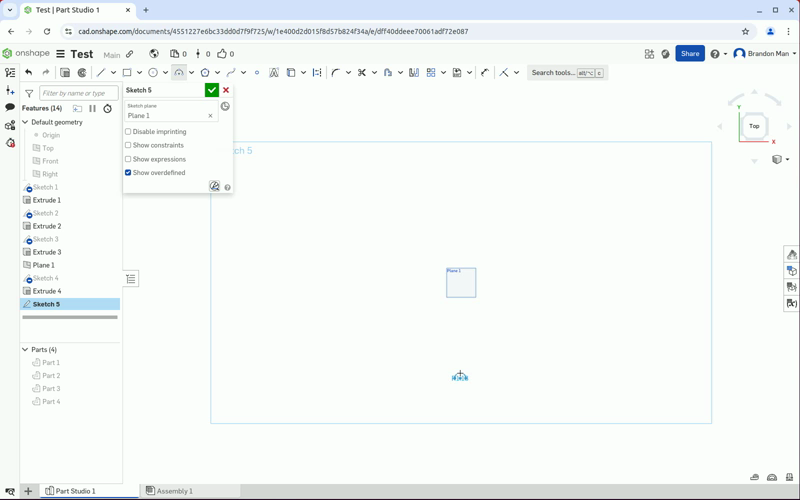
key_up(shift)
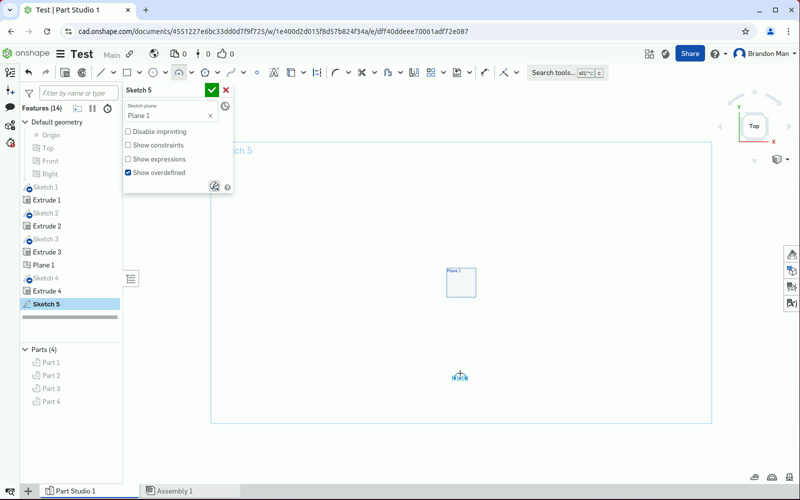
key(esc)
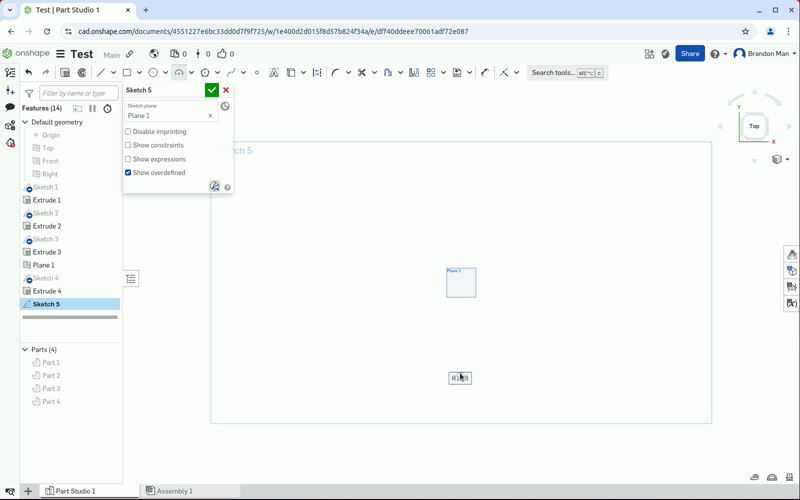
key(l)
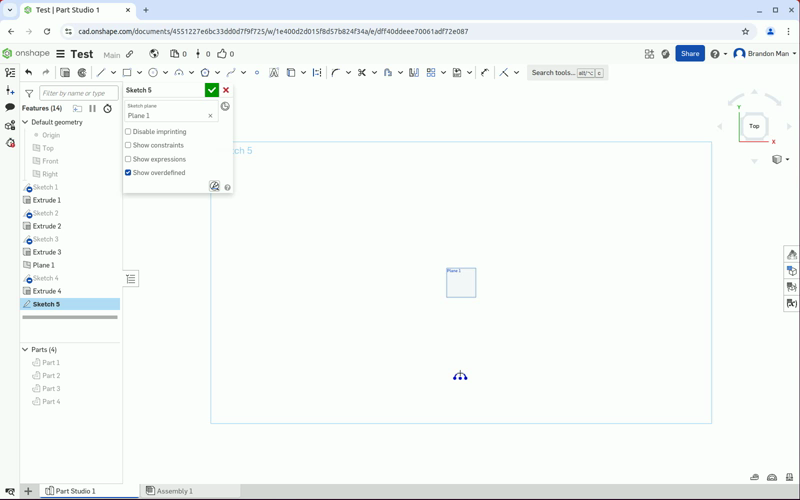
mouse_move(465, 378)
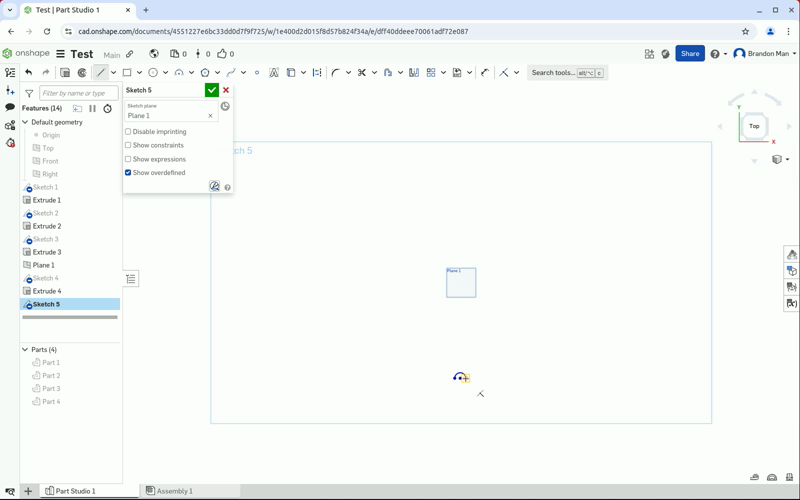
click(465, 378)
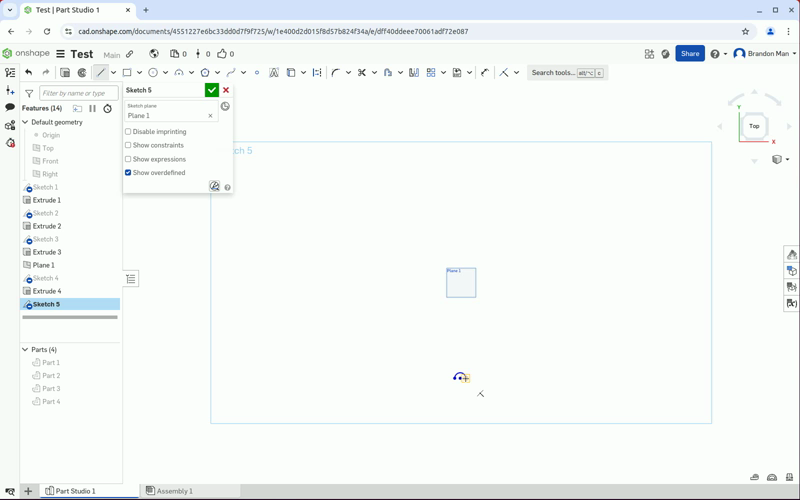
key_down(shift)
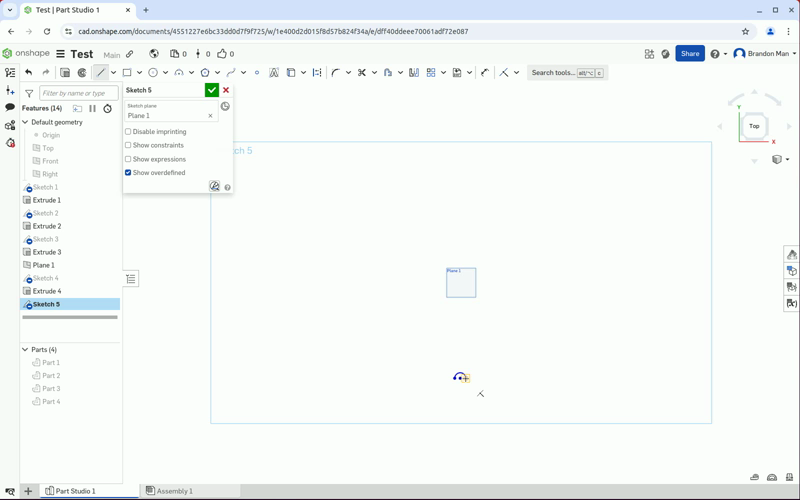
mouse_move(467, 309)
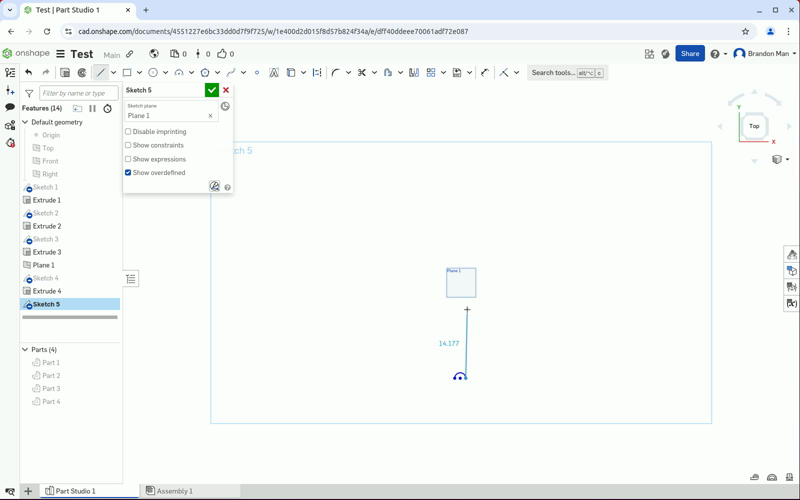
click(467, 309)
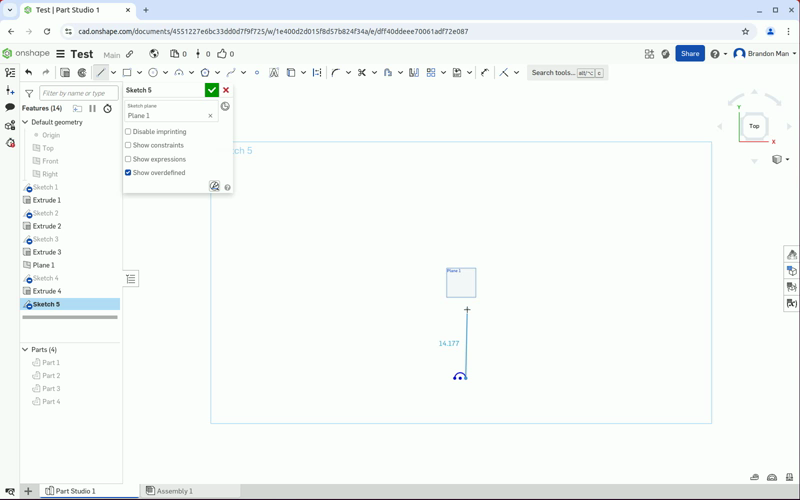
key_up(shift)
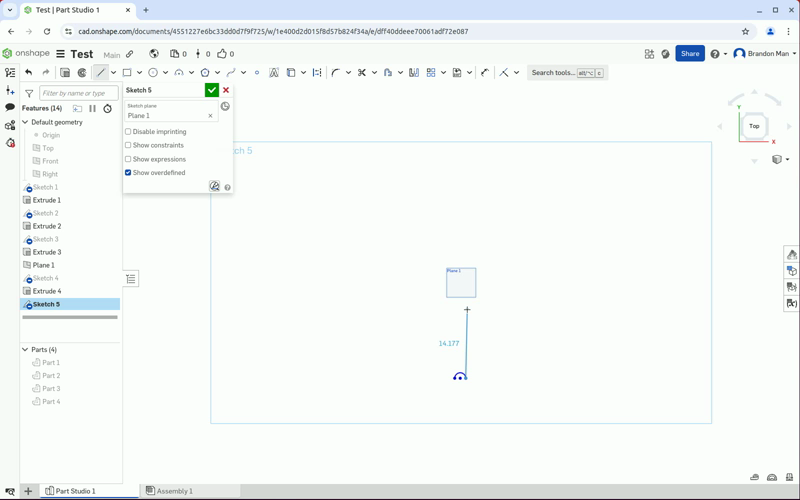
key(esc)
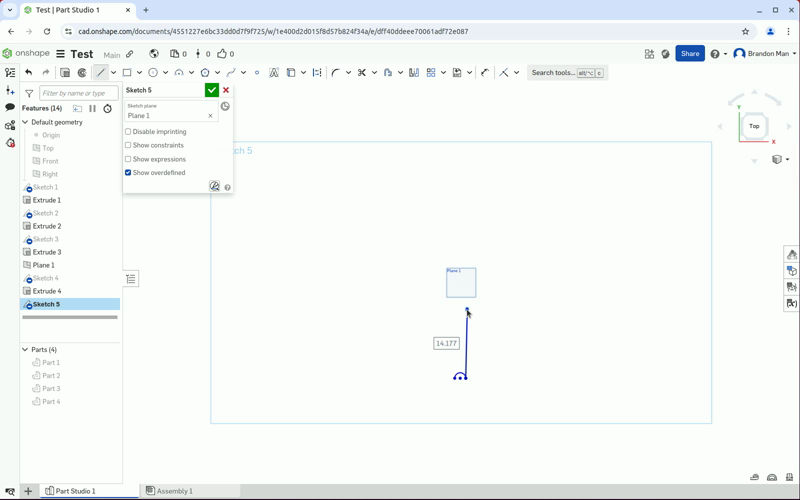
key(a)
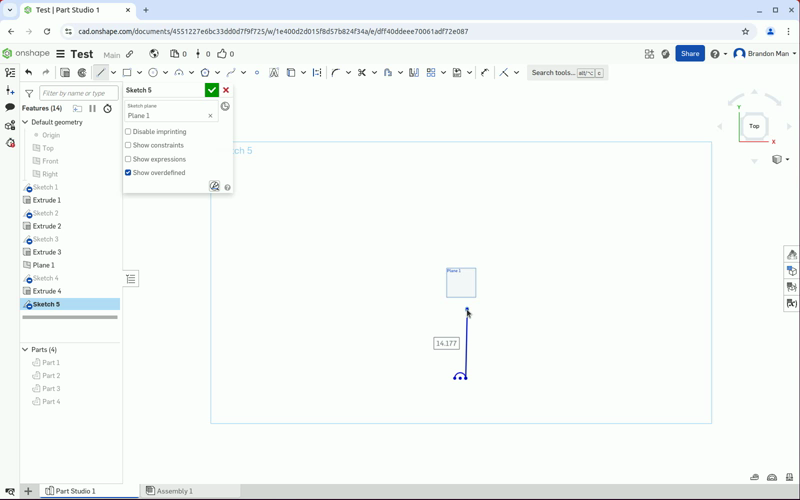
mouse_move(467, 309)
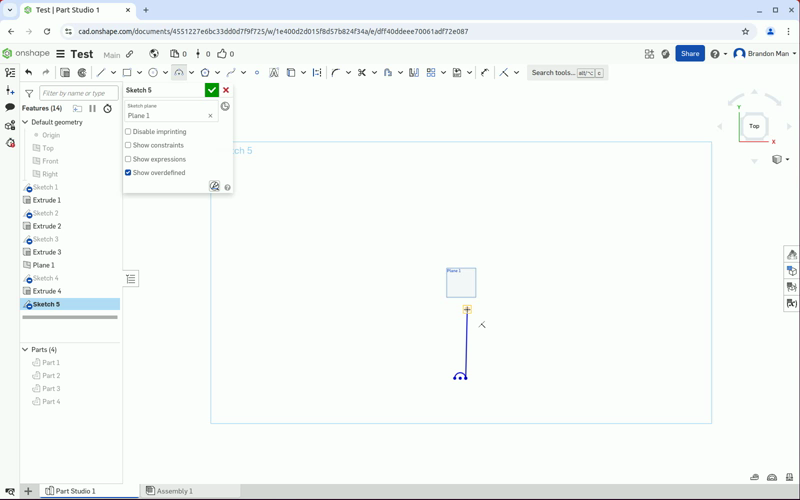
click(467, 309)
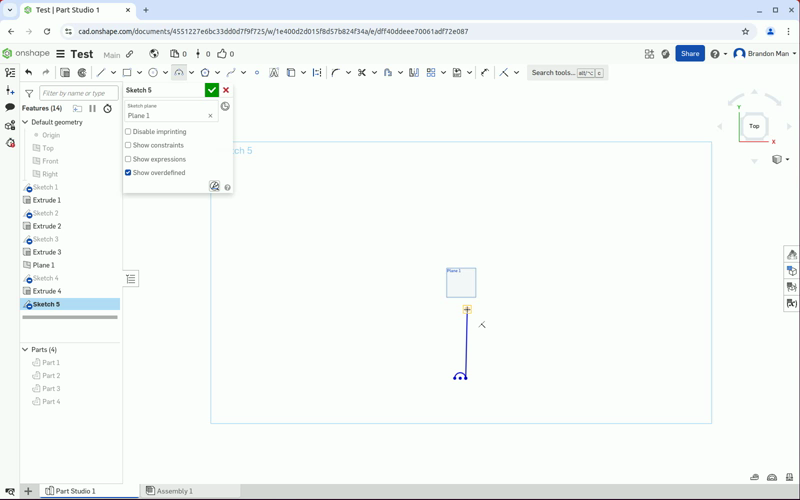
key_down(shift)
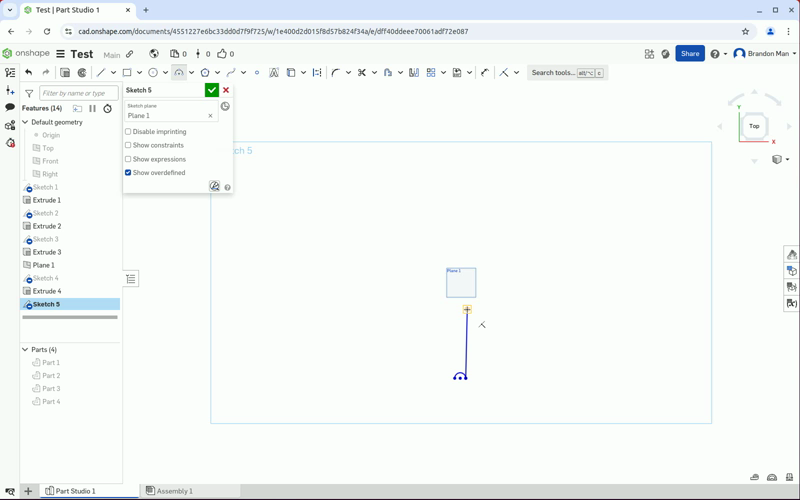
mouse_move(467, 297)
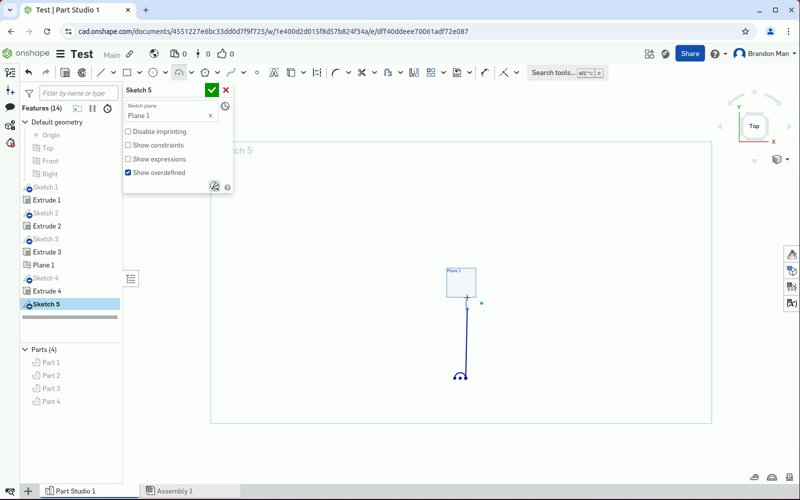
click(467, 297)
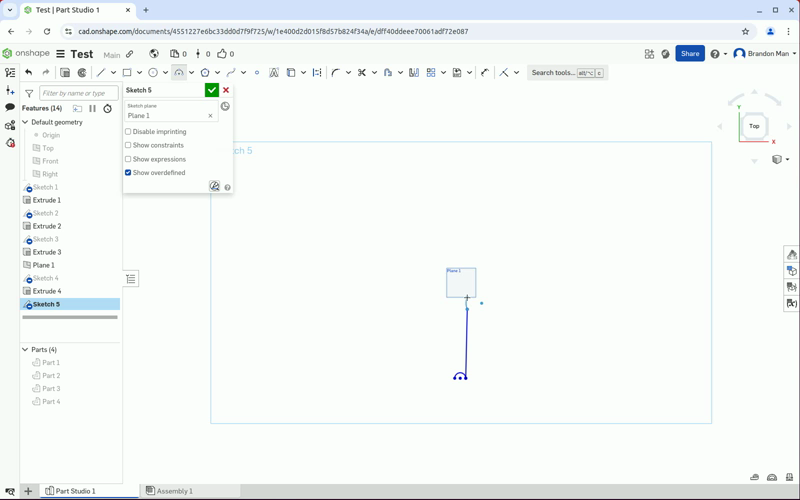
mouse_move(464, 303)
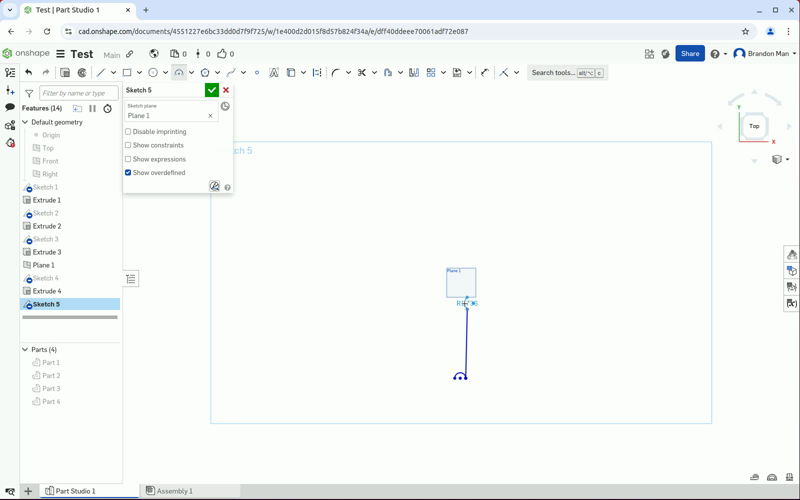
click(464, 303)
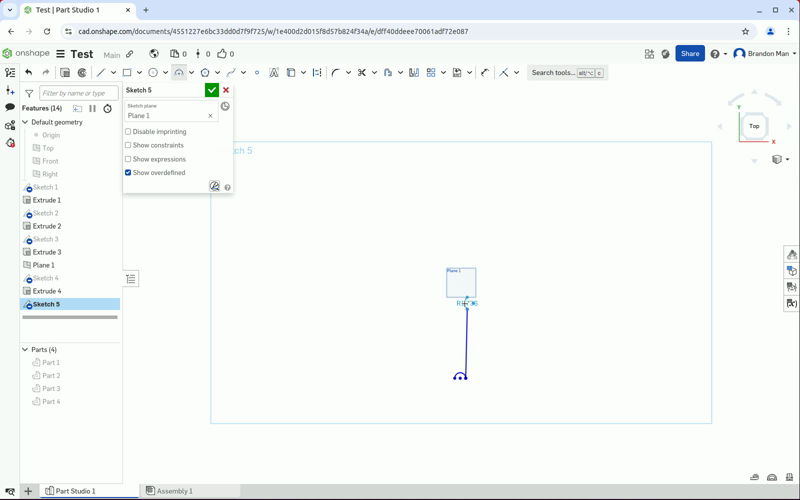
key_up(shift)
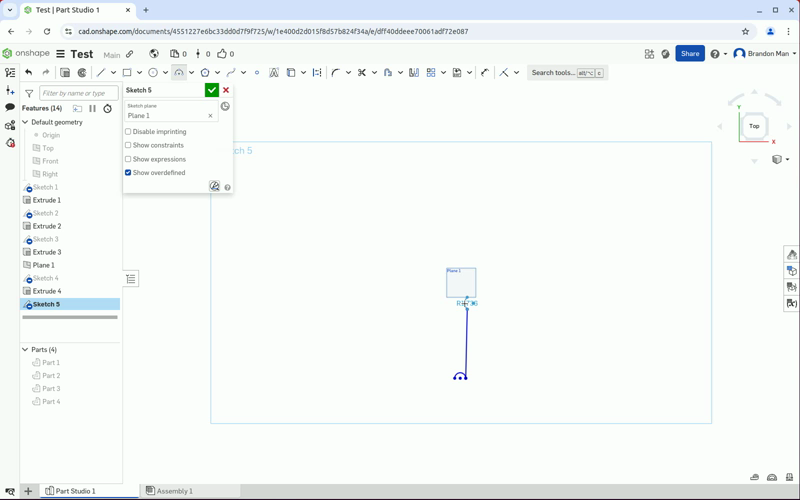
key(esc)
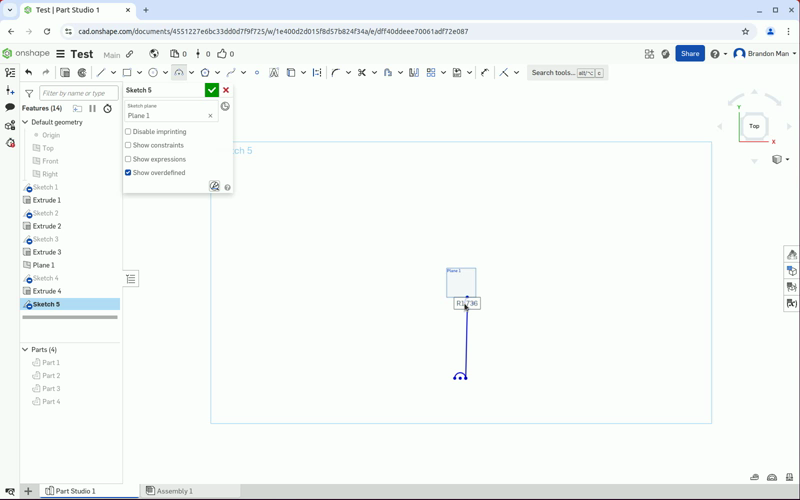
key(l)
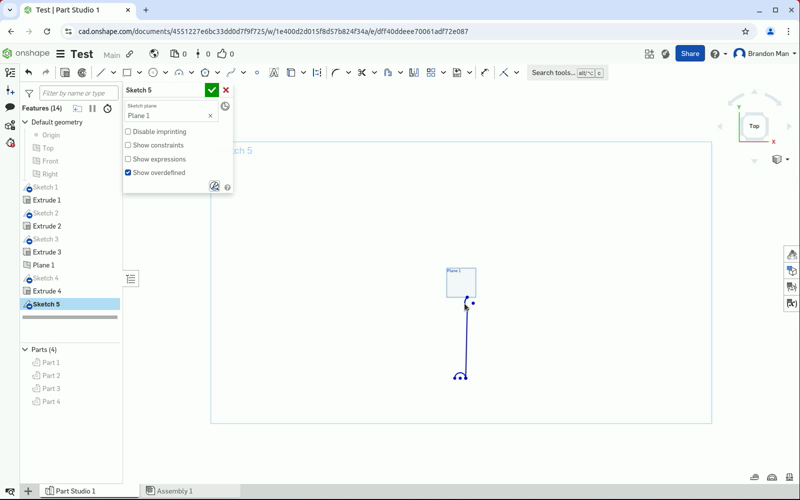
mouse_move(467, 297)
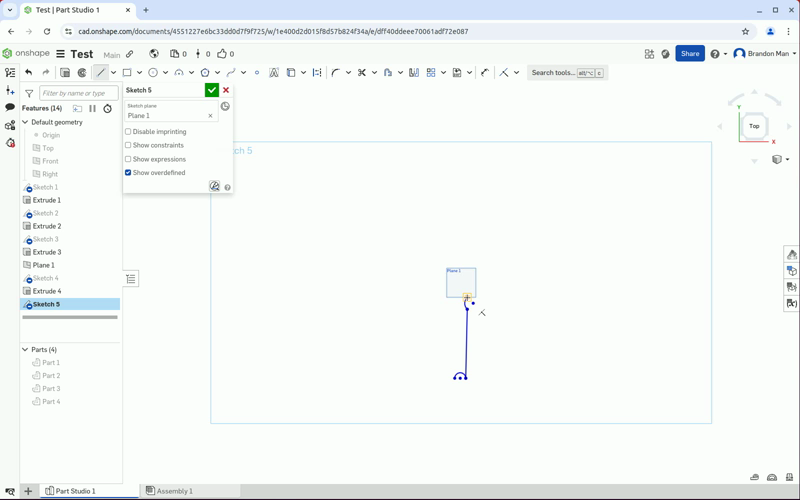
click(467, 297)
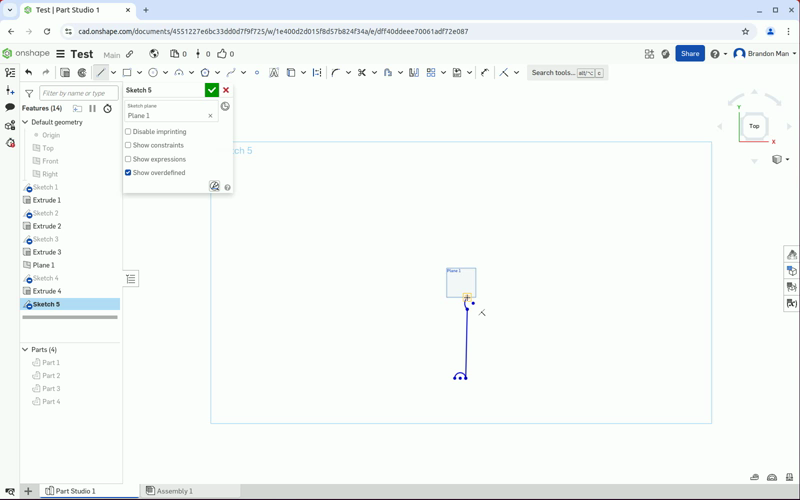
key_down(shift)
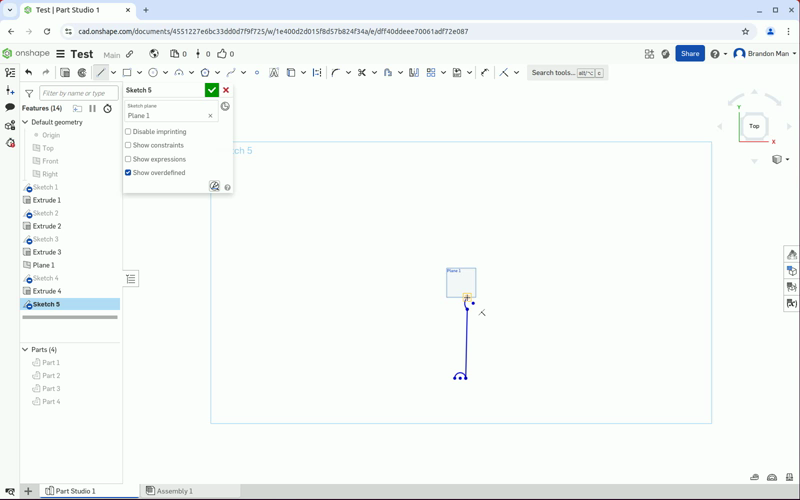
mouse_move(497, 297)
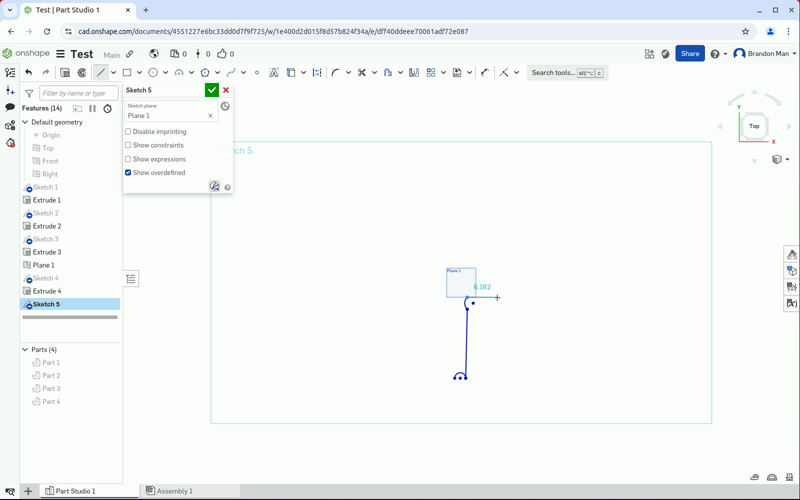
mouse_move(467, 282)
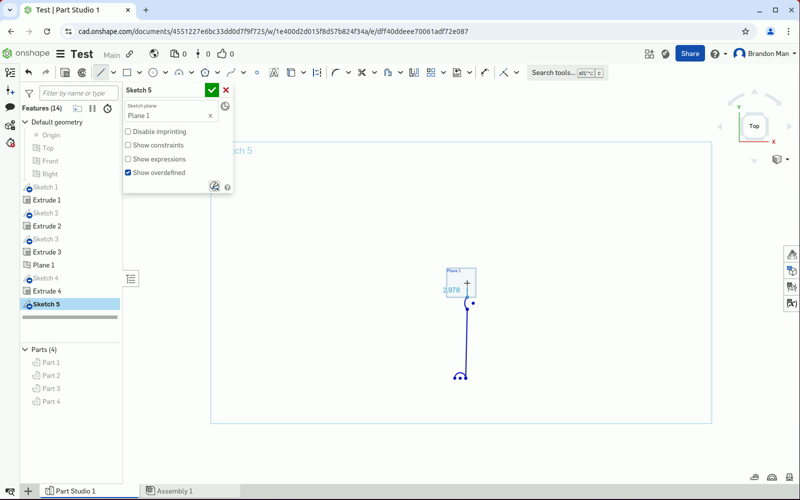
click(467, 282)
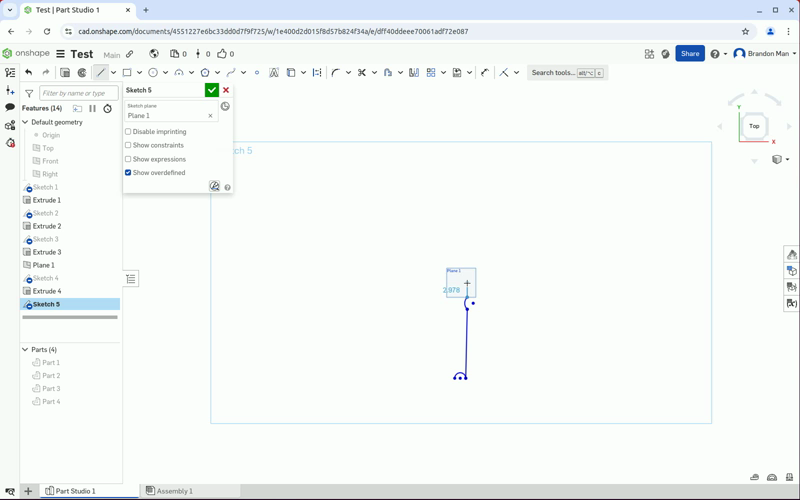
key_up(shift)
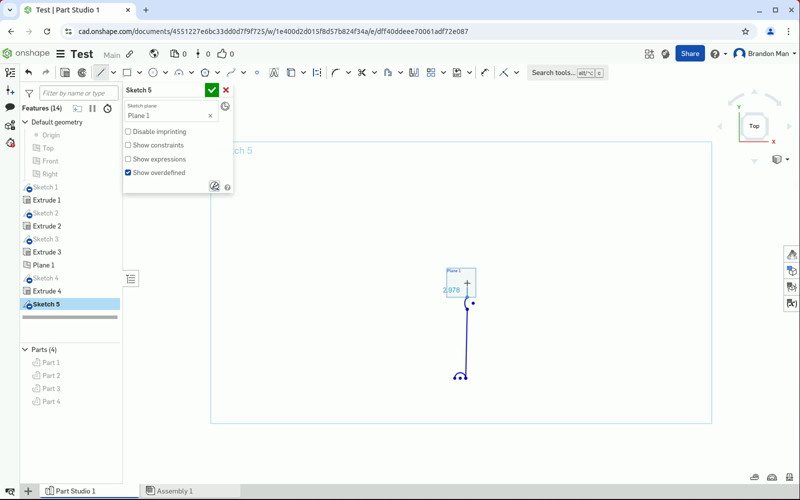
key(esc)
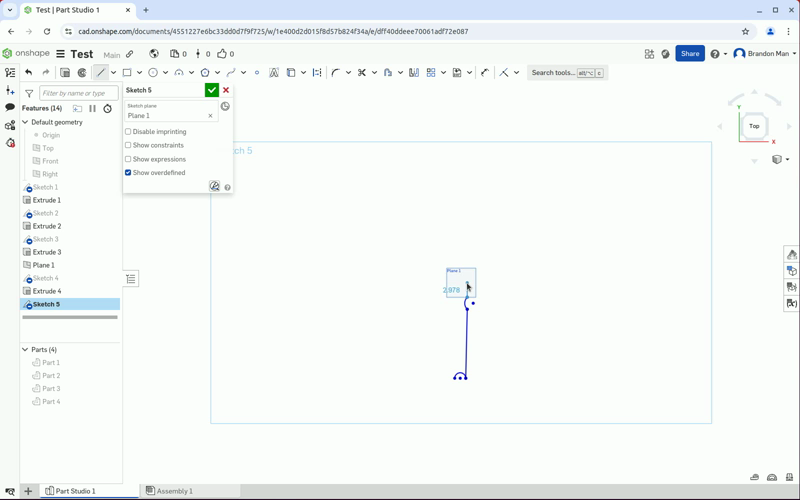
key(a)
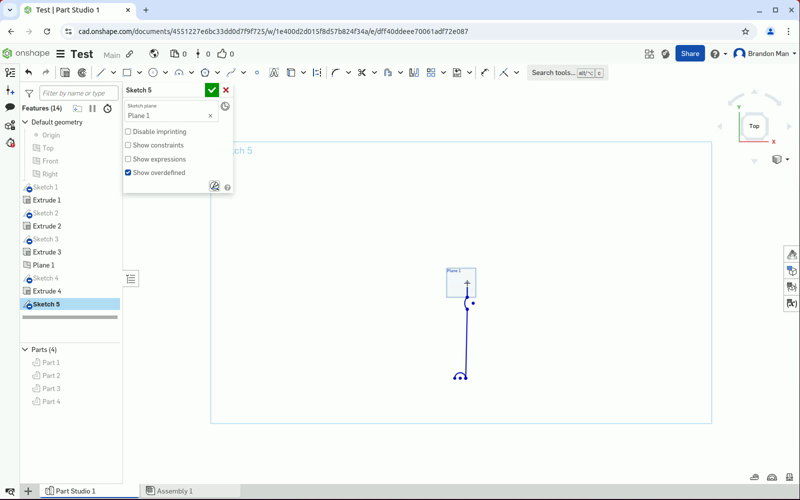
mouse_move(467, 282)
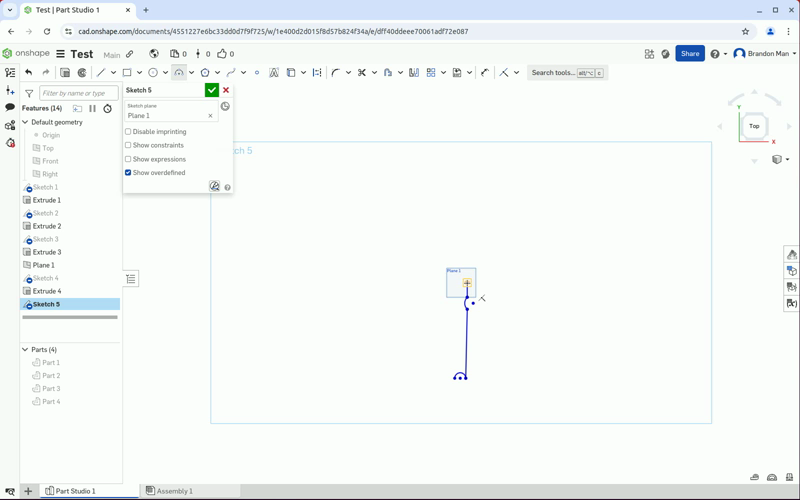
click(467, 282)
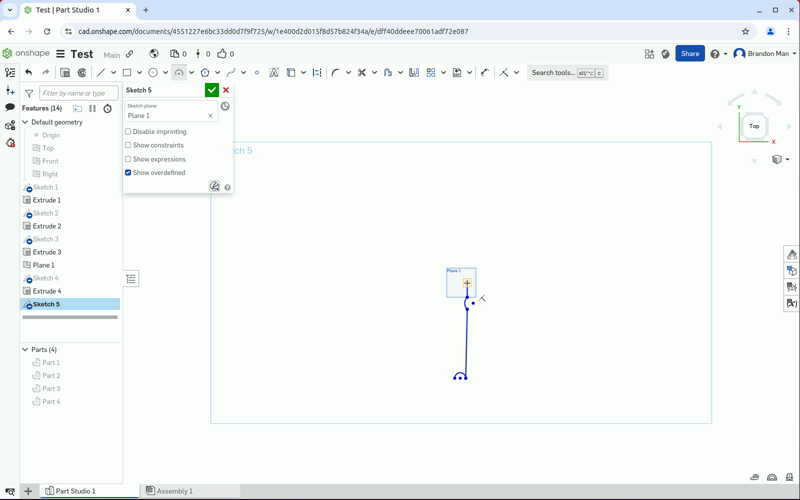
key_down(shift)
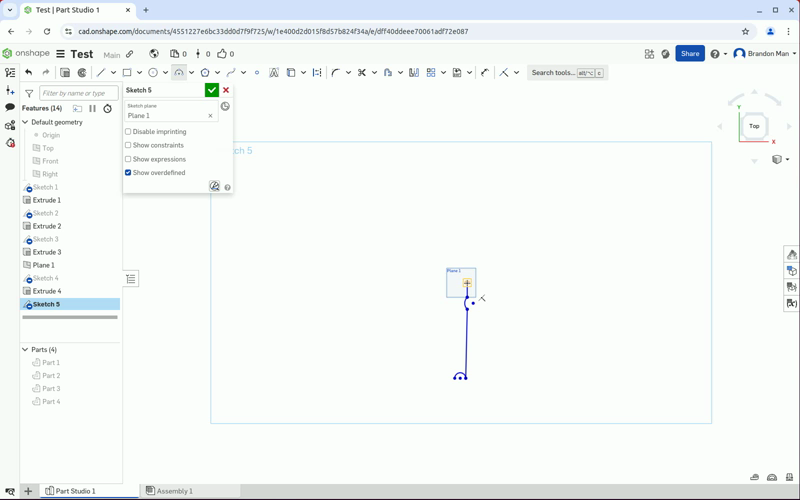
mouse_move(454, 282)
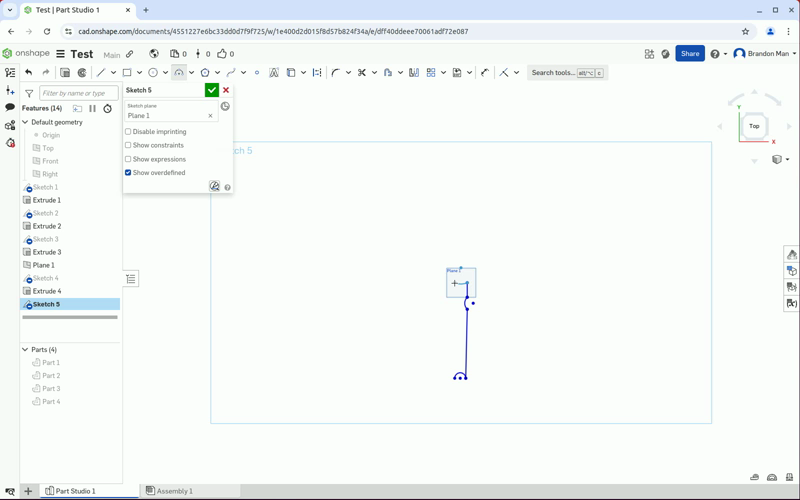
click(454, 282)
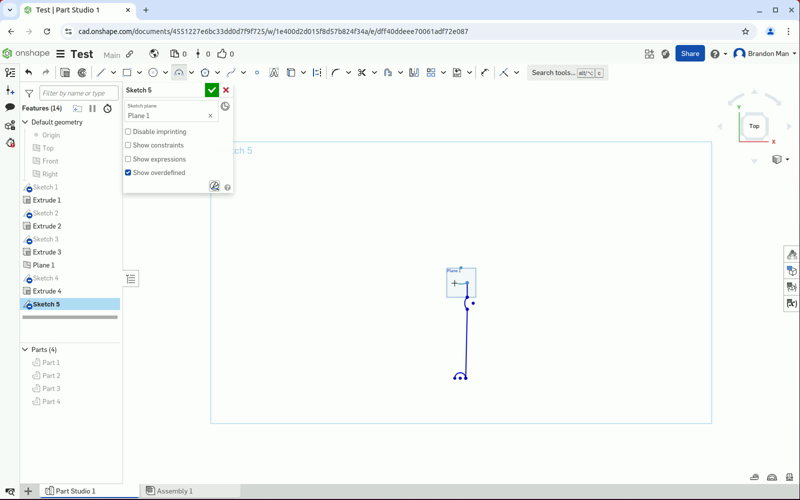
mouse_move(461, 288)
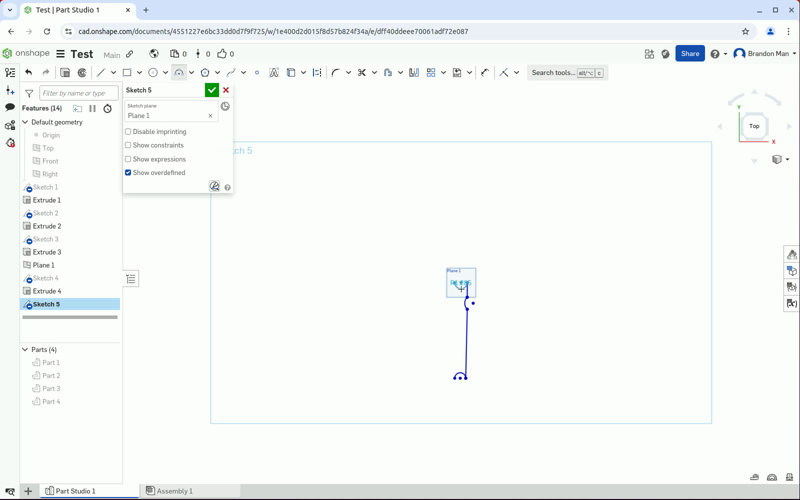
click(461, 288)
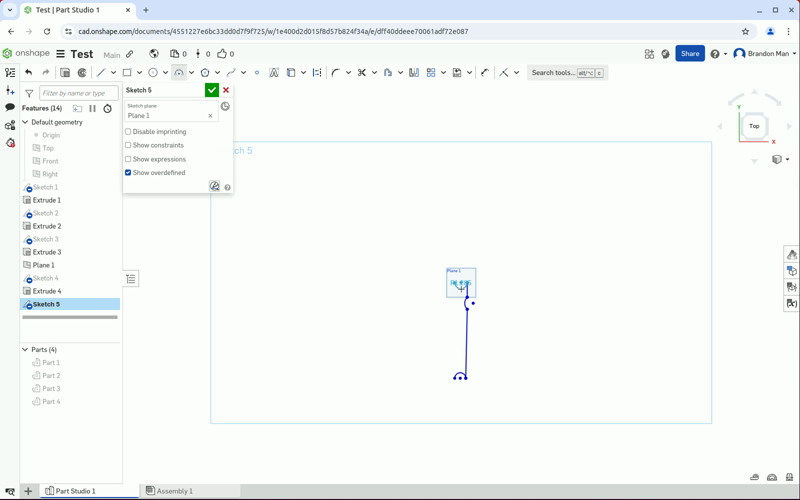
key_up(shift)
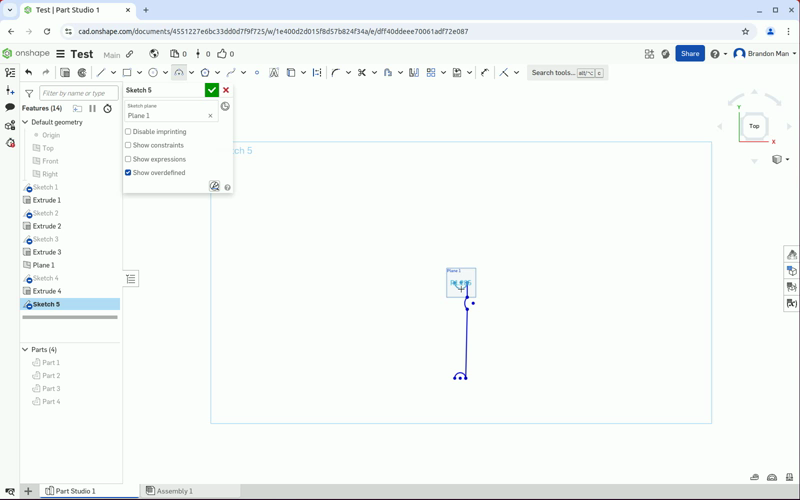
key(esc)
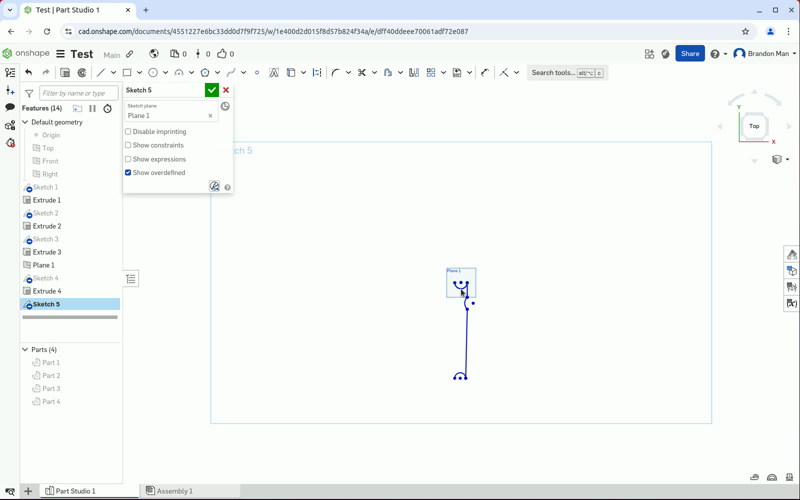
key(l)
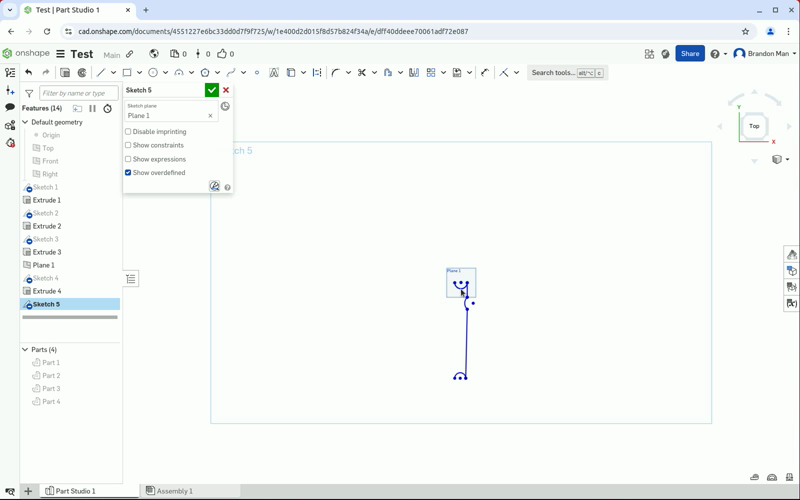
mouse_move(454, 282)
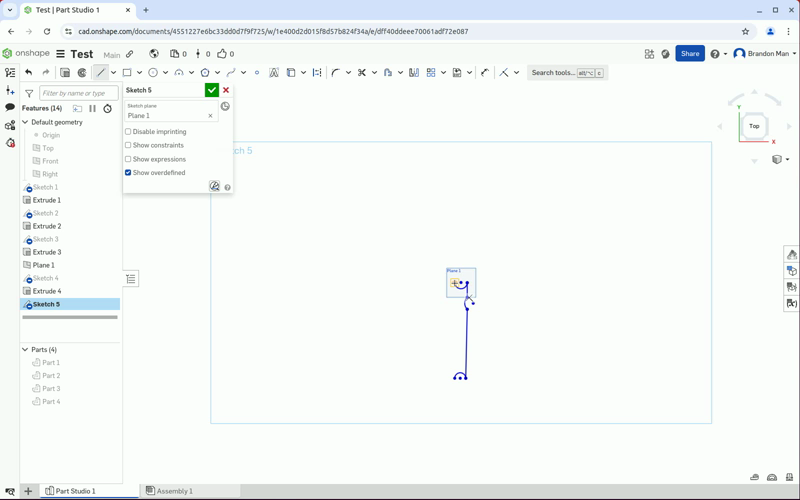
click(454, 282)
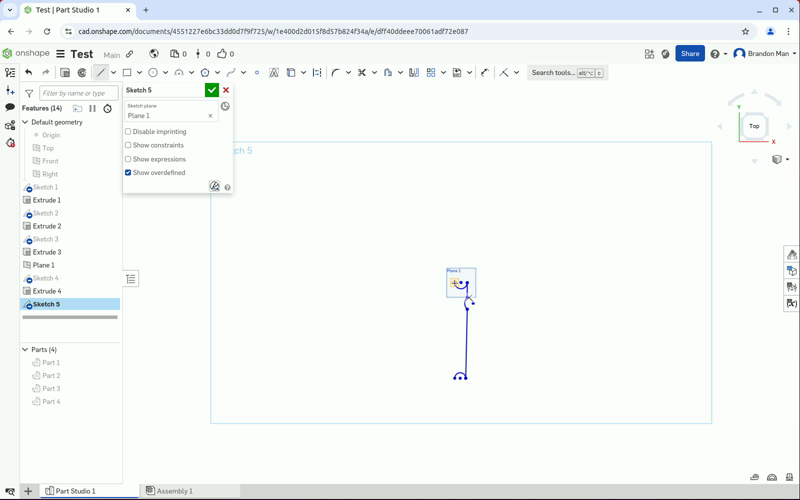
key_down(shift)
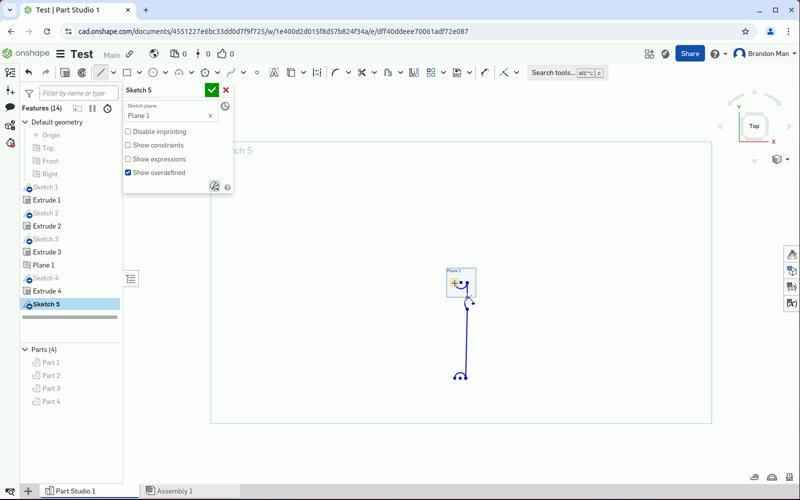
mouse_move(484, 282)
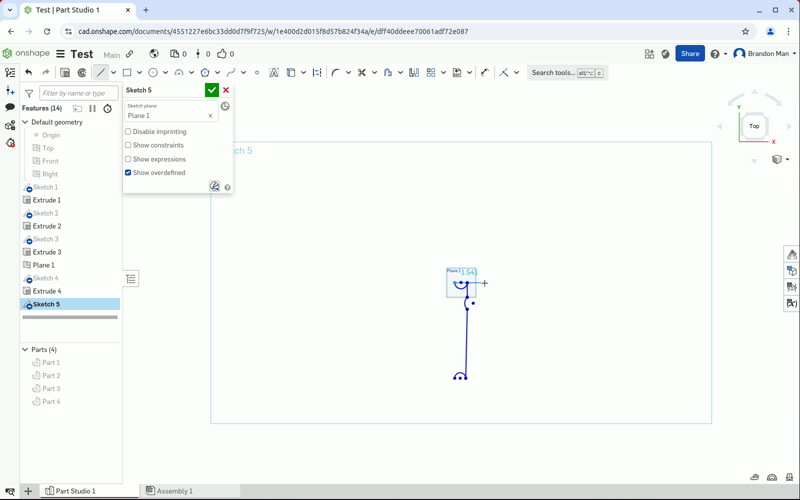
mouse_move(454, 297)
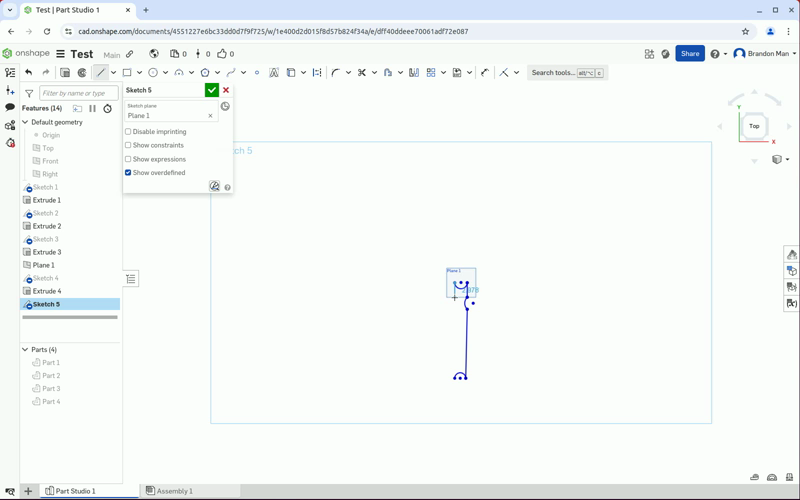
click(454, 297)
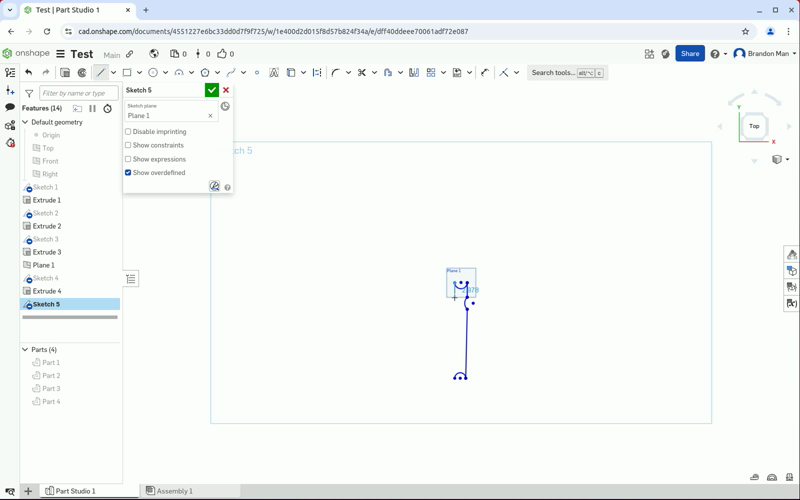
key_up(shift)
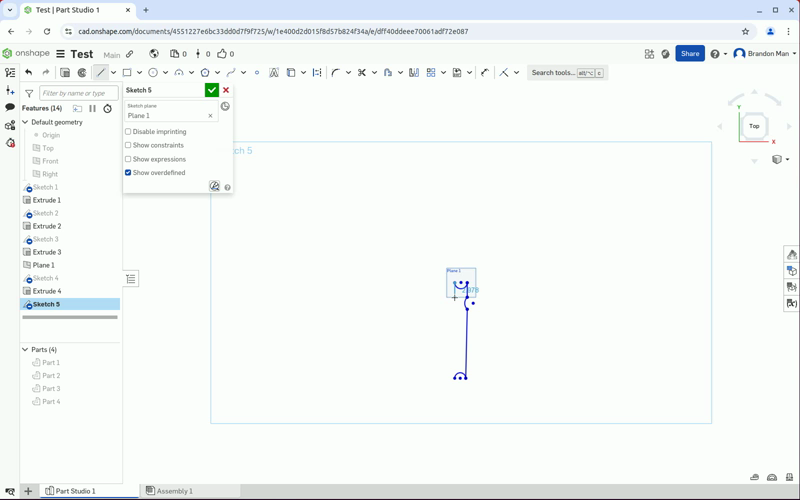
key(esc)
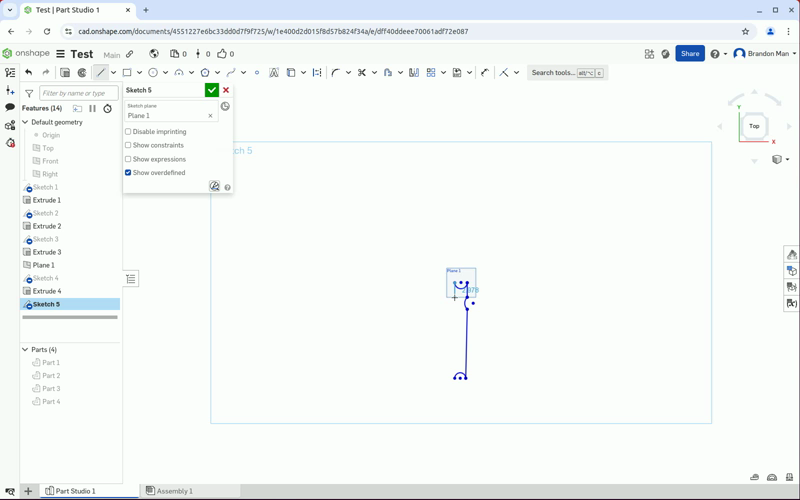
key(a)
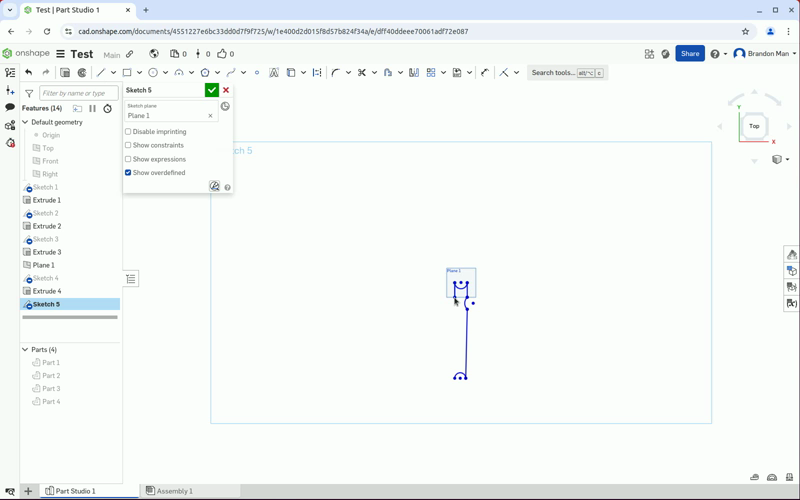
mouse_move(454, 297)
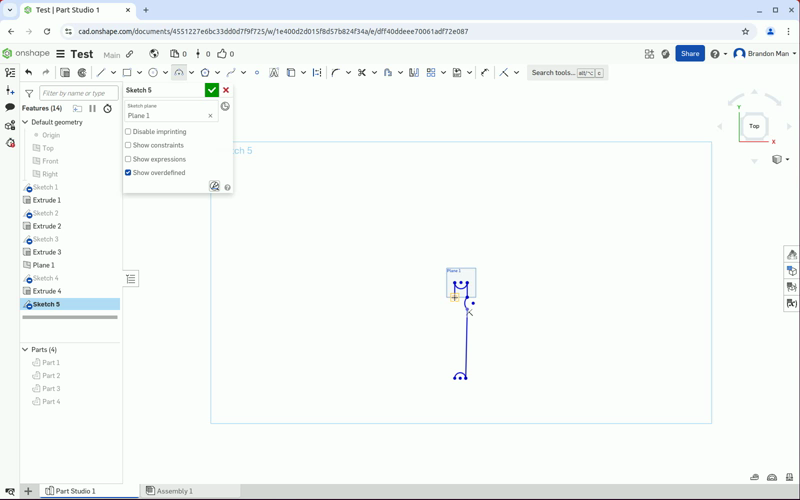
click(454, 297)
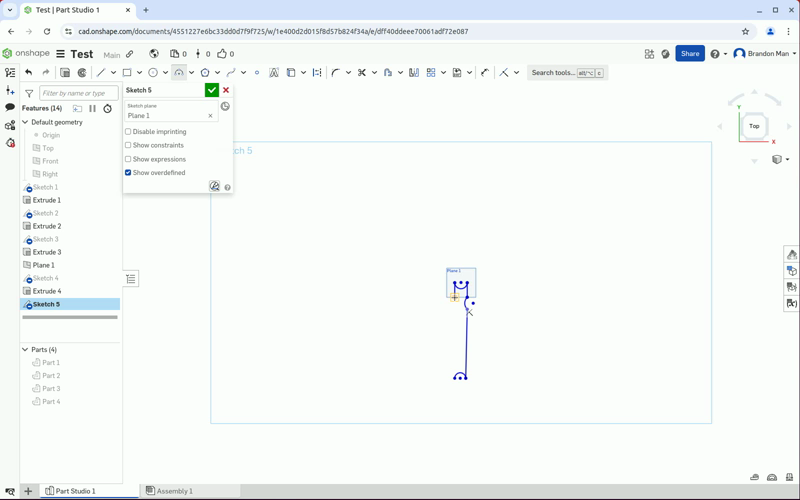
key_down(shift)
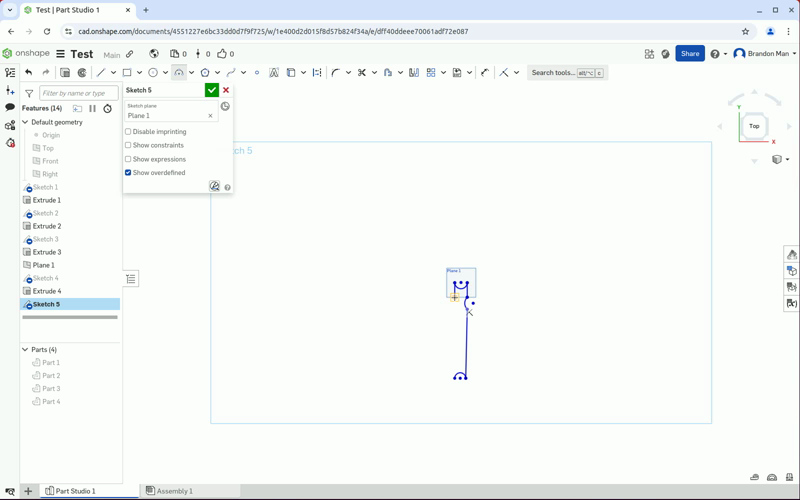
mouse_move(454, 309)
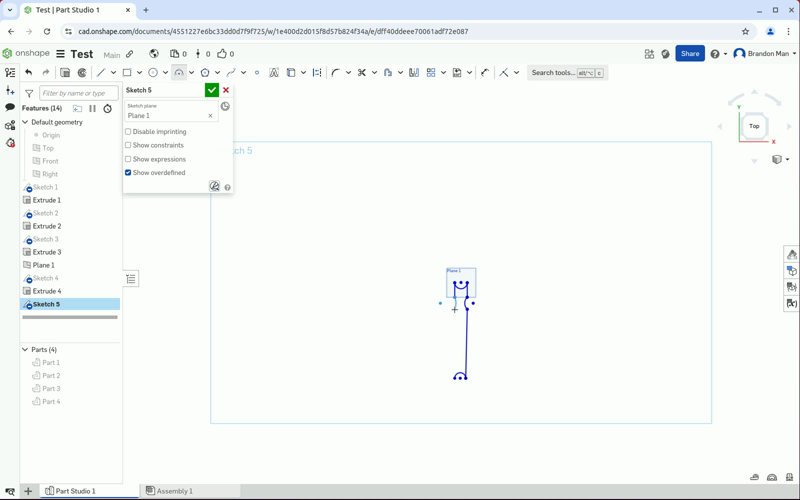
click(454, 309)
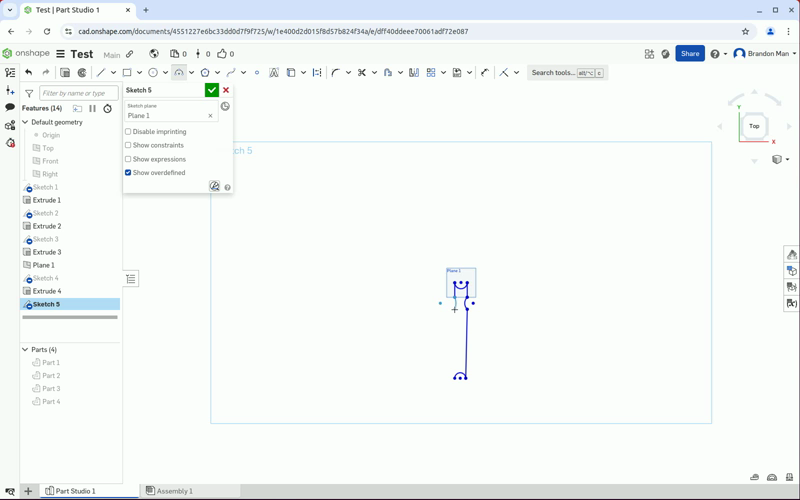
mouse_move(456, 303)
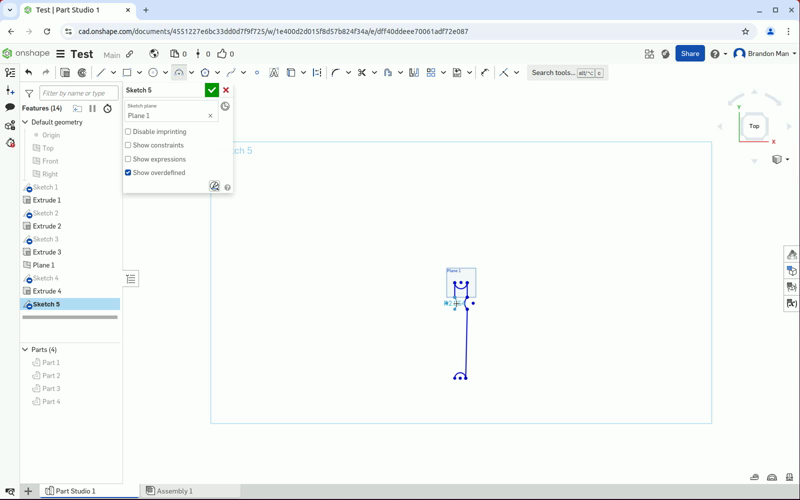
click(456, 303)
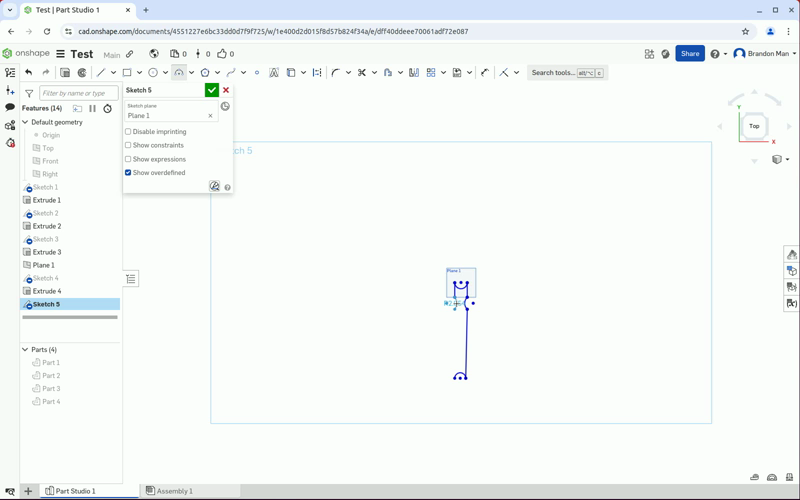
key_up(shift)
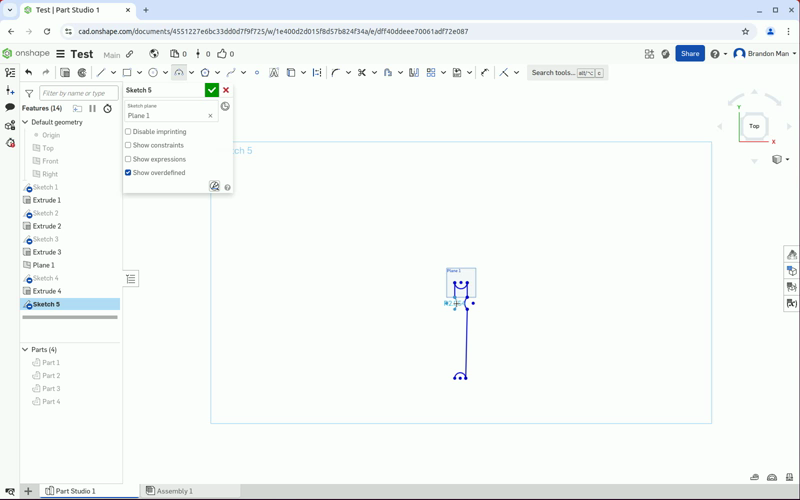
key(esc)
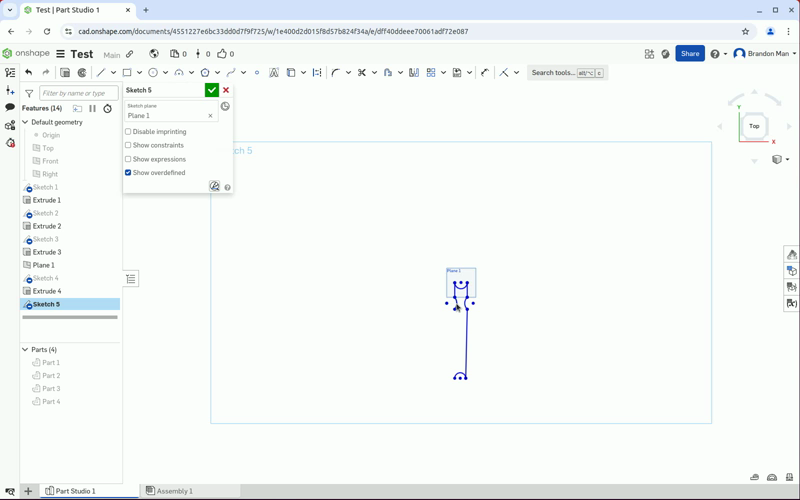
key(l)
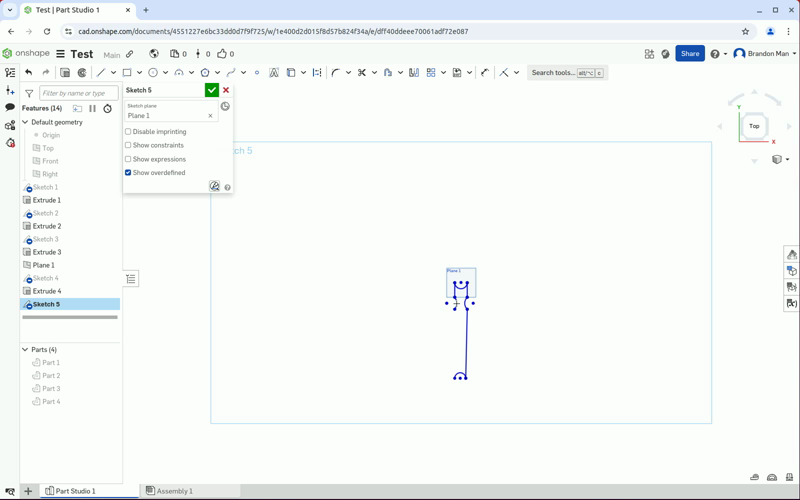
mouse_move(454, 309)
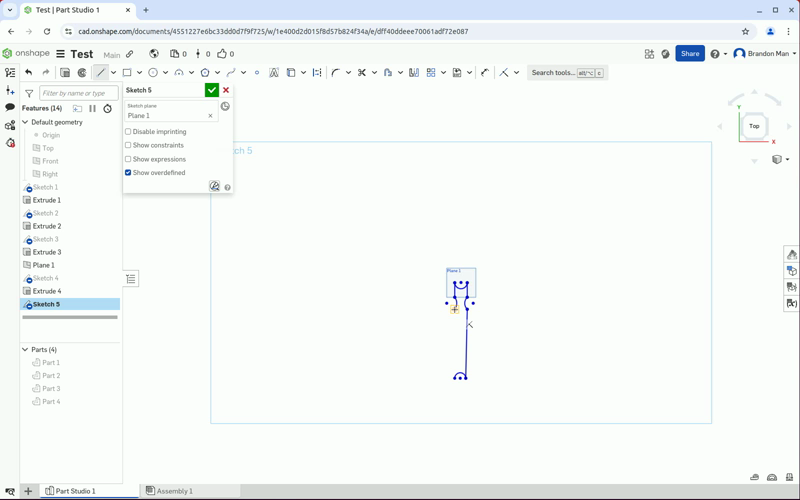
click(454, 309)
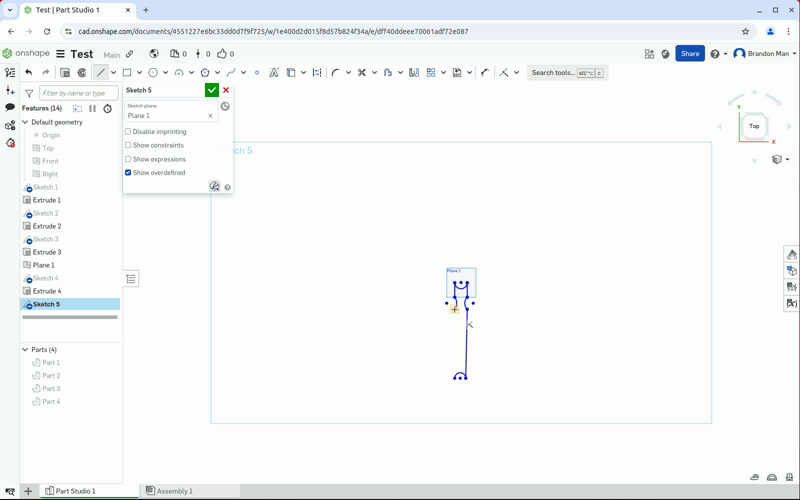
key_down(shift)
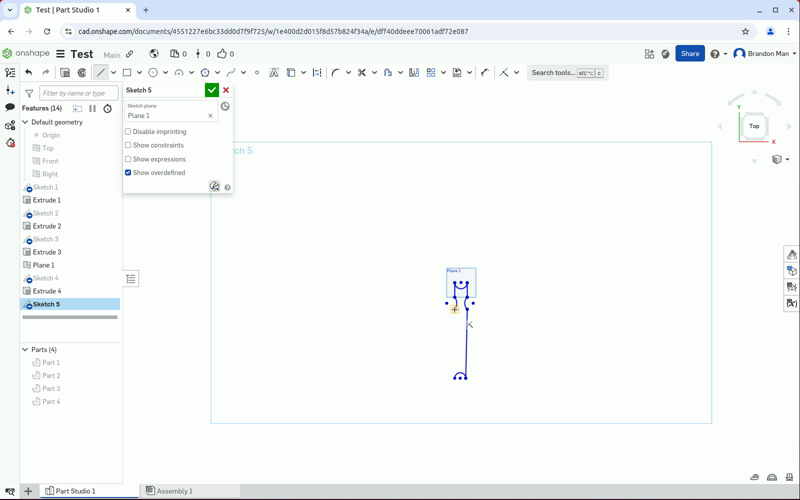
mouse_move(454, 378)
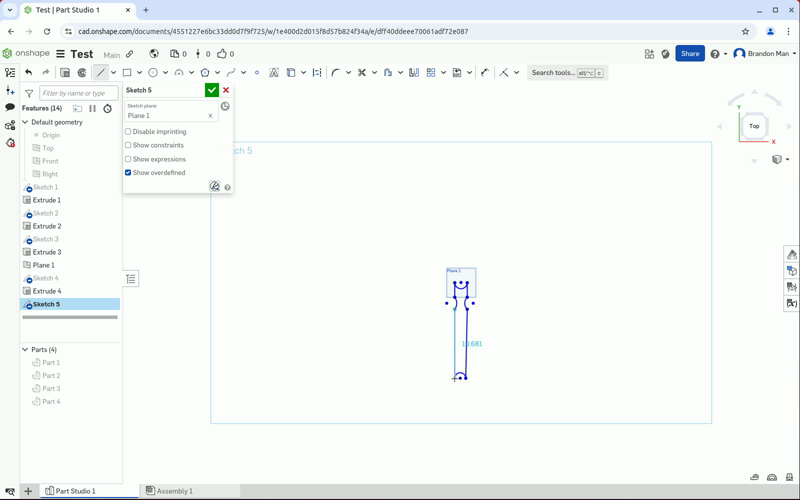
key_up(shift)
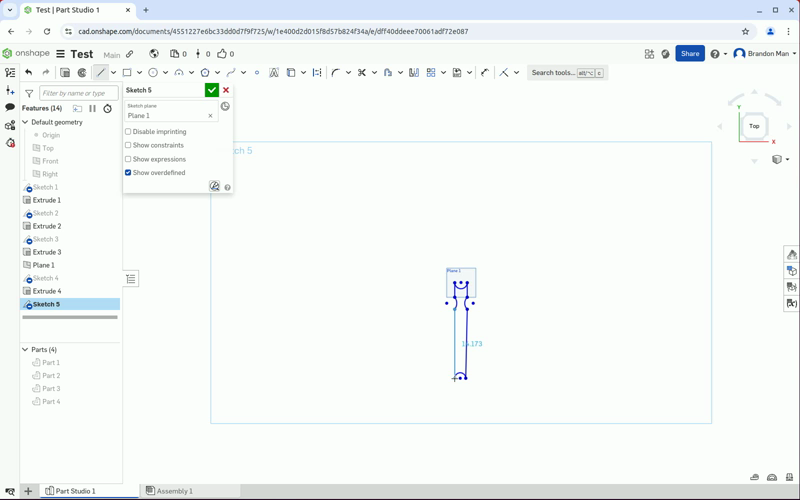
click(454, 378)
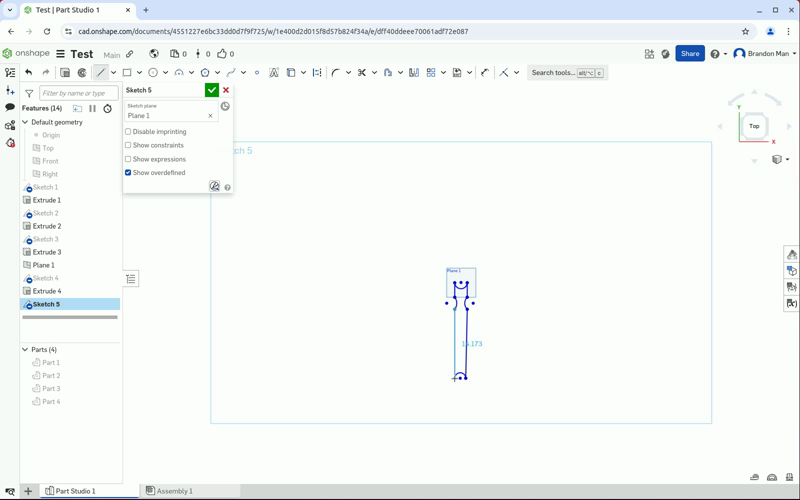
key(esc)
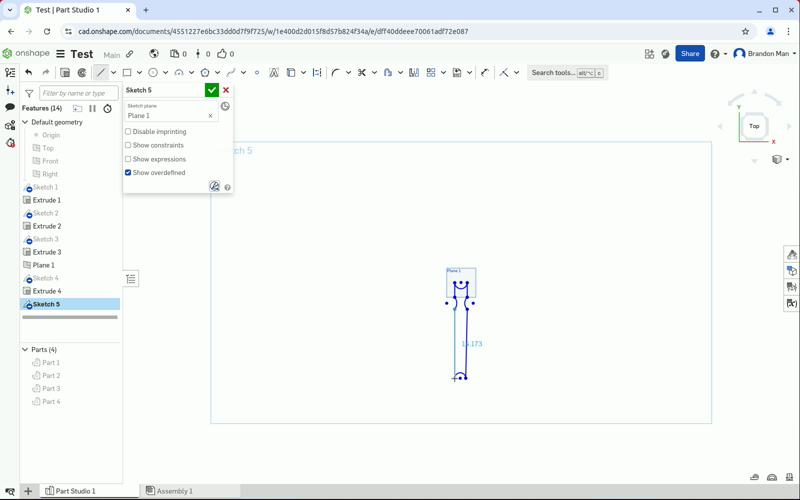
mouse_move(463, 370)
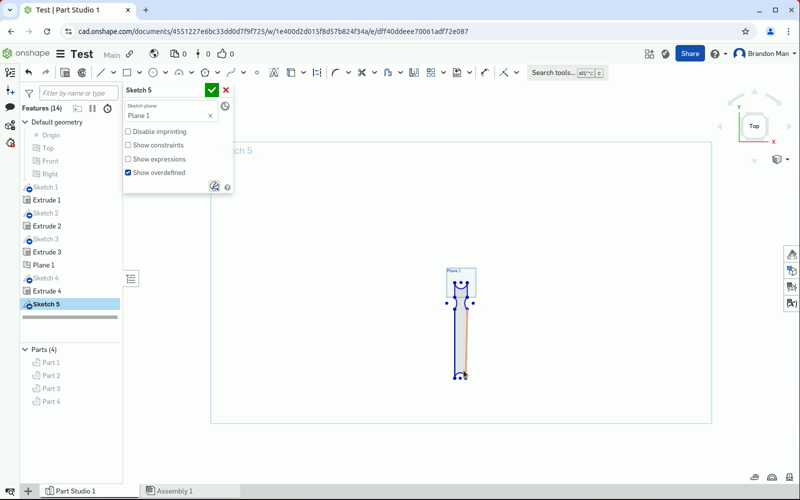
scroll(6)
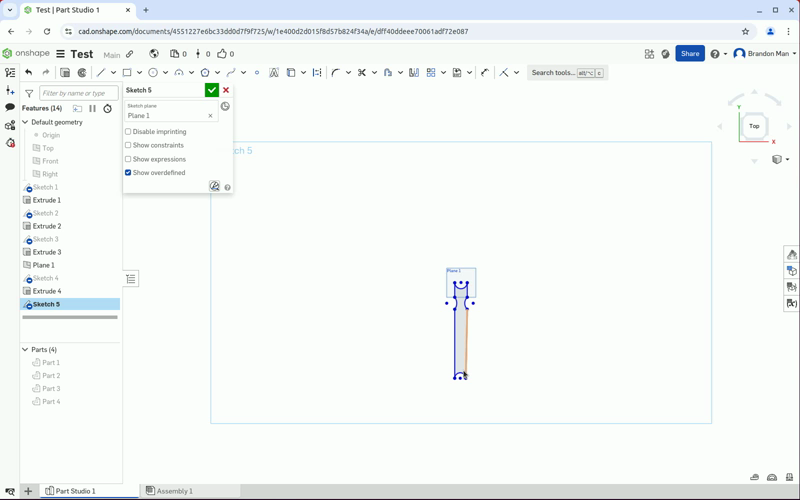
scroll(6)
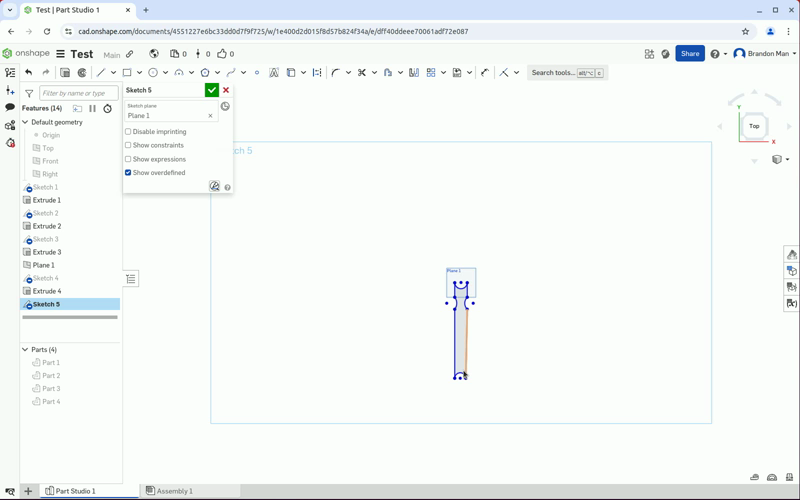
scroll(6)
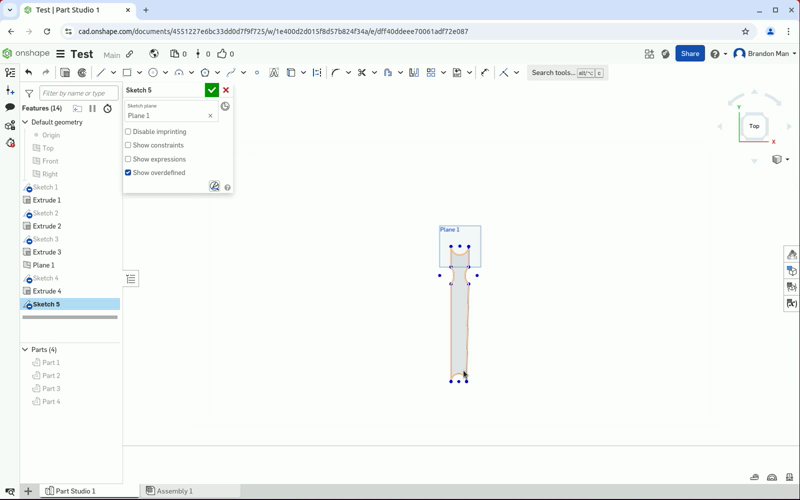
scroll(6)
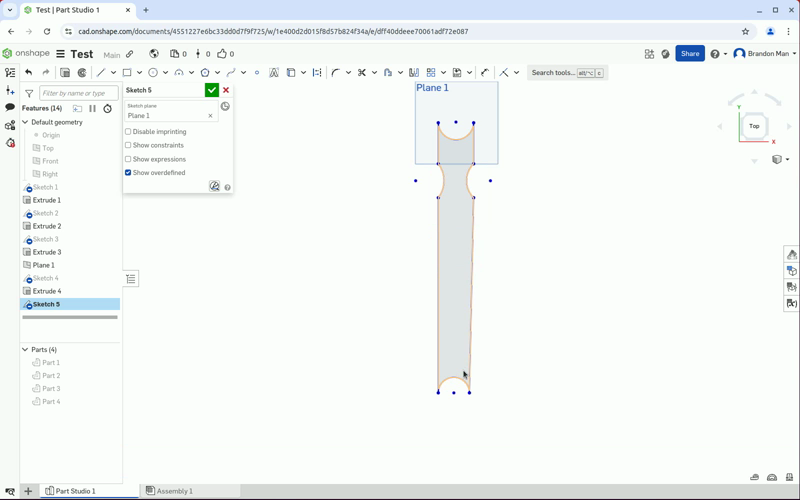
scroll(6)
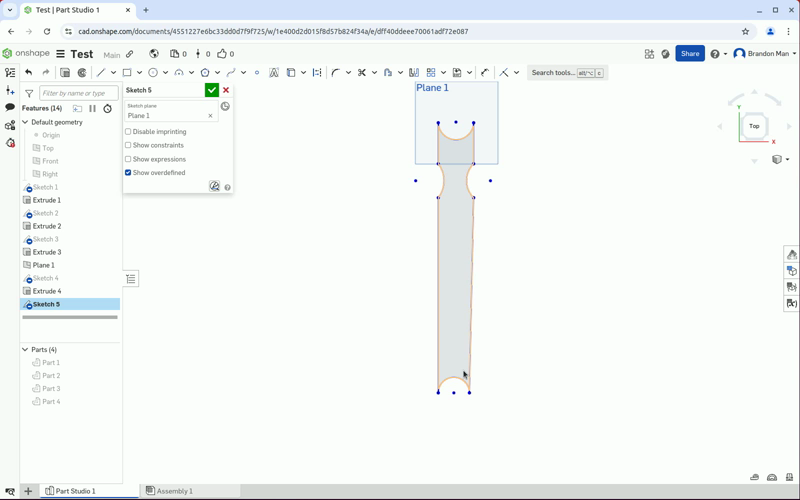
scroll(6)
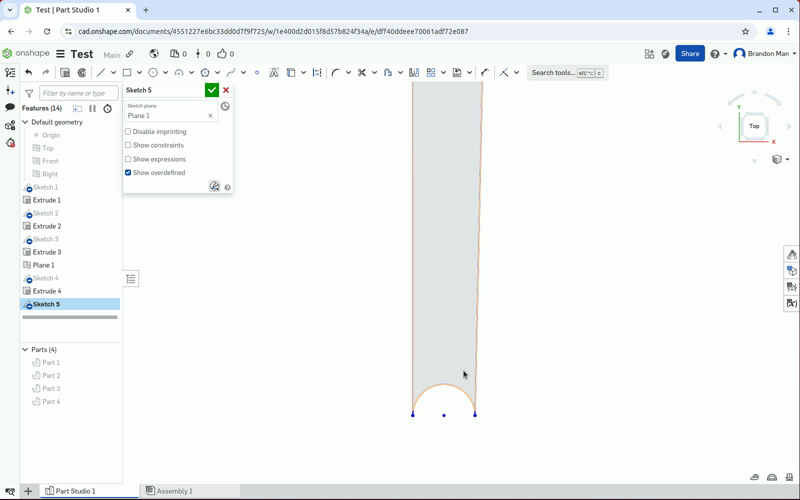
scroll(6)
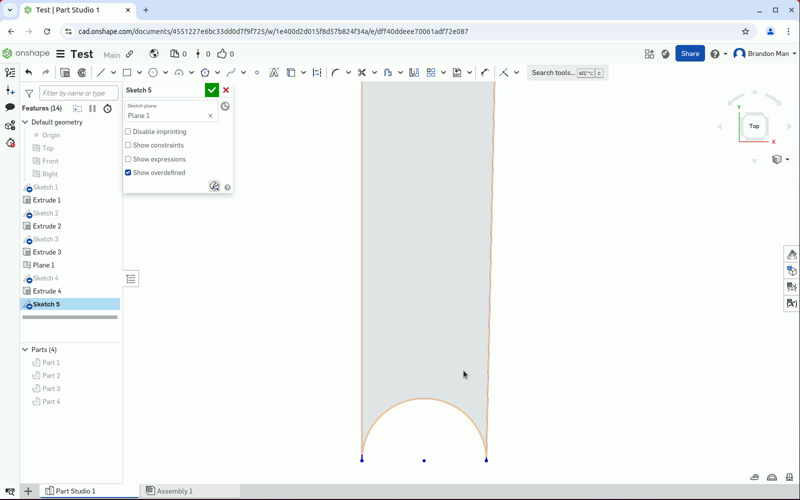
click(463, 370)
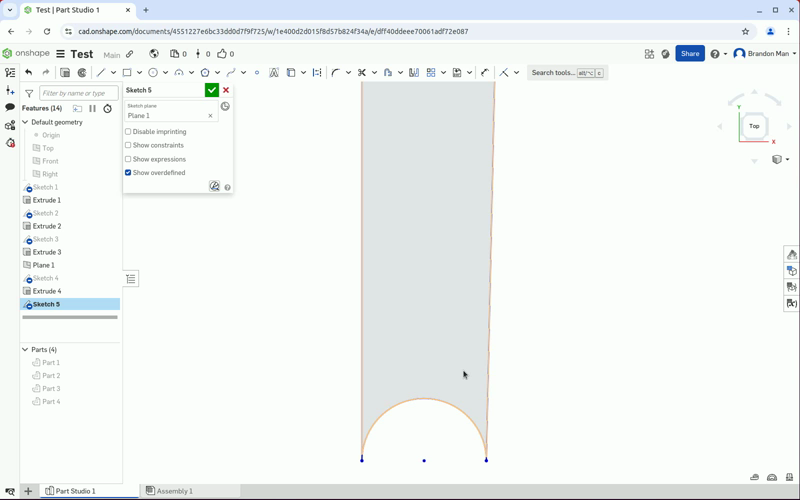
scroll(-6)
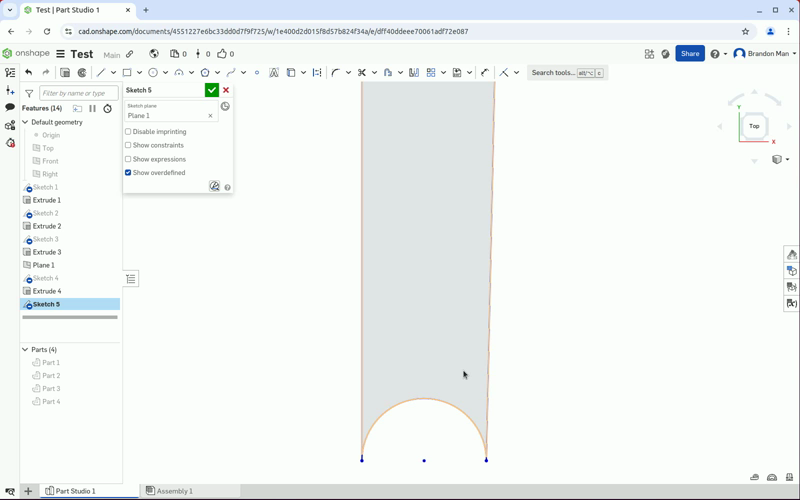
scroll(-6)
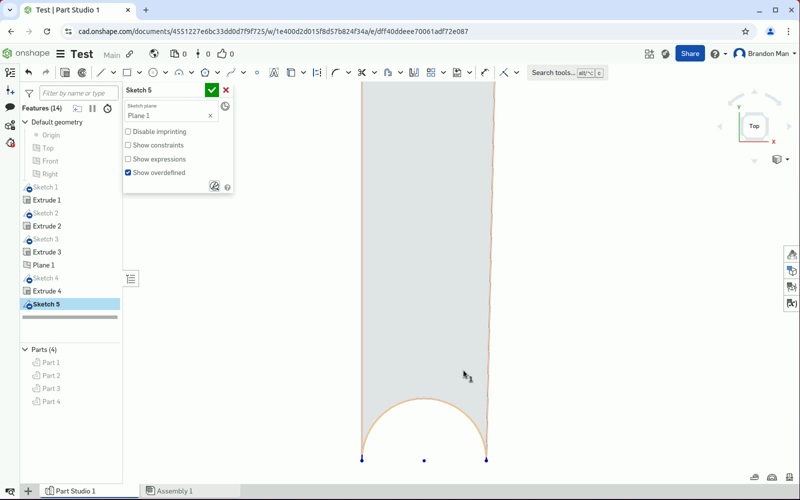
scroll(-6)
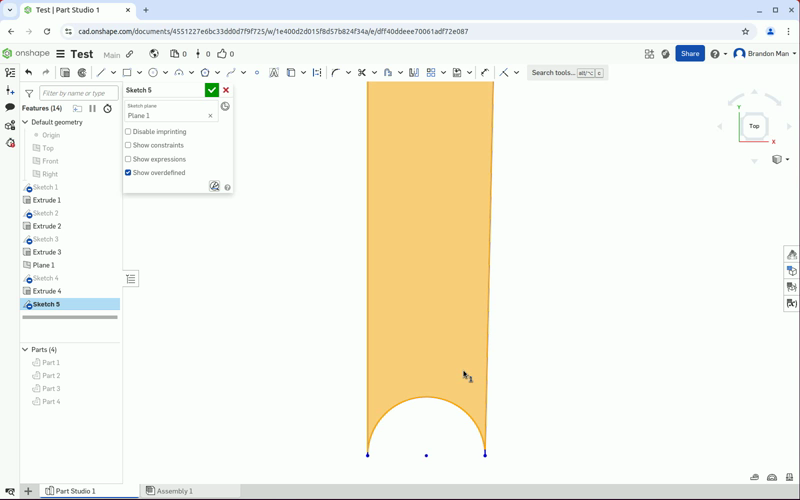
scroll(-6)
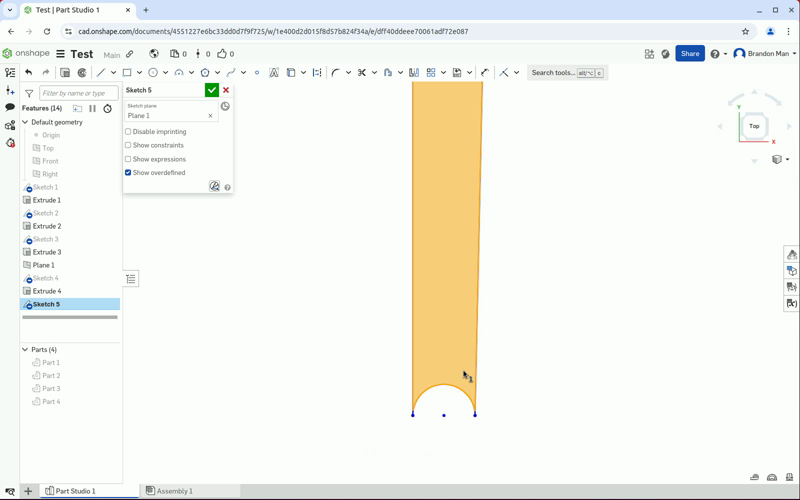
scroll(-6)
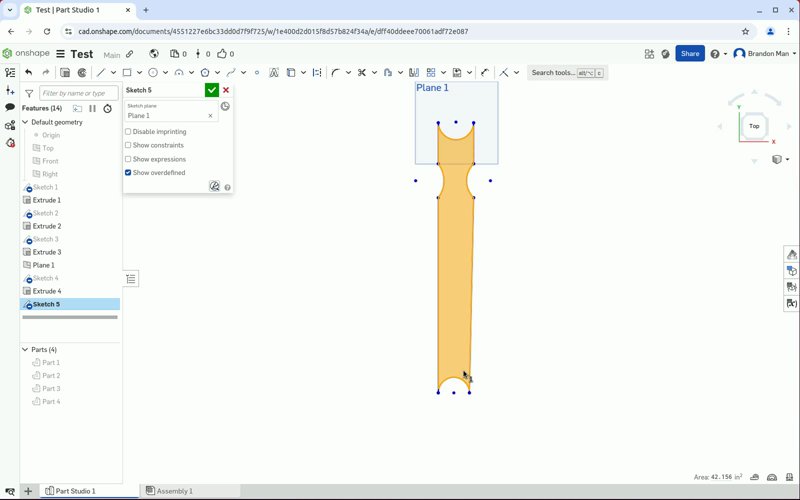
scroll(-6)
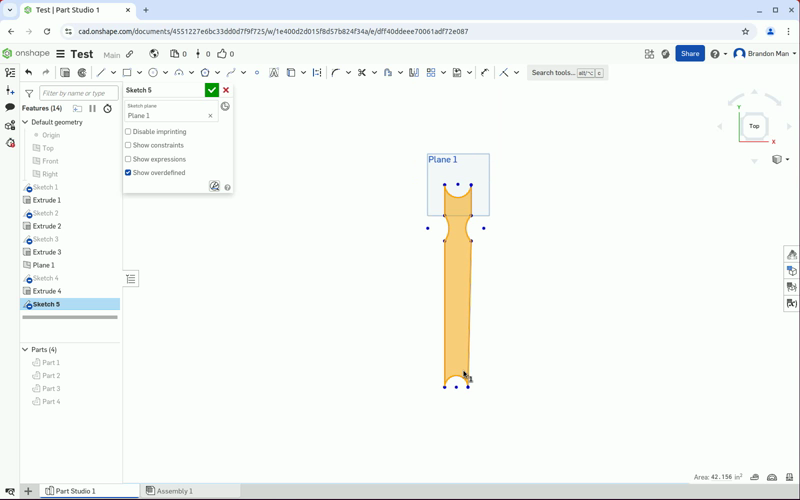
scroll(-6)
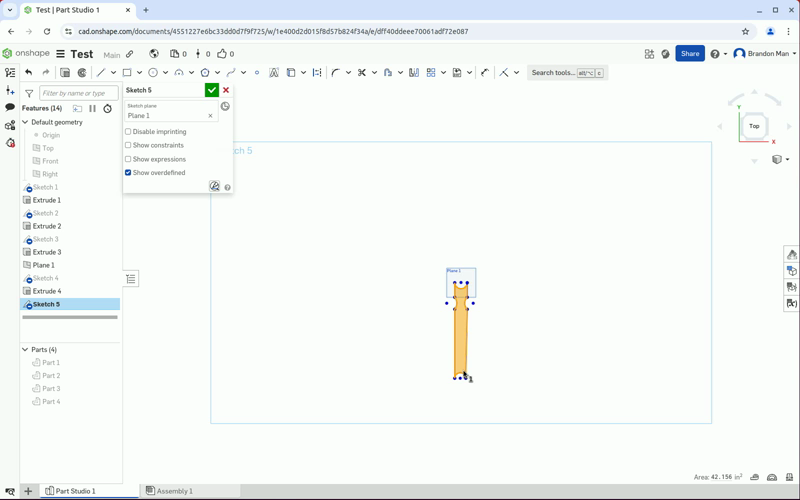
mouse_move(73, 352)
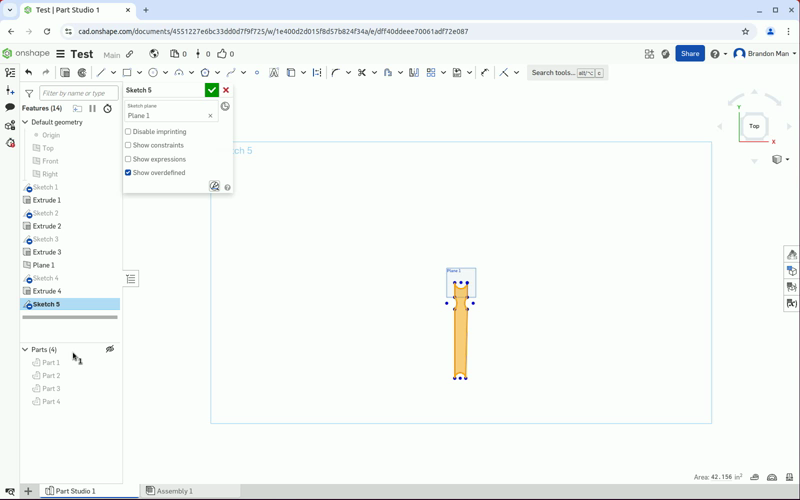
key(shift+y)
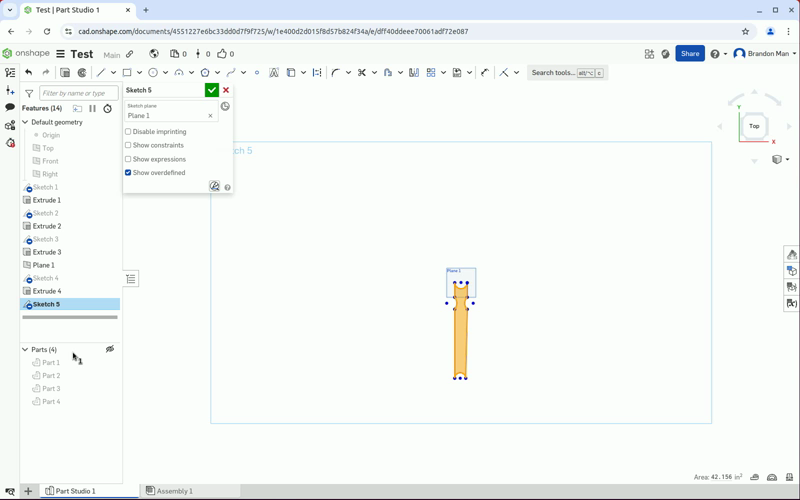
key(shift+e)
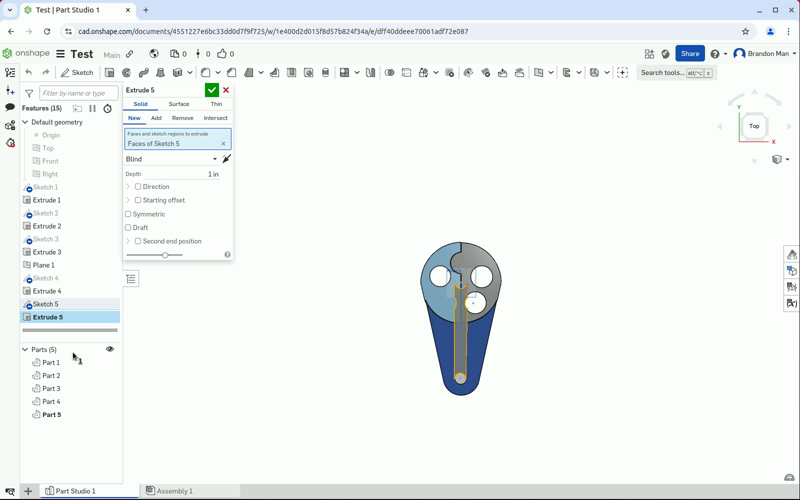
mouse_move(143, 106)
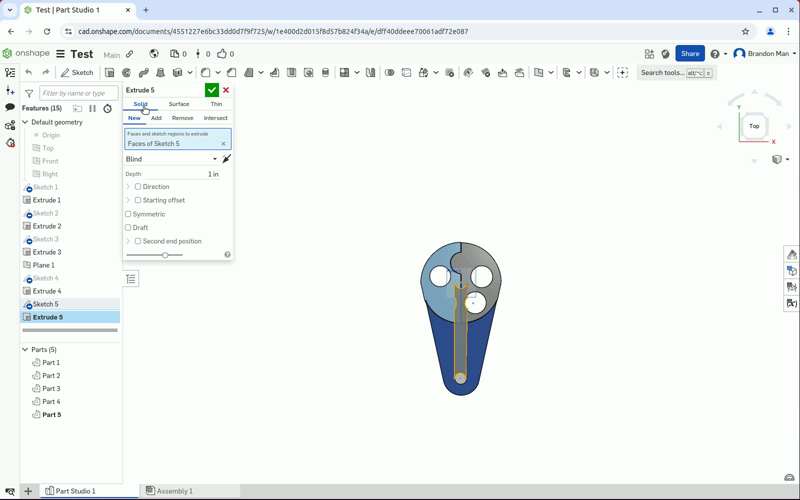
click(143, 106)
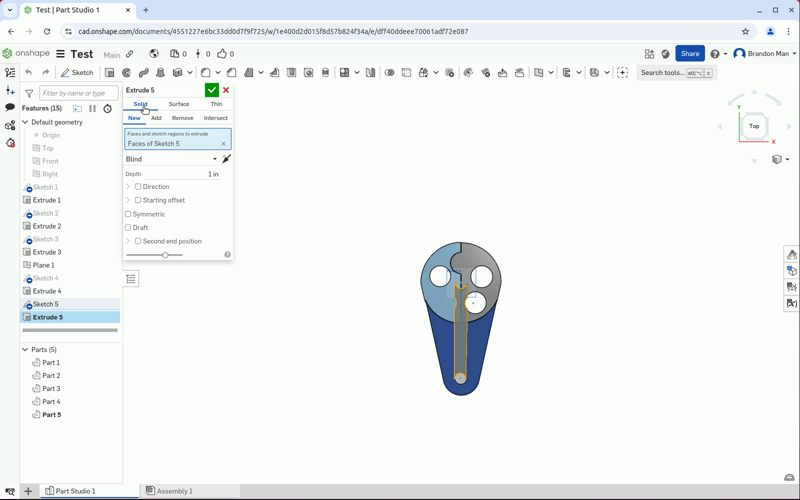
mouse_move(137, 120)
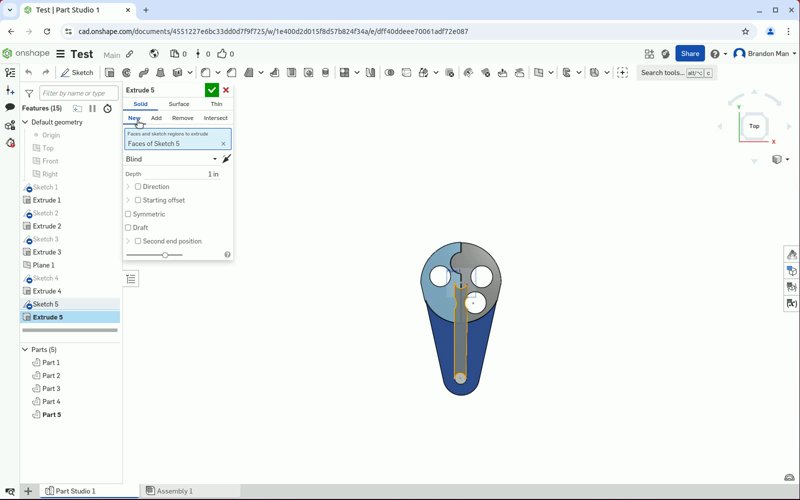
click(137, 120)
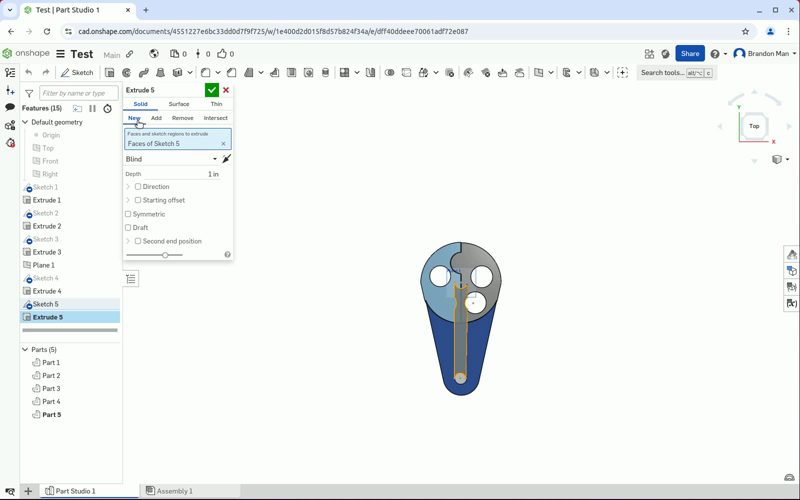
key(tab, 4)
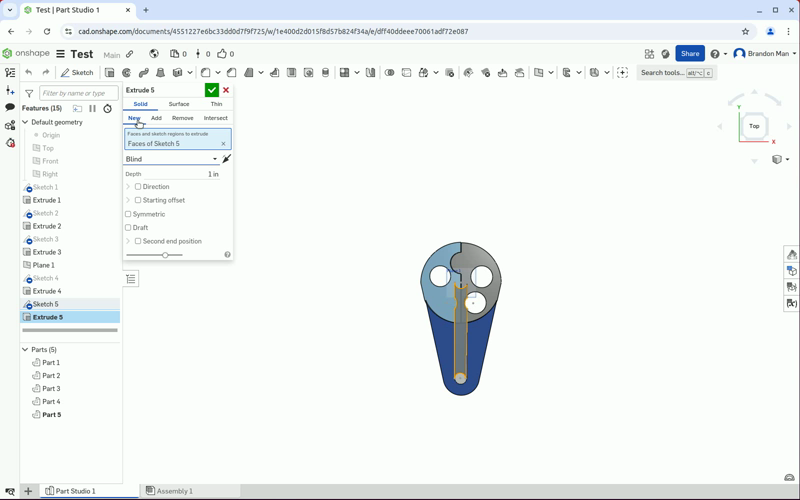
text(0.963)
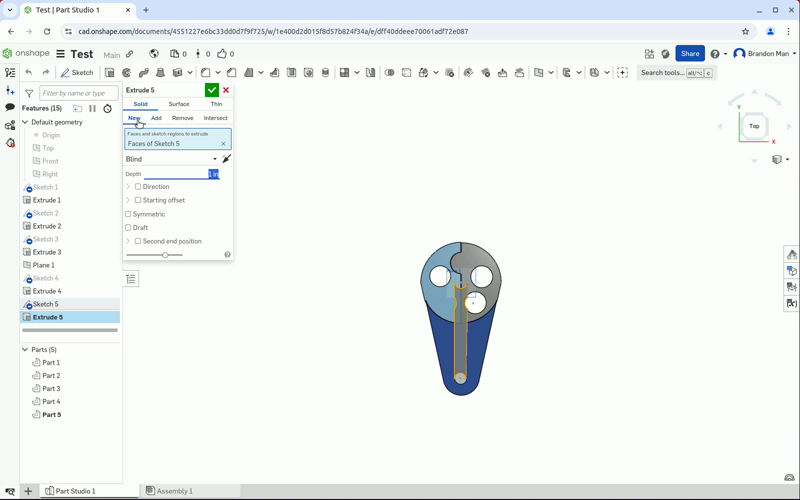
key(enter)
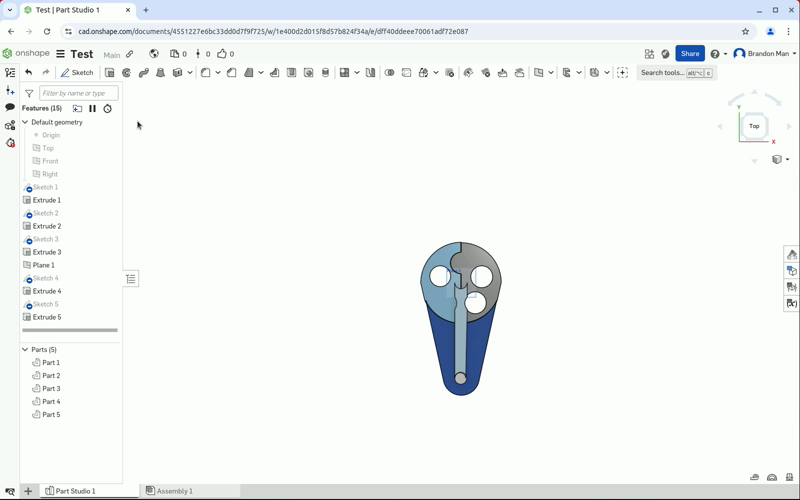
key(shift+h)
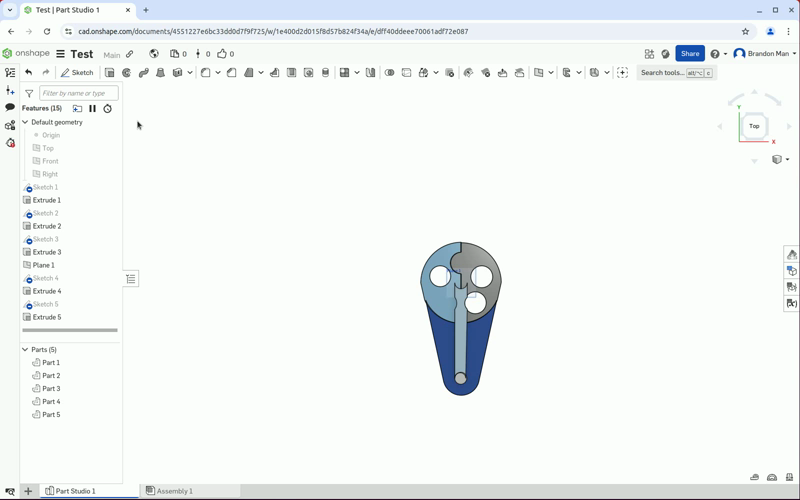
key(shift+h)
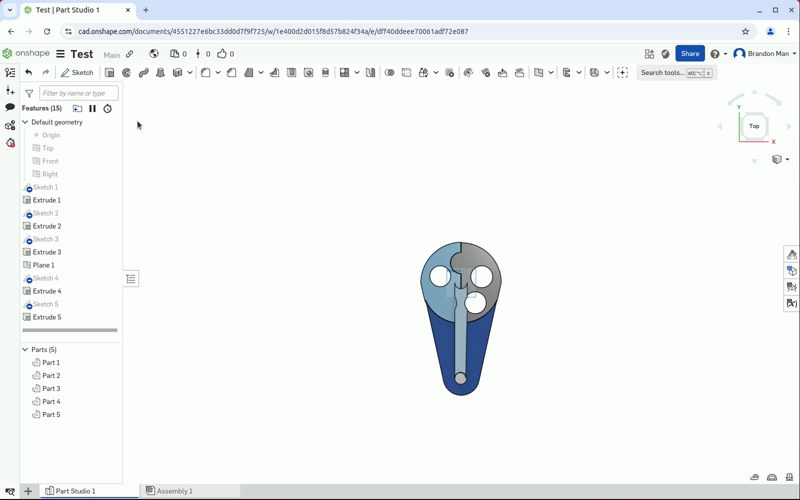
mouse_move(73, 189)
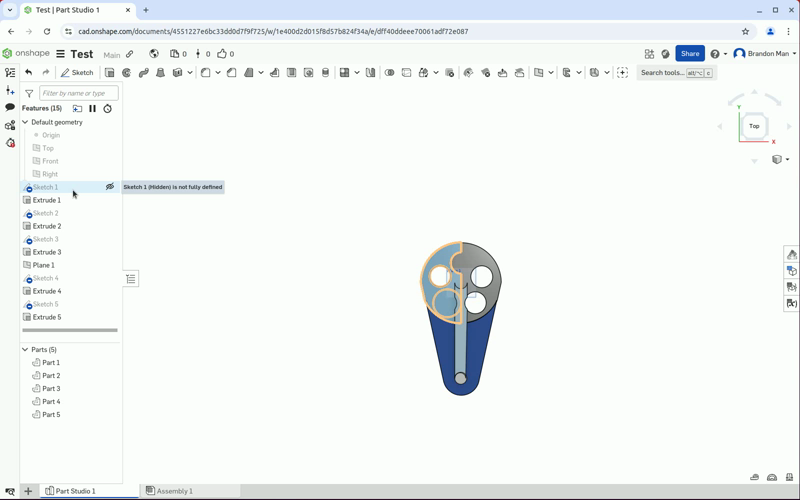
click(73, 189)
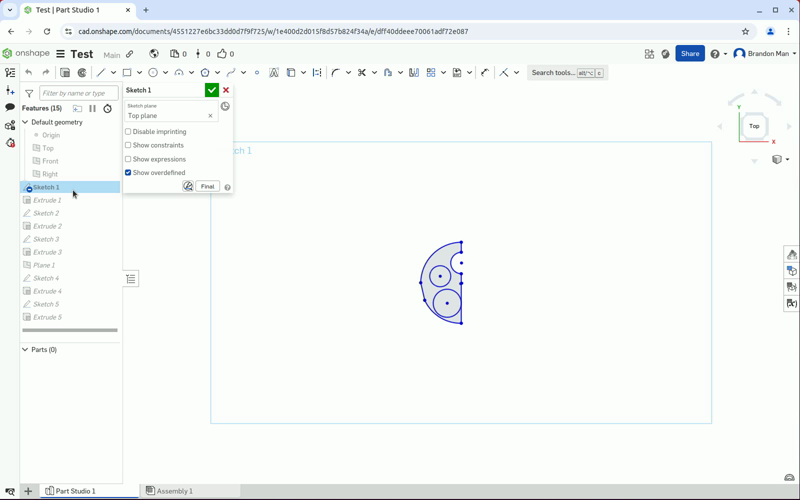
mouse_move(229, 92)
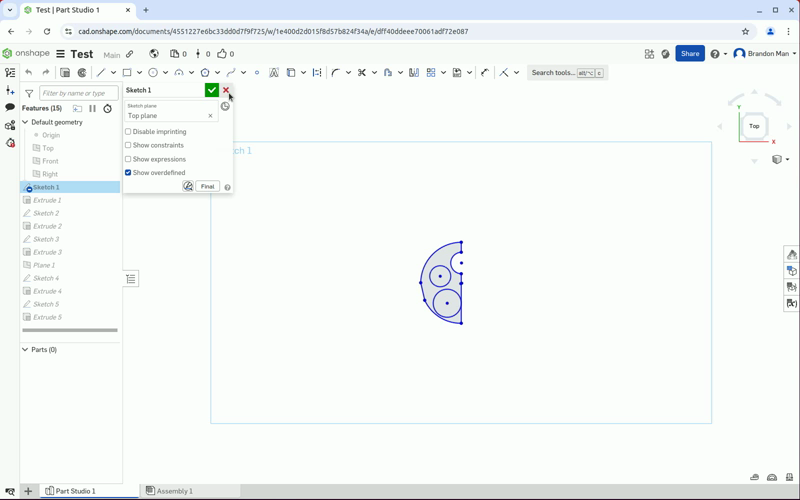
click(229, 92)
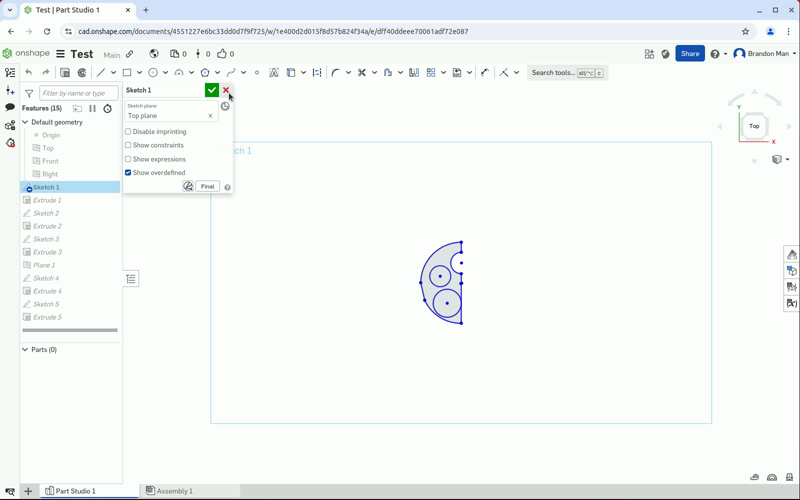
key(shift+s)
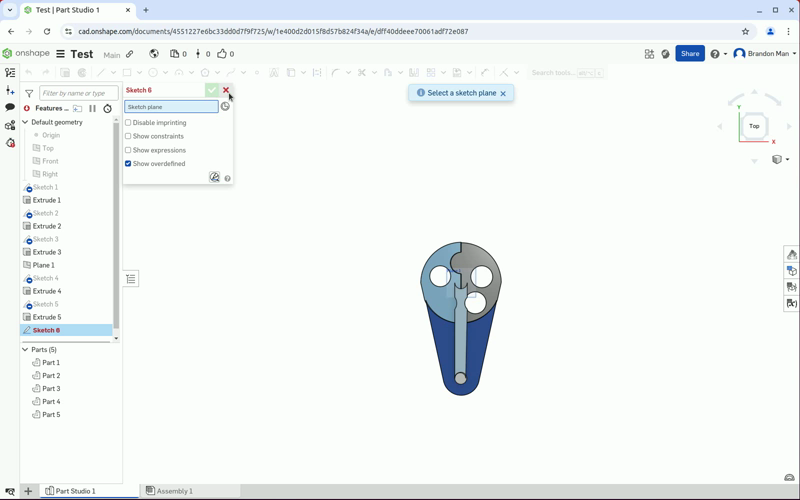
mouse_move(69, 267)
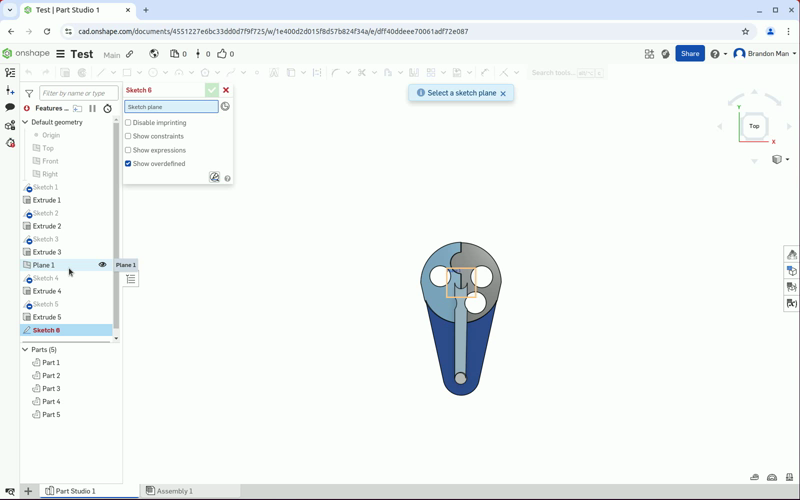
click(69, 267)
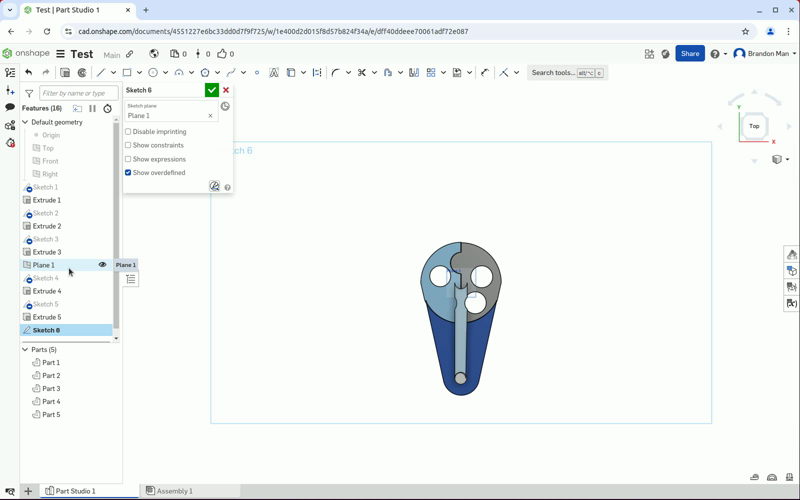
mouse_move(73, 352)
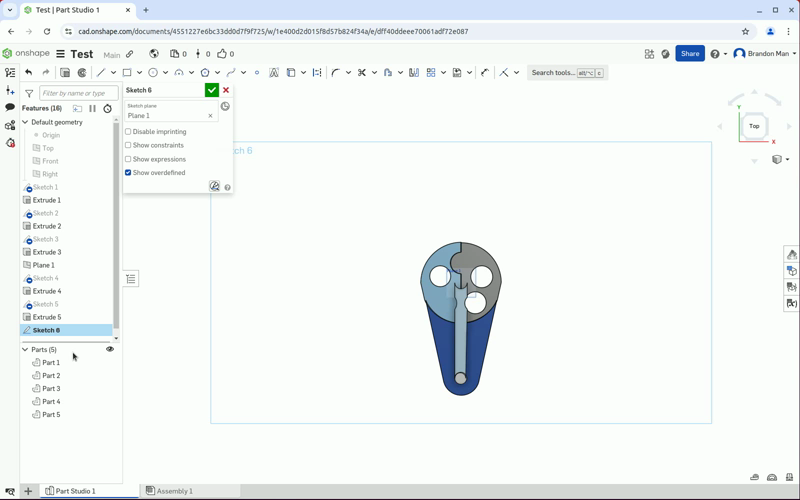
key(y)
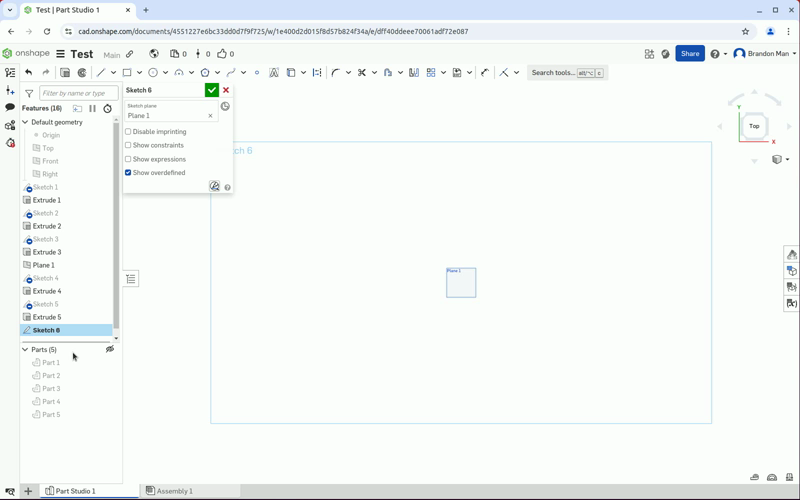
key(a)
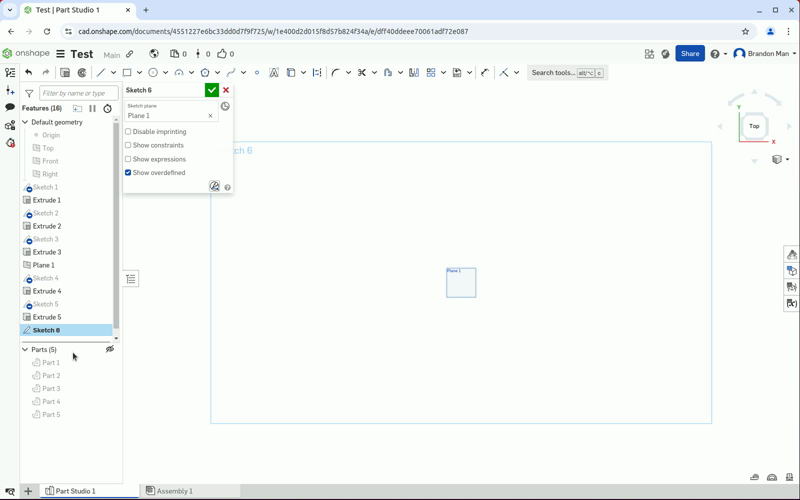
key_down(shift)
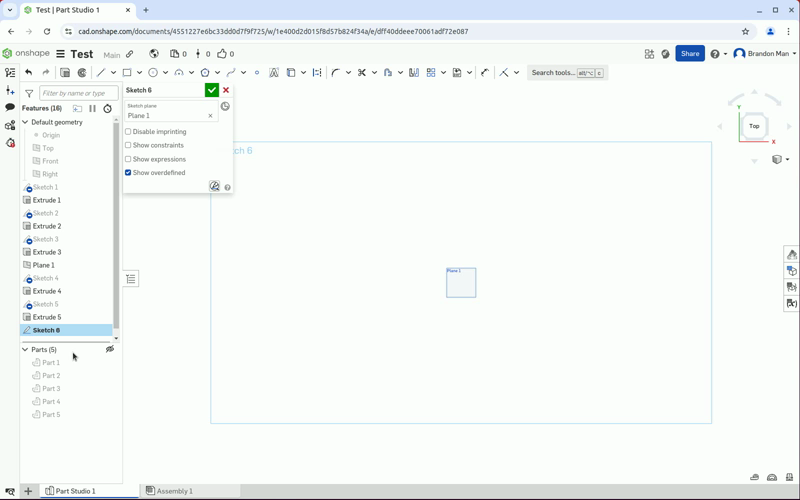
mouse_move(454, 282)
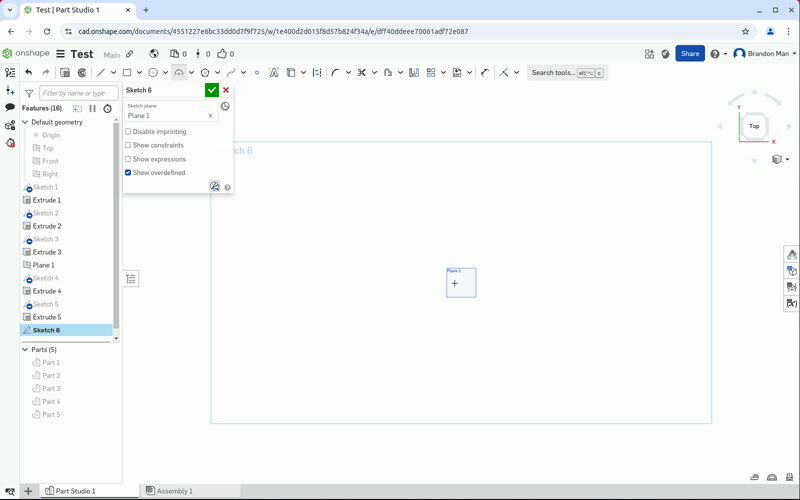
click(454, 282)
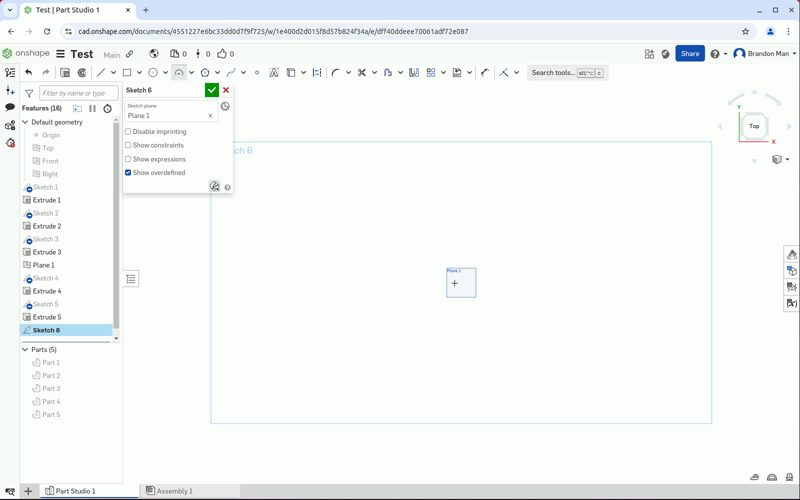
key_up(shift)
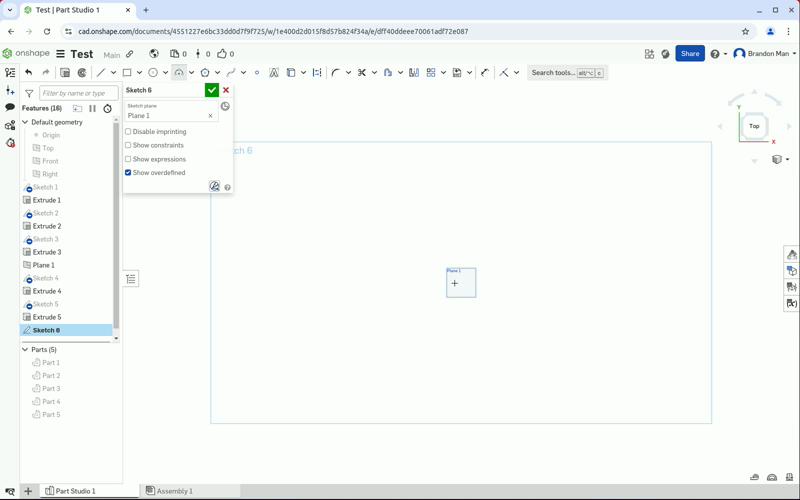
key_down(shift)
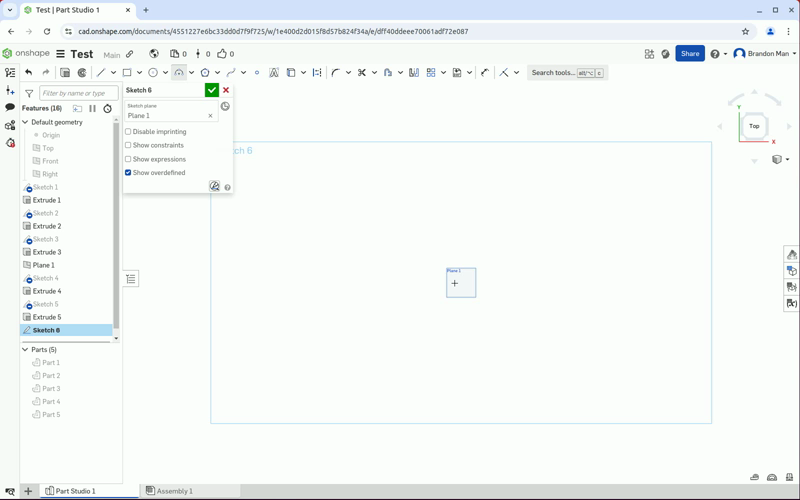
mouse_move(467, 282)
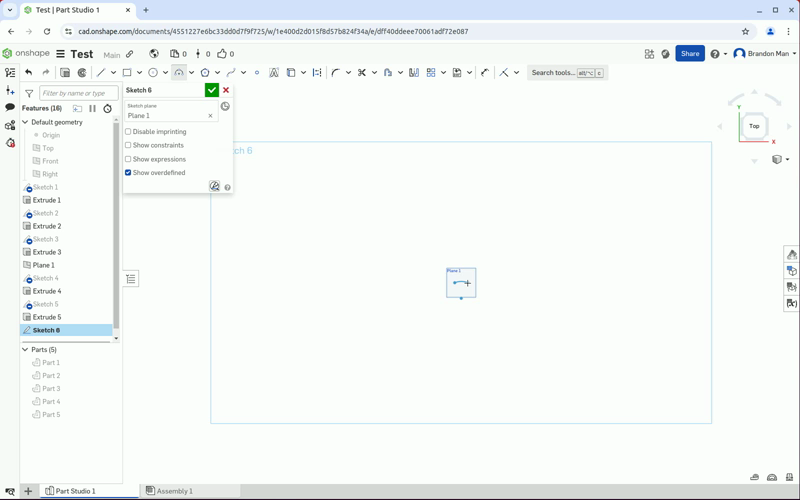
click(467, 282)
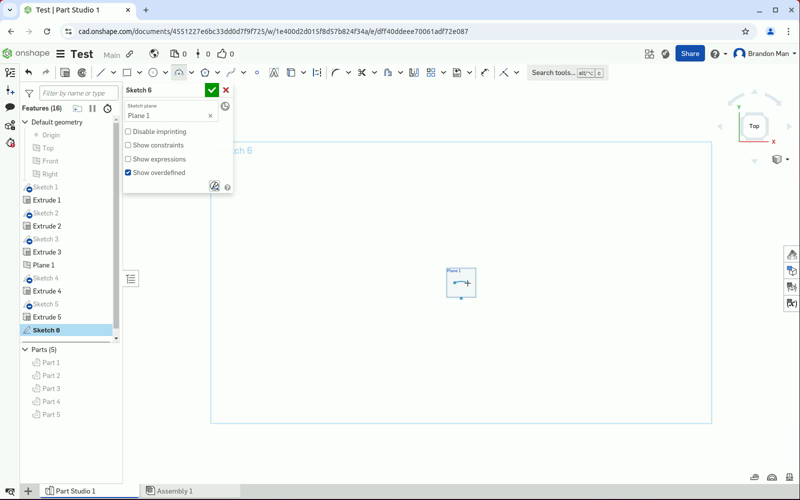
mouse_move(461, 289)
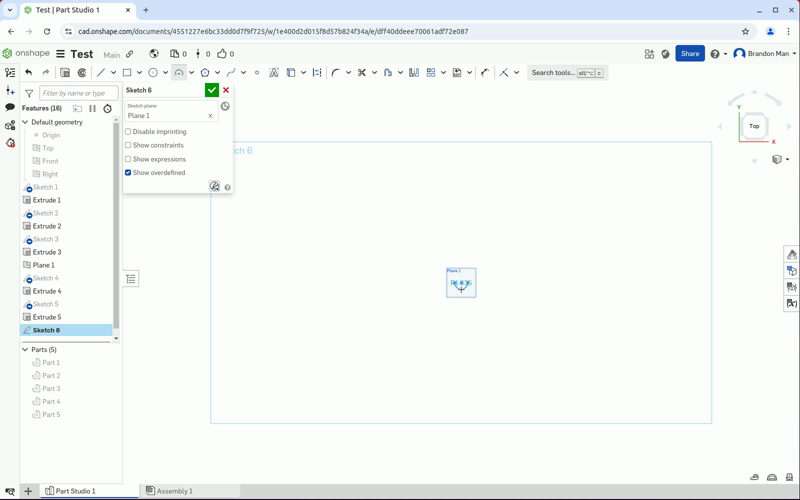
click(461, 289)
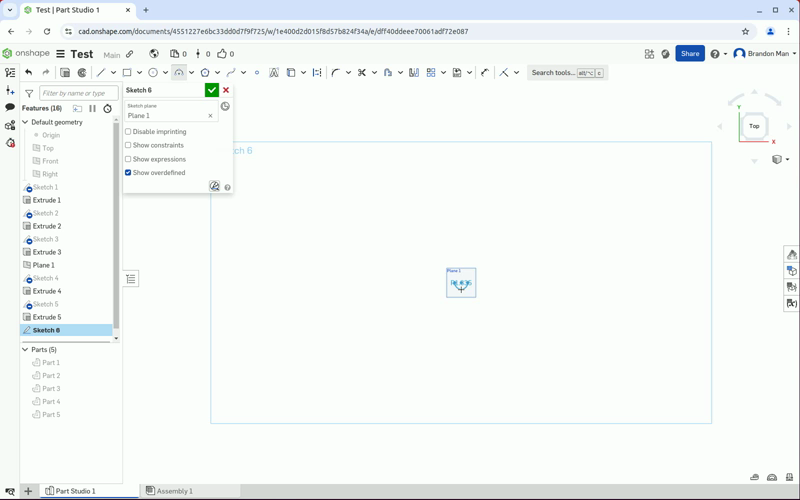
key_up(shift)
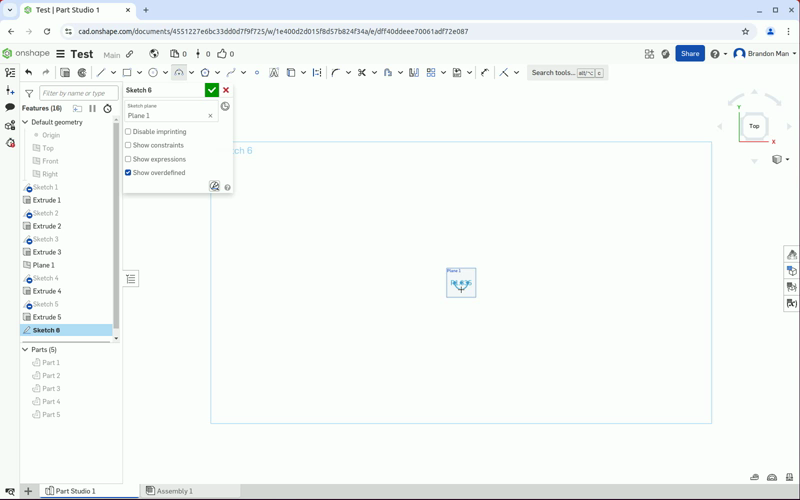
mouse_move(467, 282)
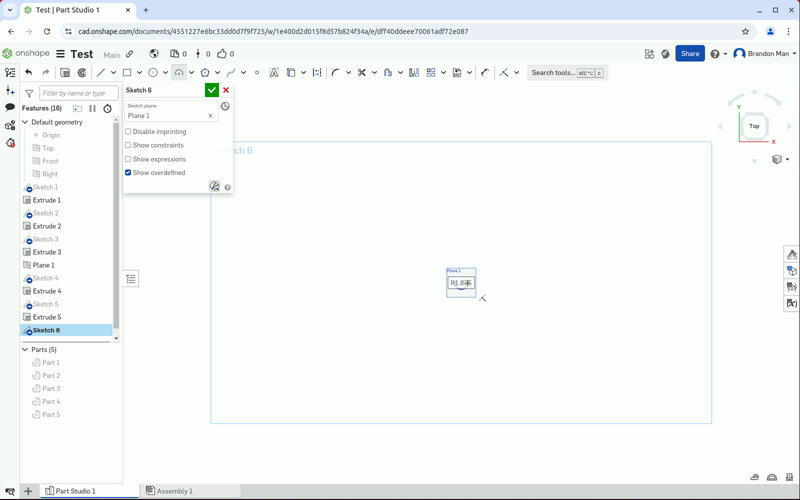
click(467, 282)
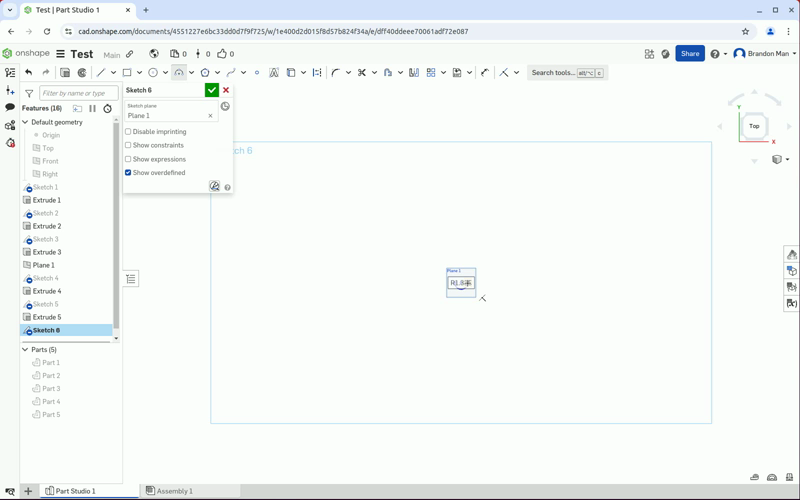
mouse_move(454, 282)
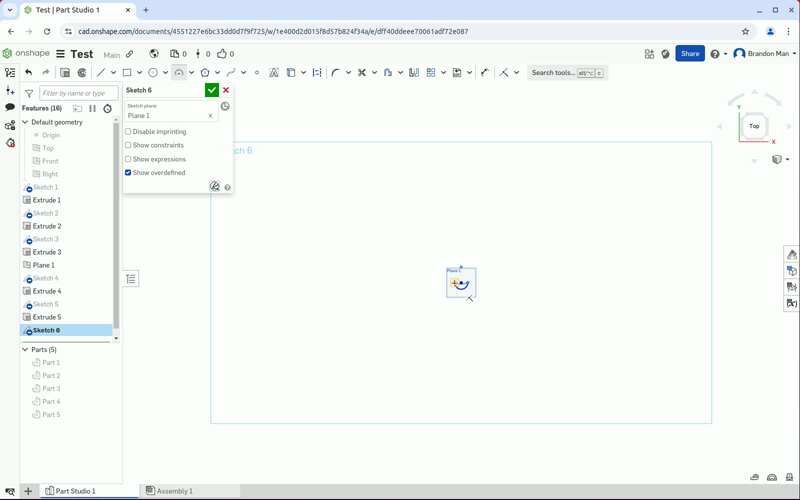
click(454, 282)
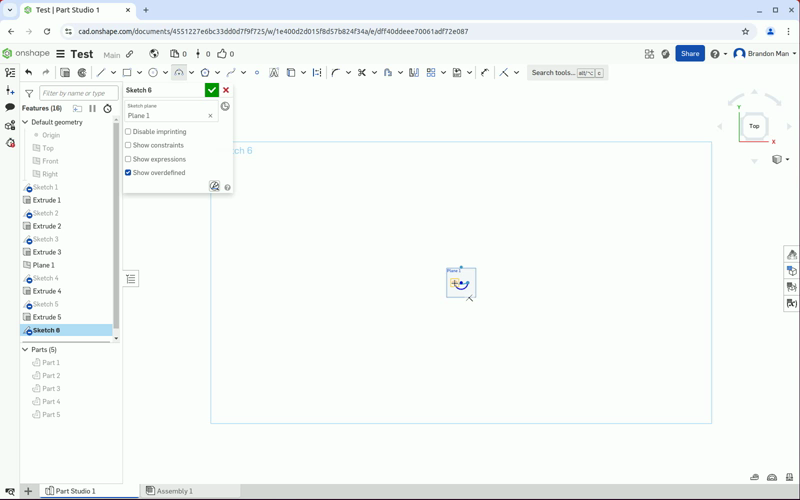
key_down(shift)
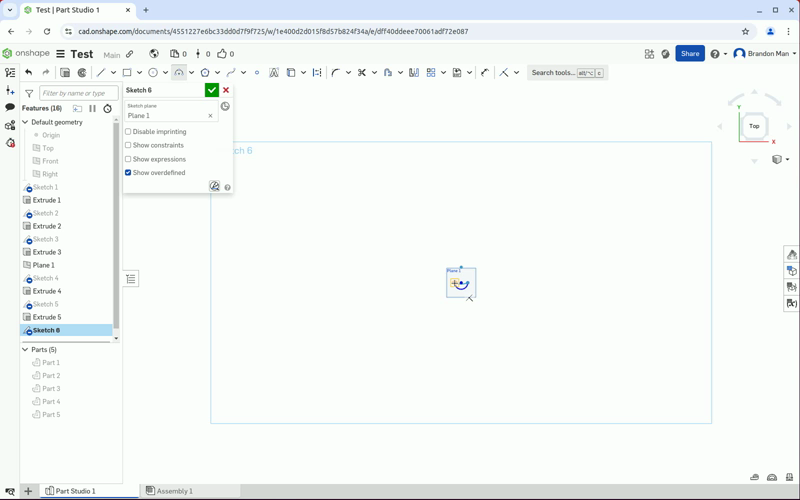
mouse_move(461, 276)
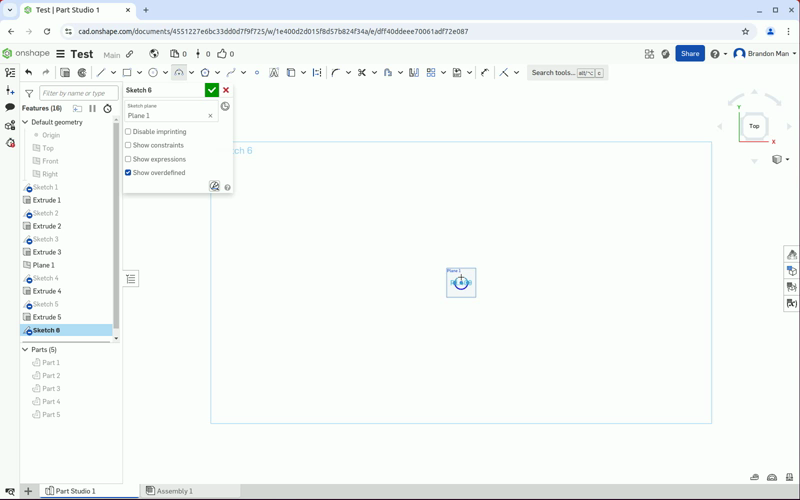
click(461, 276)
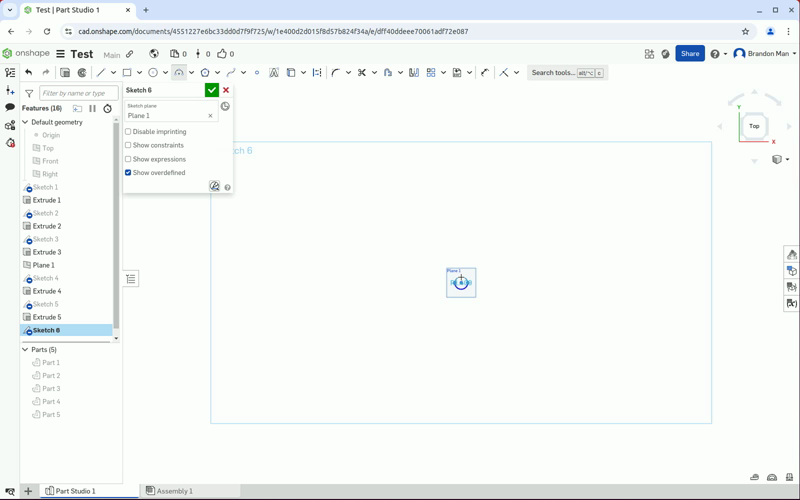
key_up(shift)
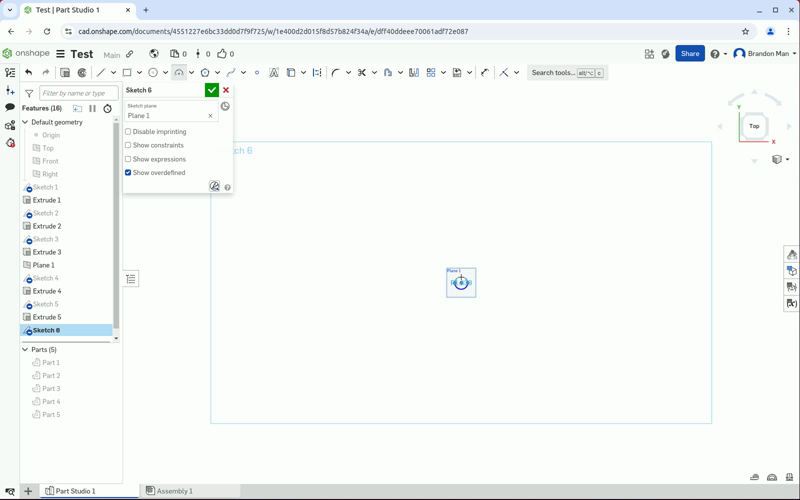
key(esc)
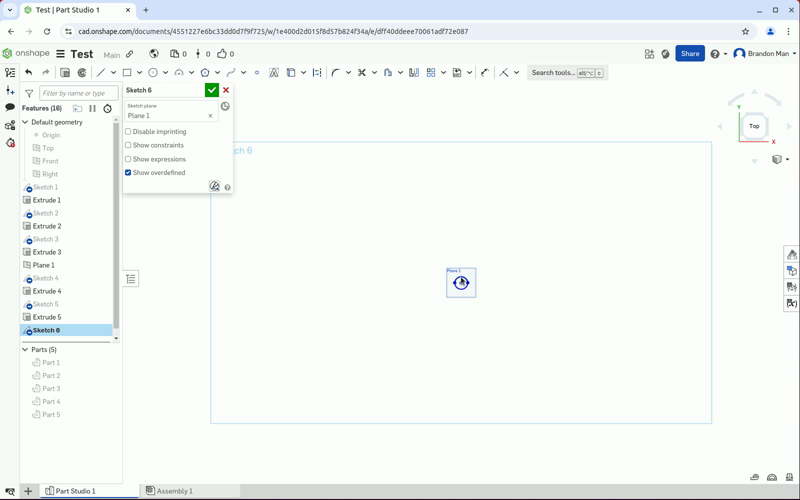
mouse_move(461, 286)
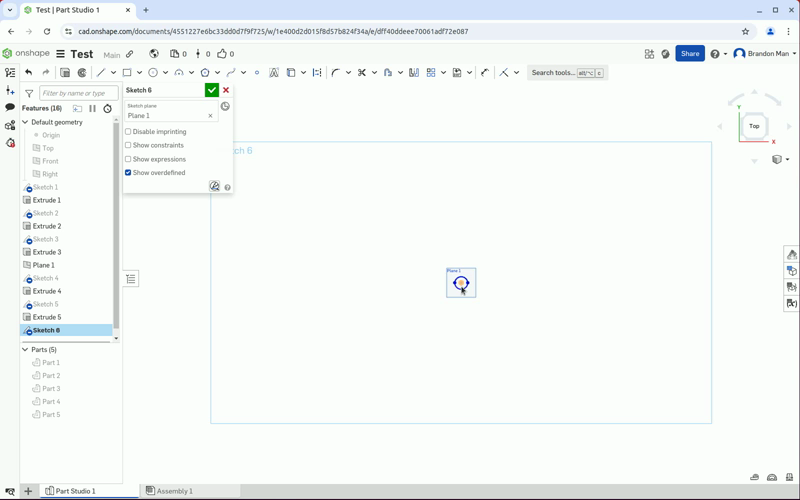
scroll(6)
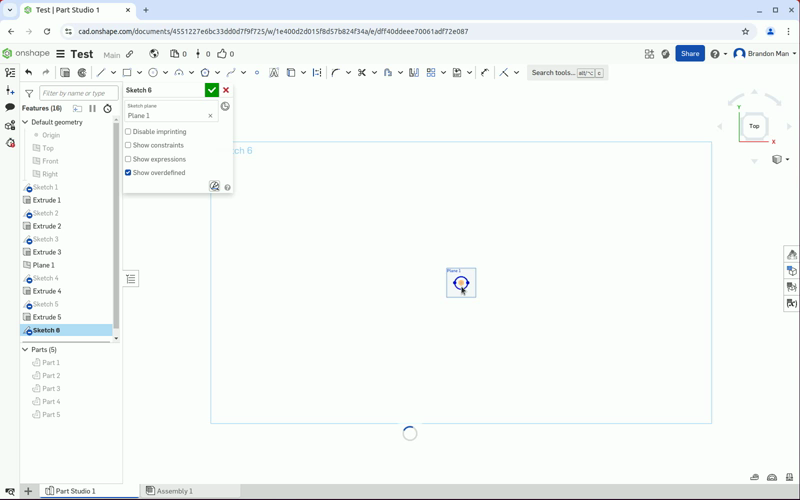
scroll(6)
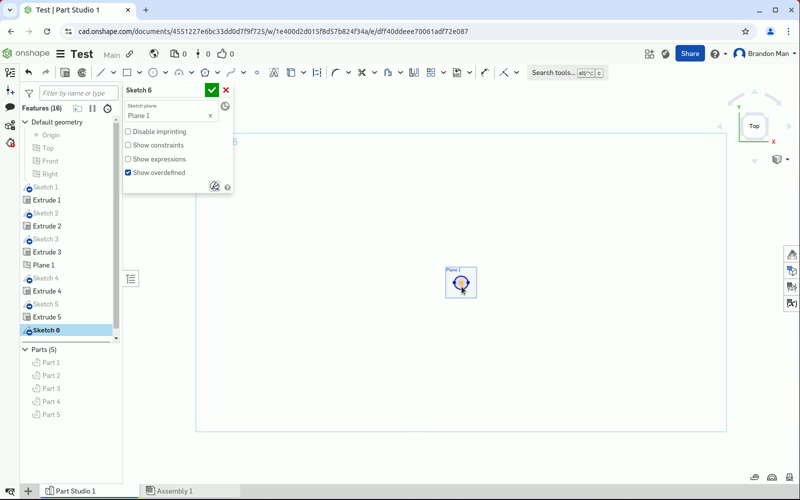
scroll(6)
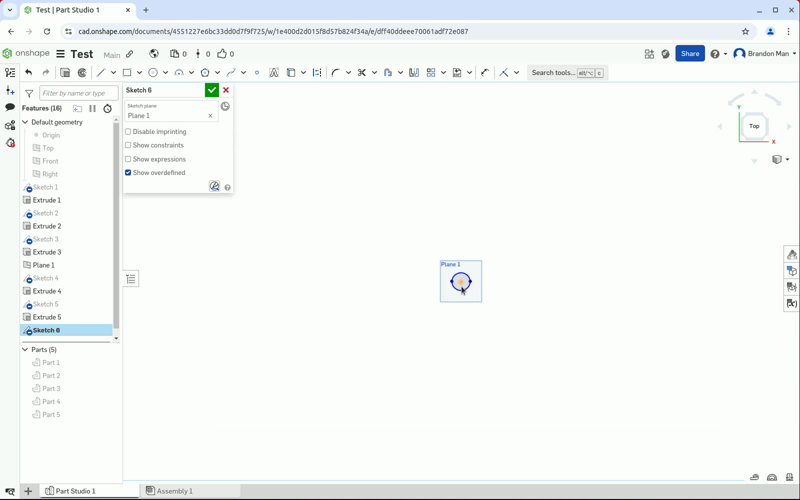
scroll(6)
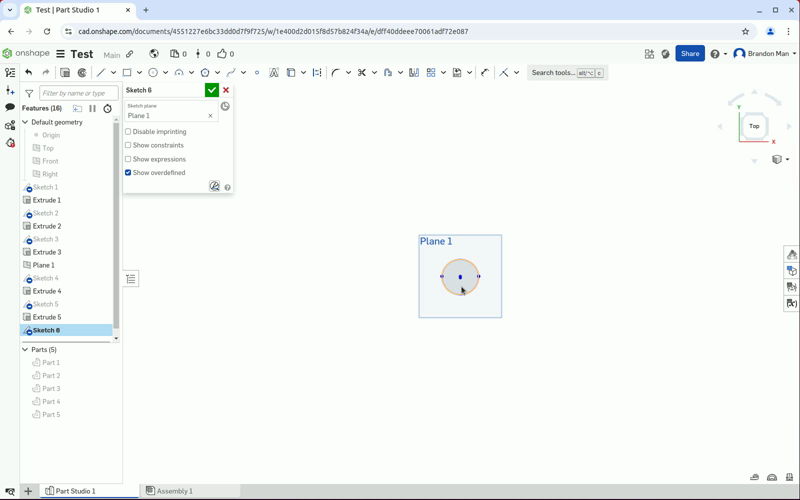
scroll(6)
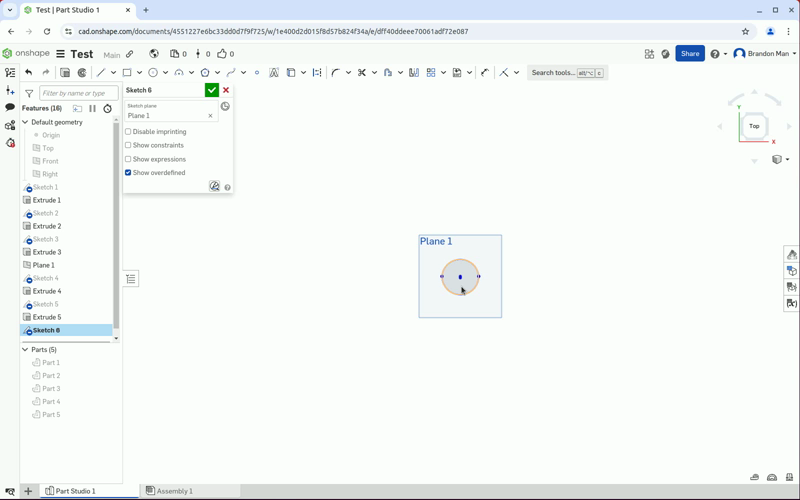
scroll(6)
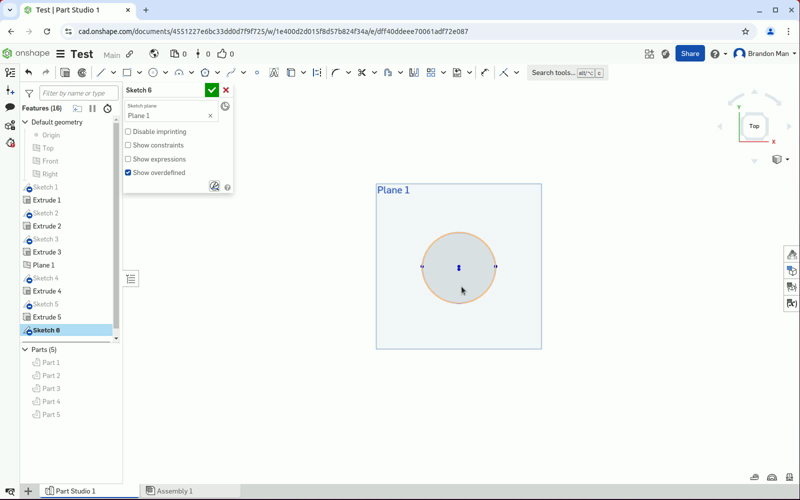
scroll(6)
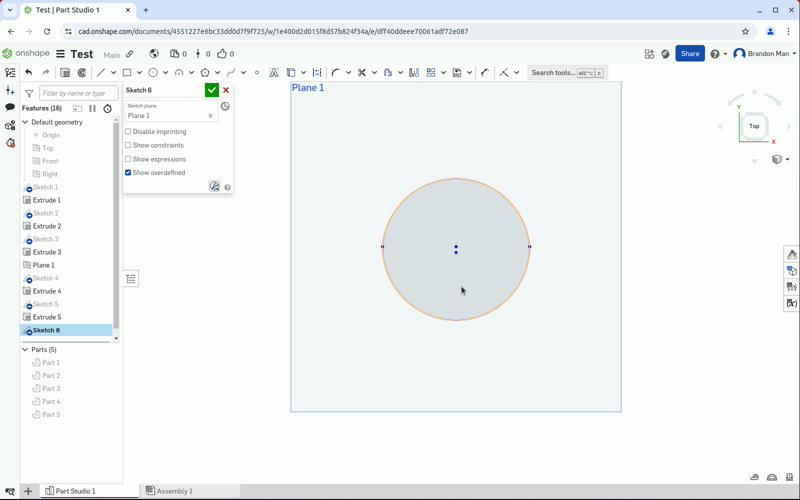
click(461, 286)
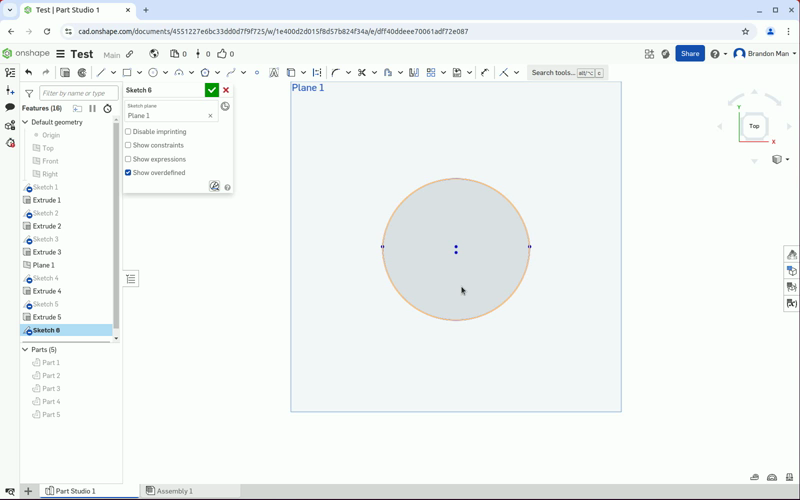
scroll(-6)
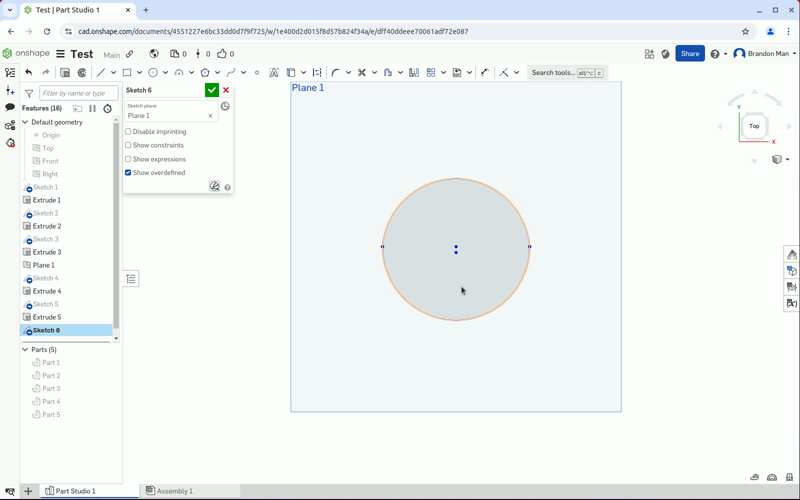
scroll(-6)
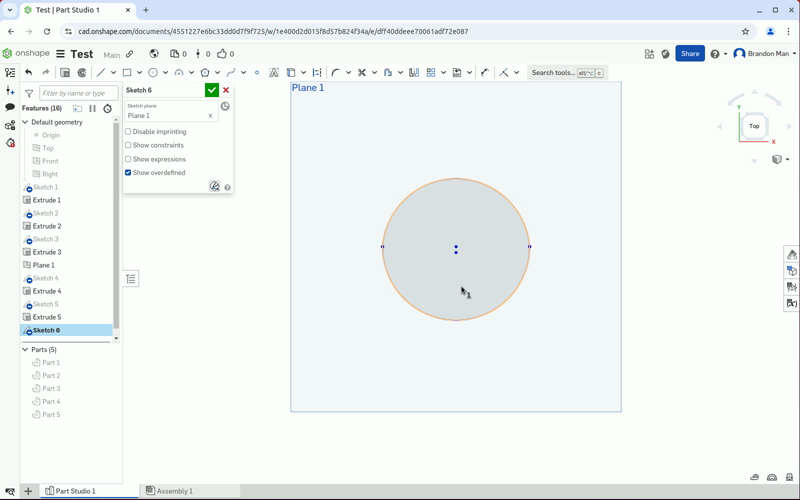
scroll(-6)
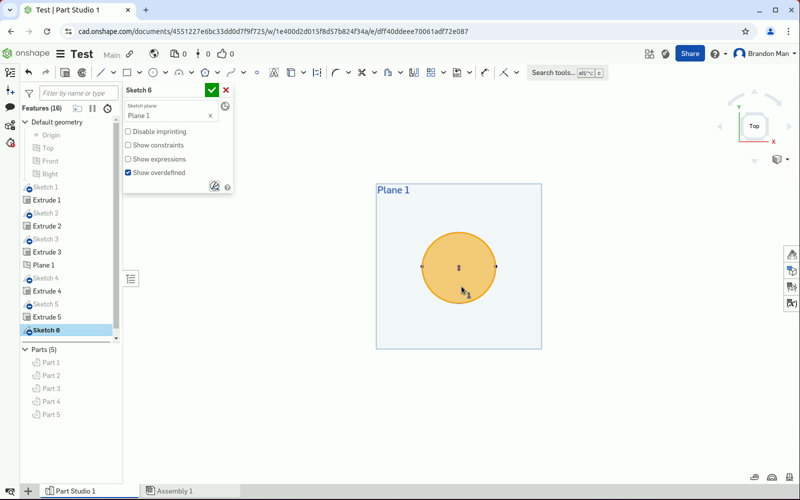
scroll(-6)
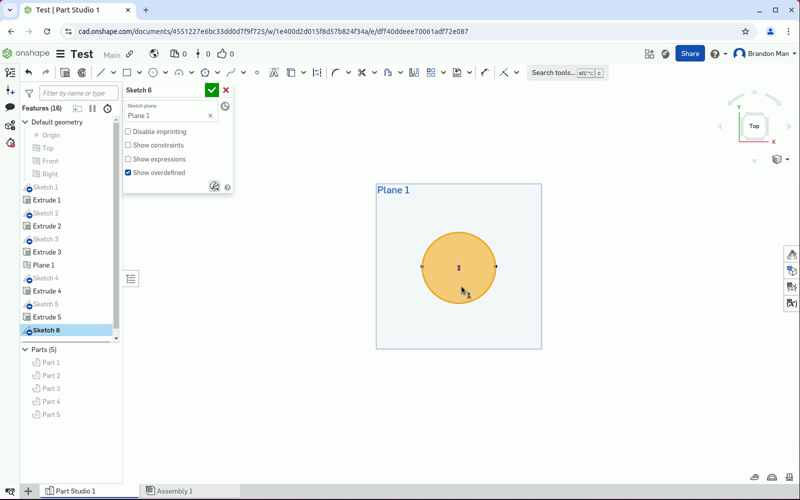
scroll(-6)
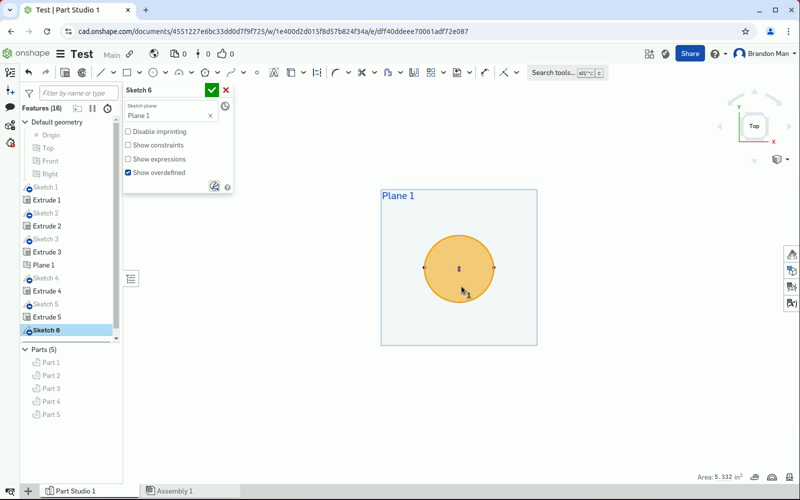
scroll(-6)
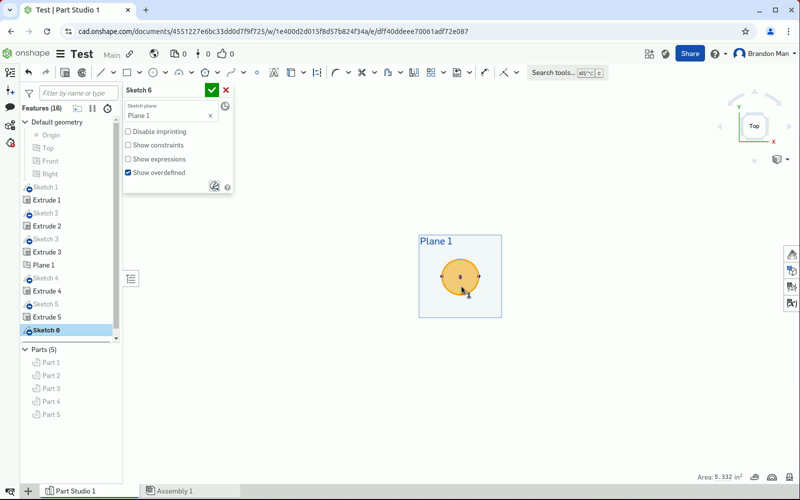
scroll(-6)
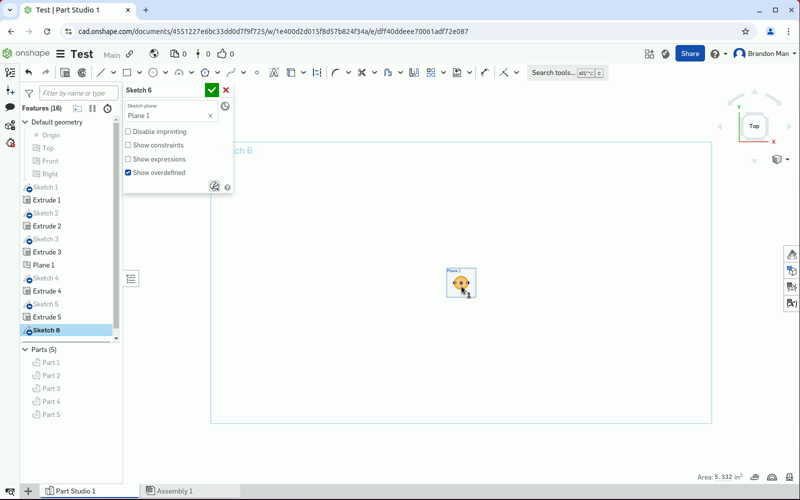
mouse_move(73, 352)
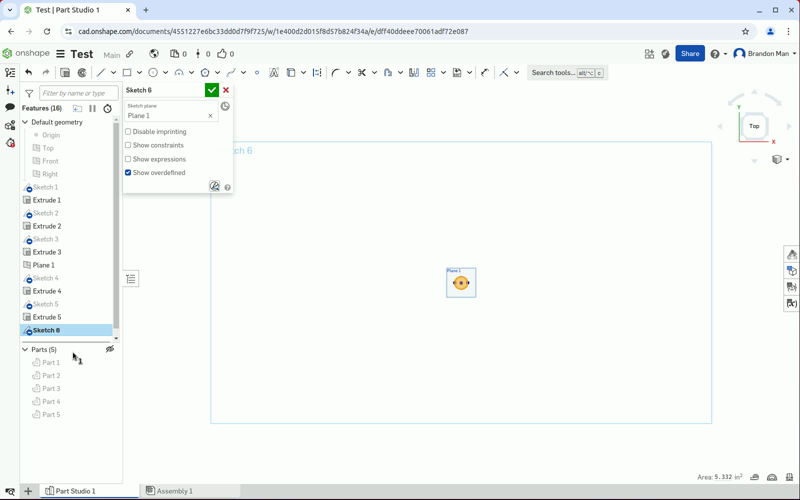
key(shift+y)
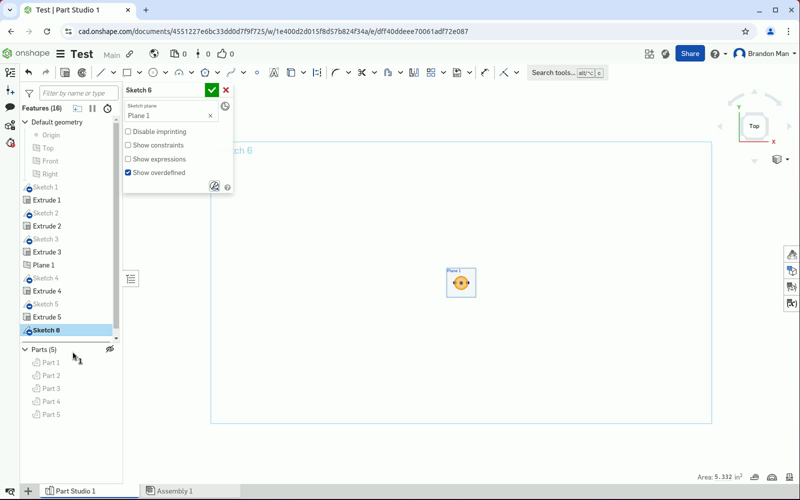
key(shift+e)
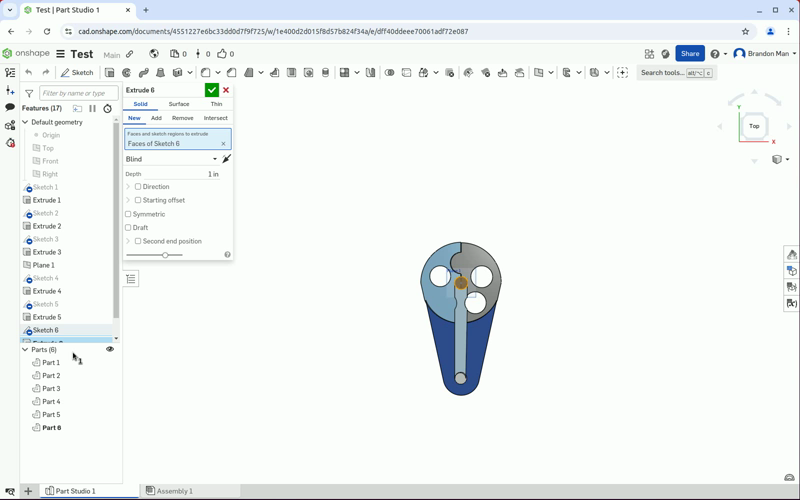
mouse_move(143, 106)
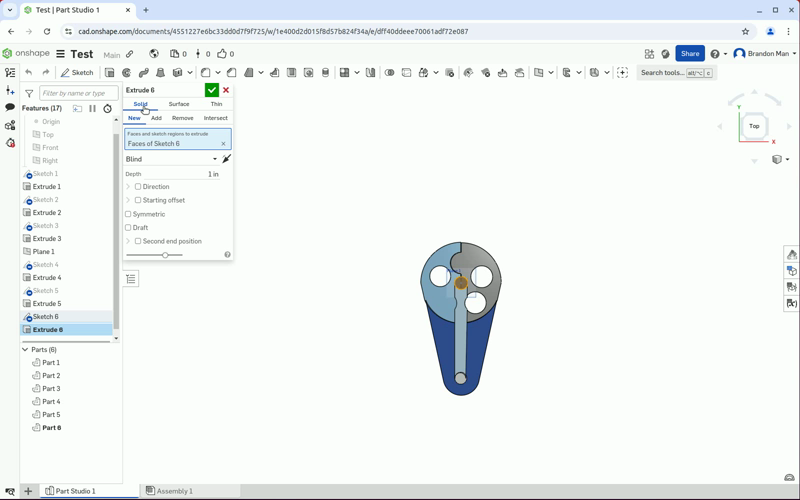
click(143, 106)
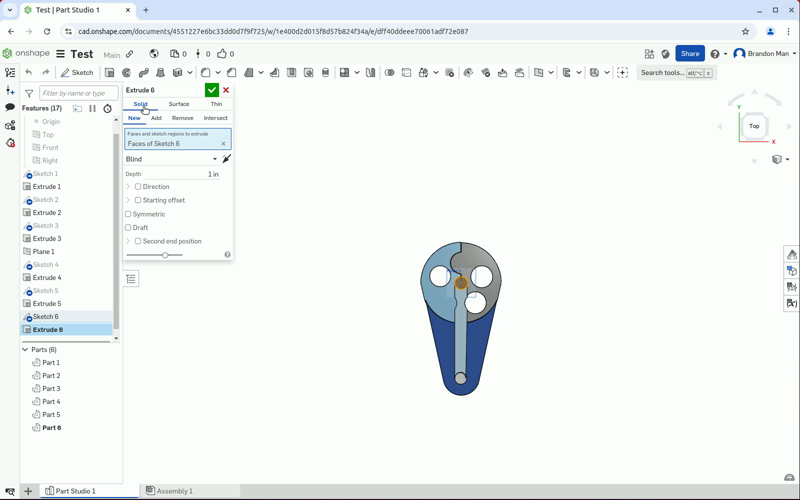
mouse_move(137, 120)
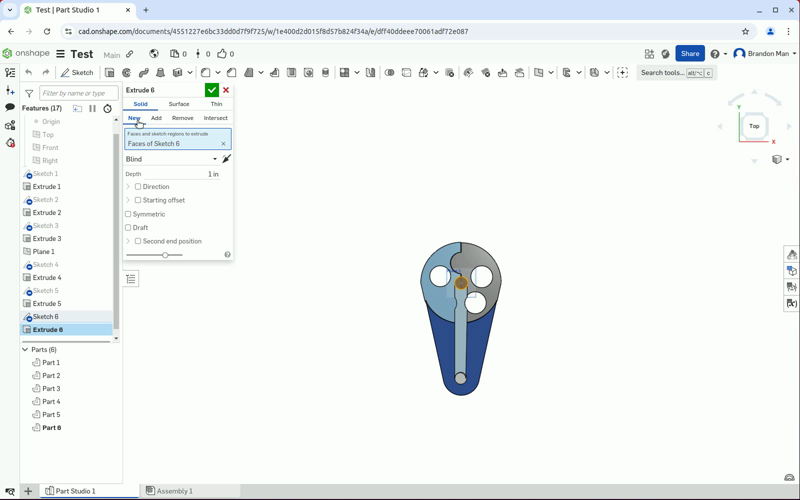
click(137, 120)
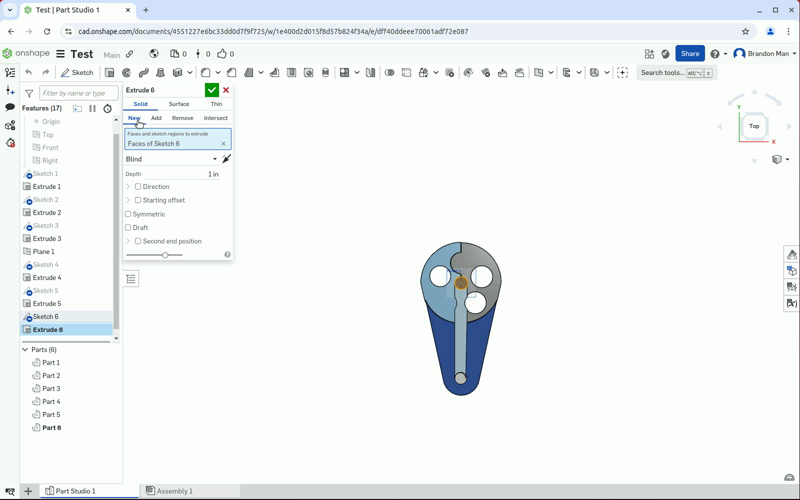
key(tab, 4)
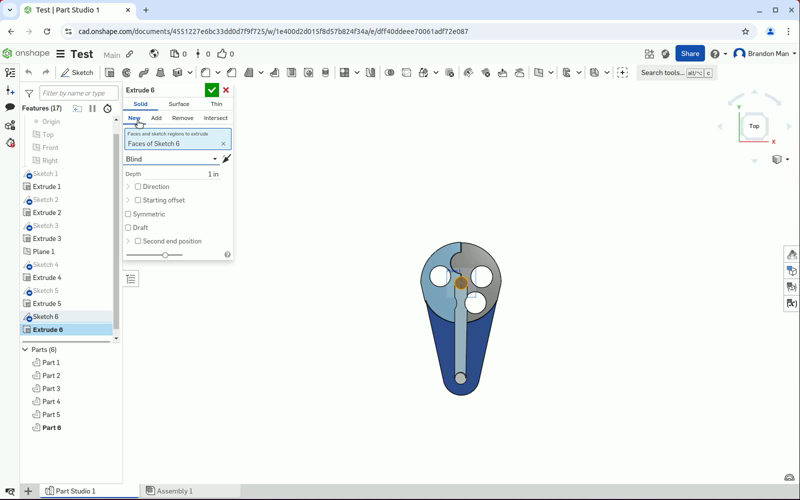
text(0.963)
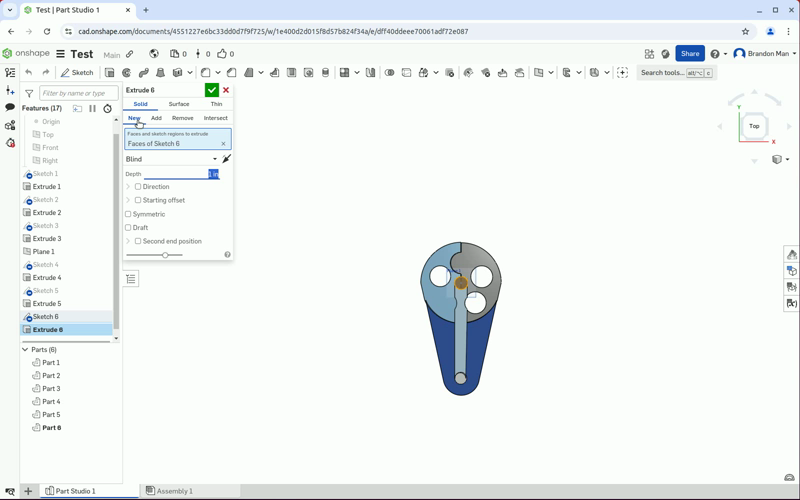
key(enter)
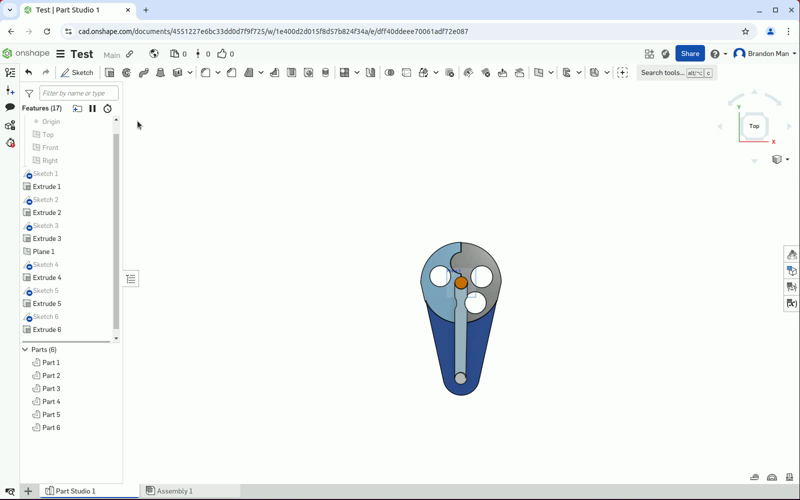
key(shift+h)
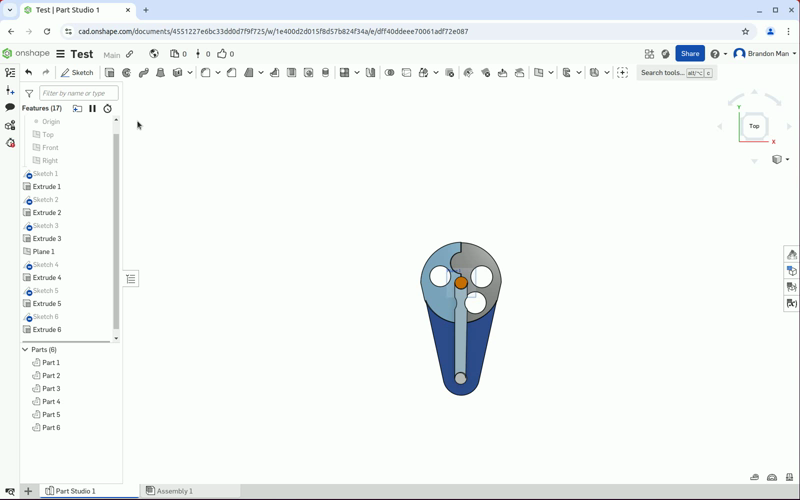
key(shift+h)
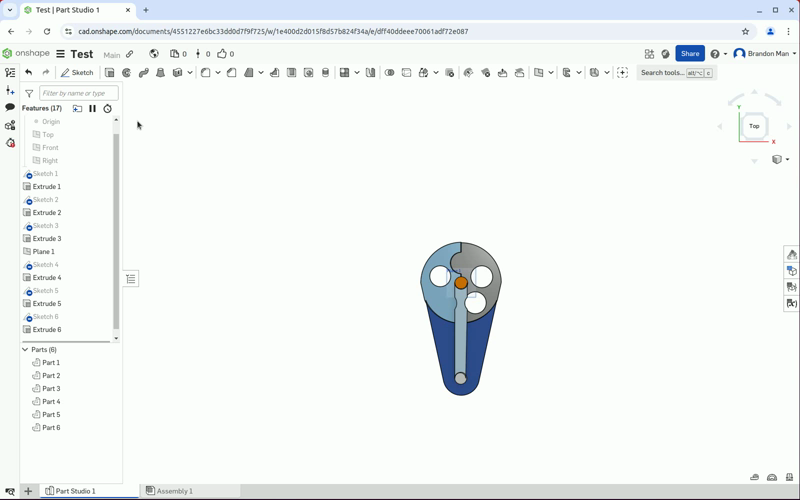
key(shift+7)
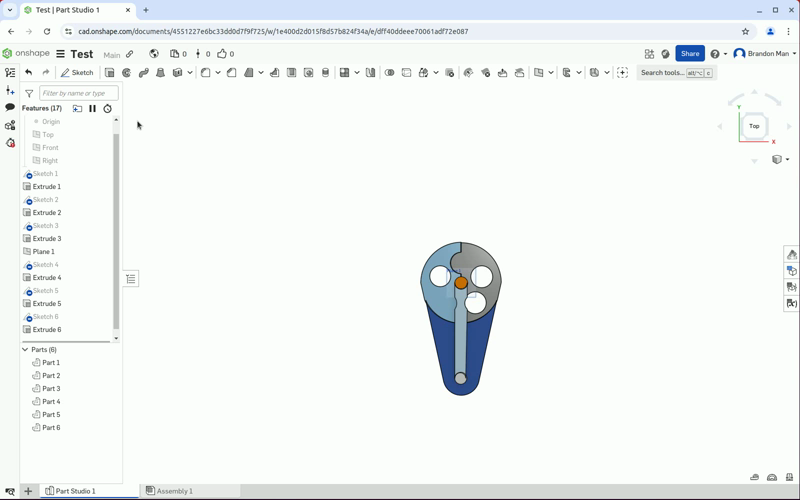
key(up, 3)
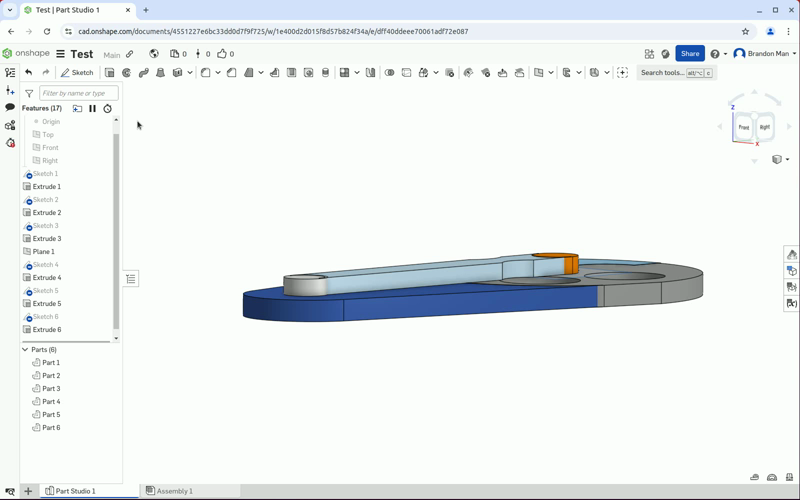
key(left, 3)
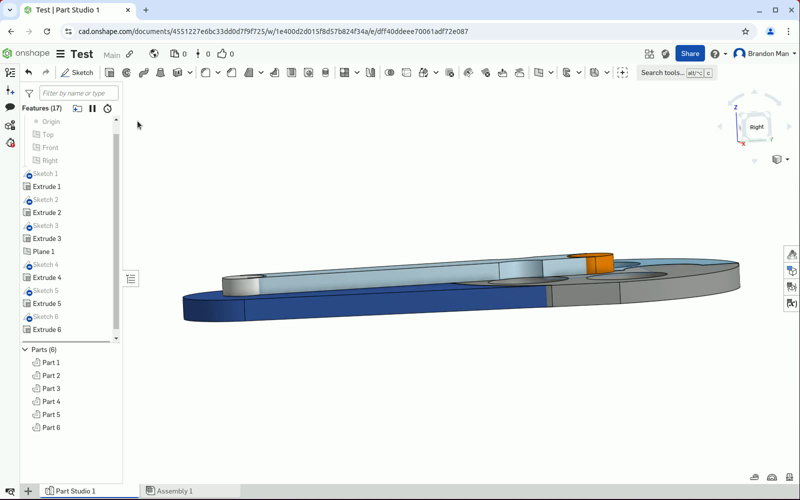
key(right, 3)
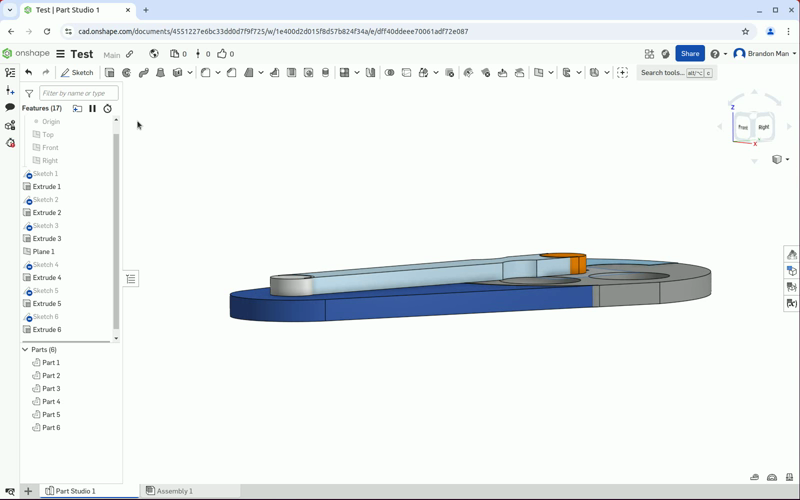
key(down, 3)
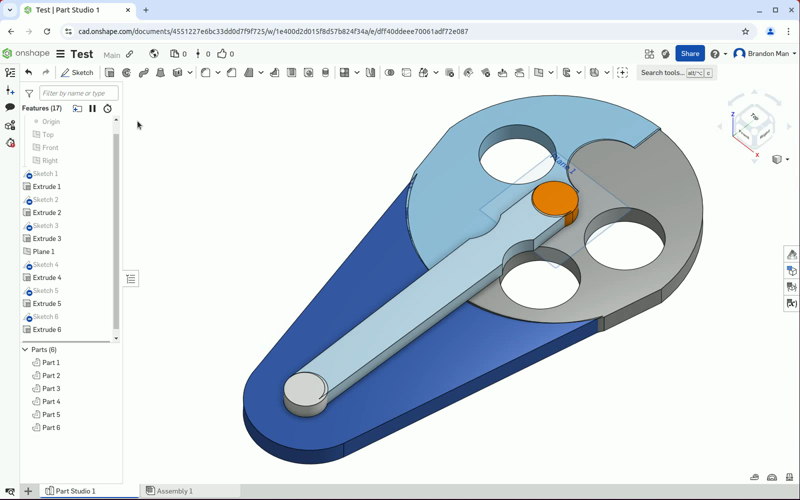
mouse_move(69, 176)
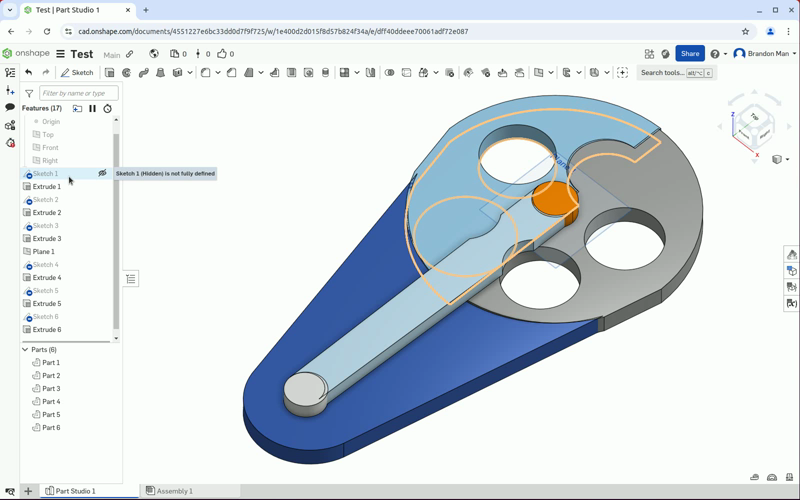
click(69, 176)